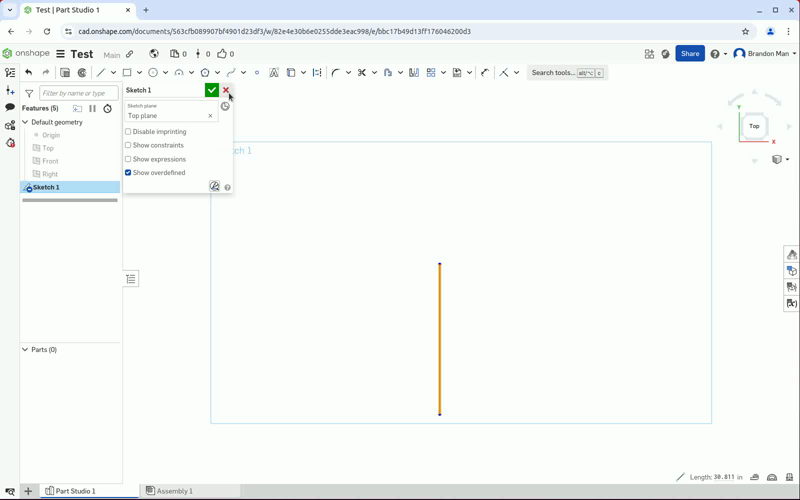
key(shift+h)
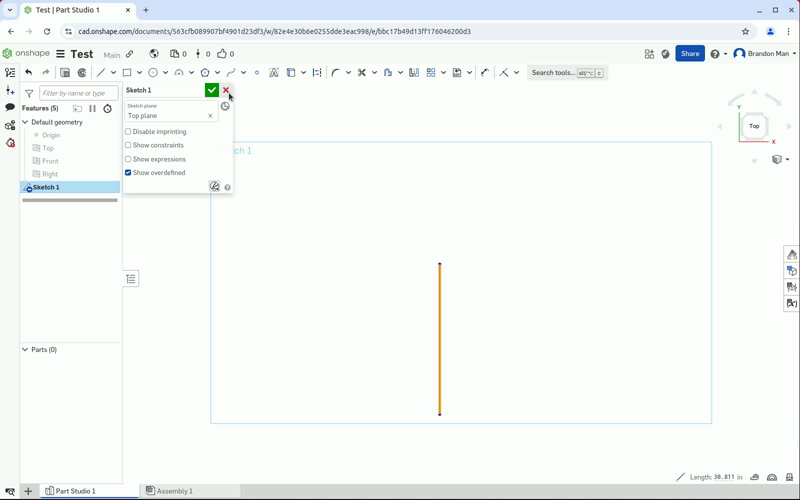
key(shift+s)
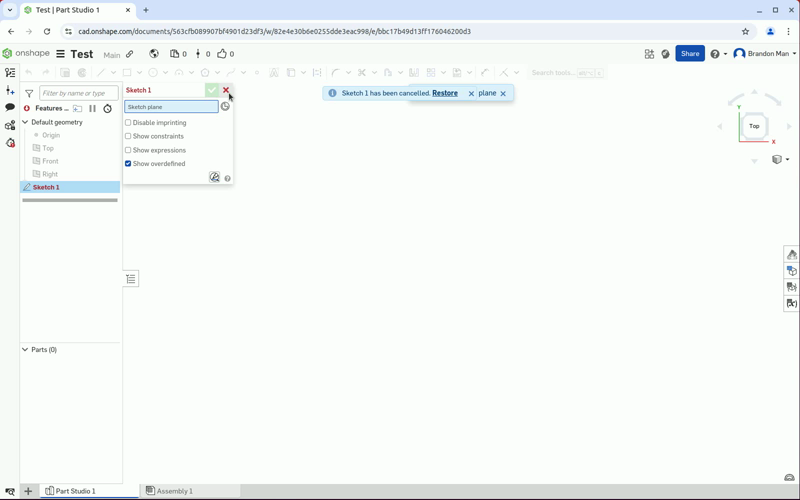
mouse_move(73, 150)
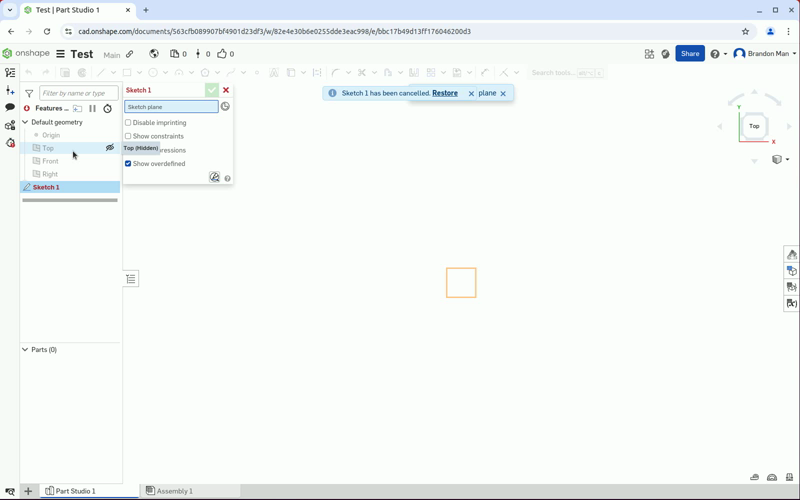
click(73, 150)
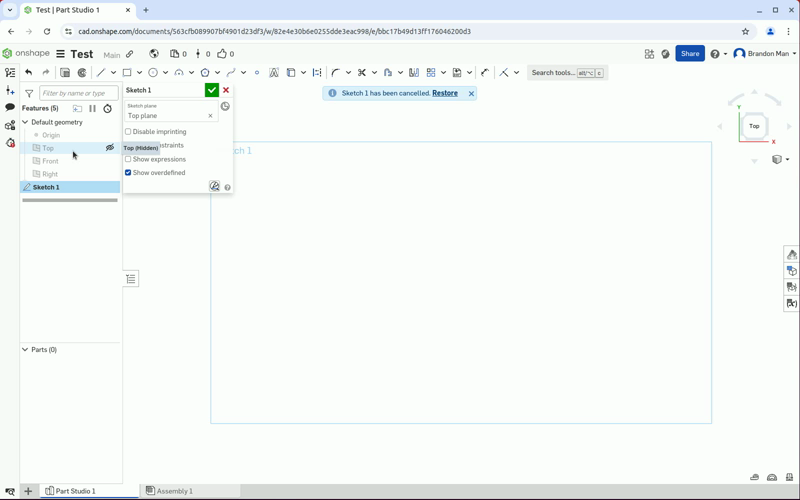
mouse_move(73, 352)
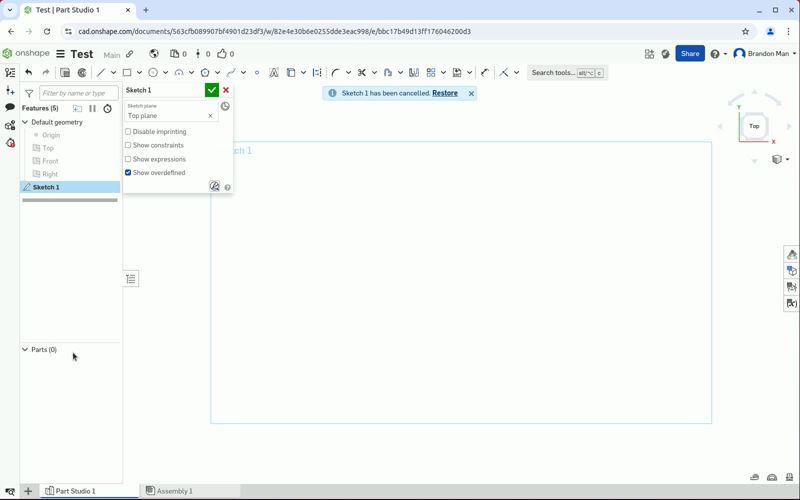
key(y)
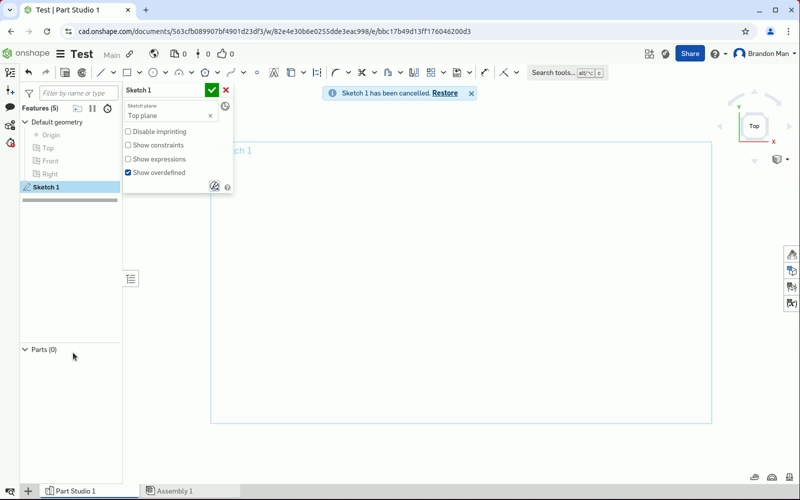
key(a)
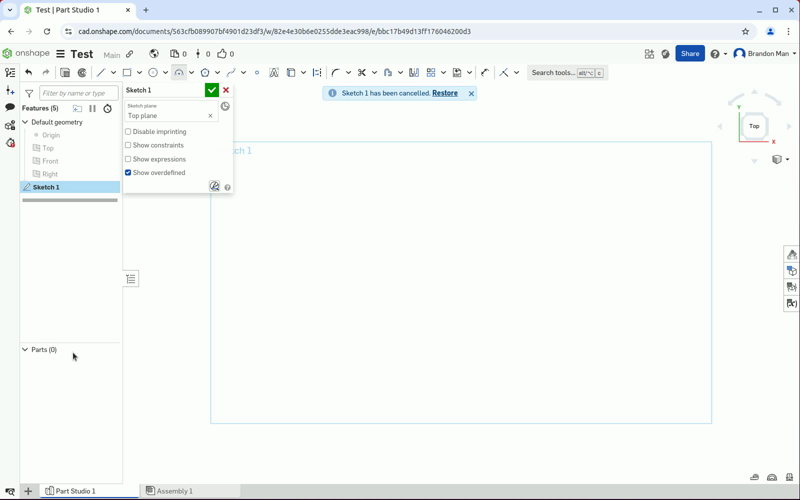
key_down(shift)
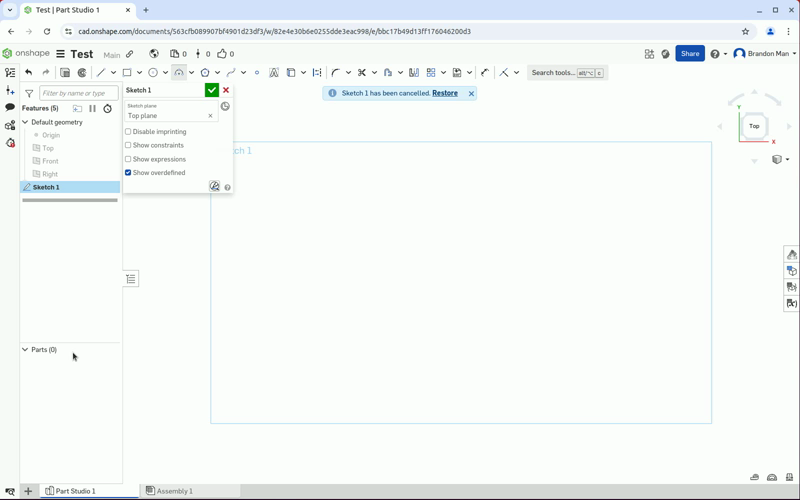
mouse_move(425, 205)
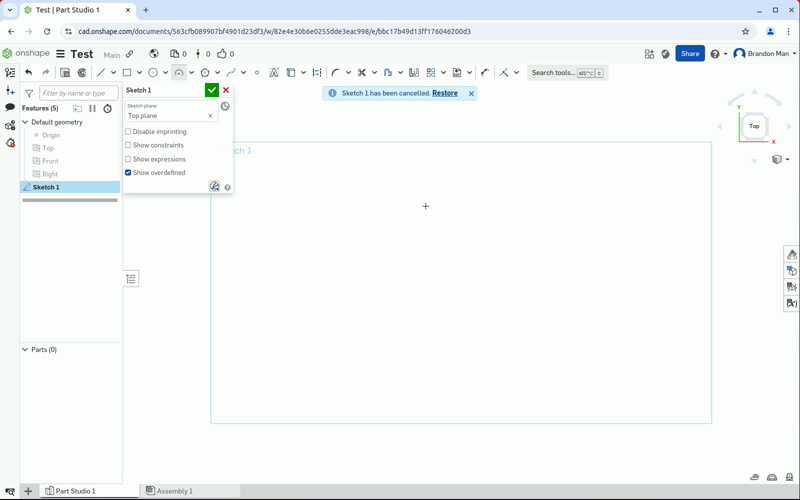
click(425, 205)
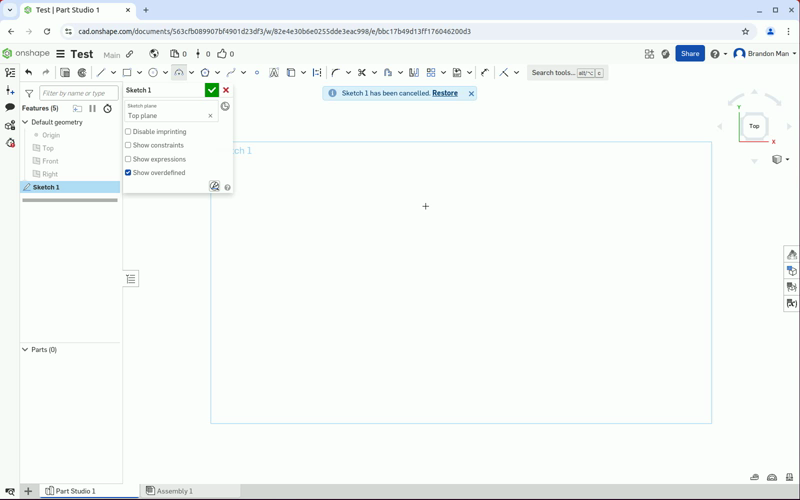
key_up(shift)
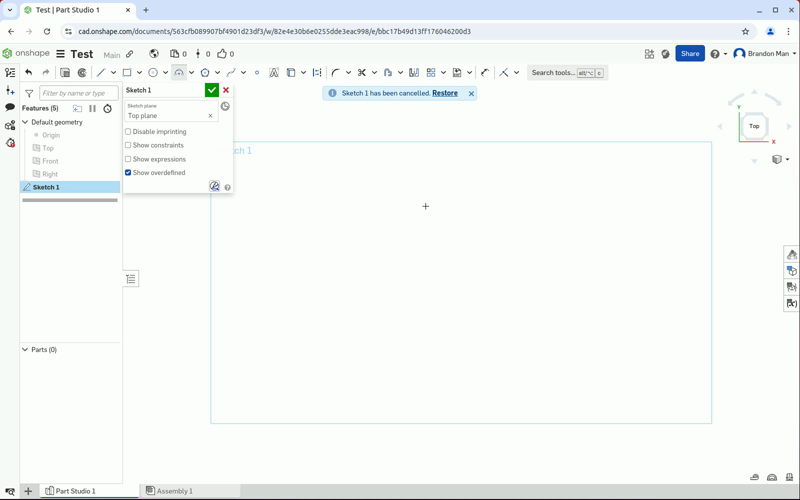
key_down(shift)
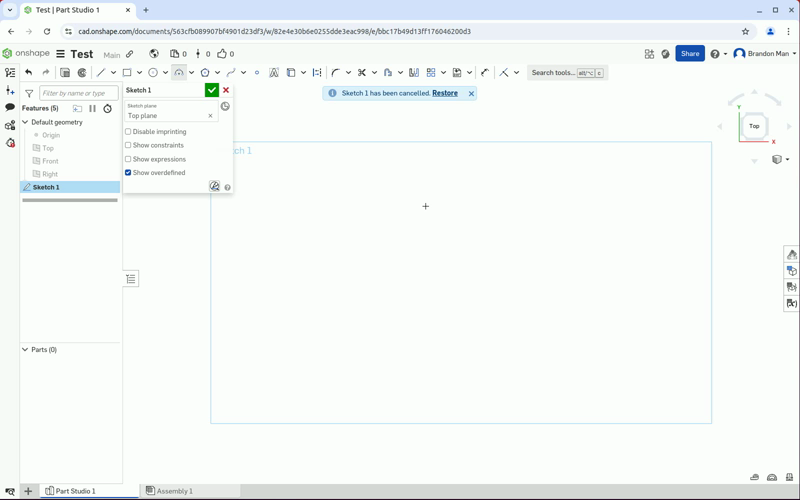
mouse_move(426, 209)
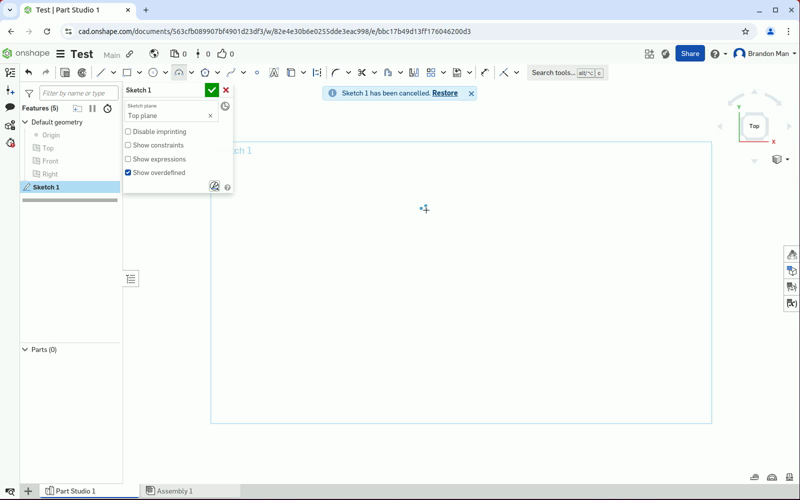
scroll(6)
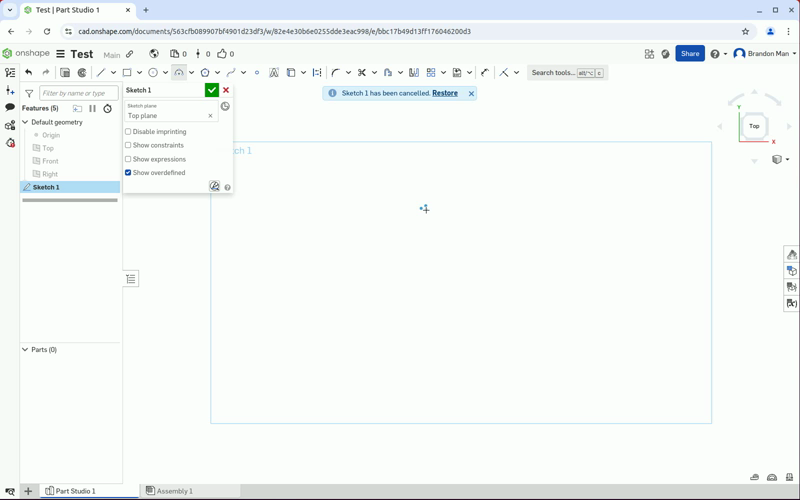
scroll(6)
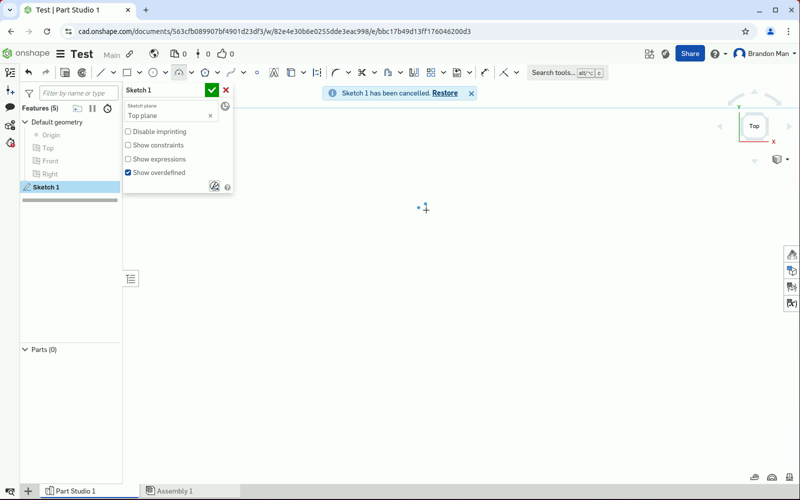
scroll(6)
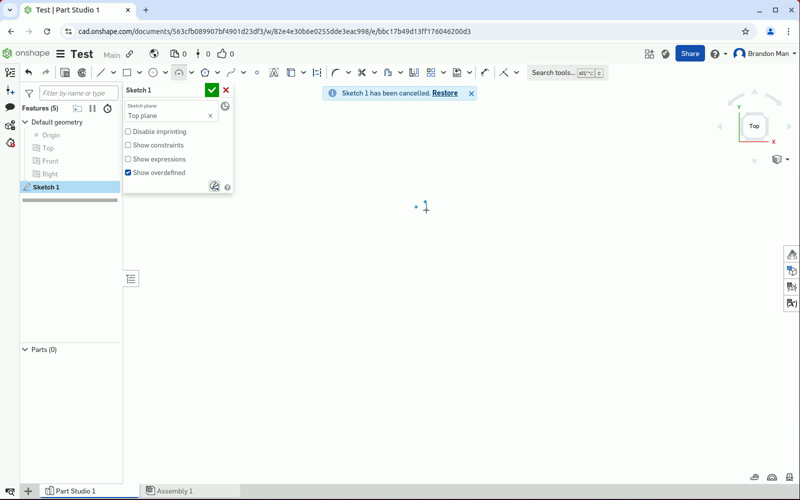
scroll(6)
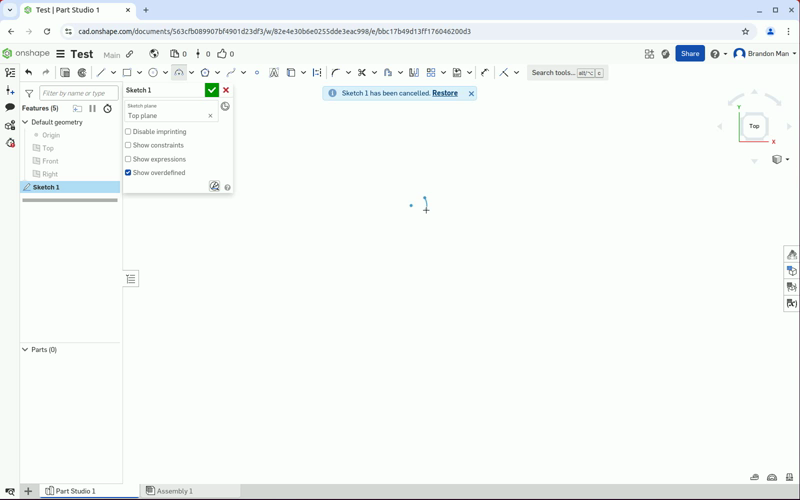
scroll(6)
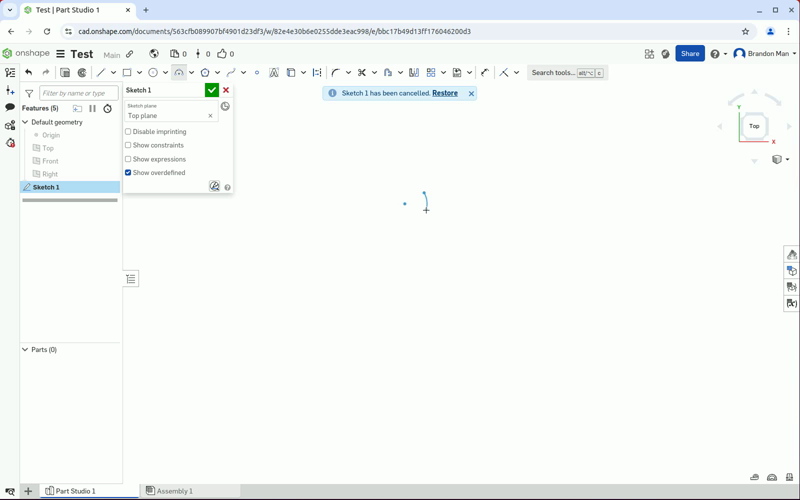
scroll(6)
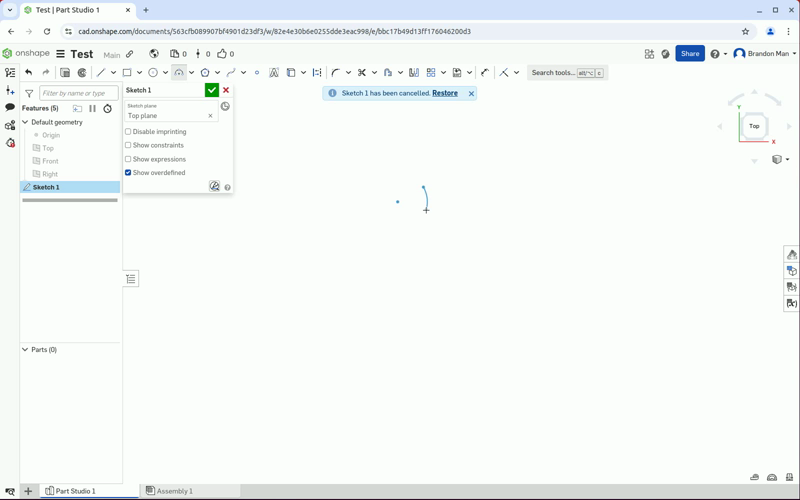
scroll(6)
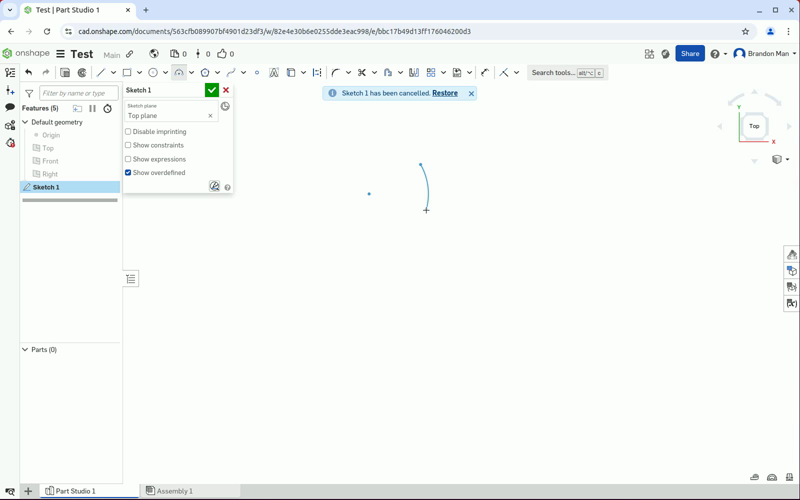
click(426, 209)
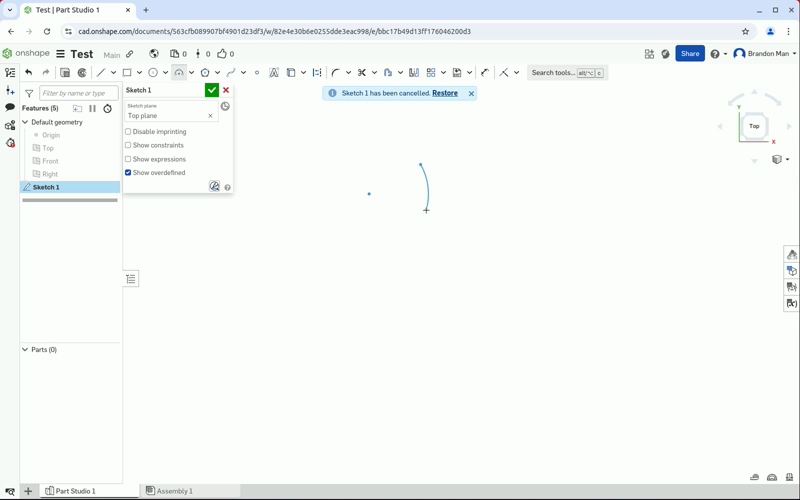
scroll(-6)
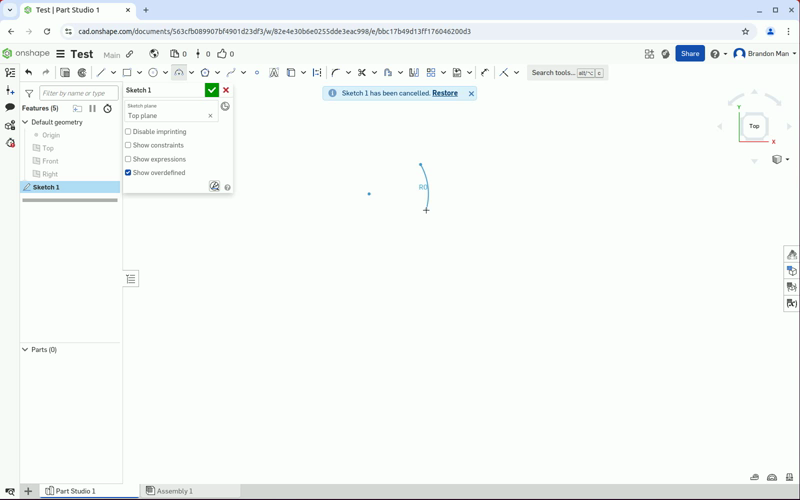
scroll(-6)
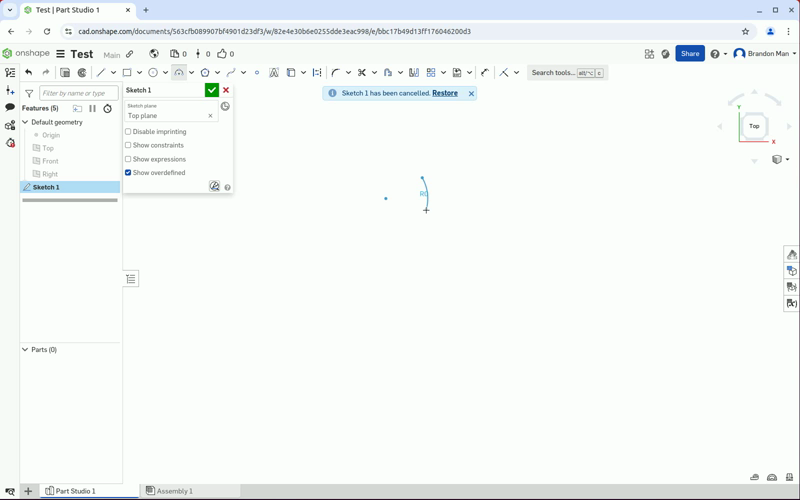
scroll(-6)
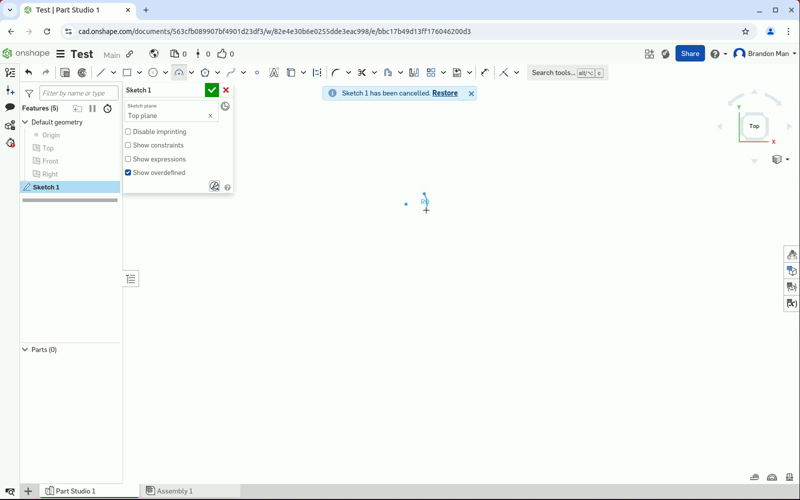
scroll(-6)
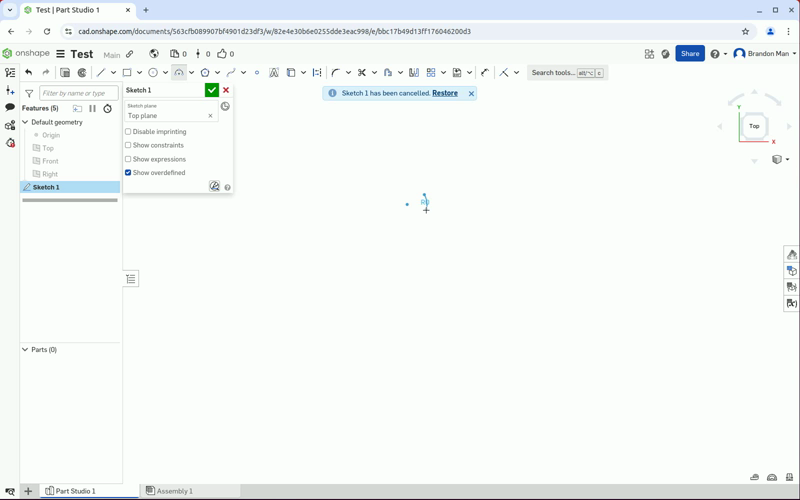
scroll(-6)
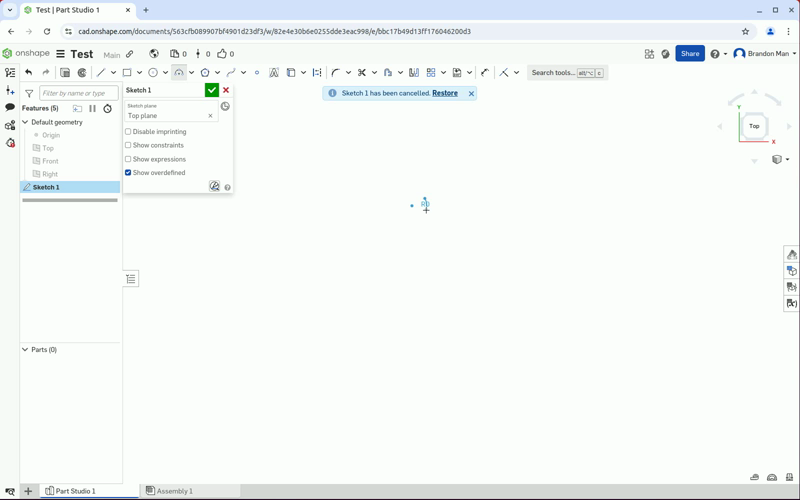
scroll(-6)
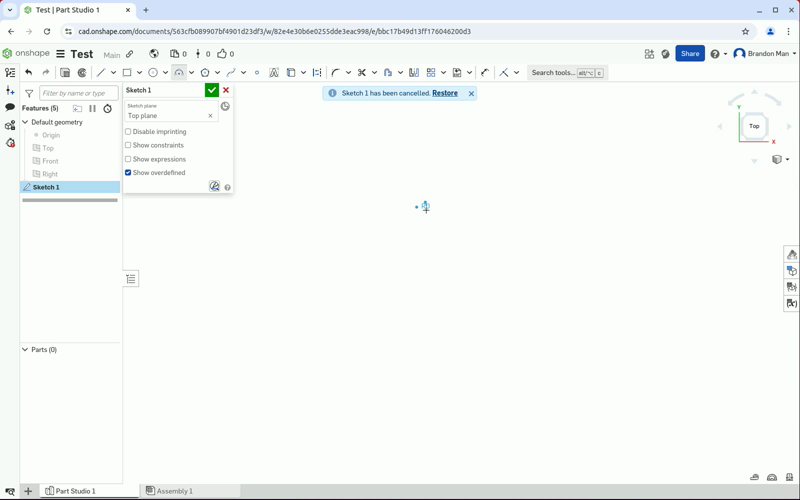
scroll(-6)
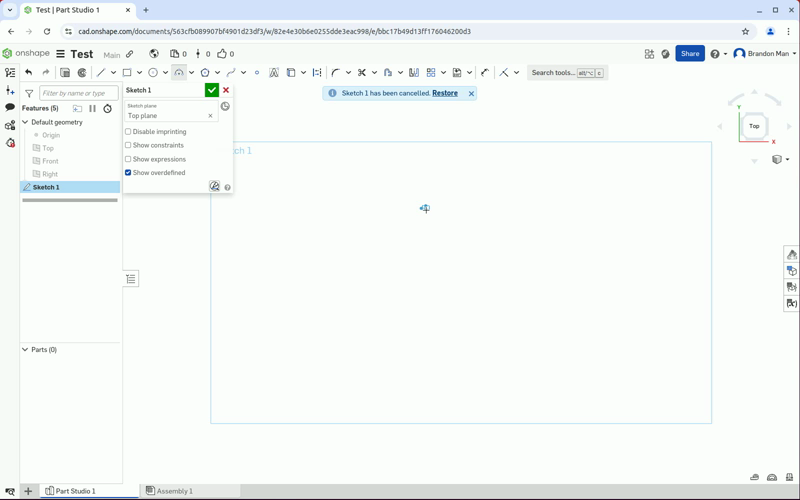
mouse_move(425, 207)
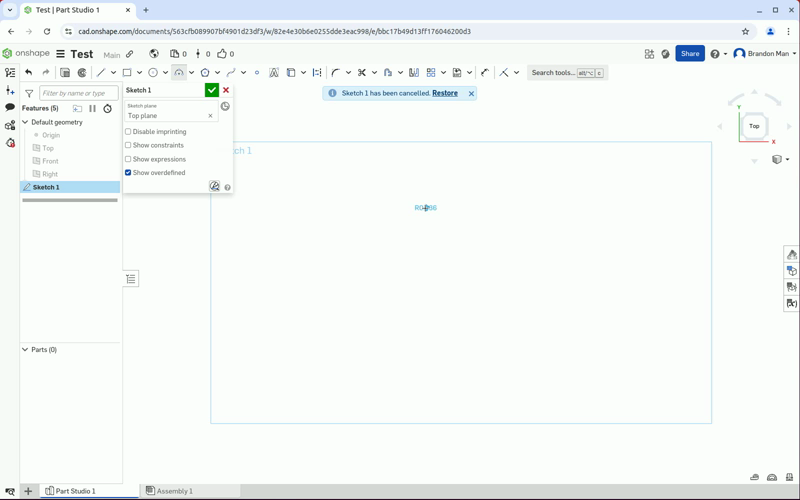
scroll(6)
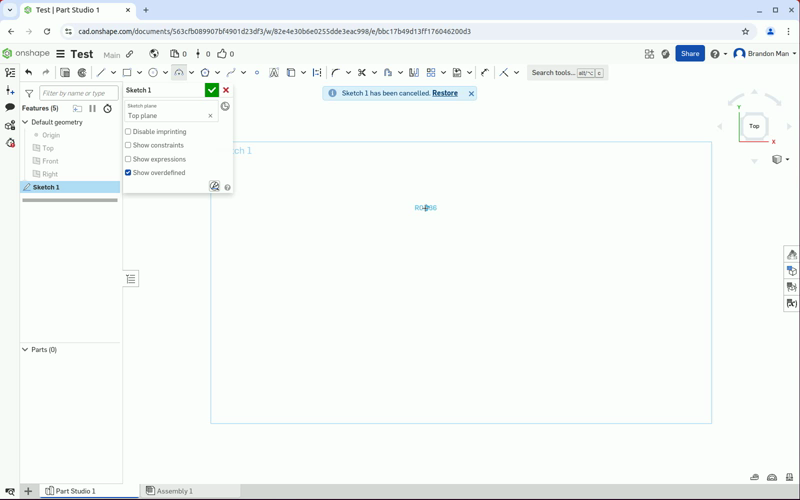
scroll(6)
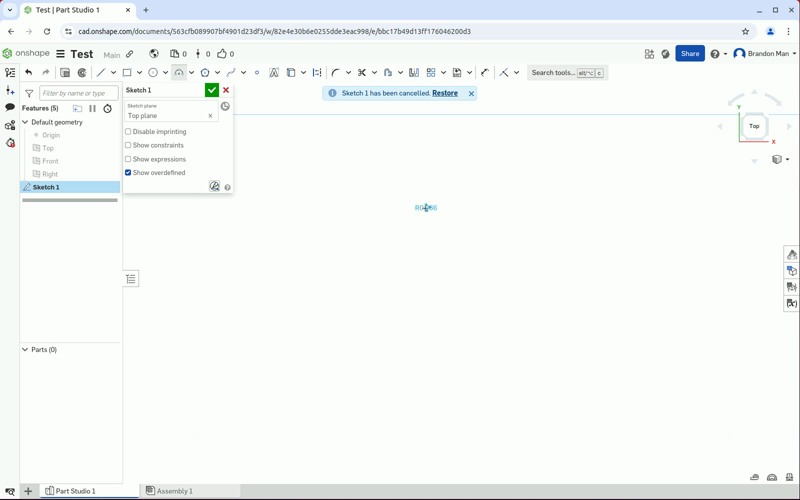
scroll(6)
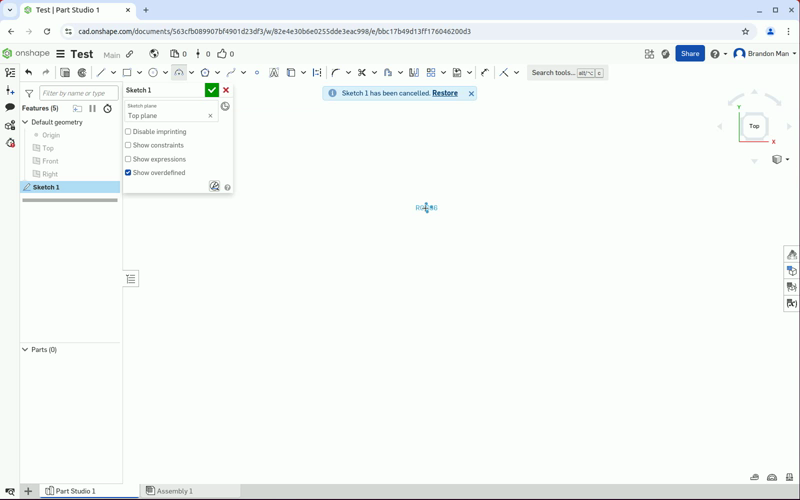
scroll(6)
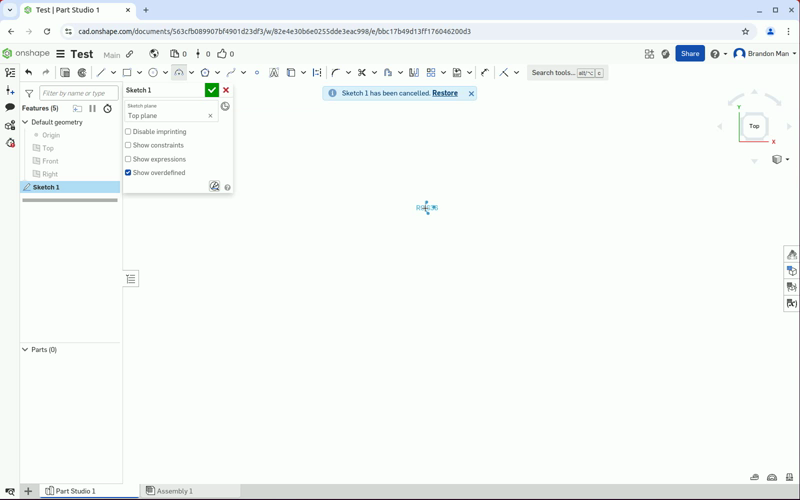
scroll(6)
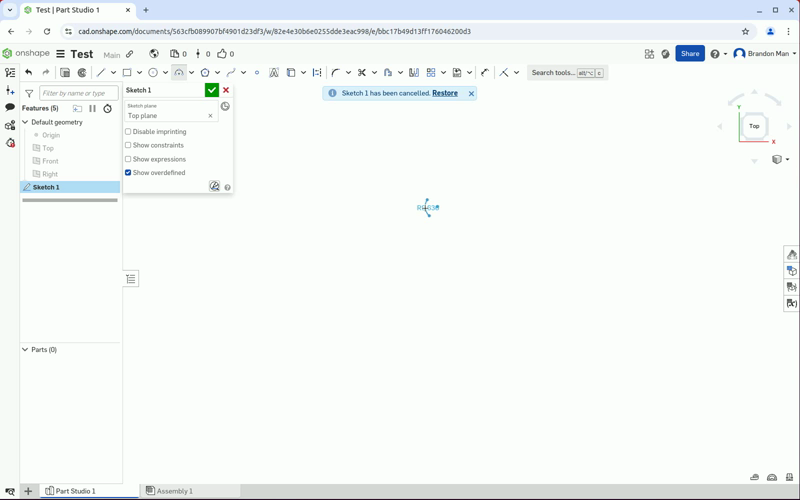
scroll(6)
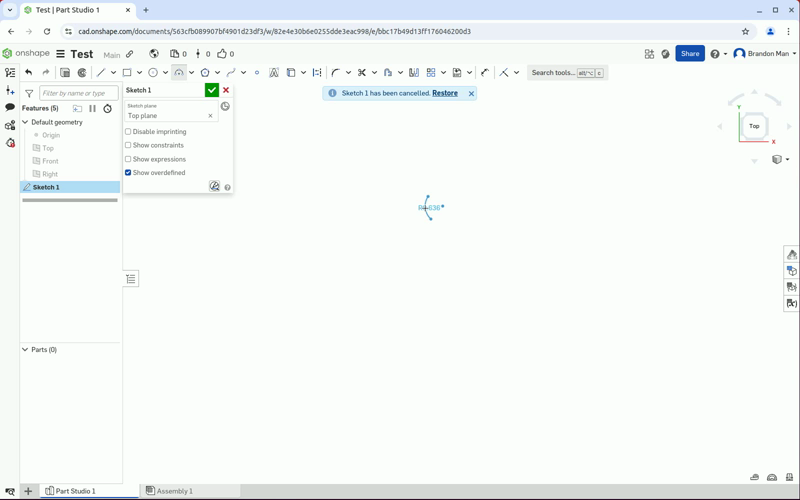
scroll(6)
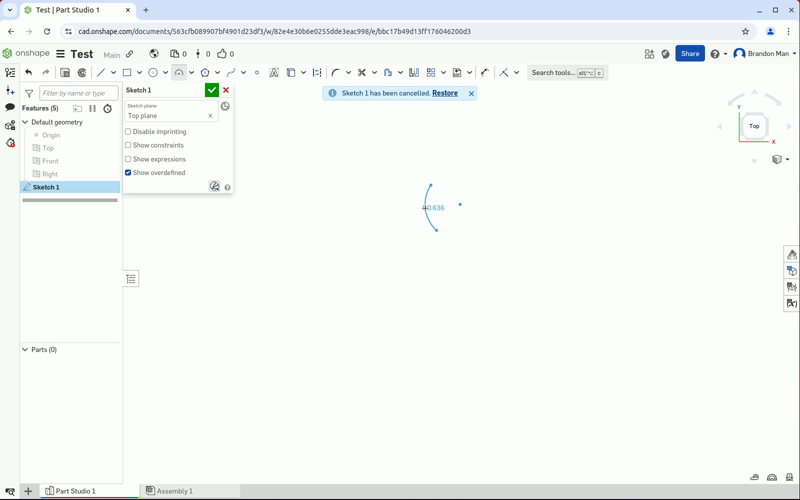
click(425, 207)
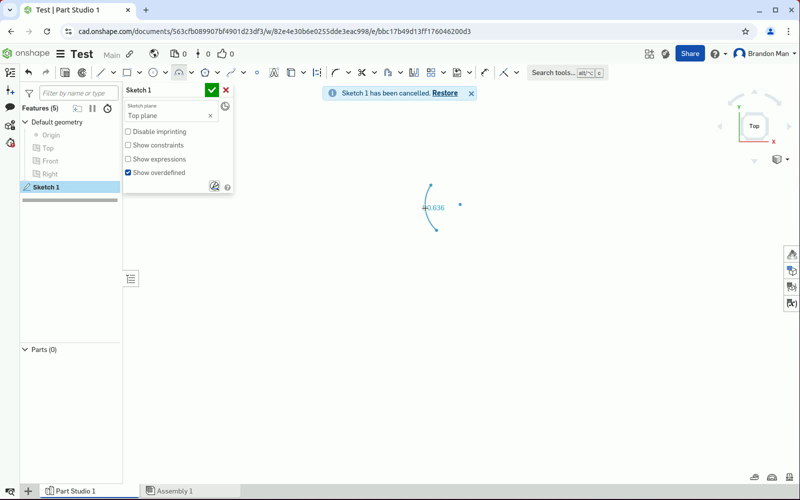
scroll(-6)
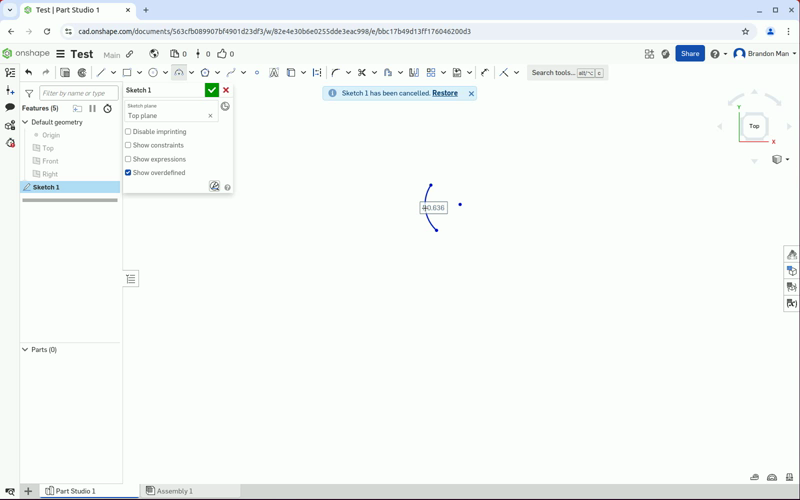
scroll(-6)
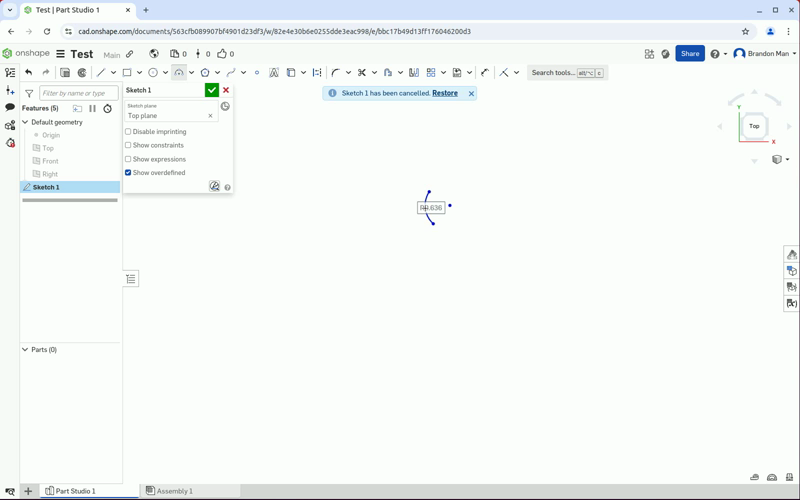
scroll(-6)
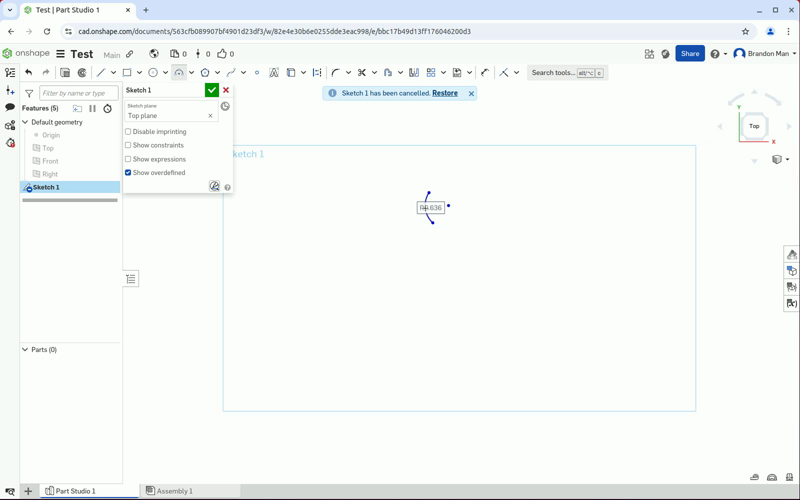
scroll(-6)
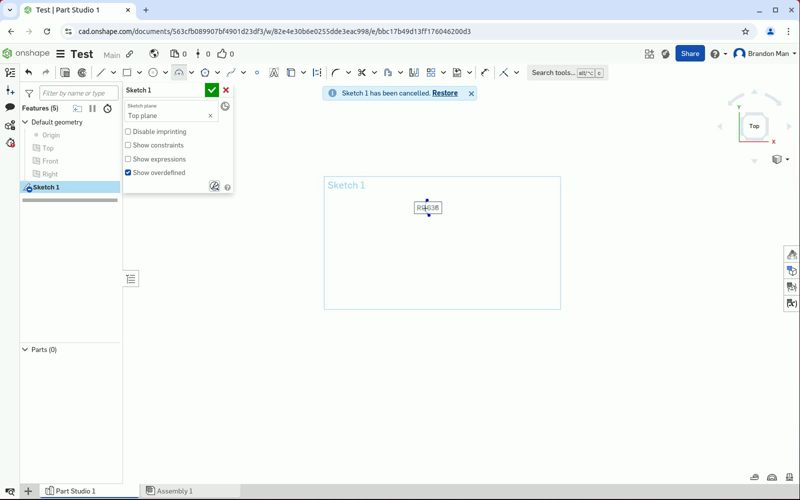
scroll(-6)
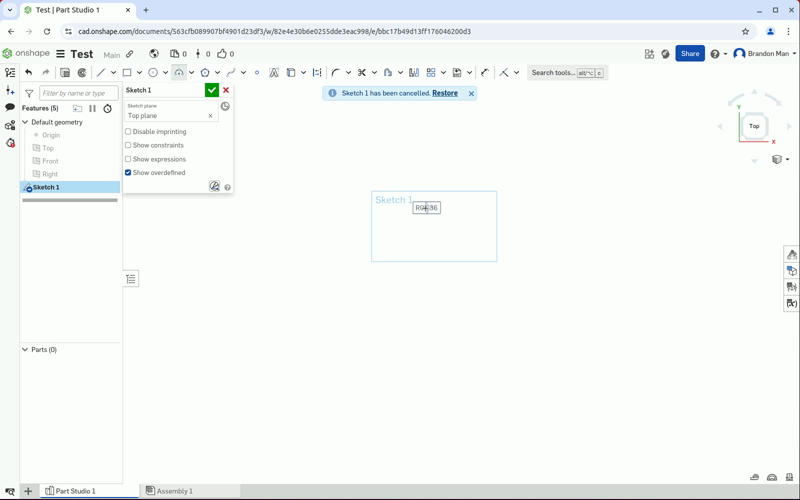
scroll(-6)
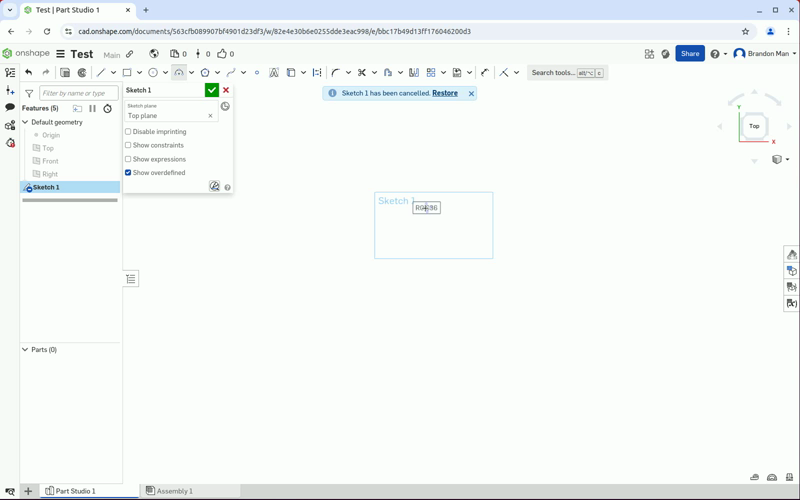
scroll(-6)
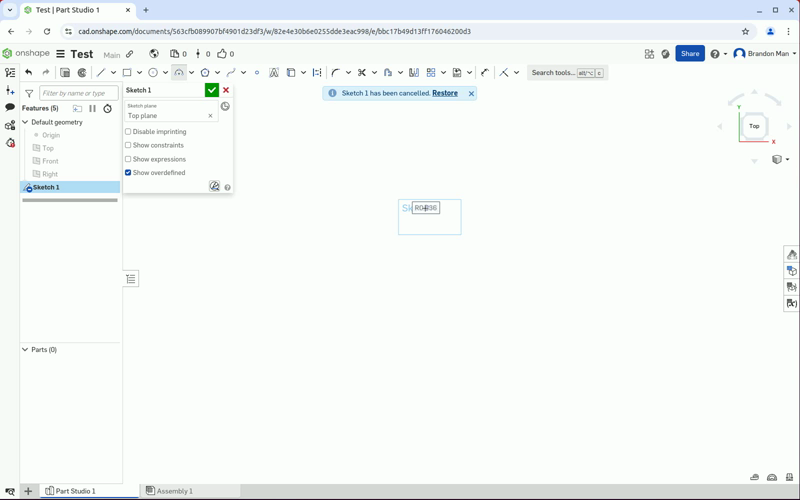
key_up(shift)
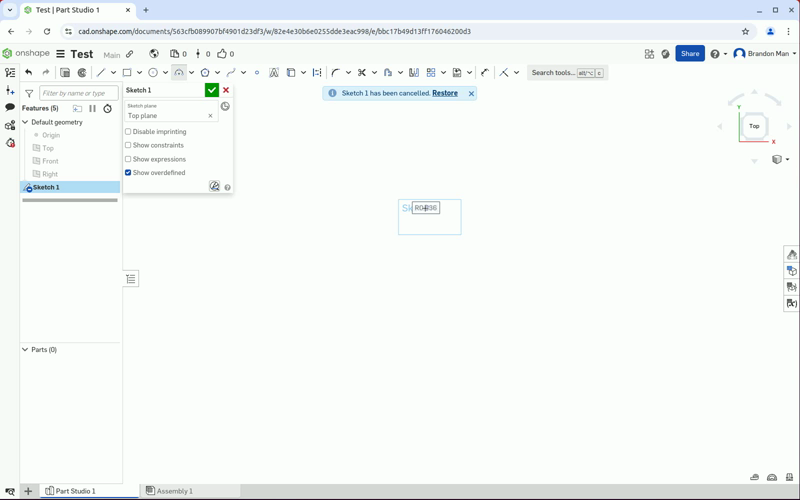
mouse_move(426, 209)
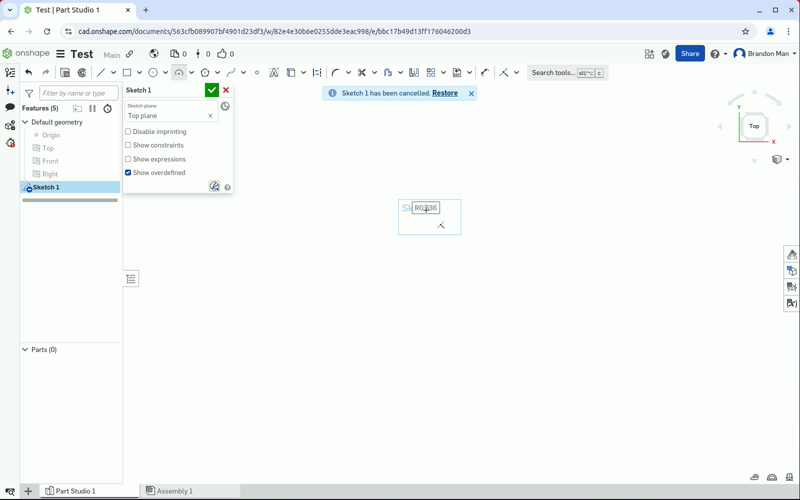
scroll(6)
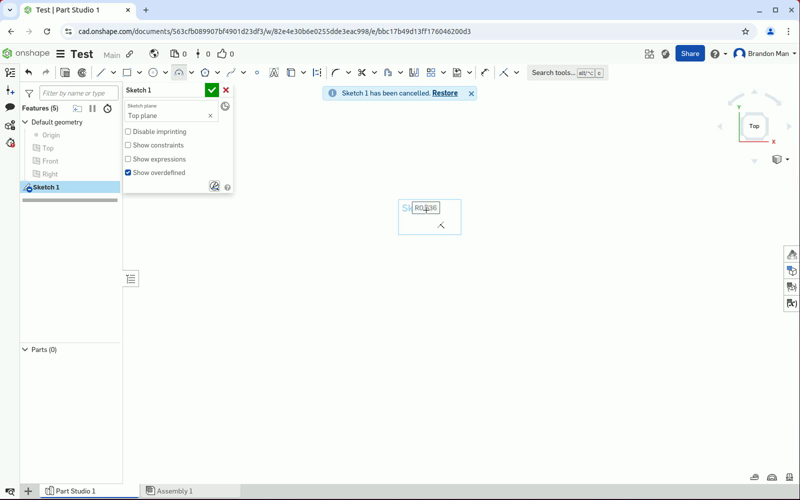
scroll(6)
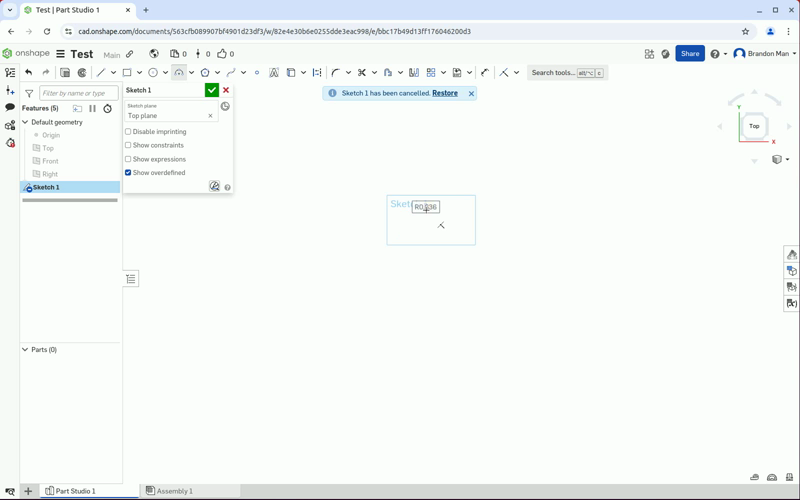
scroll(6)
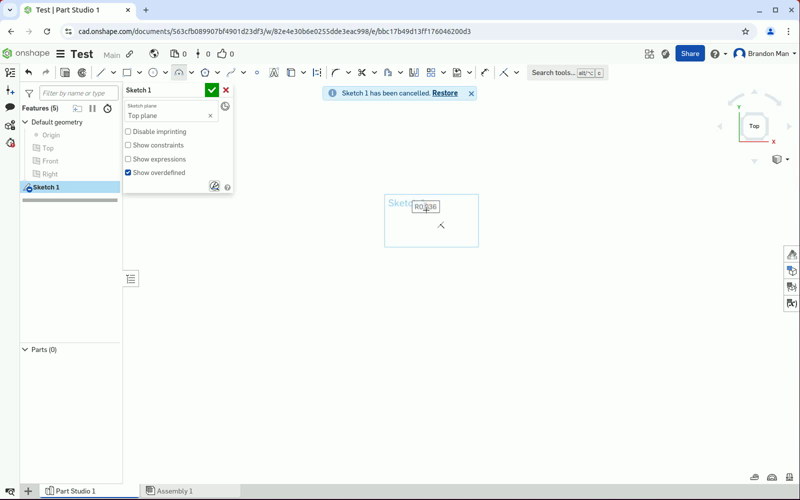
scroll(6)
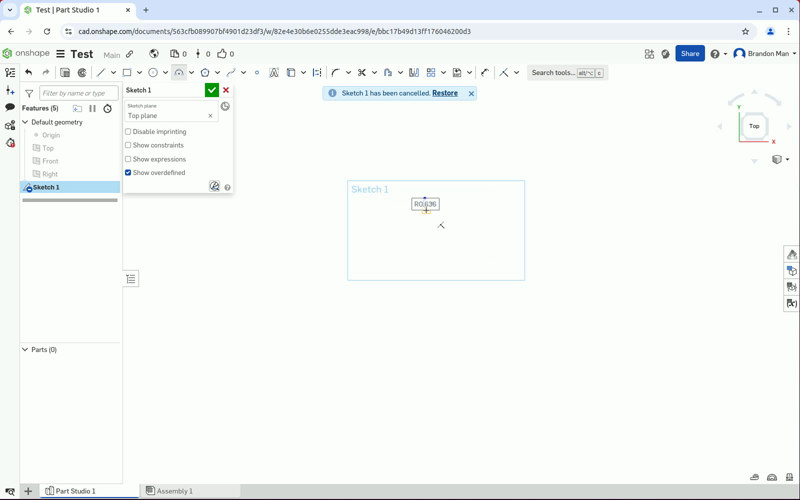
scroll(6)
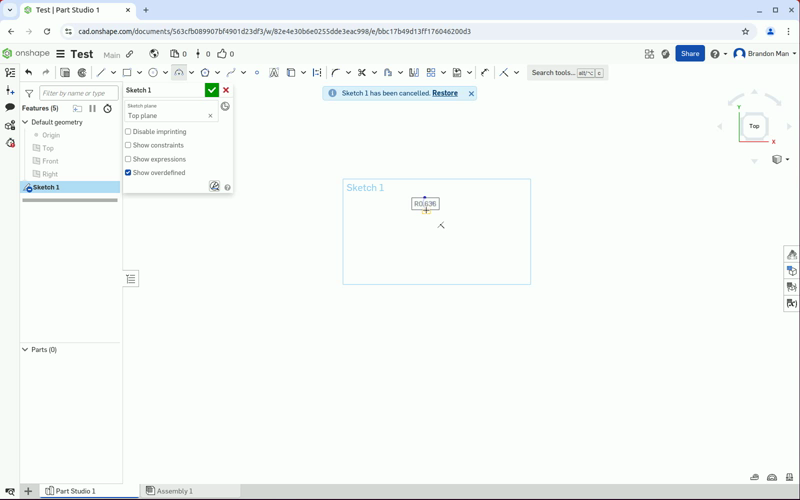
scroll(6)
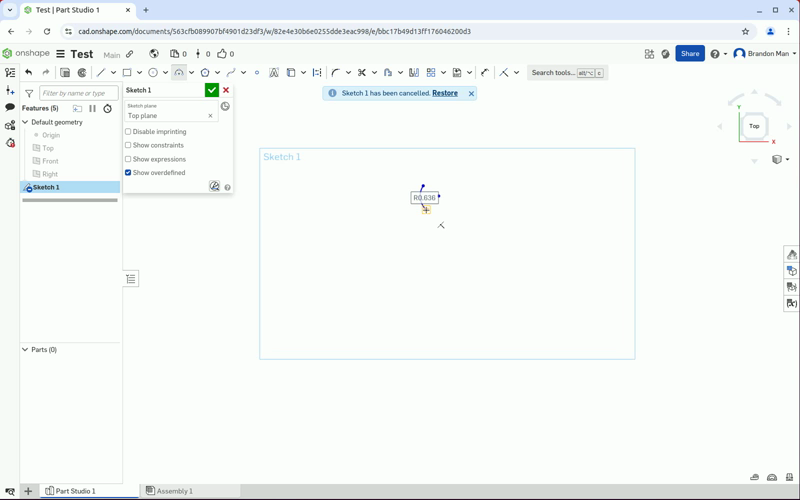
scroll(6)
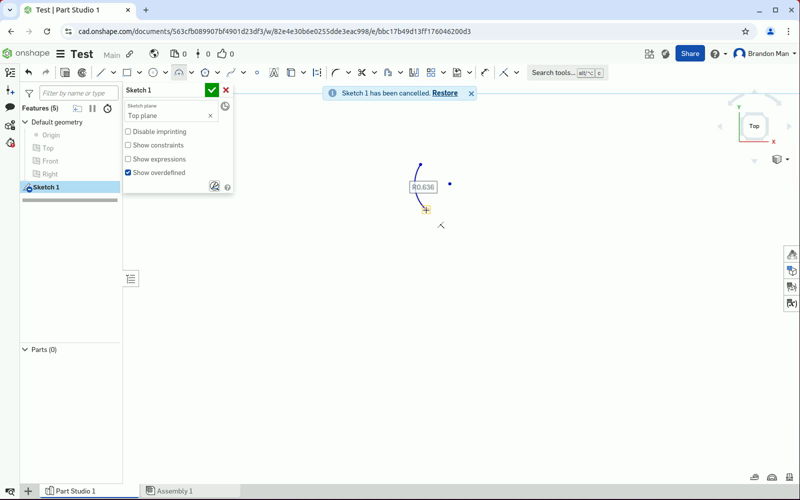
click(426, 209)
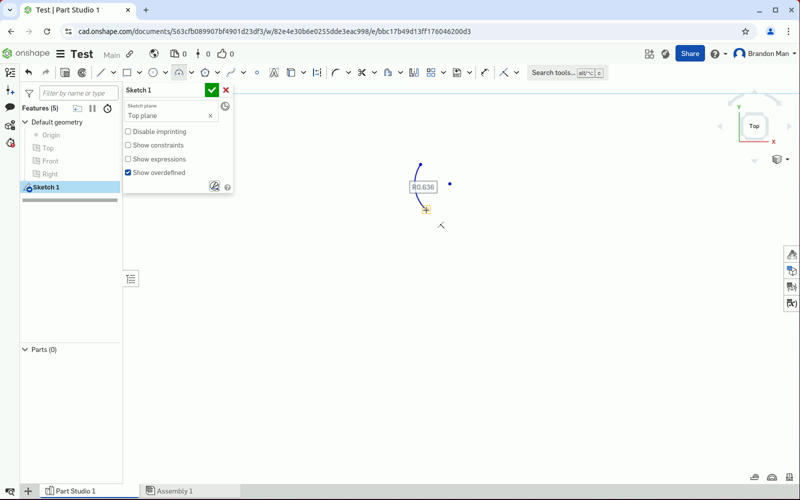
scroll(-6)
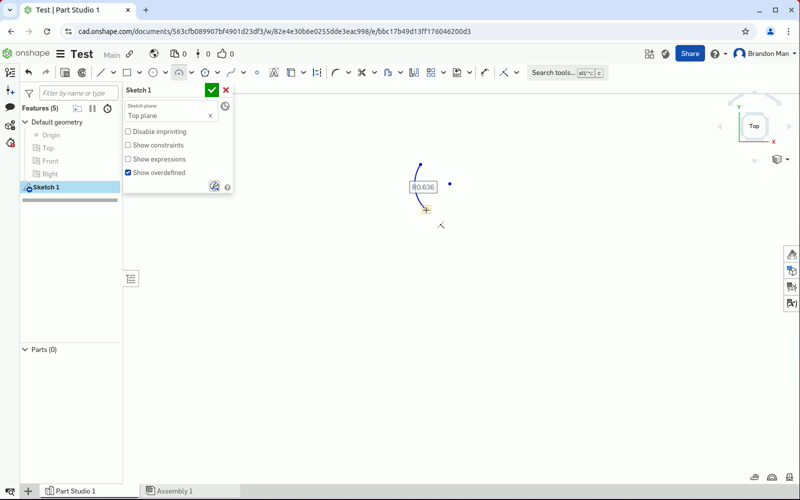
scroll(-6)
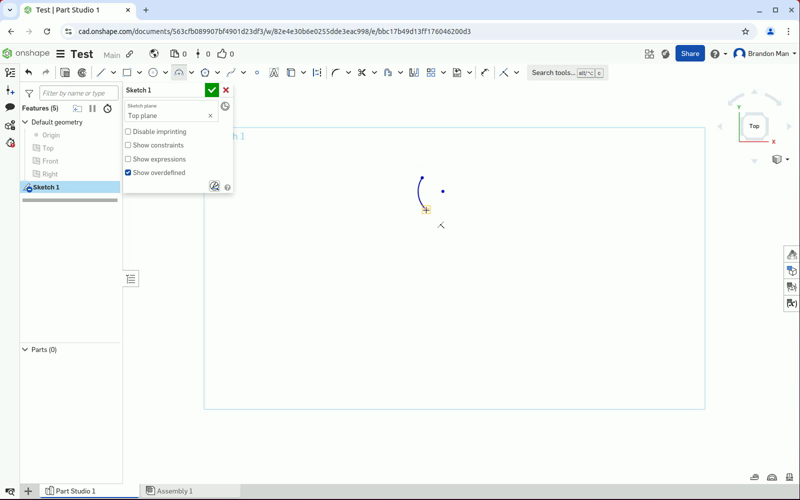
scroll(-6)
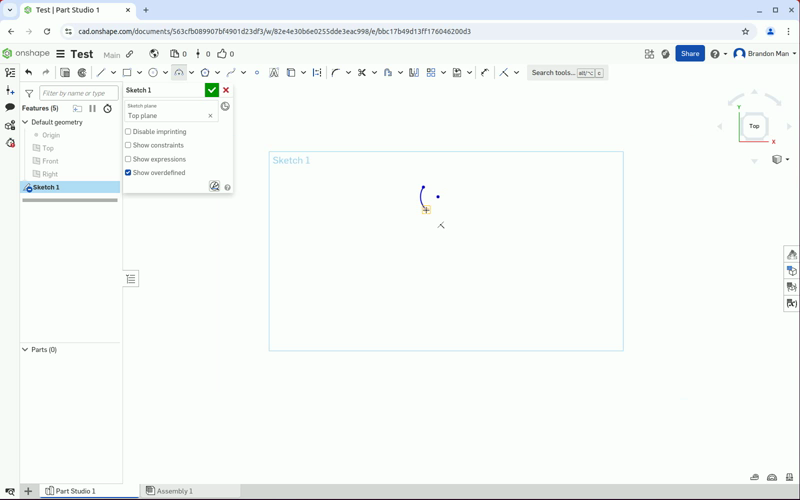
scroll(-6)
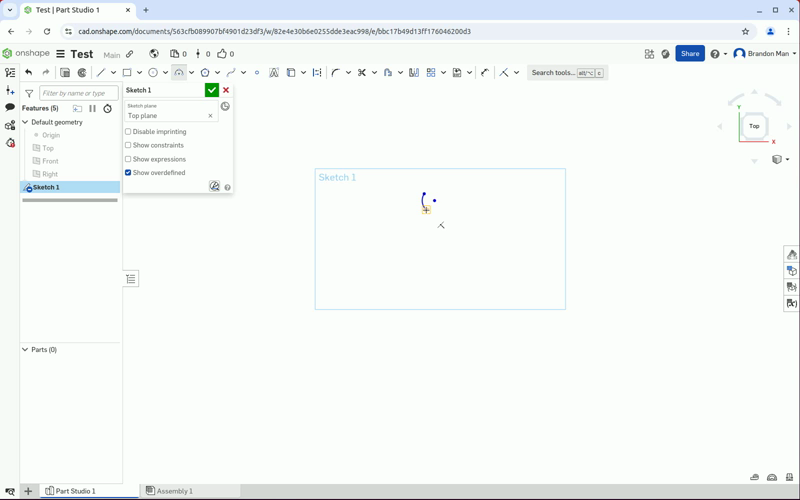
scroll(-6)
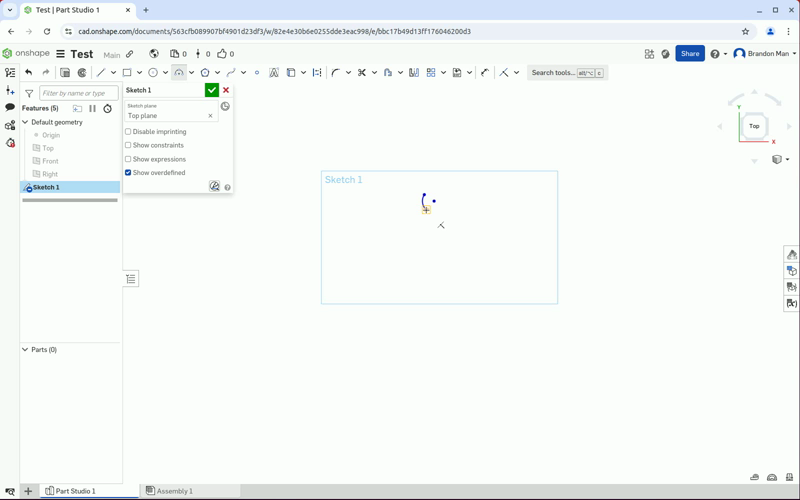
scroll(-6)
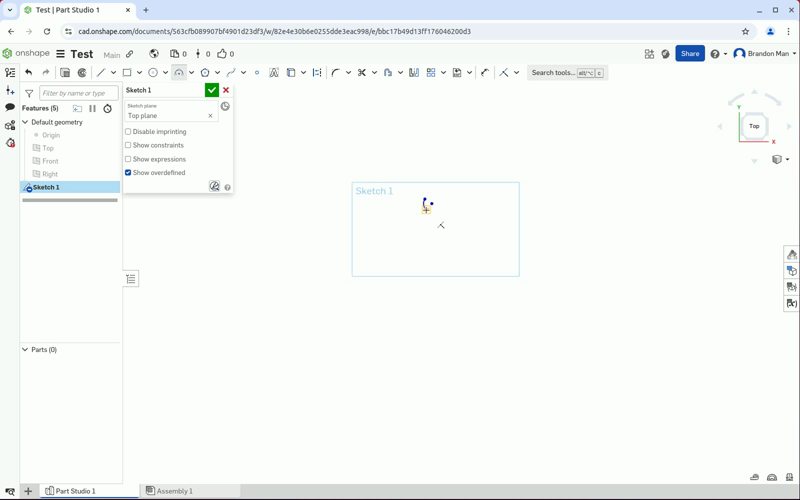
scroll(-6)
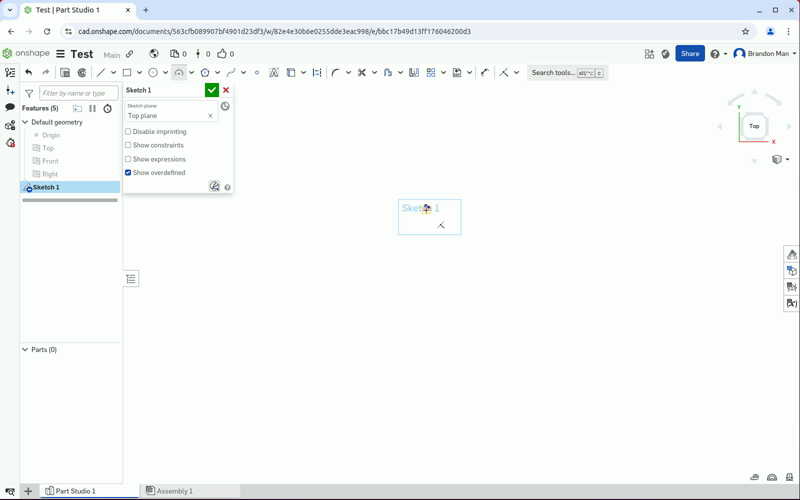
mouse_move(425, 205)
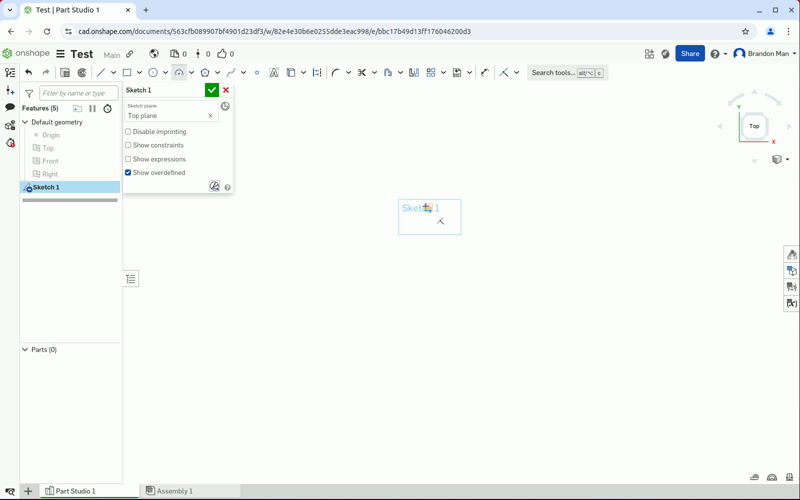
scroll(6)
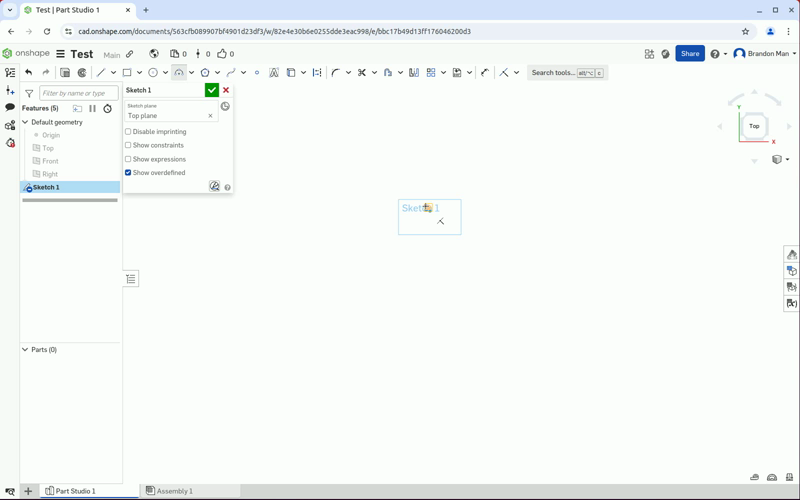
scroll(6)
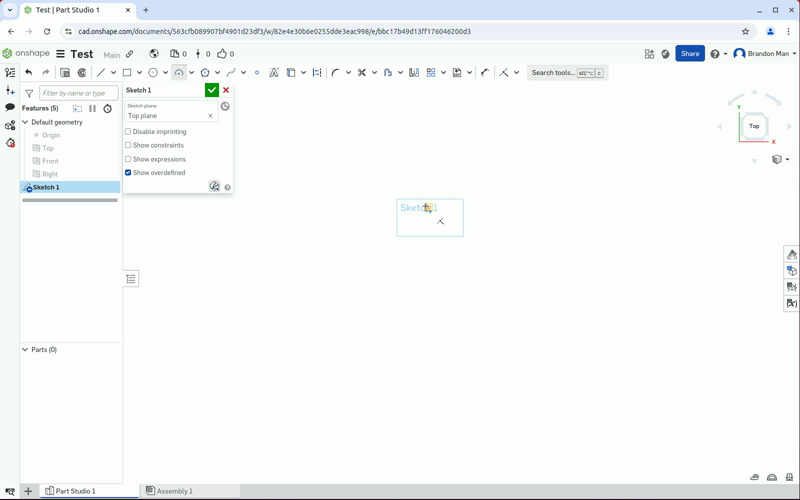
scroll(6)
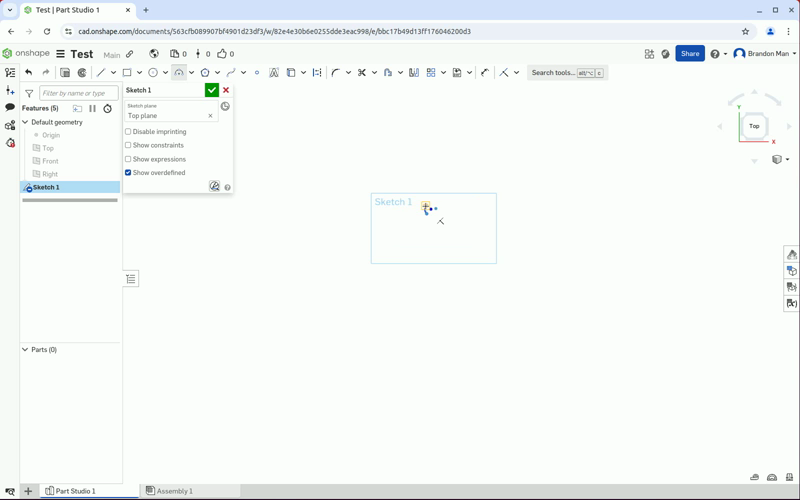
scroll(6)
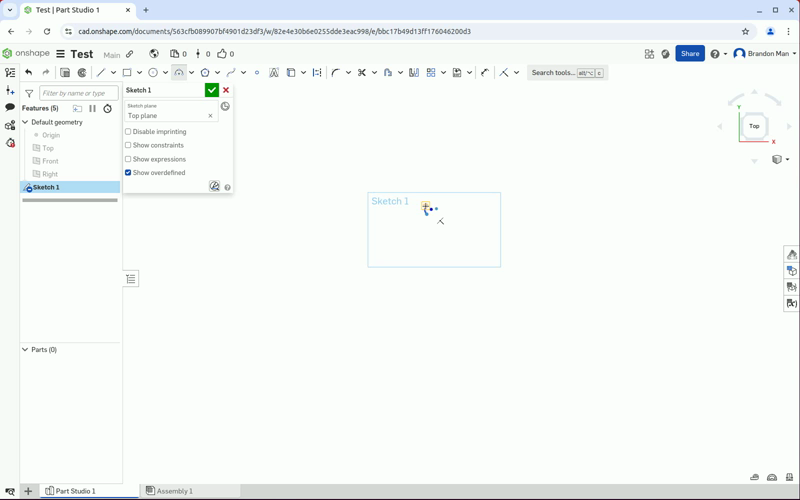
scroll(6)
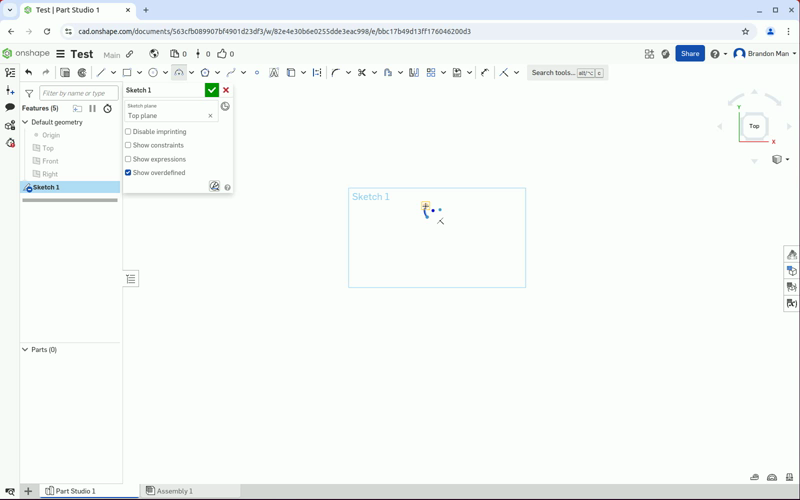
scroll(6)
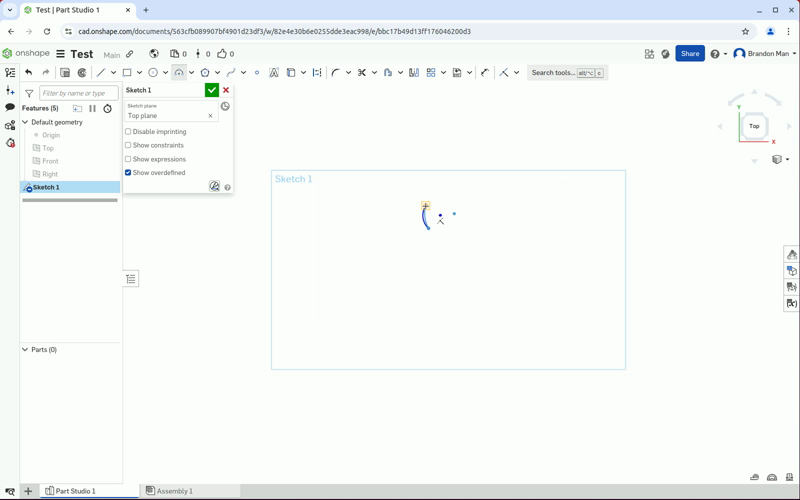
scroll(6)
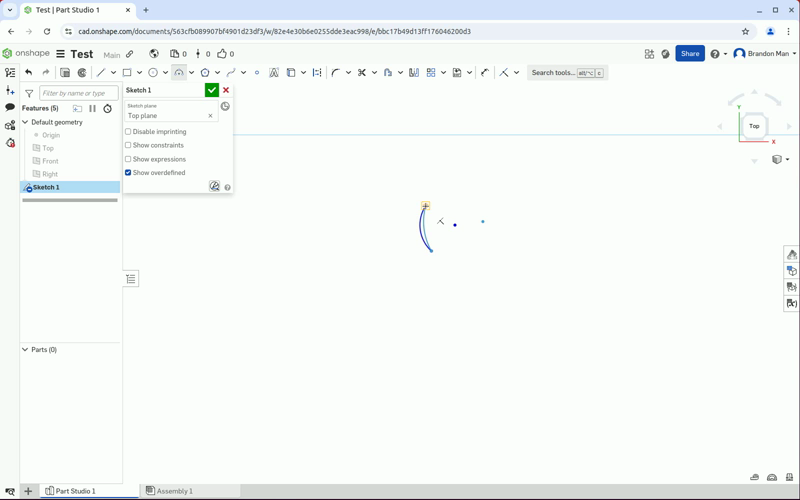
click(425, 205)
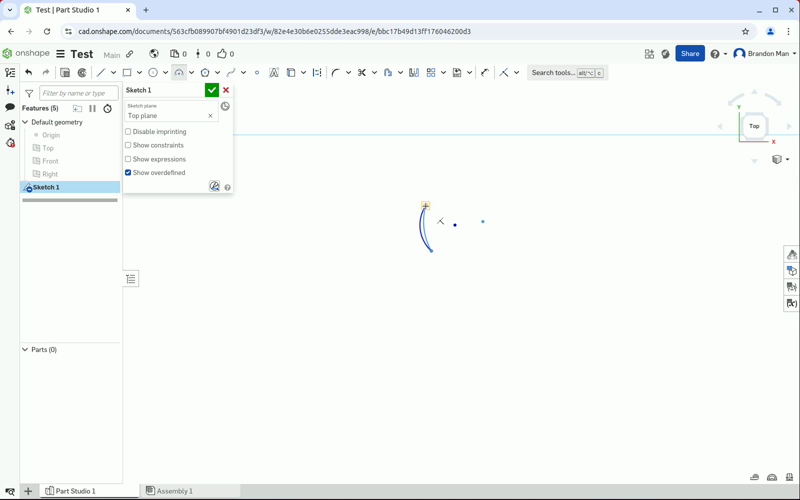
scroll(-6)
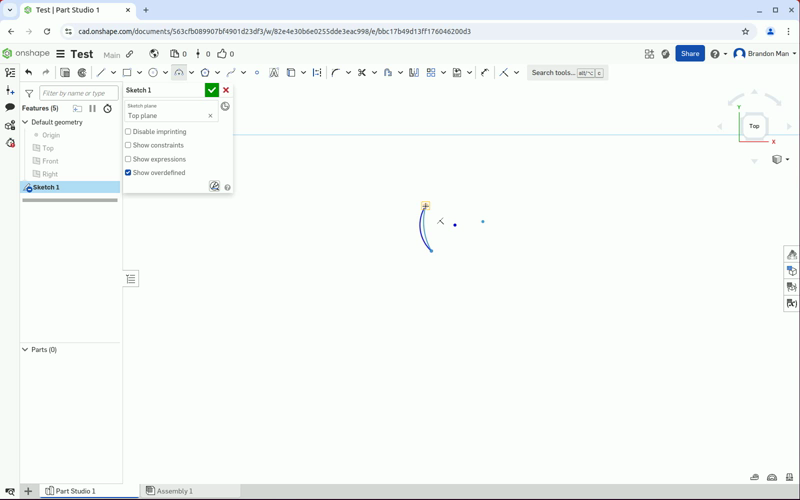
scroll(-6)
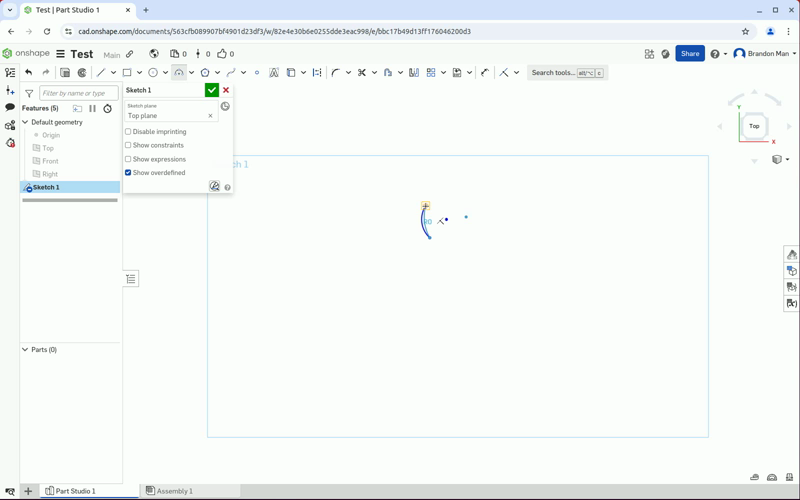
scroll(-6)
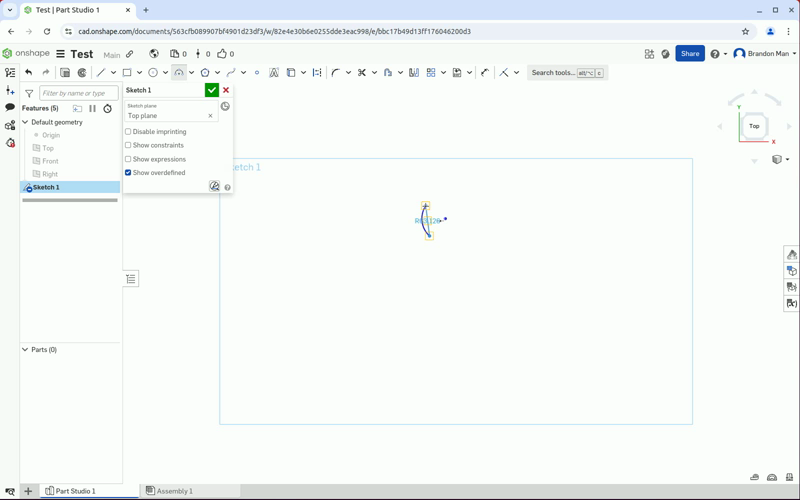
scroll(-6)
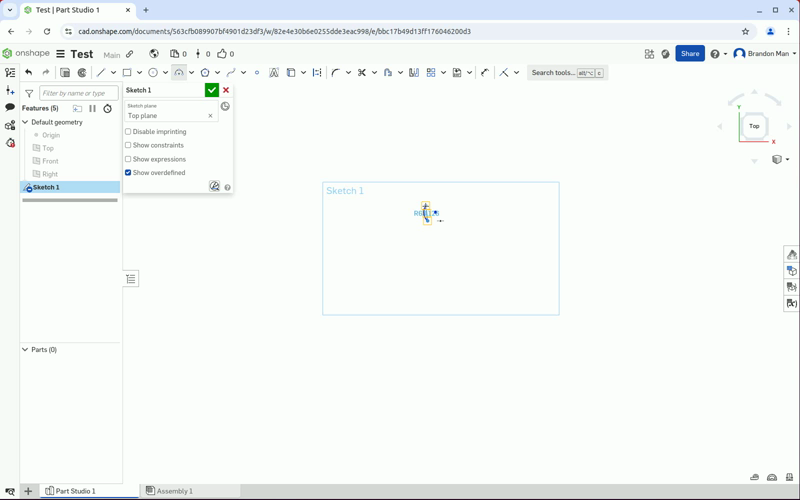
scroll(-6)
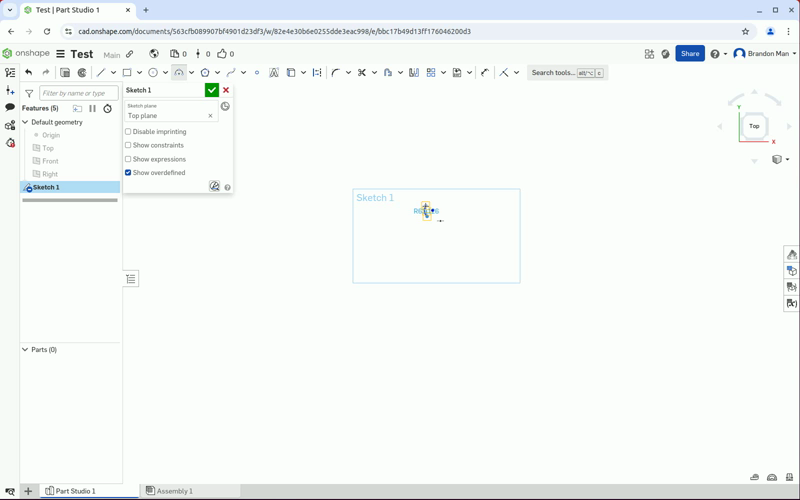
scroll(-6)
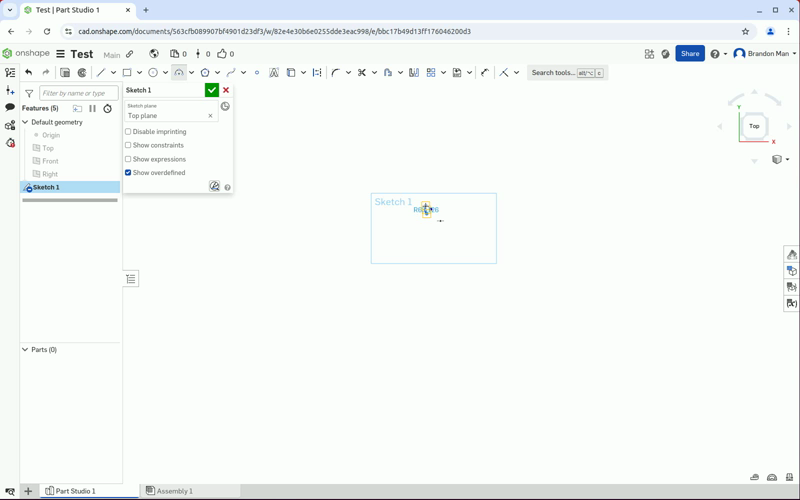
scroll(-6)
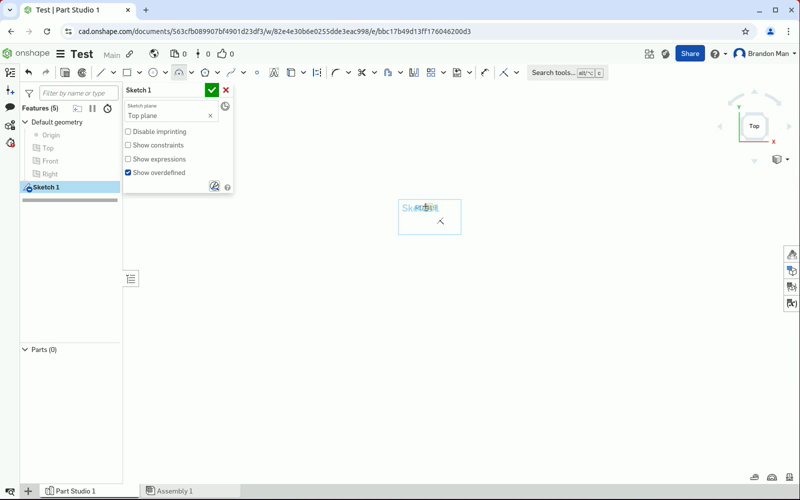
key_down(shift)
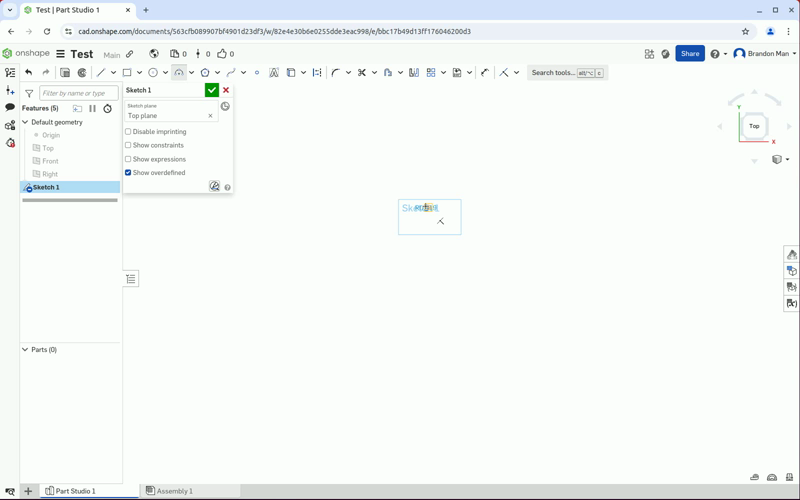
mouse_move(426, 207)
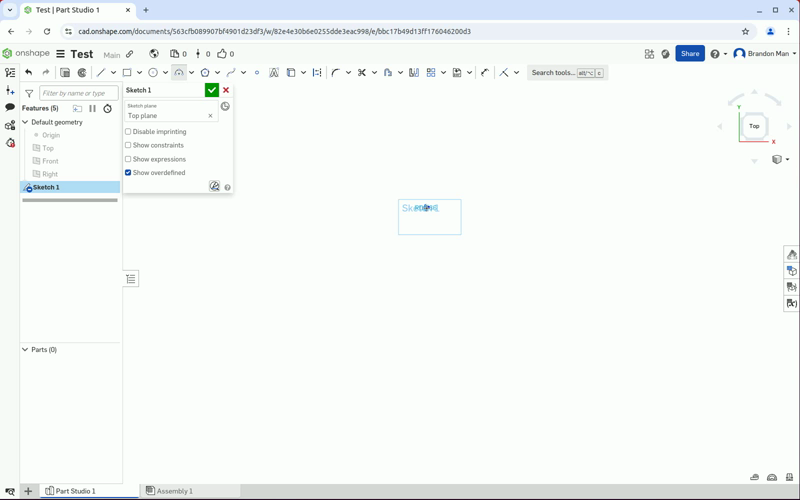
scroll(6)
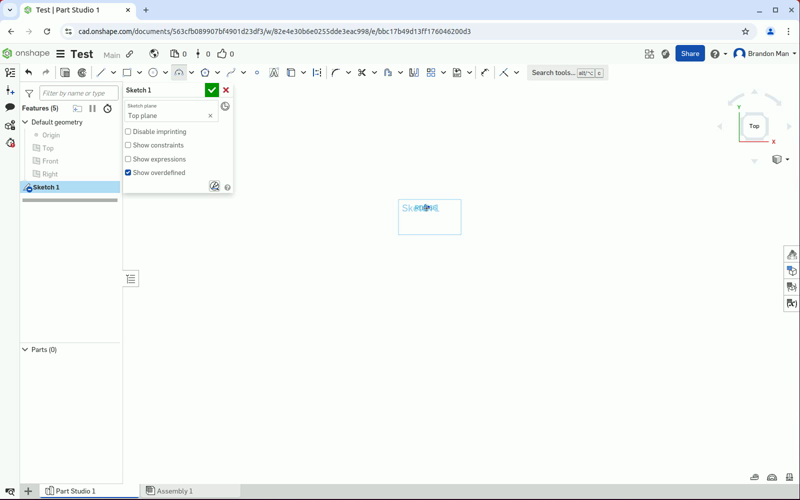
scroll(6)
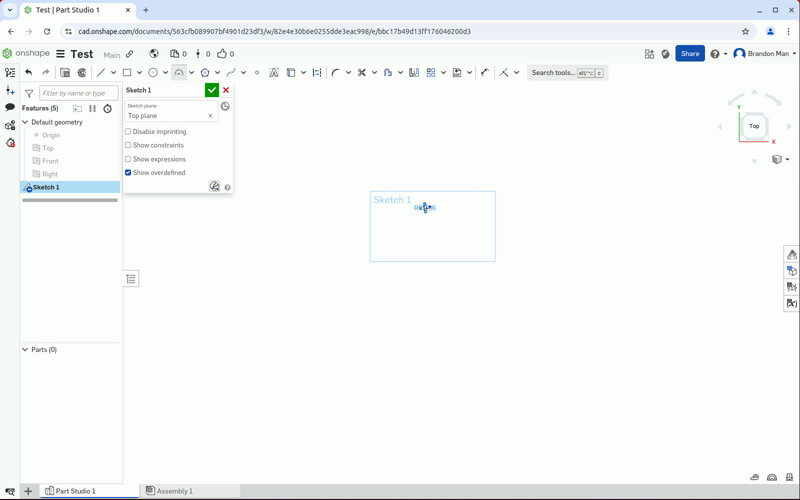
scroll(6)
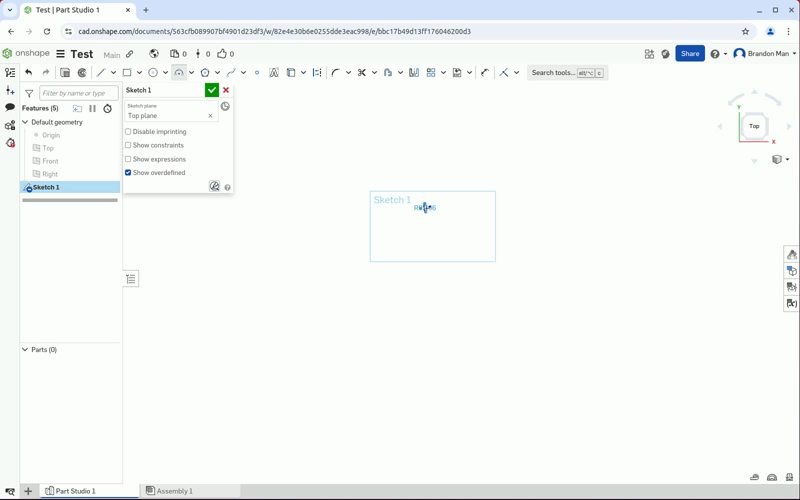
scroll(6)
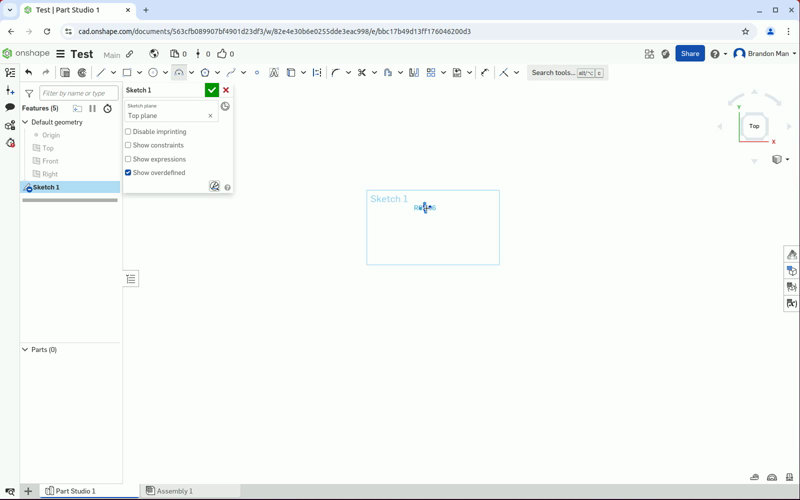
scroll(6)
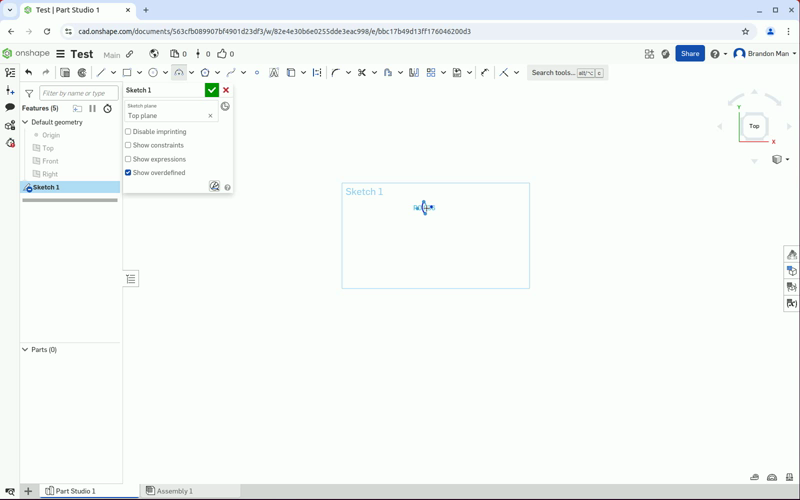
scroll(6)
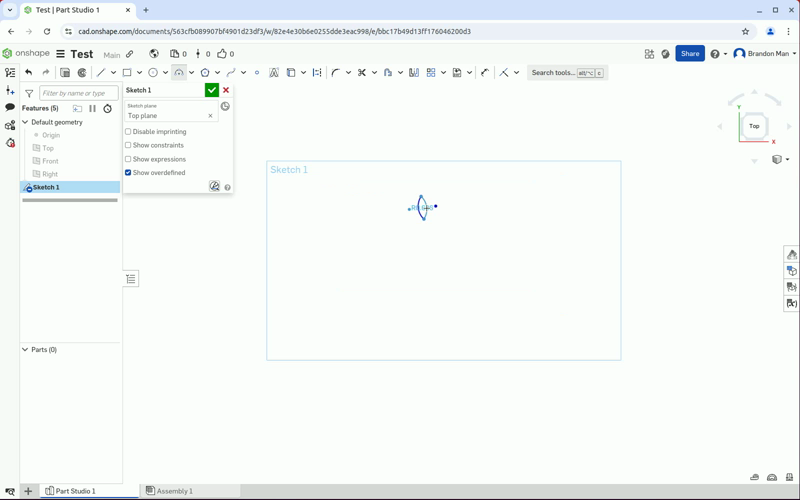
scroll(6)
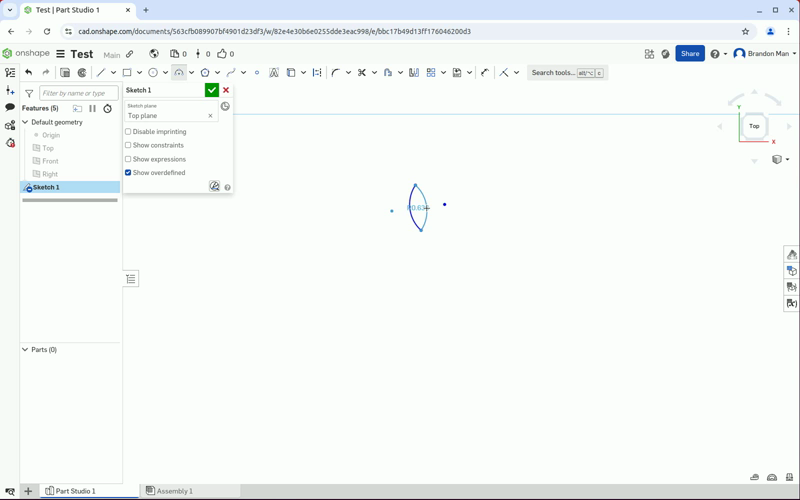
click(426, 207)
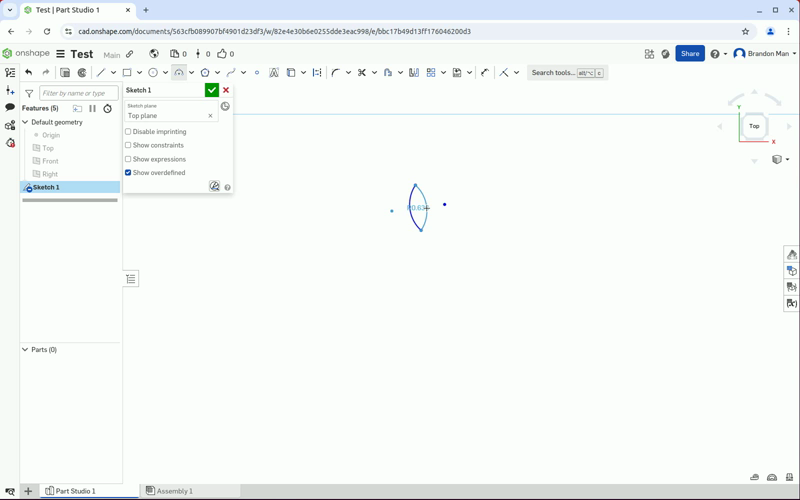
scroll(-6)
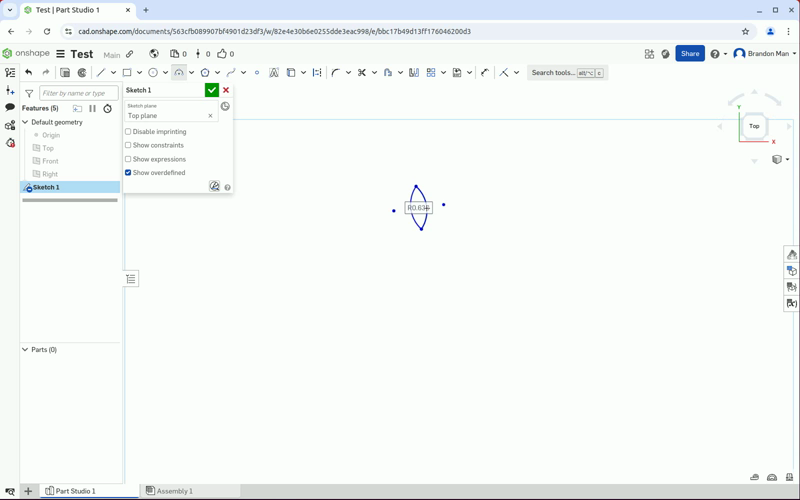
scroll(-6)
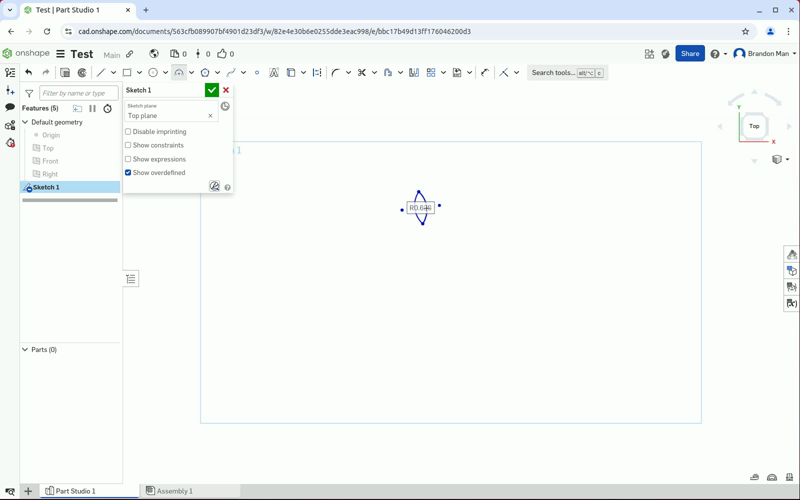
scroll(-6)
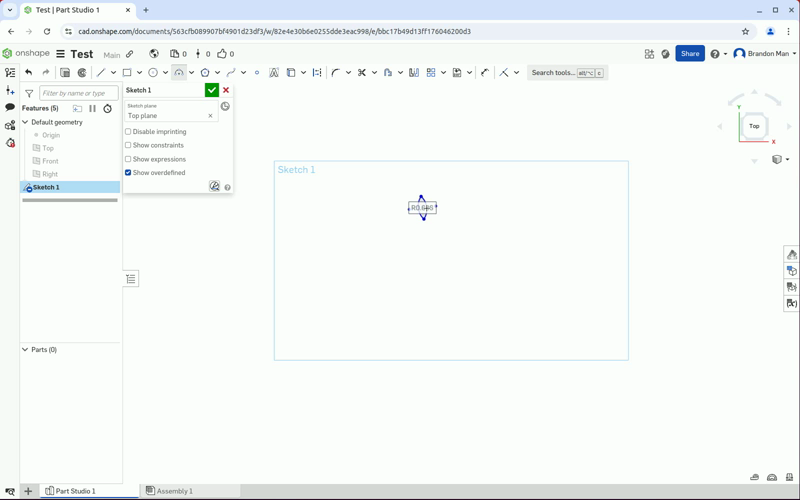
scroll(-6)
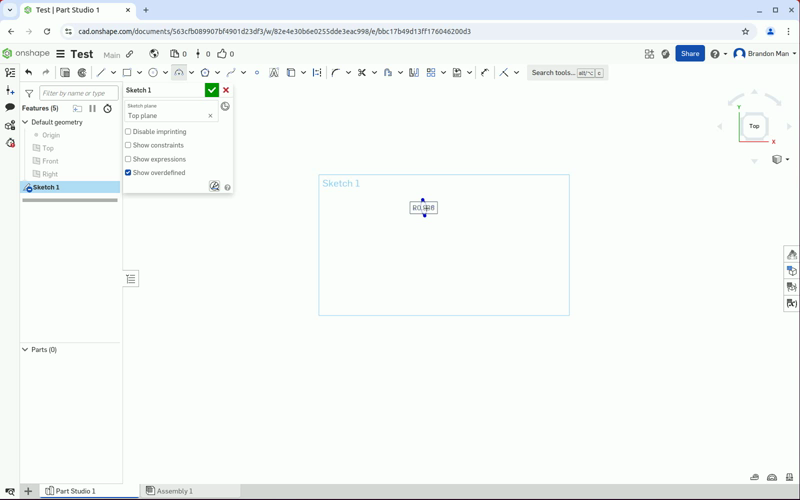
scroll(-6)
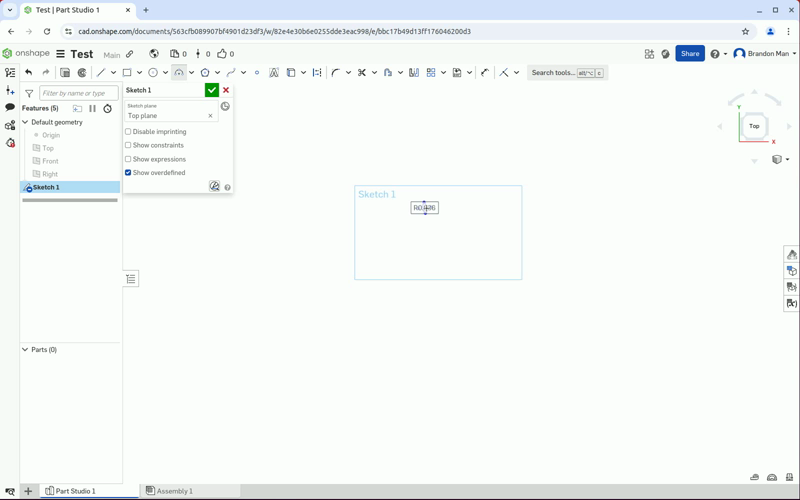
scroll(-6)
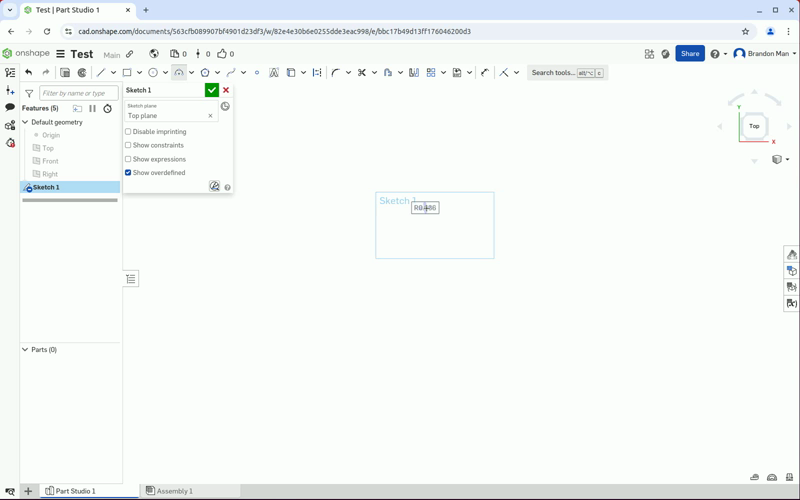
scroll(-6)
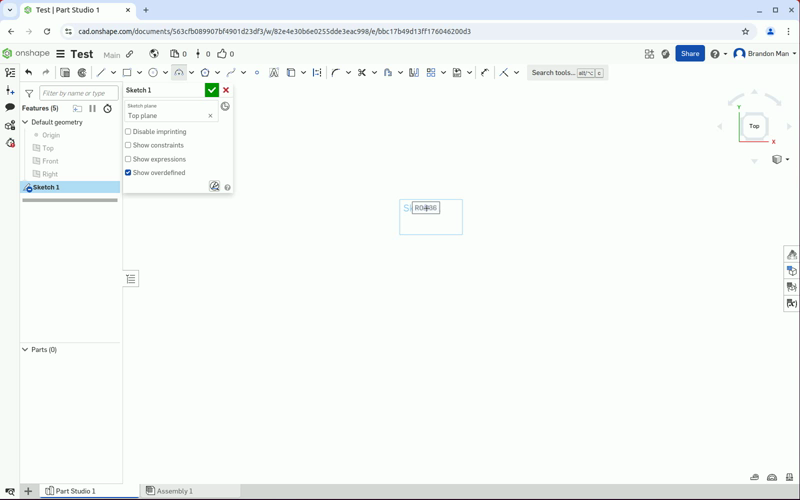
key_up(shift)
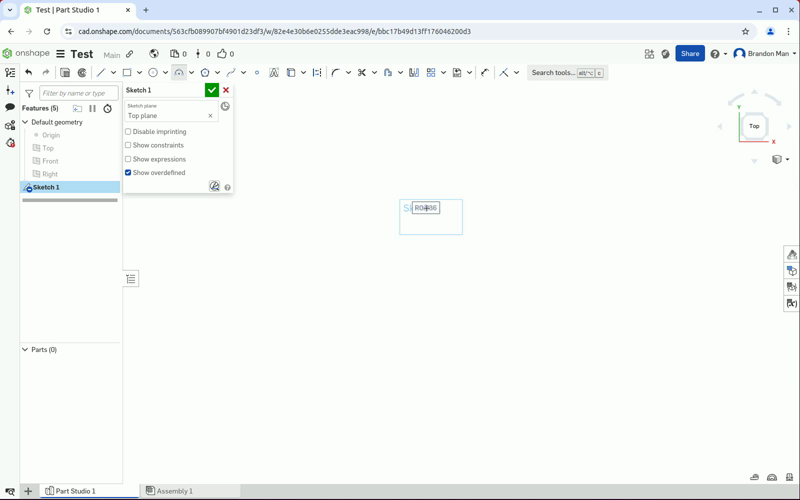
key(esc)
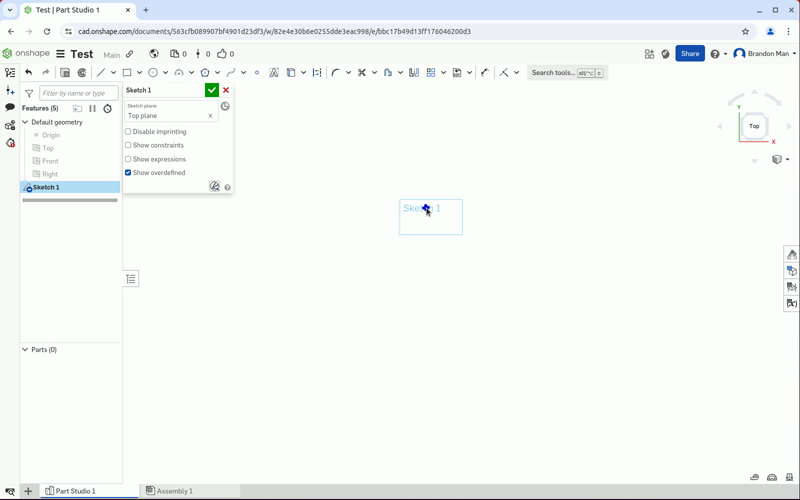
mouse_move(425, 207)
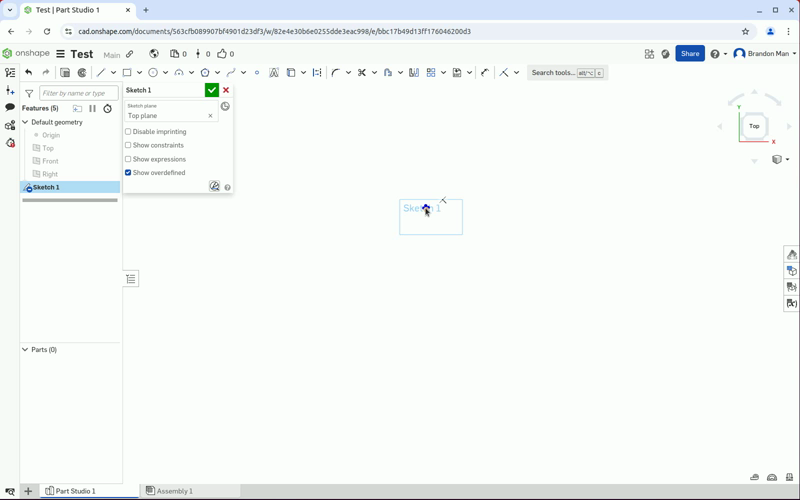
scroll(6)
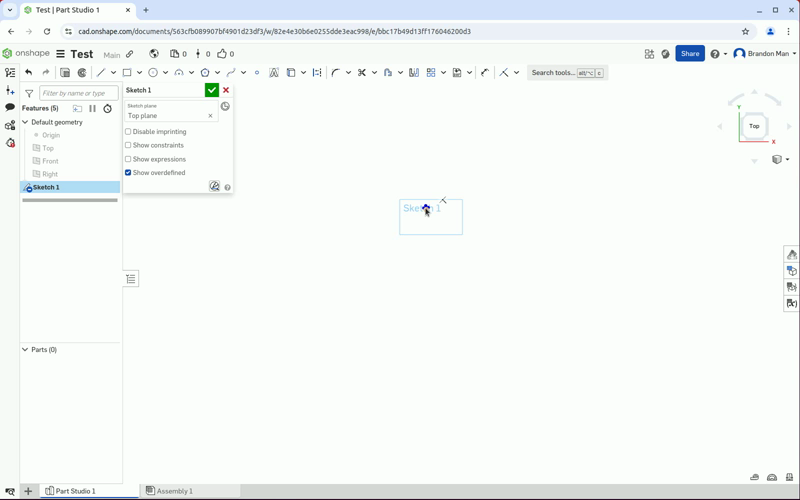
scroll(6)
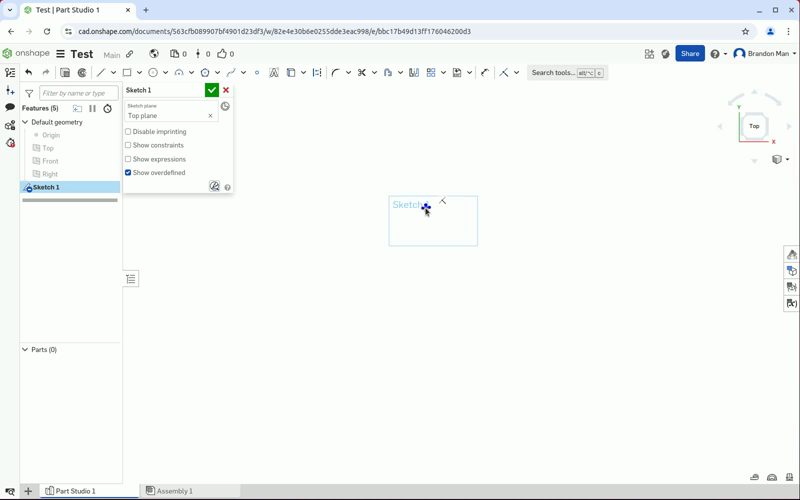
scroll(6)
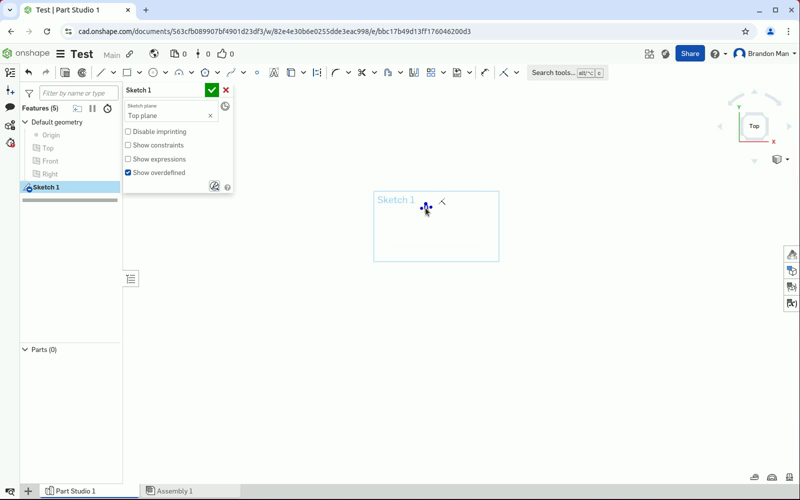
scroll(6)
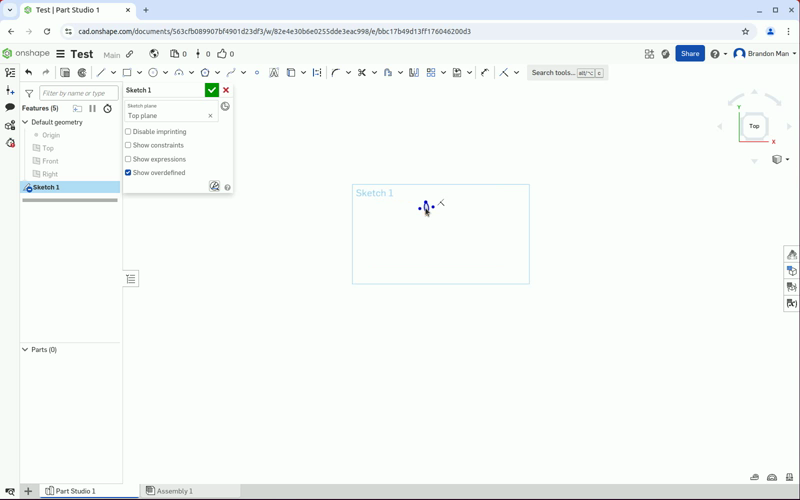
scroll(6)
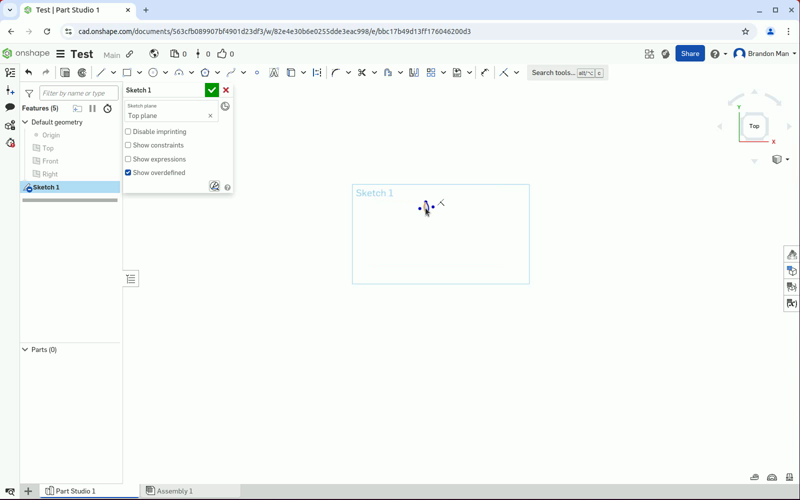
scroll(6)
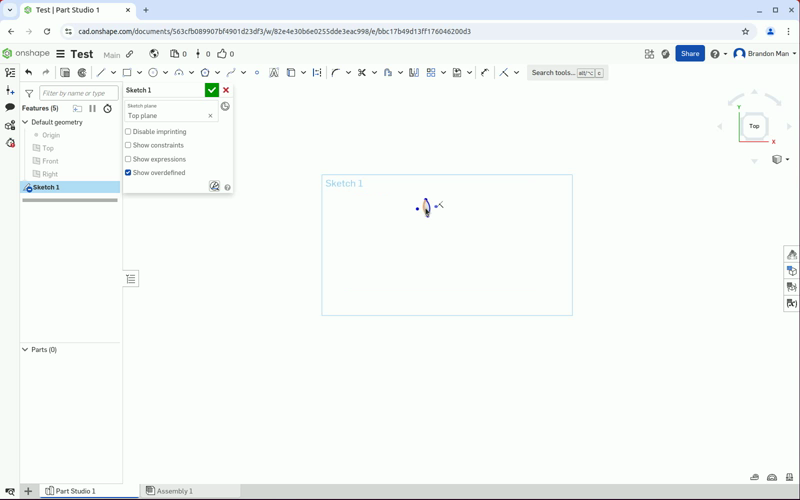
scroll(6)
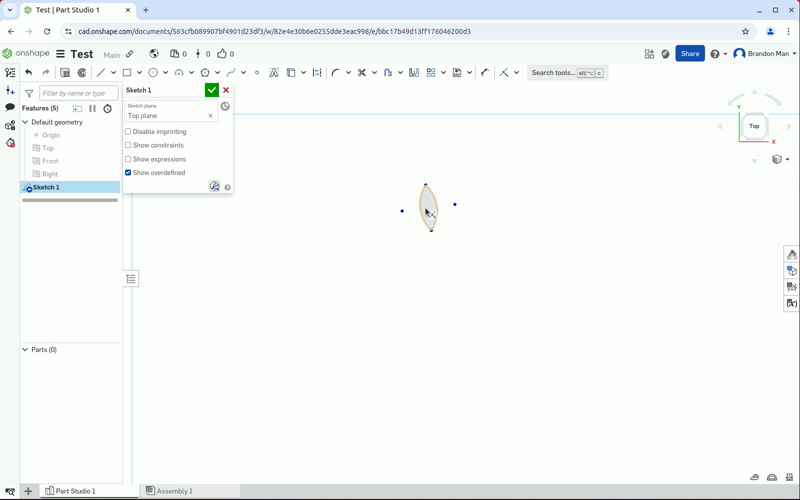
click(425, 207)
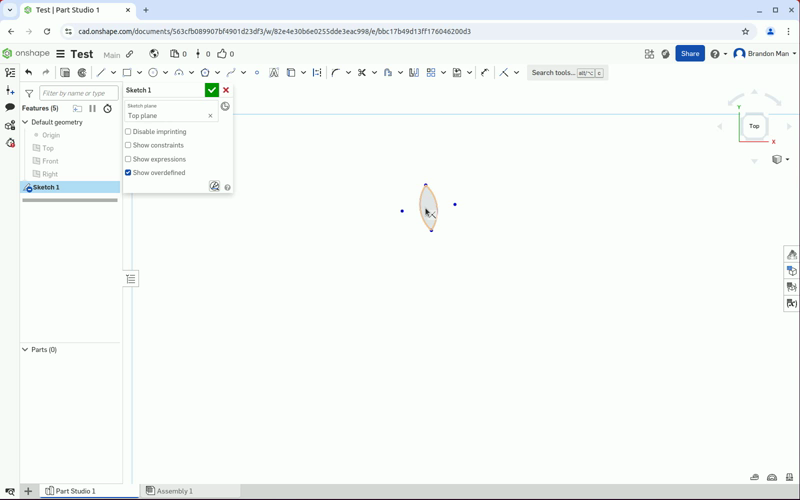
scroll(-6)
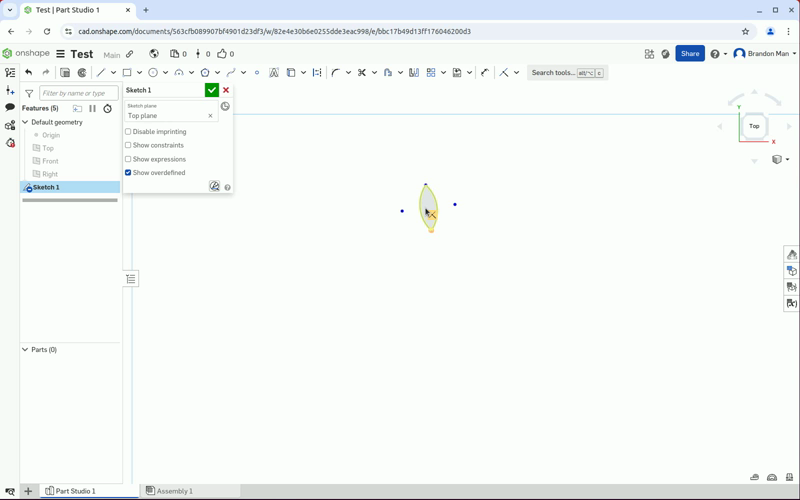
scroll(-6)
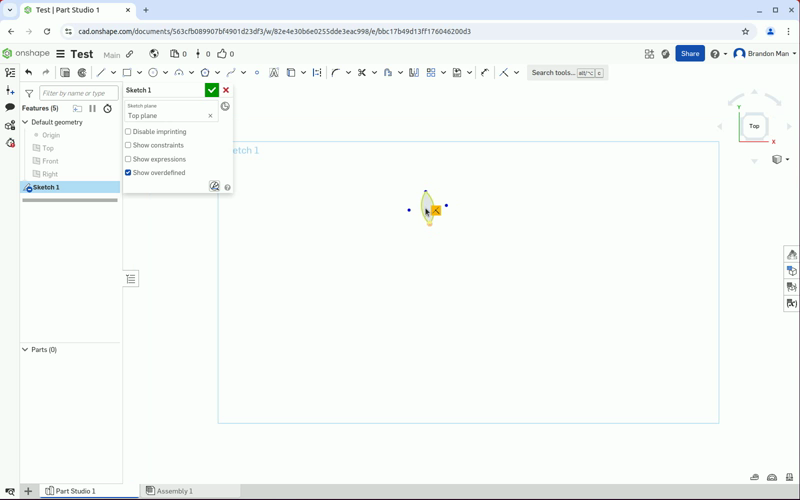
scroll(-6)
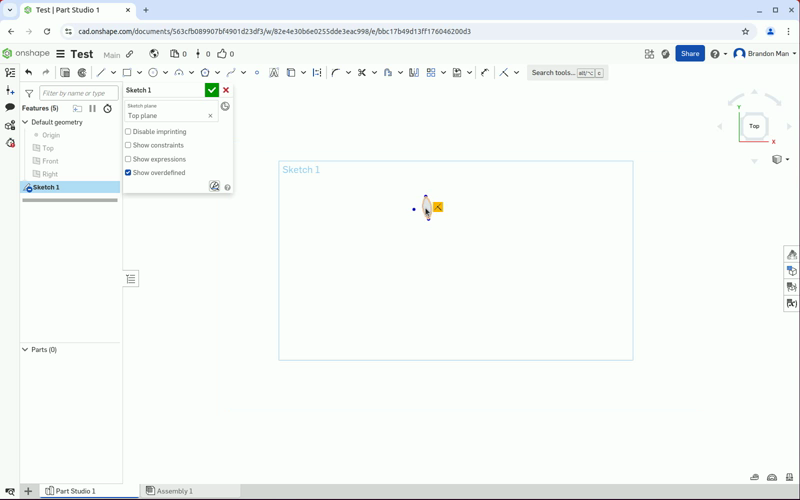
scroll(-6)
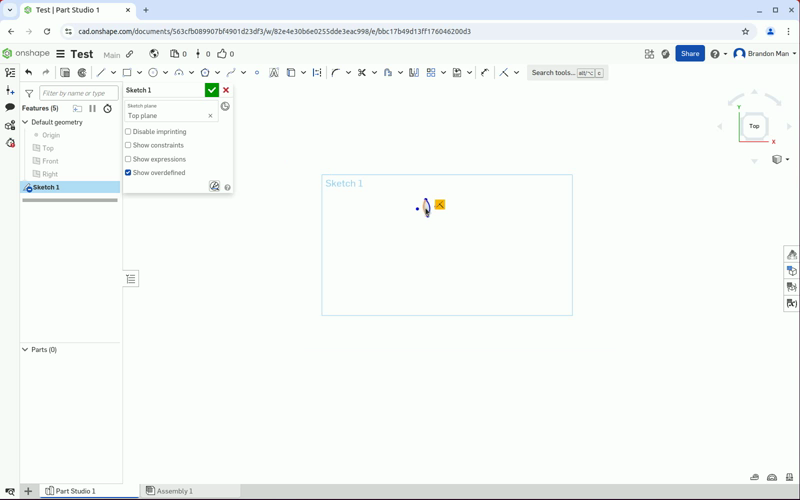
scroll(-6)
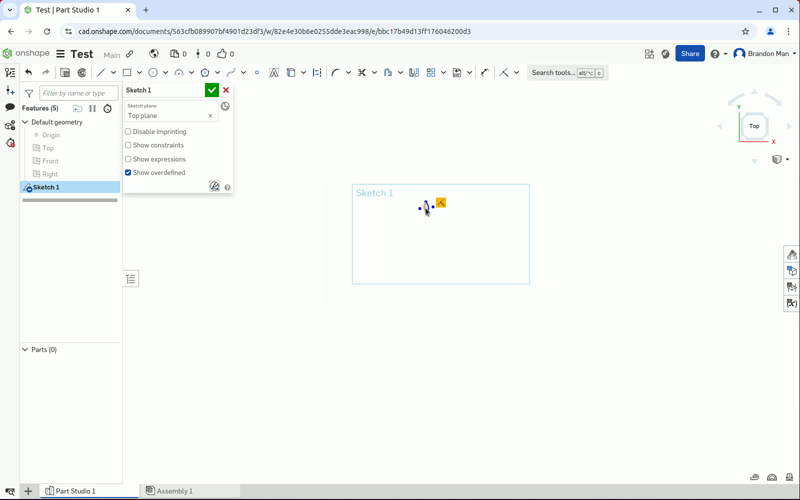
scroll(-6)
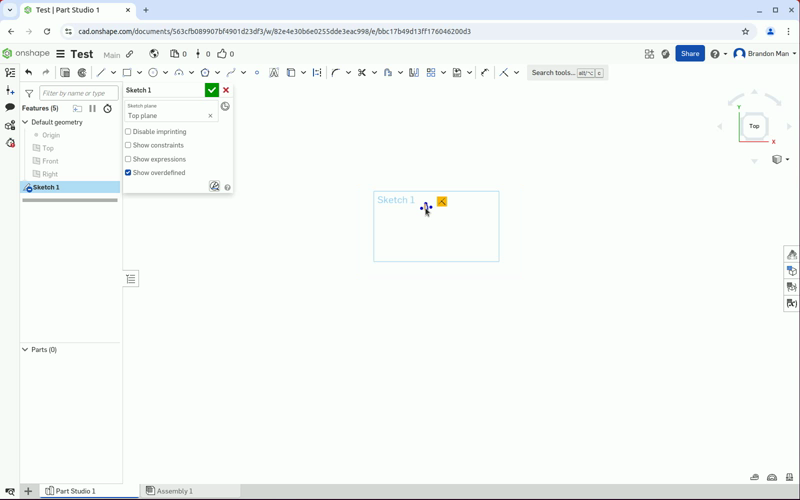
scroll(-6)
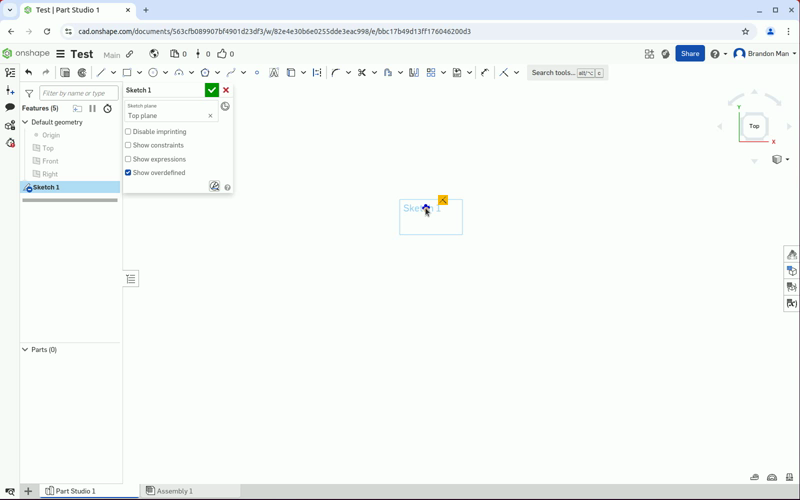
mouse_move(73, 352)
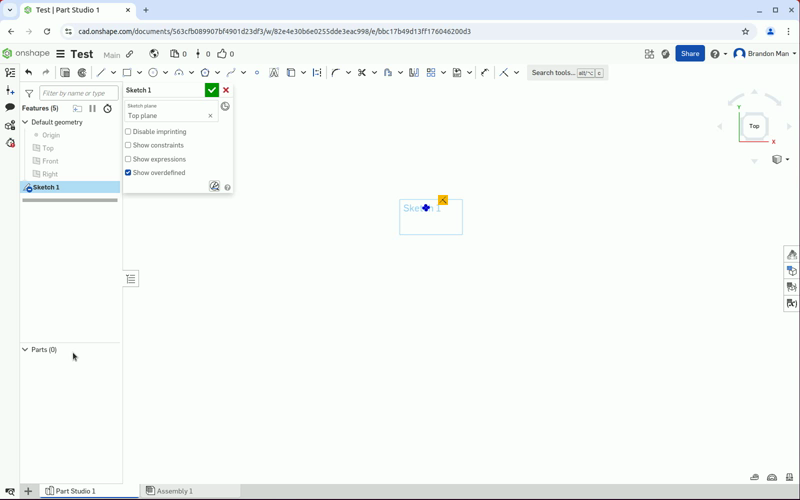
key(shift+y)
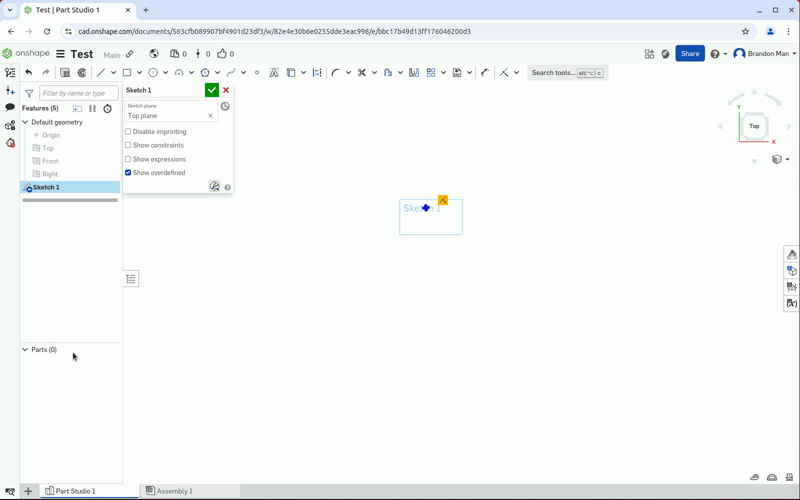
key(shift+e)
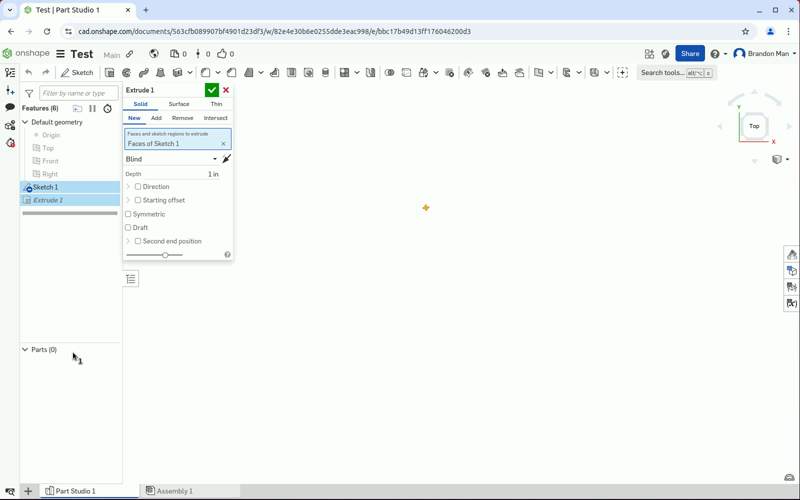
mouse_move(143, 106)
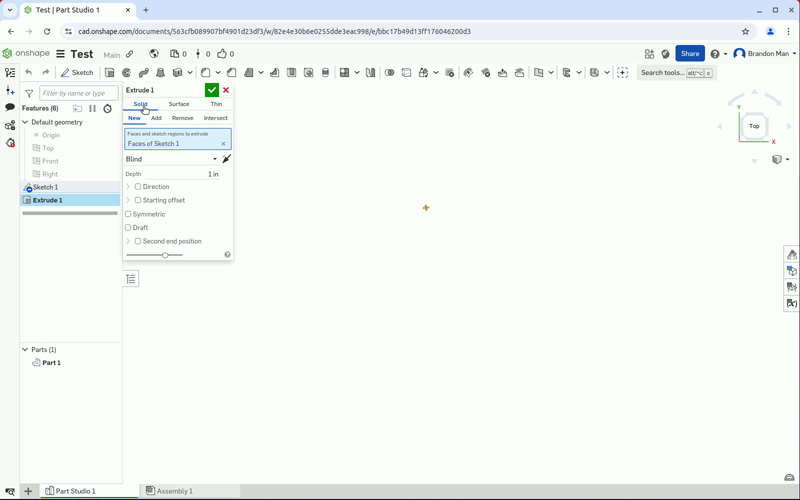
click(143, 106)
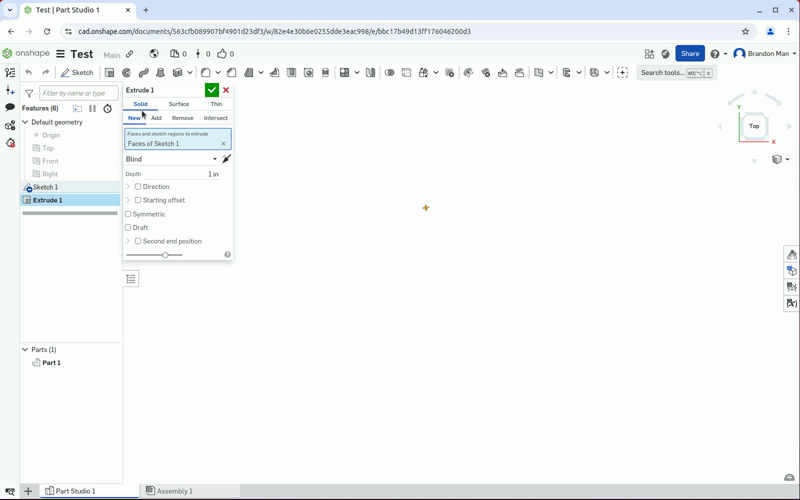
mouse_move(137, 120)
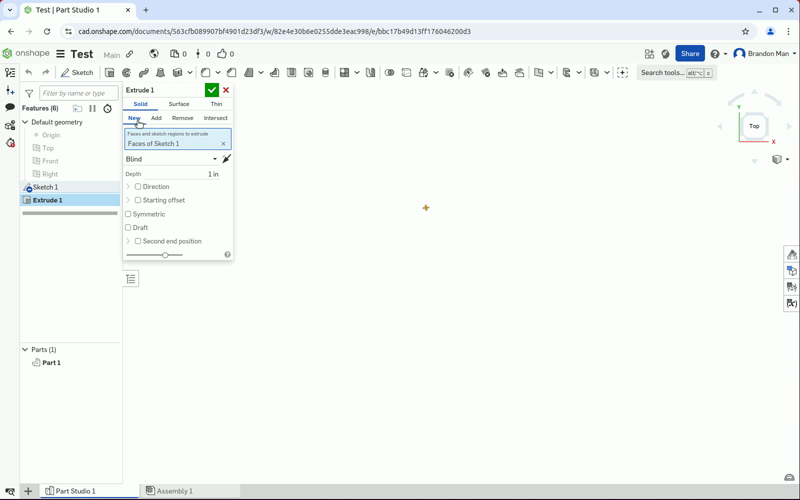
click(137, 120)
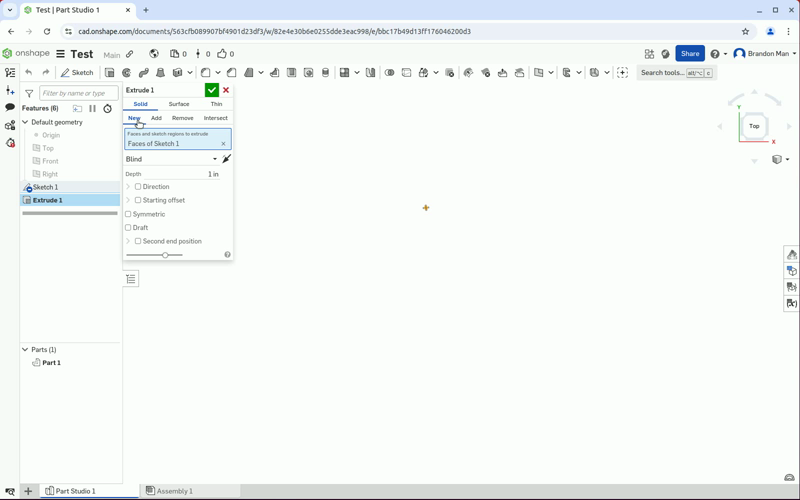
key(tab, 4)
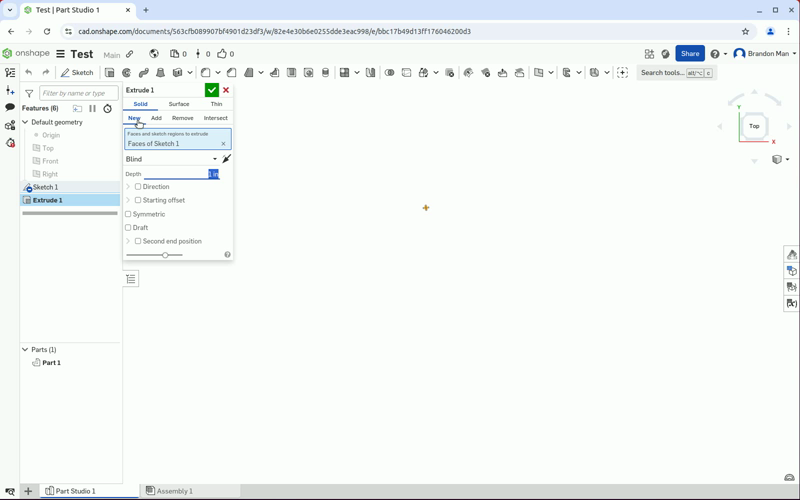
text(3.37)
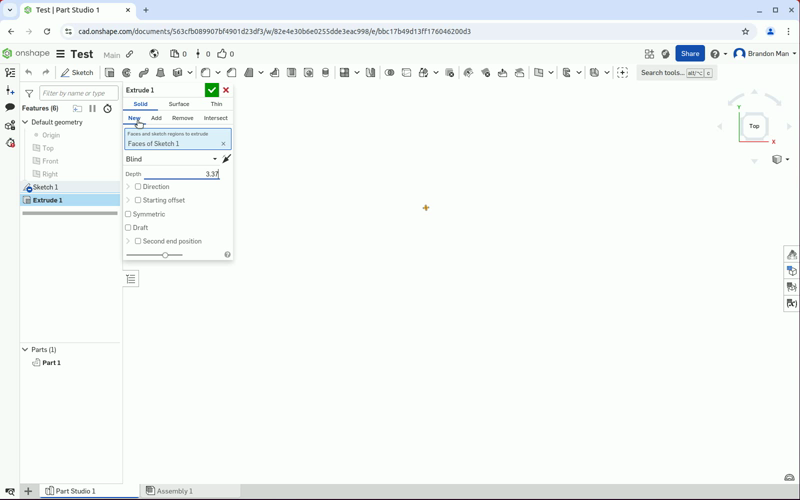
key(enter)
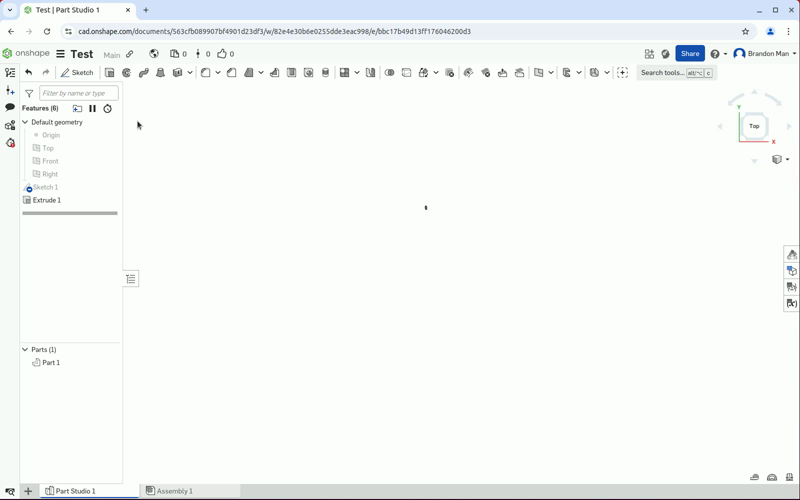
key(shift+h)
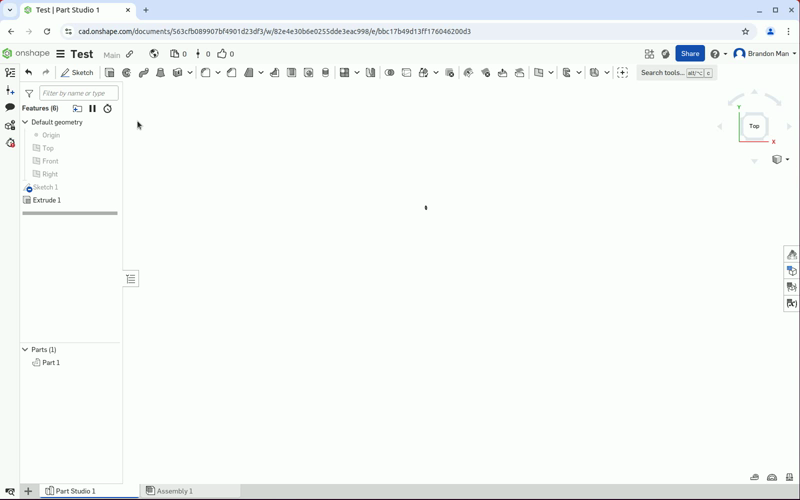
key(shift+h)
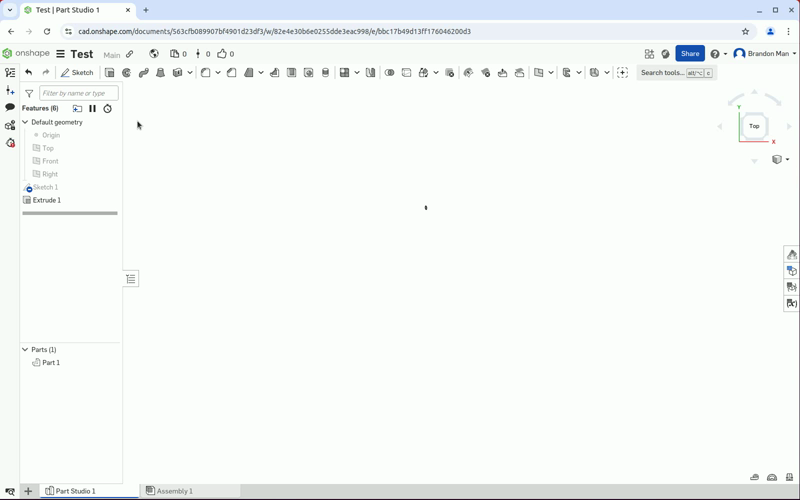
mouse_move(73, 189)
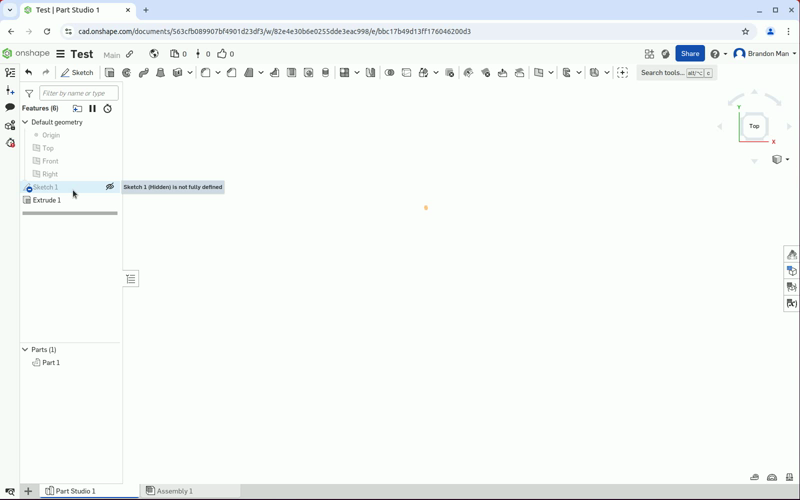
click(73, 189)
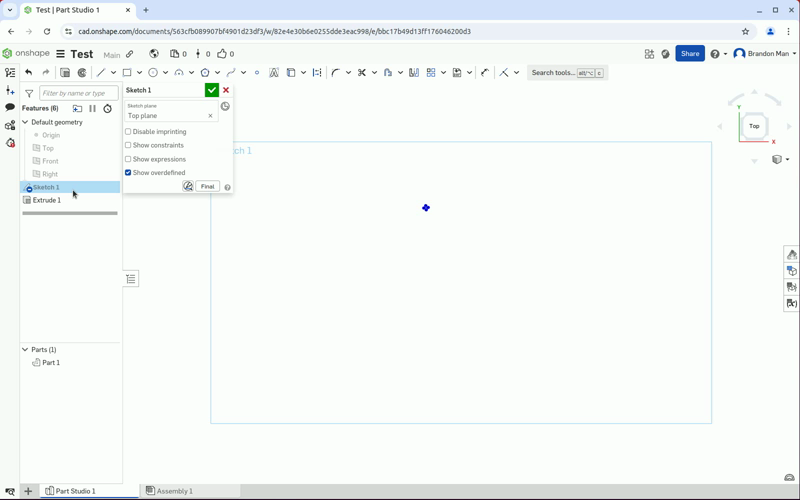
mouse_move(229, 92)
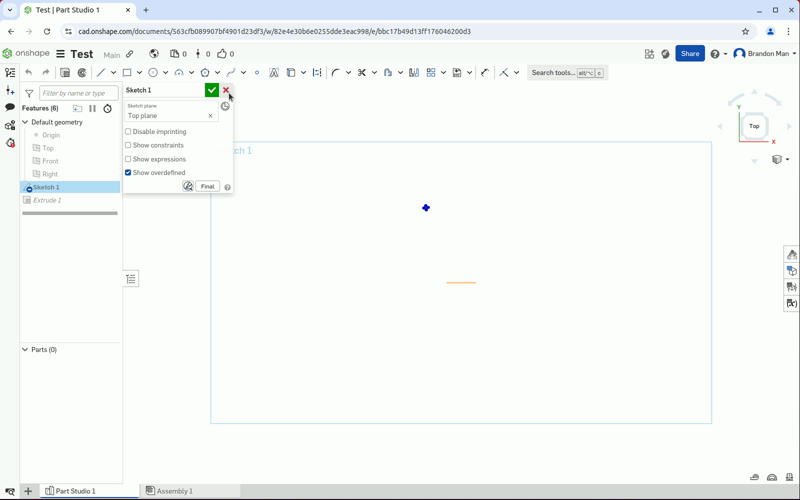
click(229, 92)
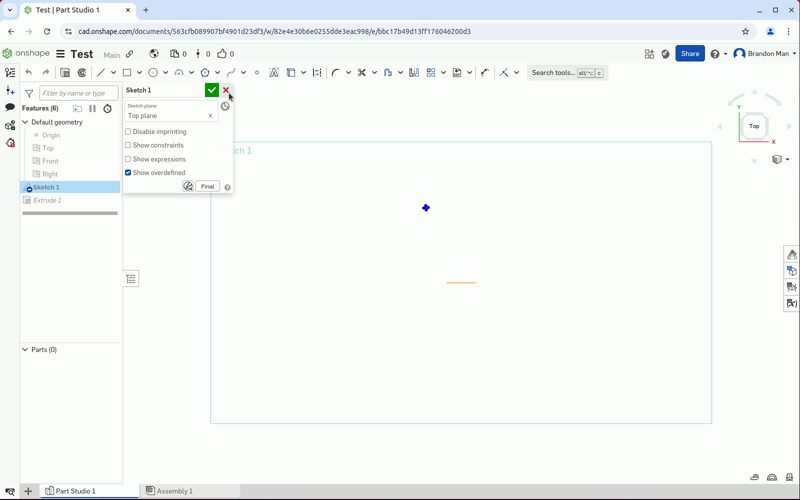
key(shift+s)
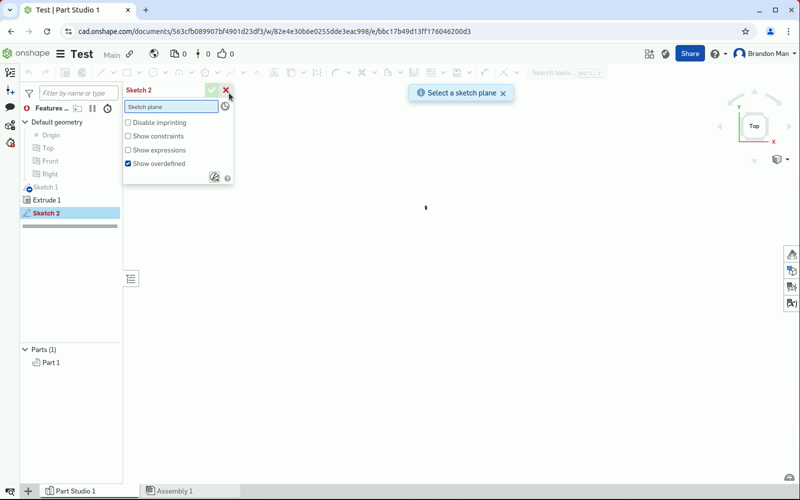
mouse_move(73, 150)
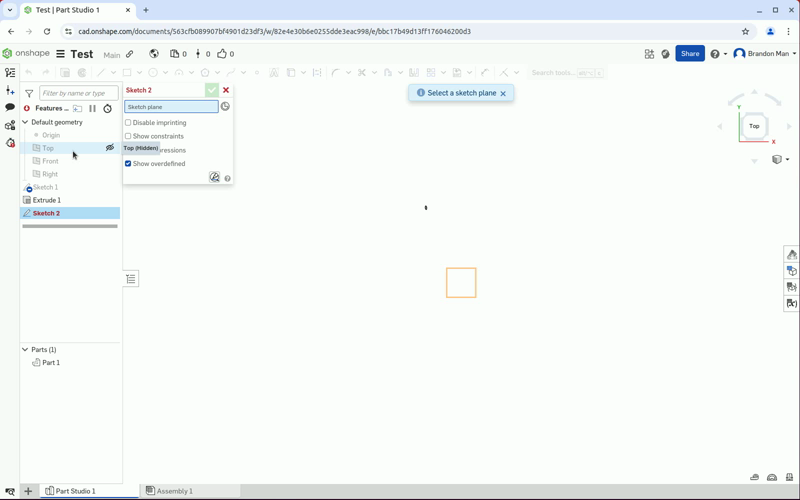
click(73, 150)
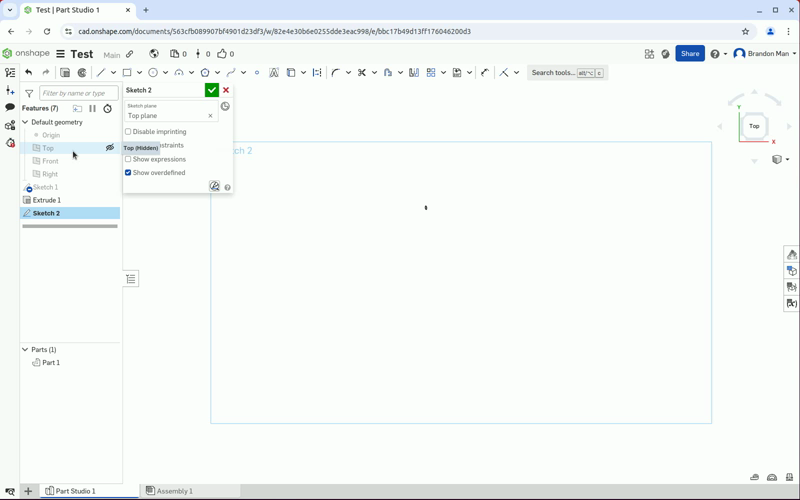
mouse_move(73, 352)
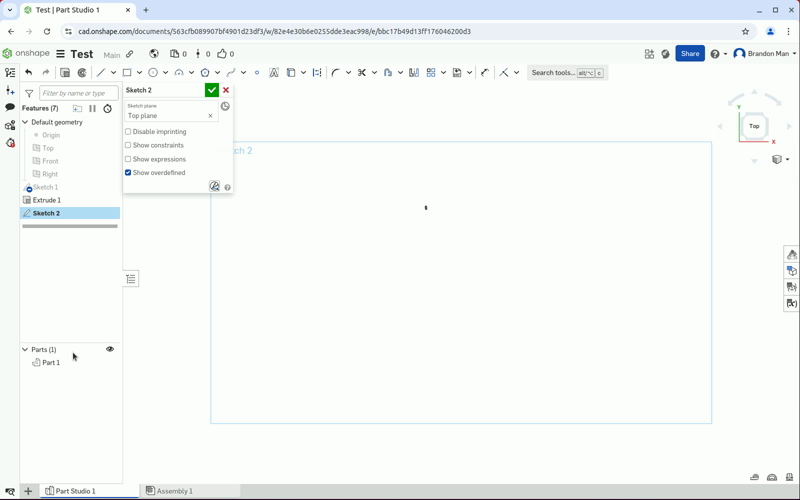
key(y)
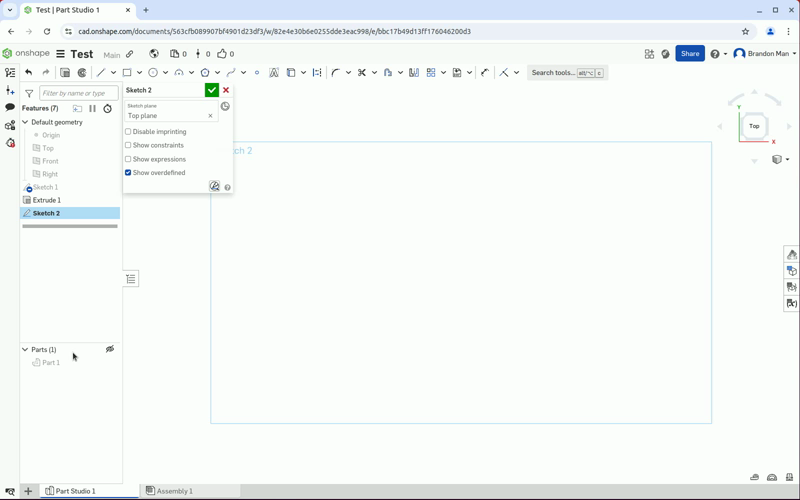
key(a)
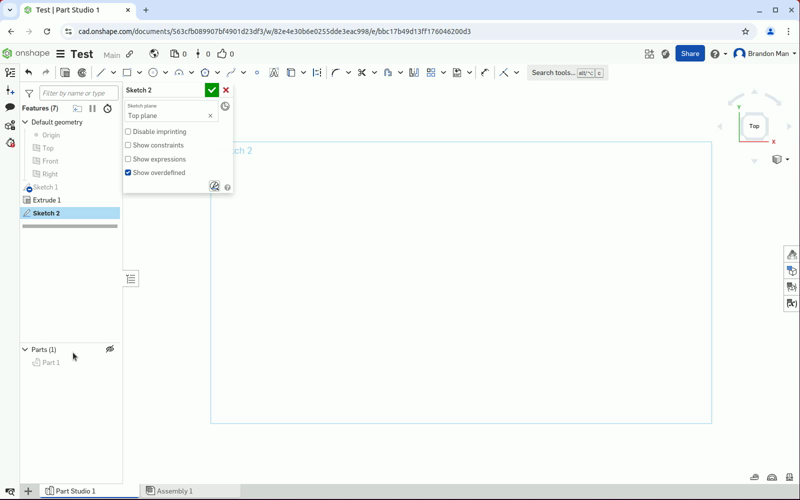
key_down(shift)
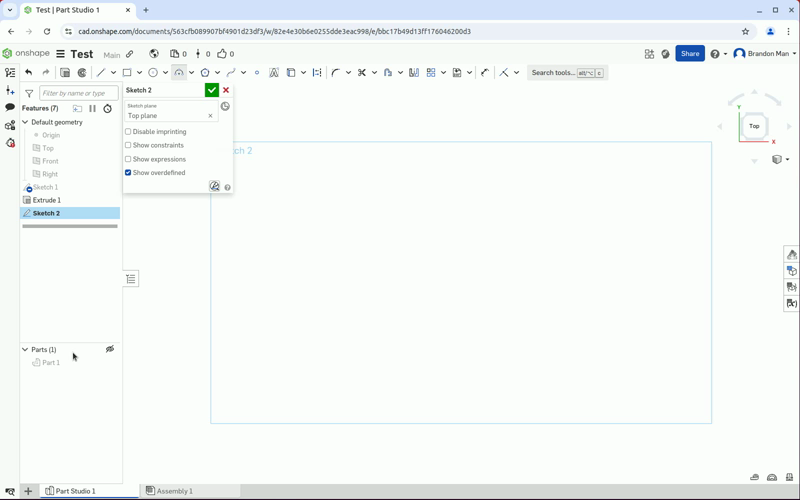
mouse_move(495, 209)
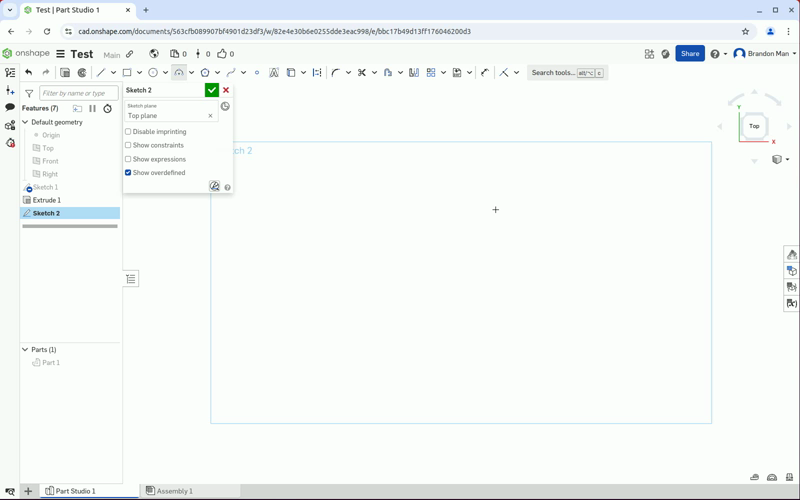
click(495, 209)
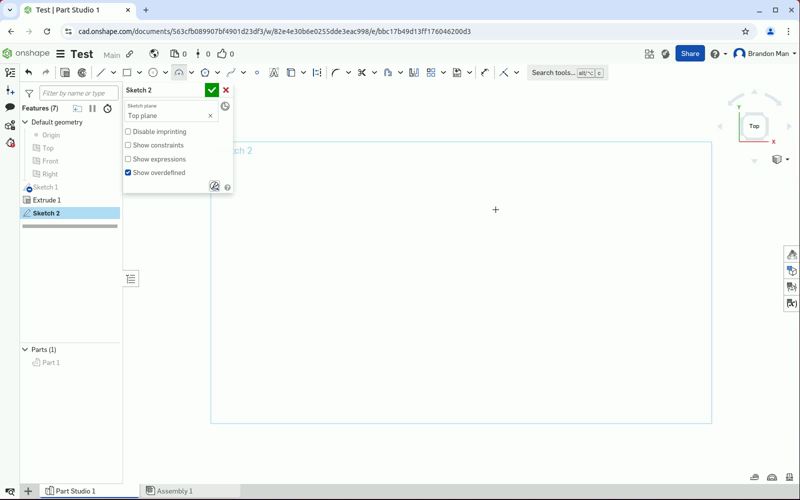
key_up(shift)
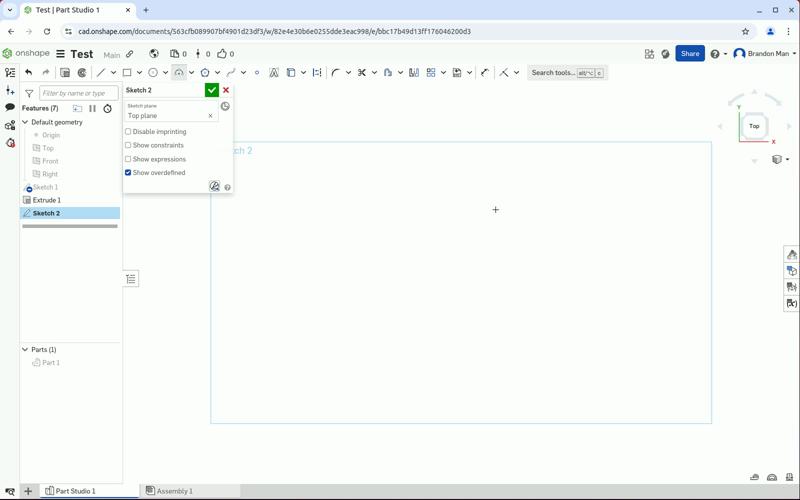
key_down(shift)
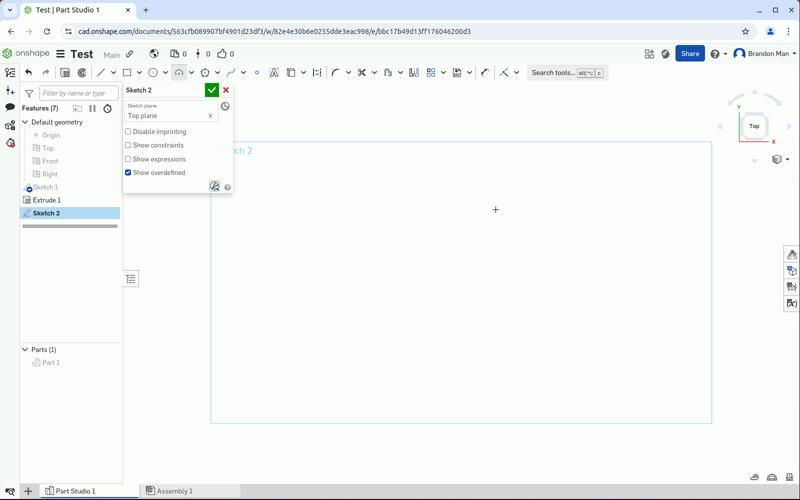
mouse_move(496, 204)
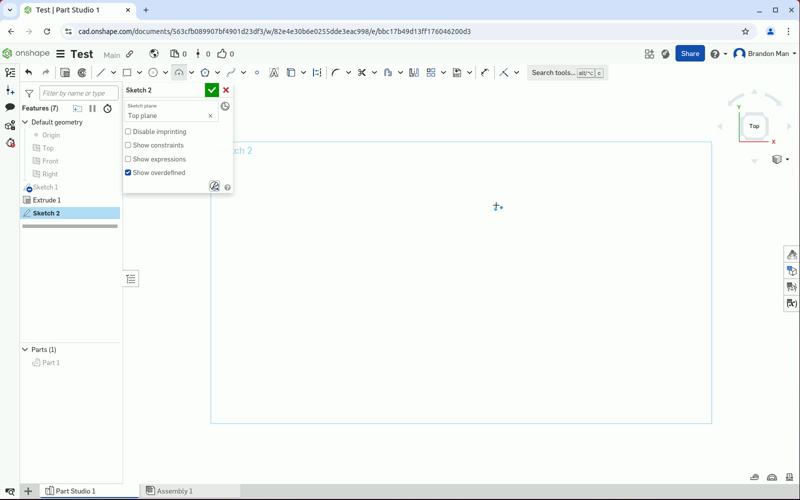
scroll(6)
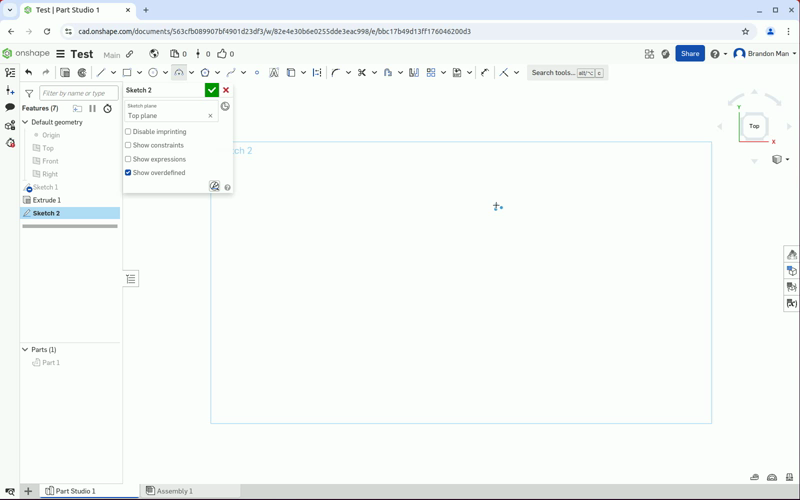
scroll(6)
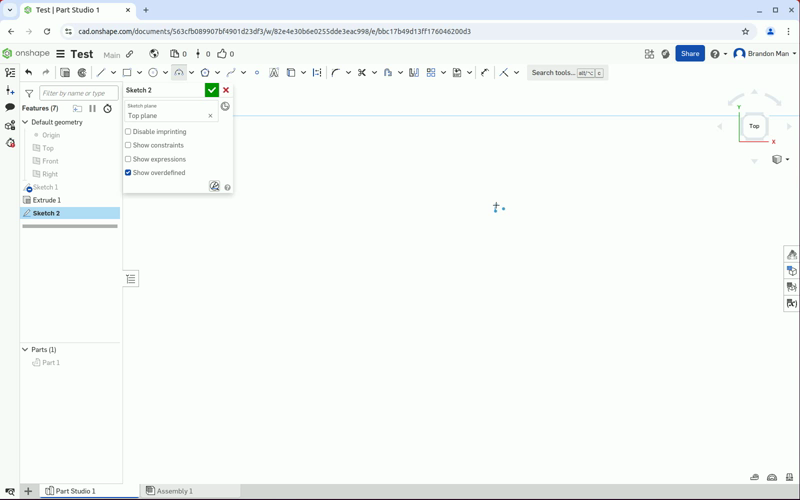
scroll(6)
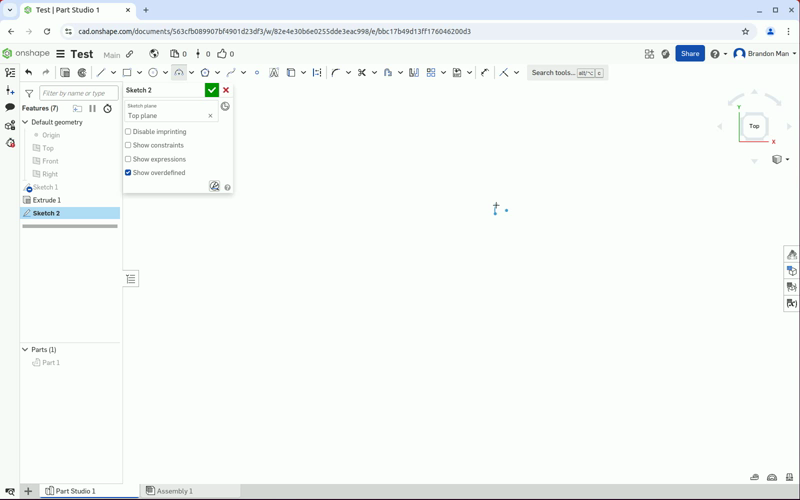
scroll(6)
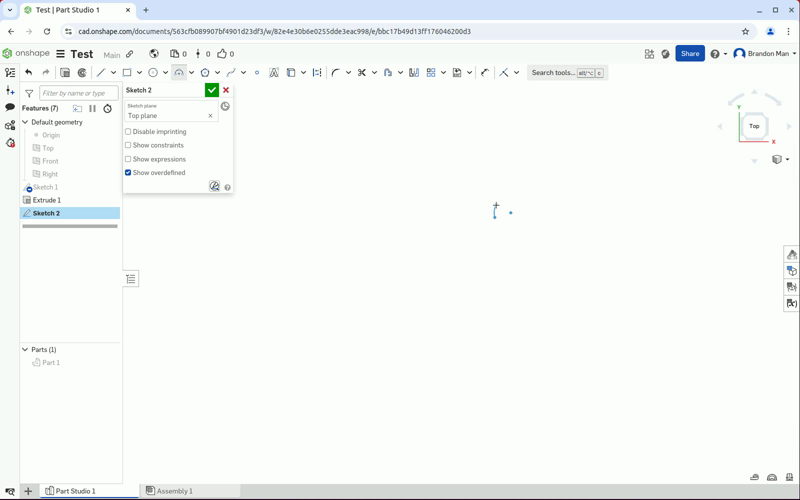
scroll(6)
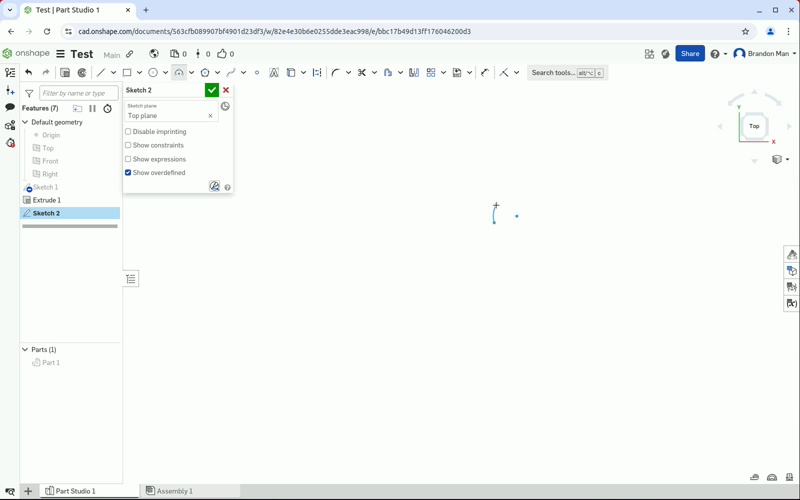
scroll(6)
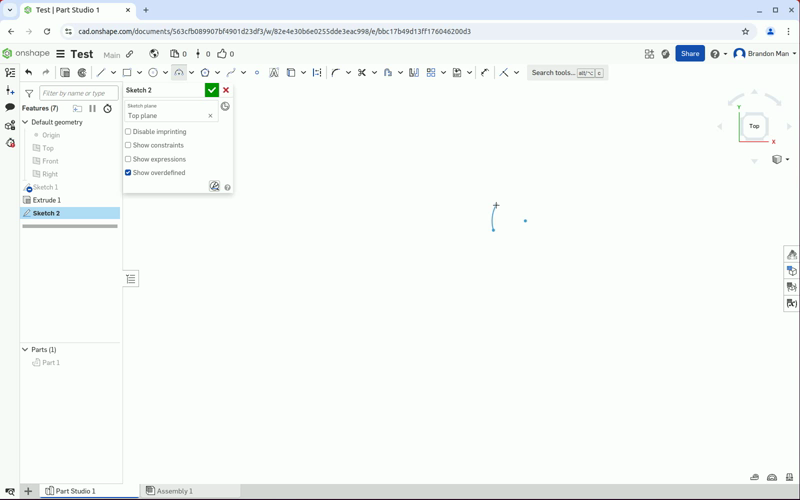
scroll(6)
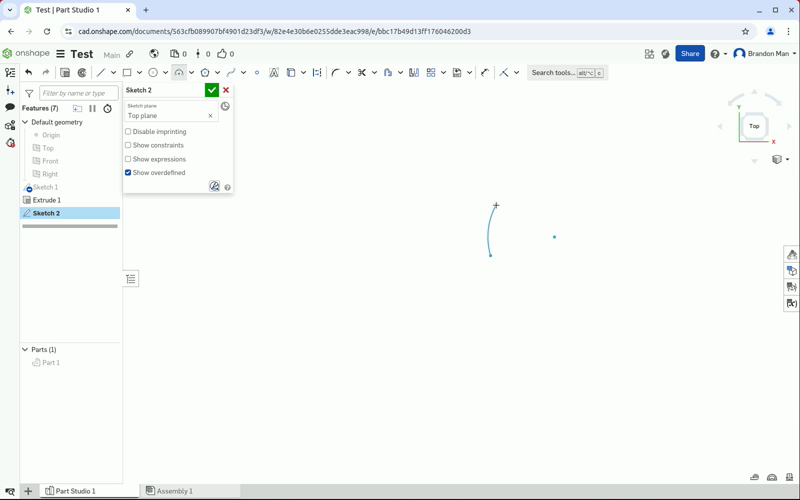
click(496, 204)
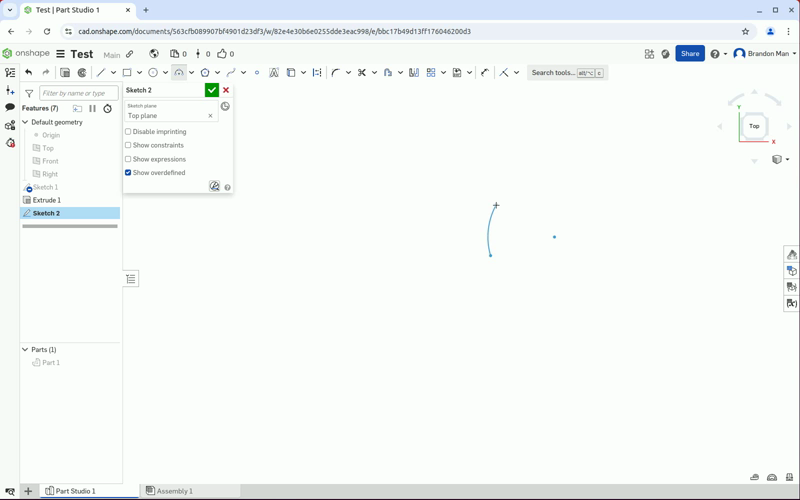
scroll(-6)
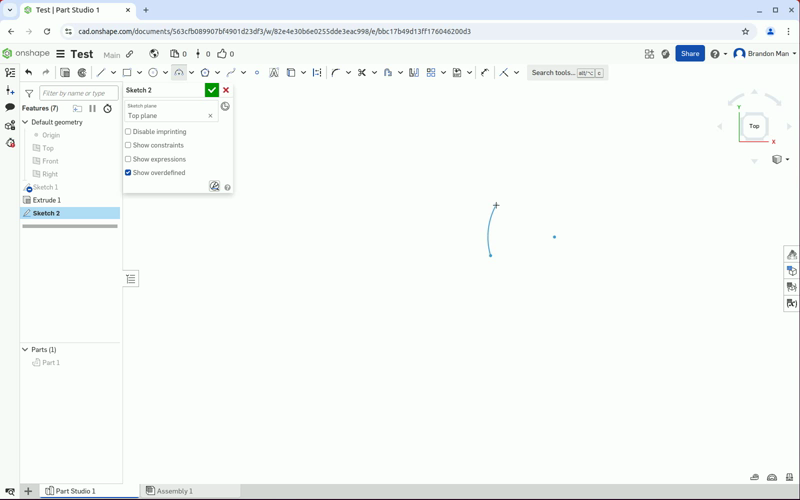
scroll(-6)
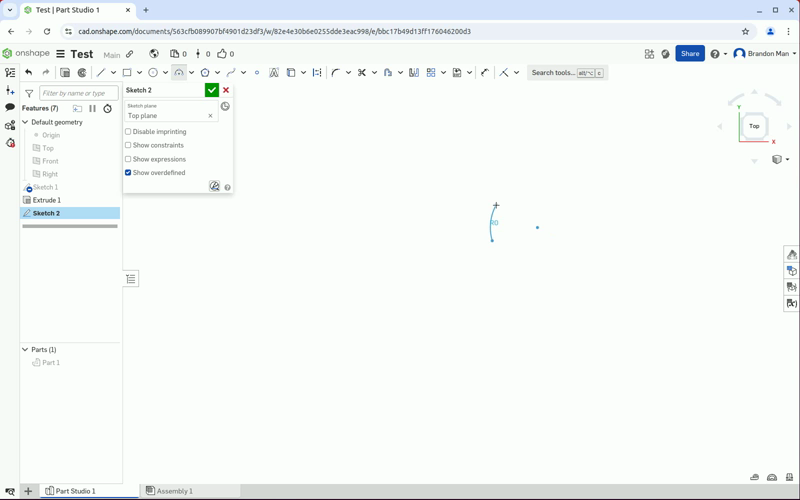
scroll(-6)
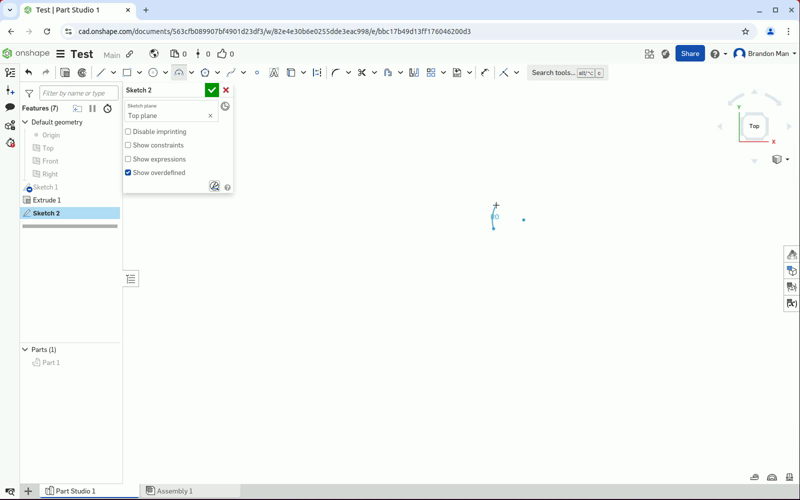
scroll(-6)
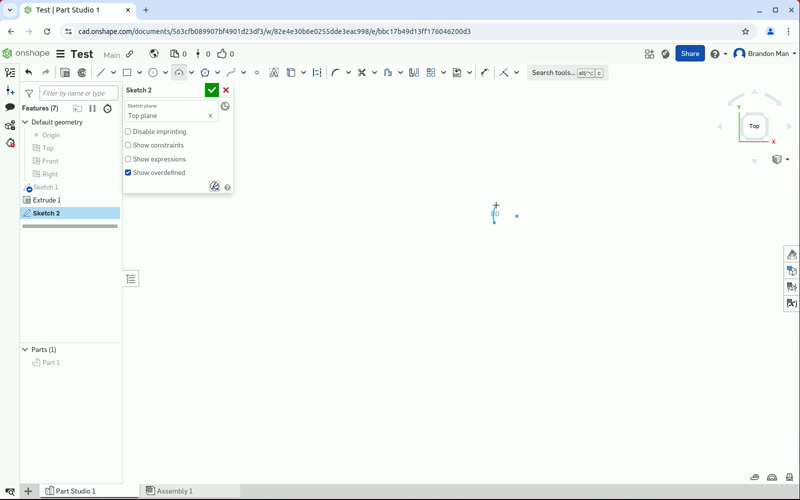
scroll(-6)
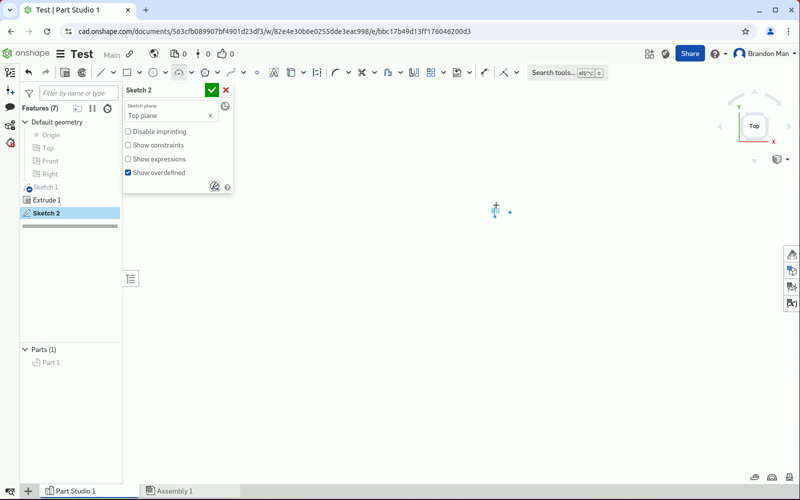
scroll(-6)
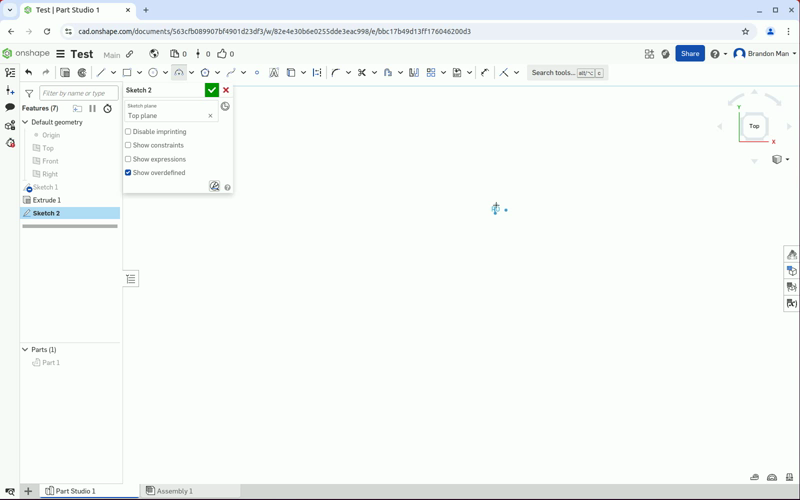
scroll(-6)
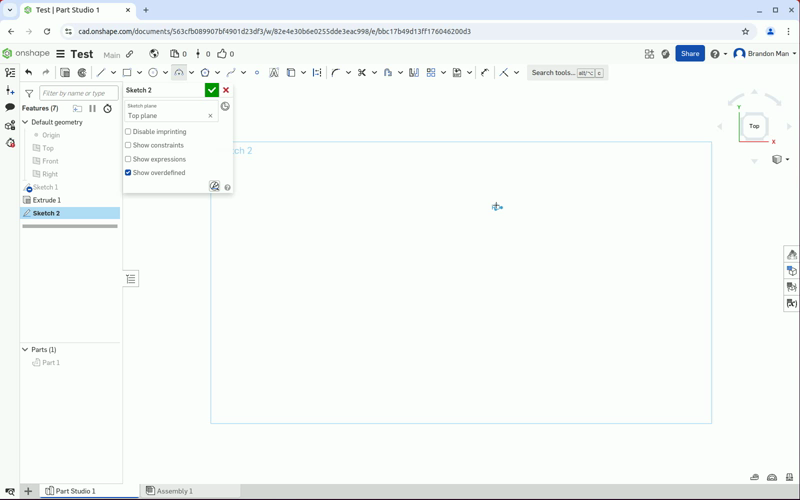
mouse_move(496, 206)
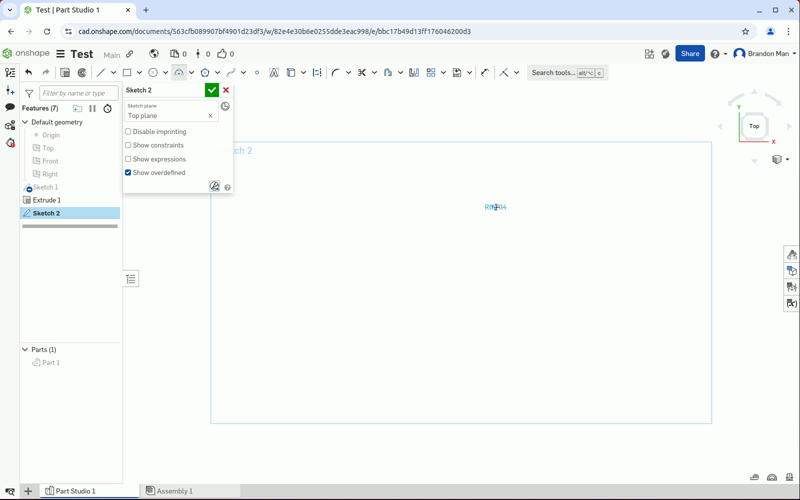
scroll(6)
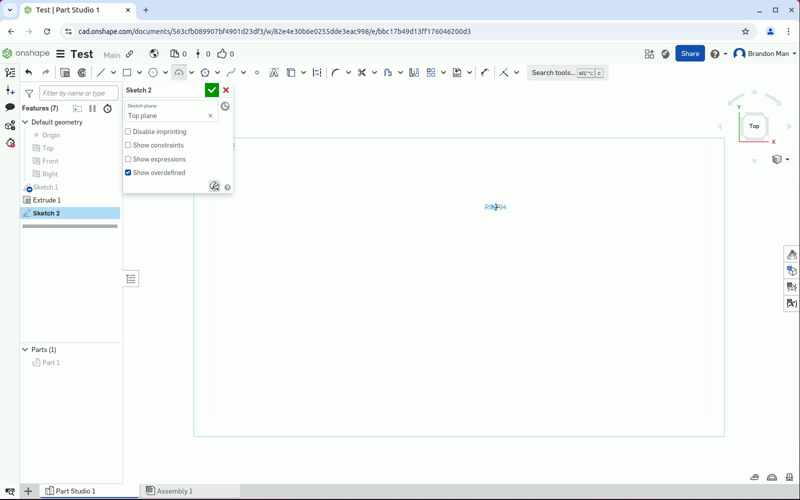
scroll(6)
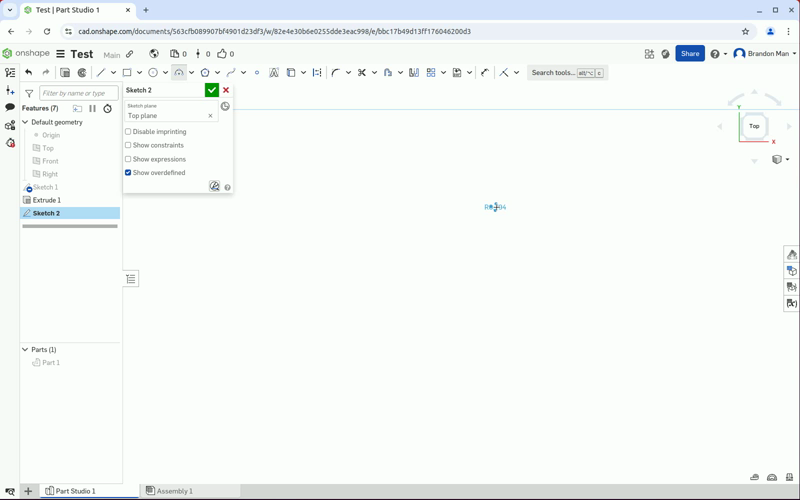
scroll(6)
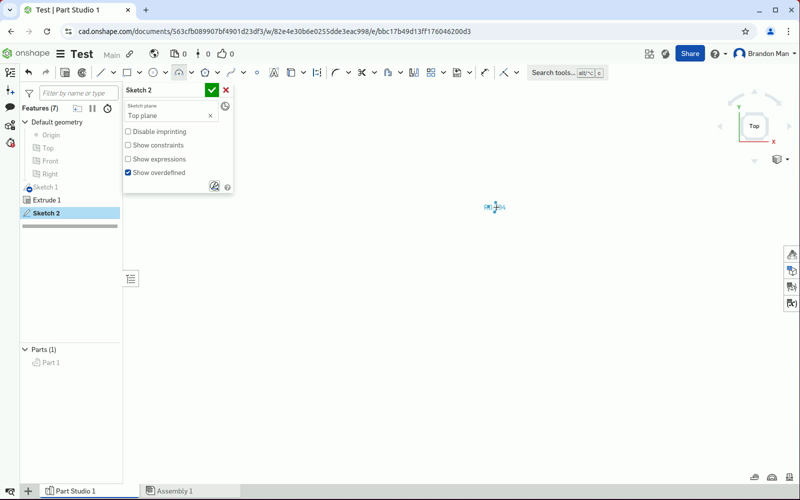
scroll(6)
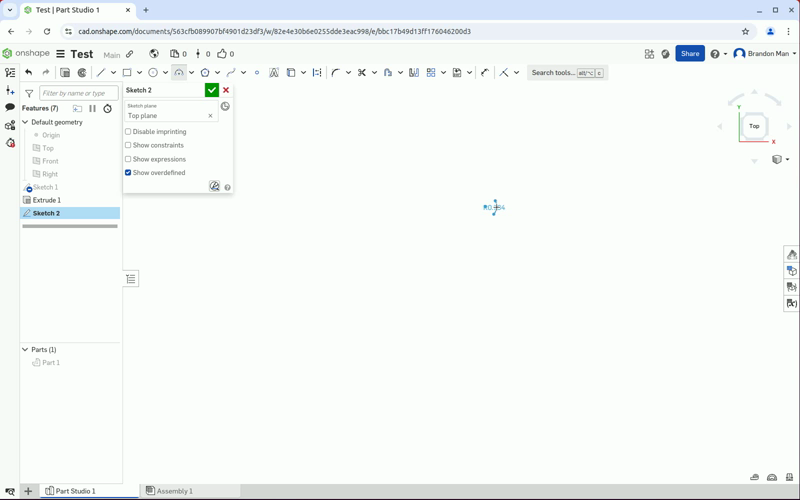
scroll(6)
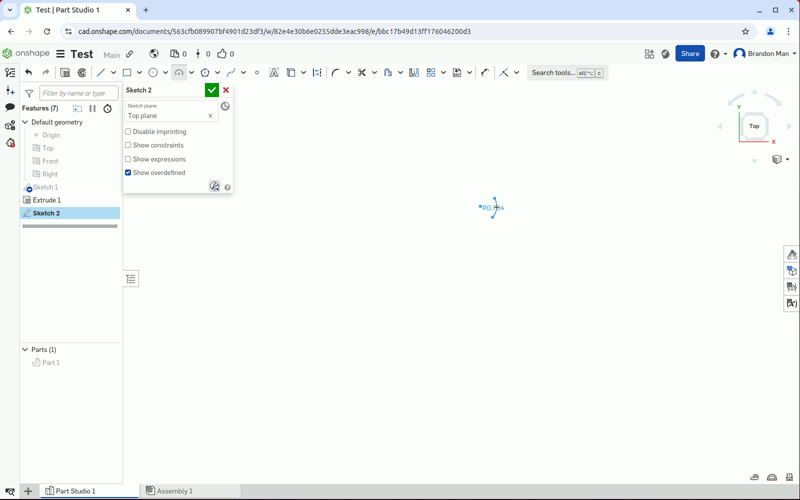
scroll(6)
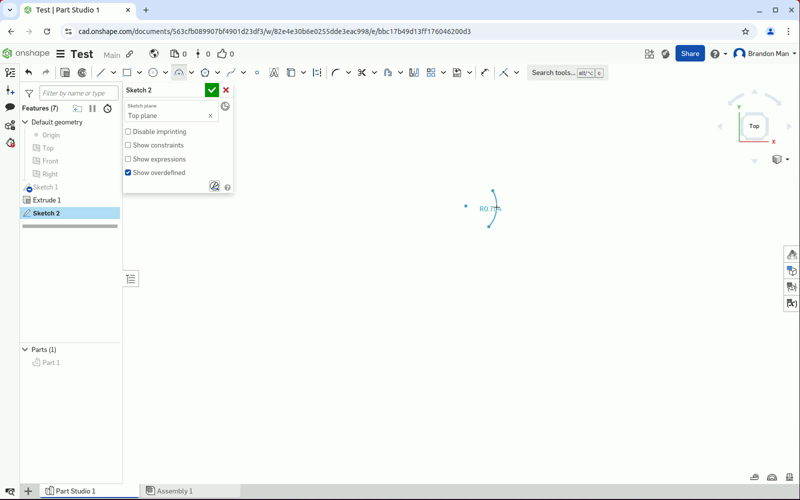
scroll(6)
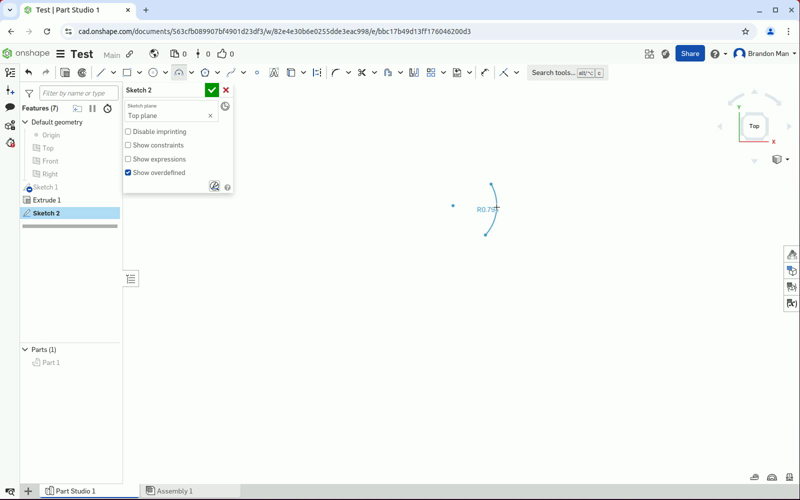
click(496, 206)
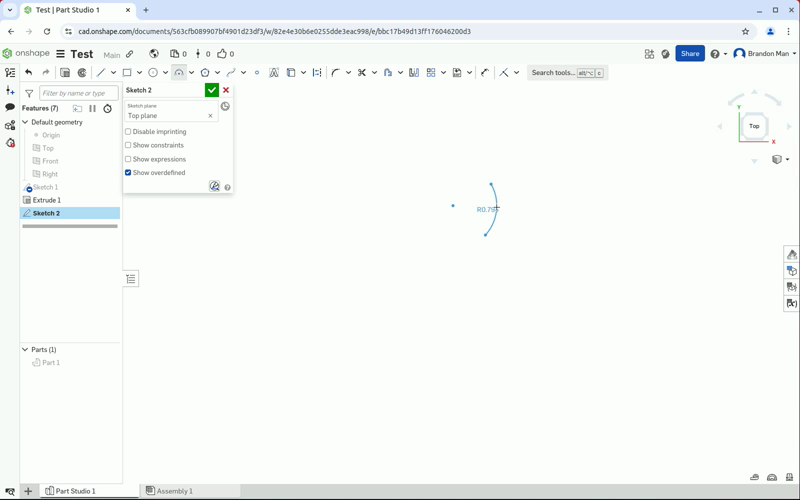
scroll(-6)
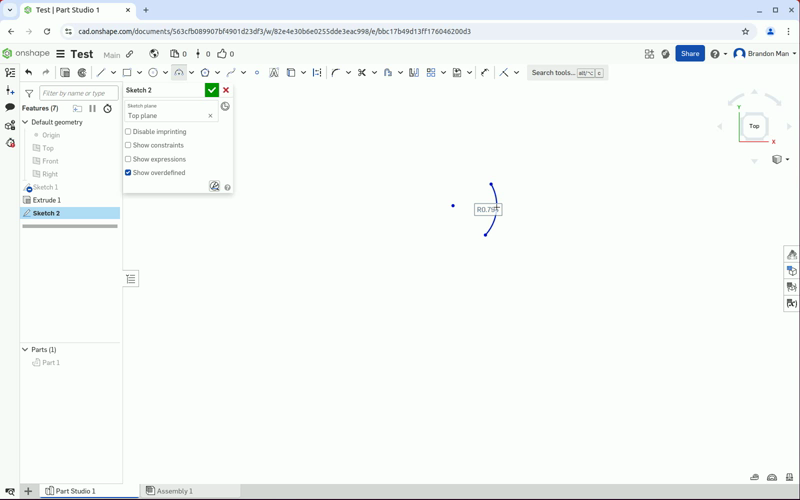
scroll(-6)
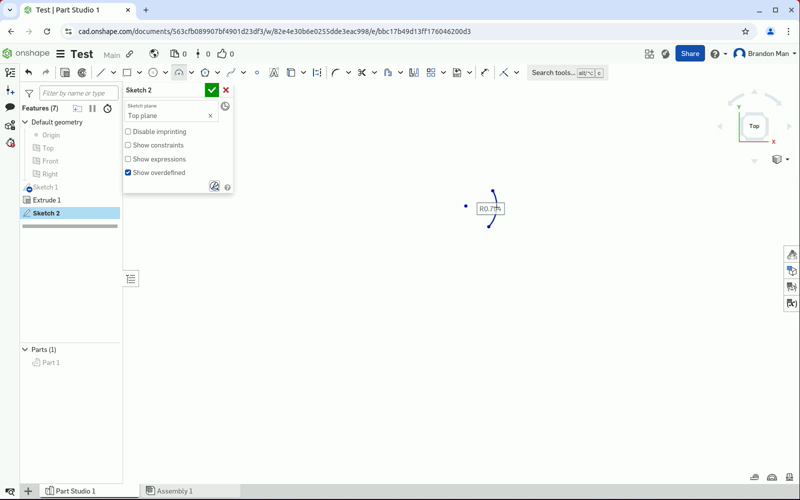
scroll(-6)
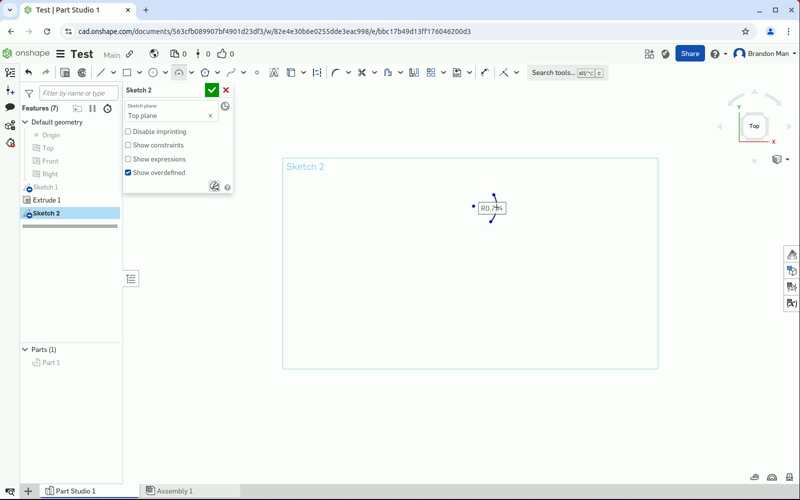
scroll(-6)
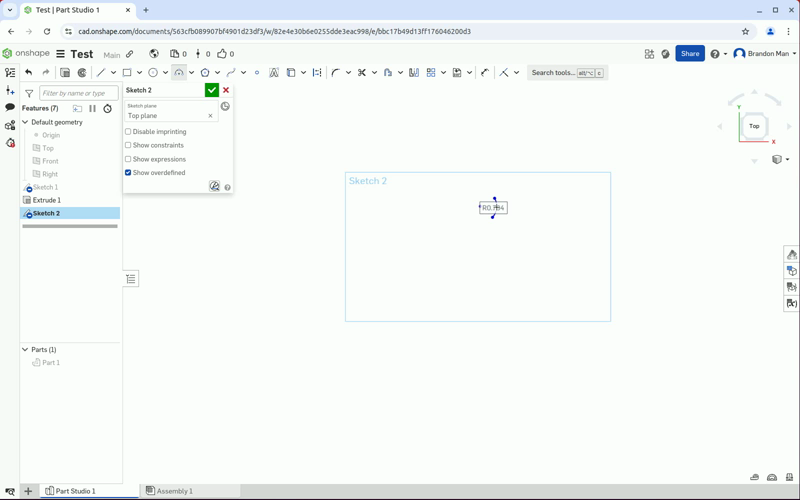
scroll(-6)
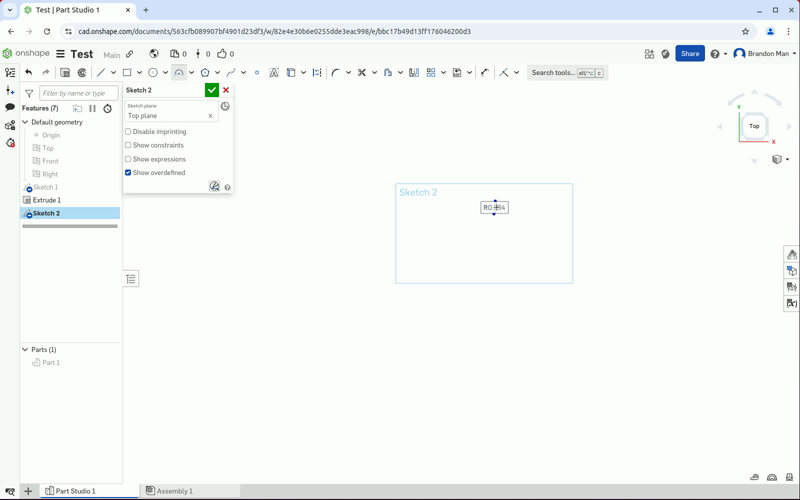
scroll(-6)
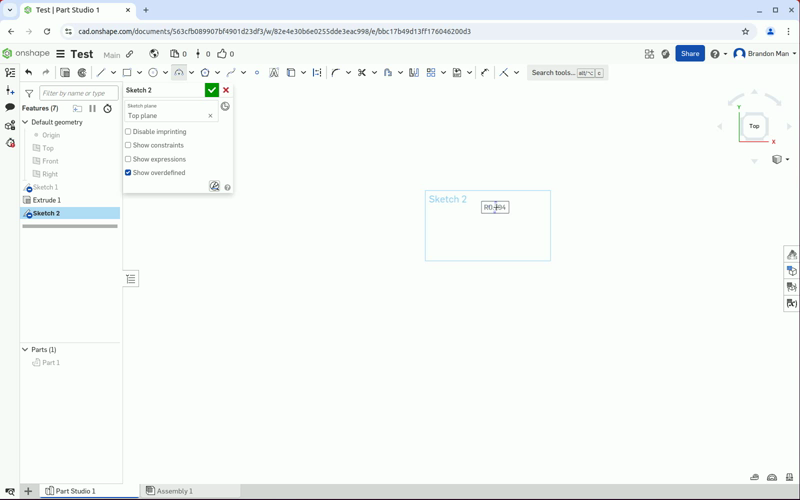
scroll(-6)
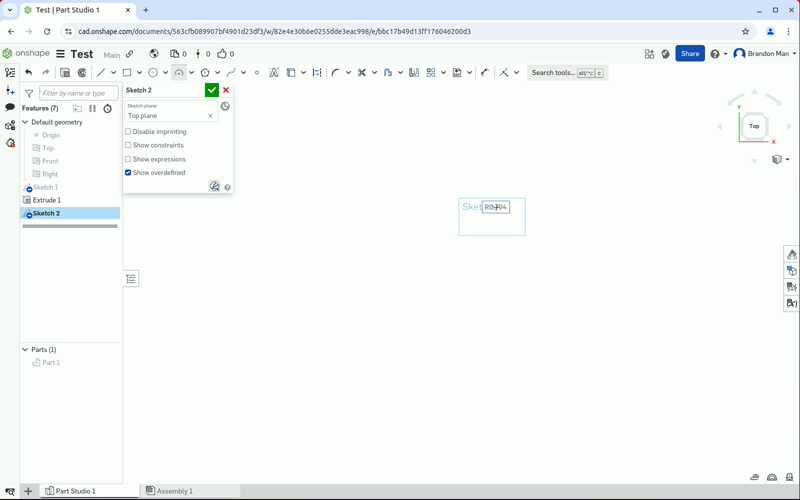
key_up(shift)
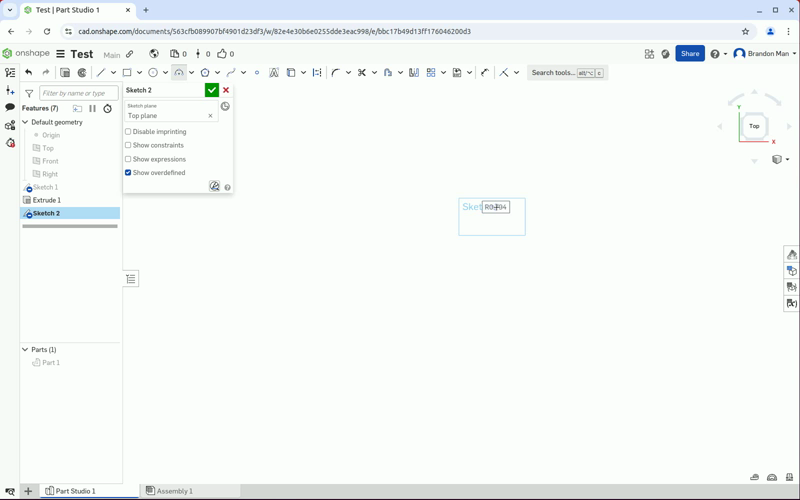
mouse_move(496, 204)
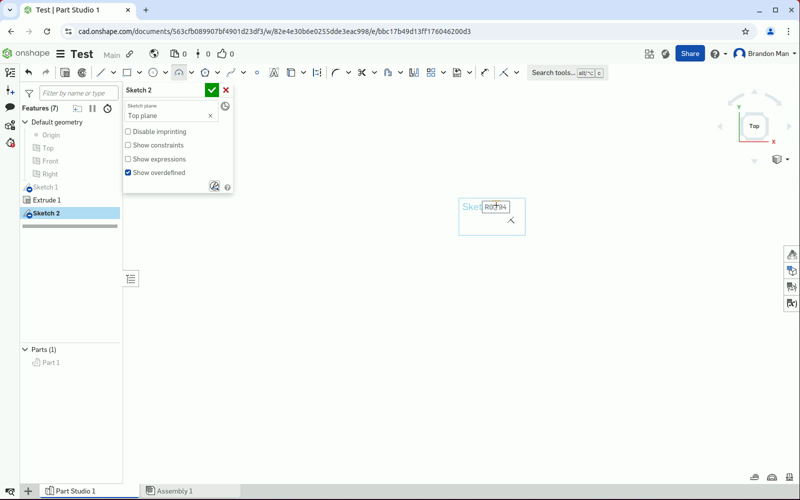
scroll(6)
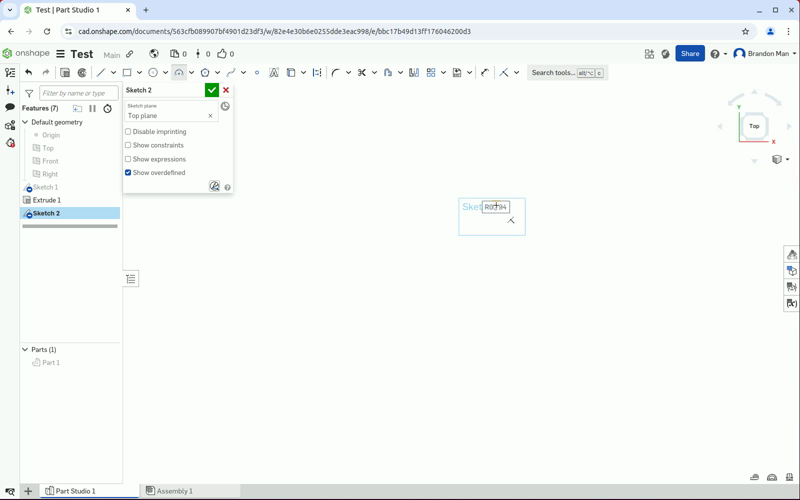
scroll(6)
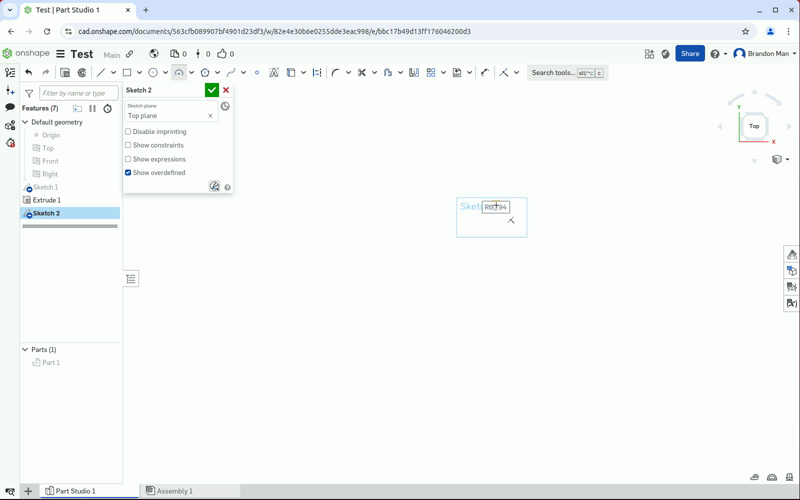
scroll(6)
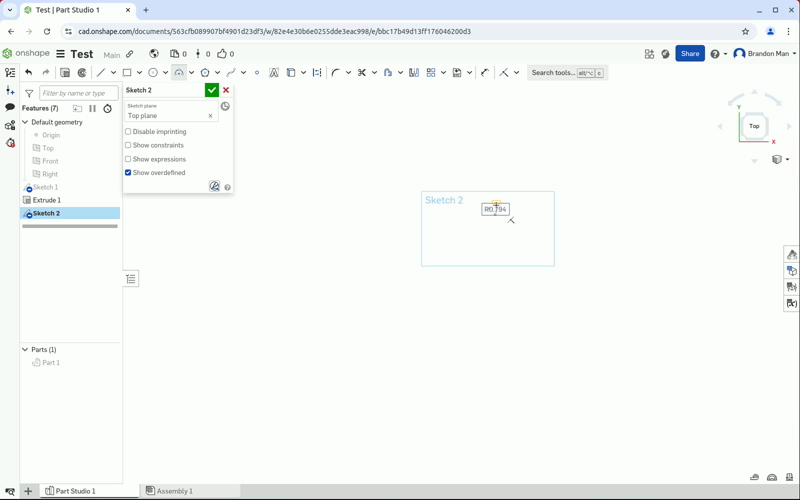
scroll(6)
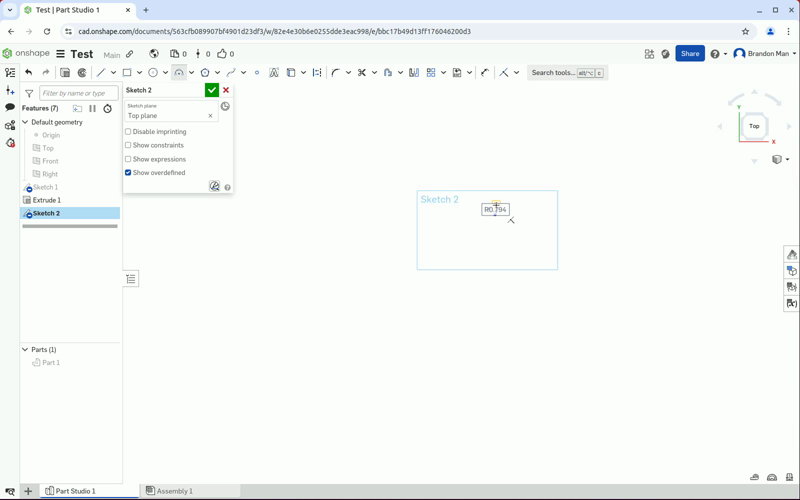
scroll(6)
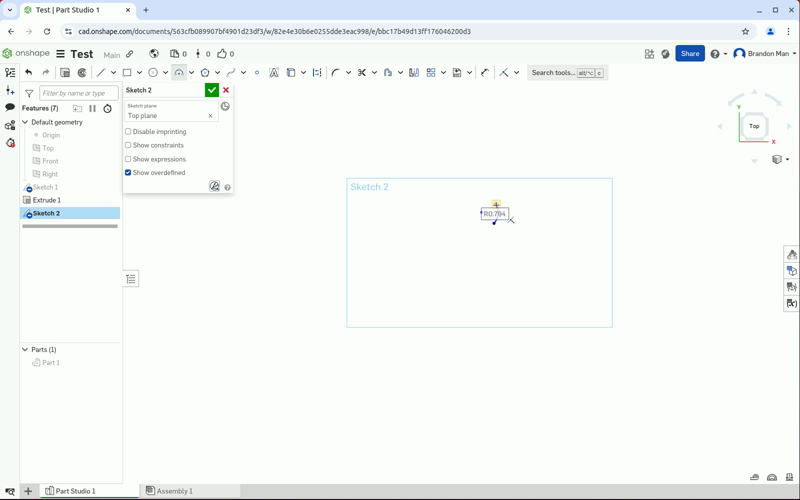
scroll(6)
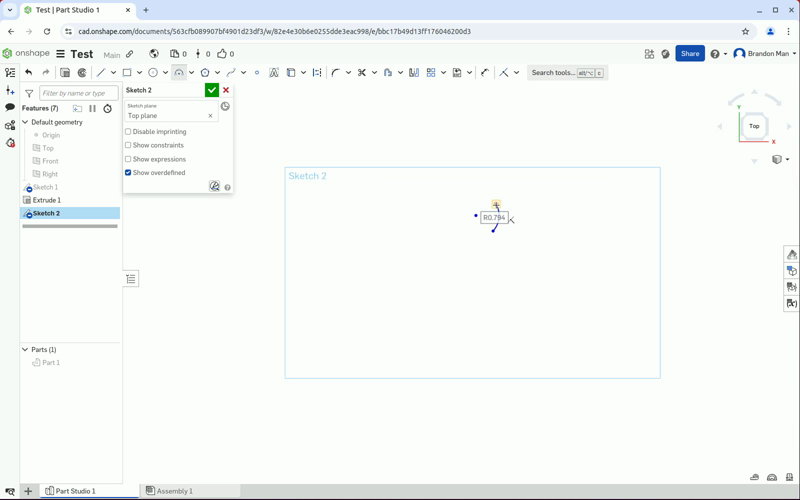
scroll(6)
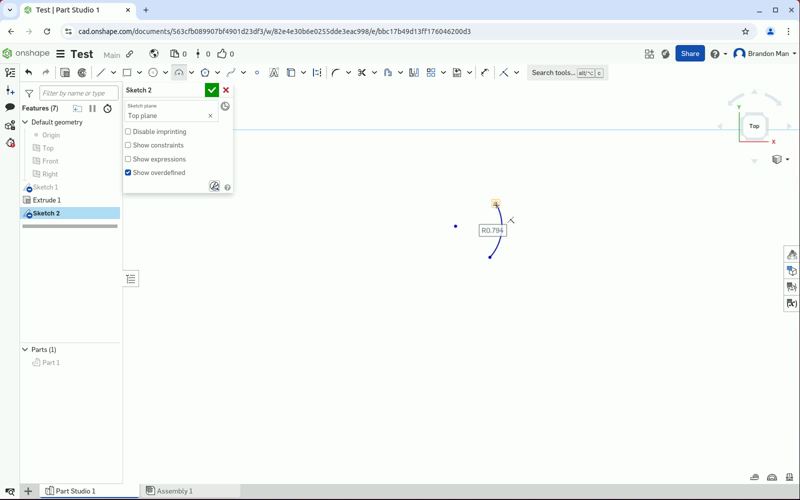
click(496, 204)
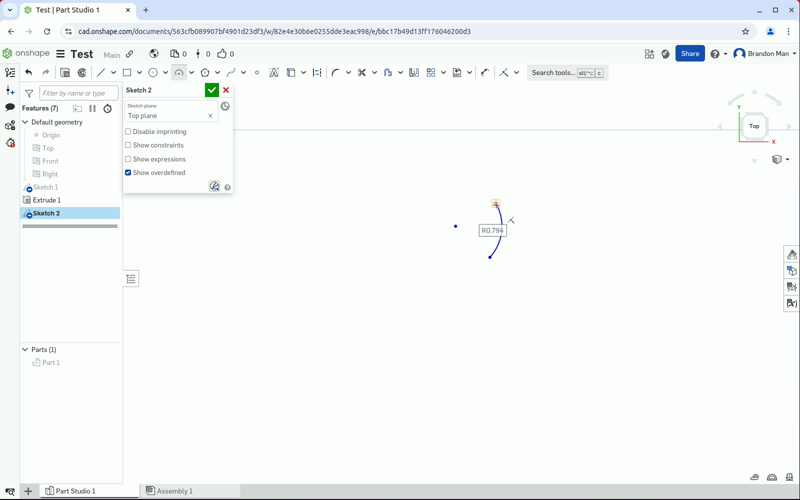
scroll(-6)
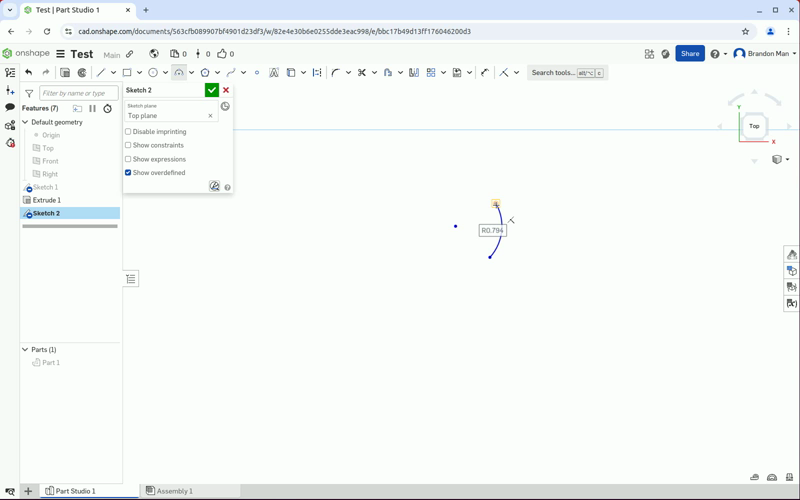
scroll(-6)
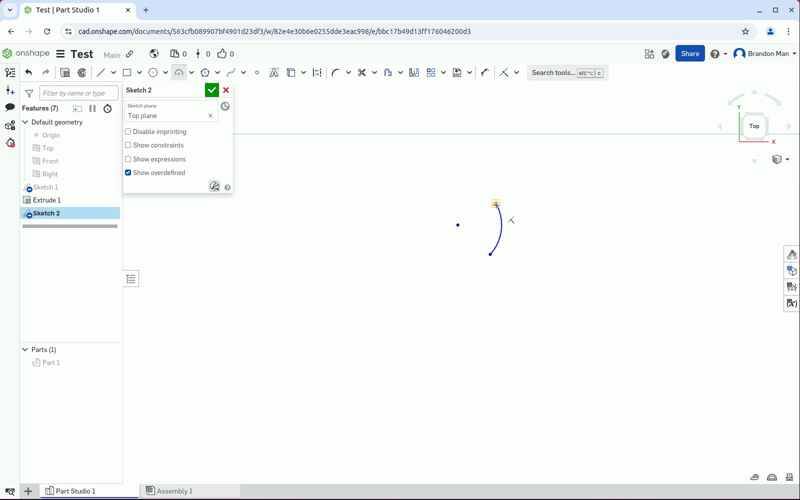
scroll(-6)
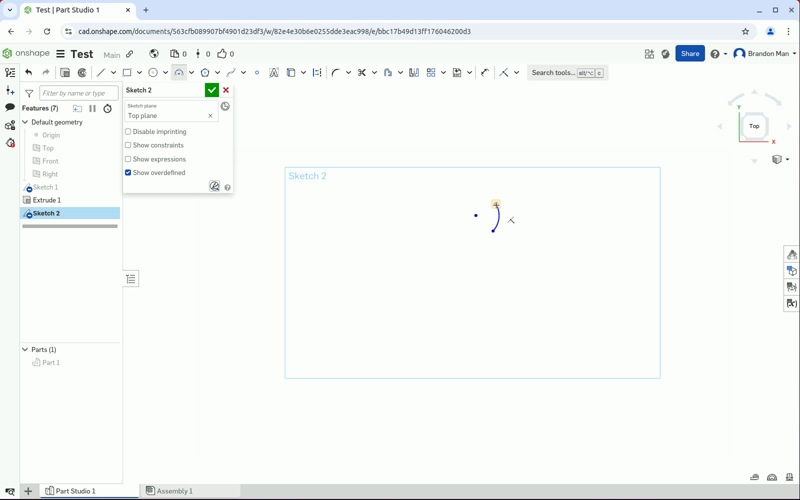
scroll(-6)
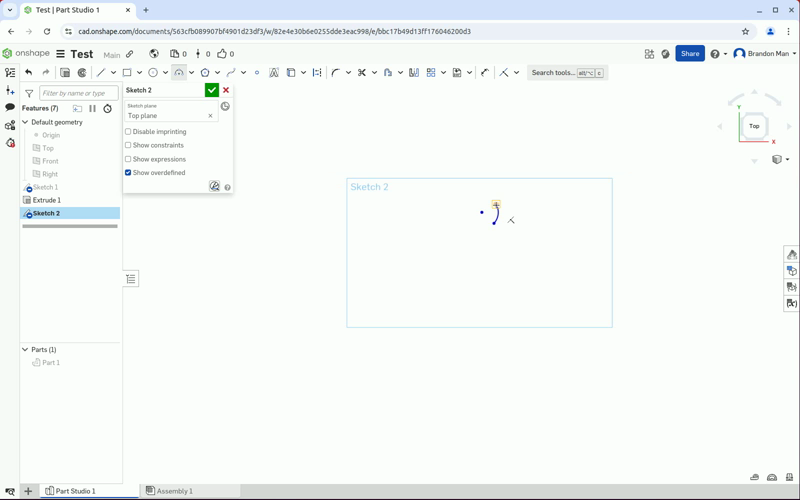
scroll(-6)
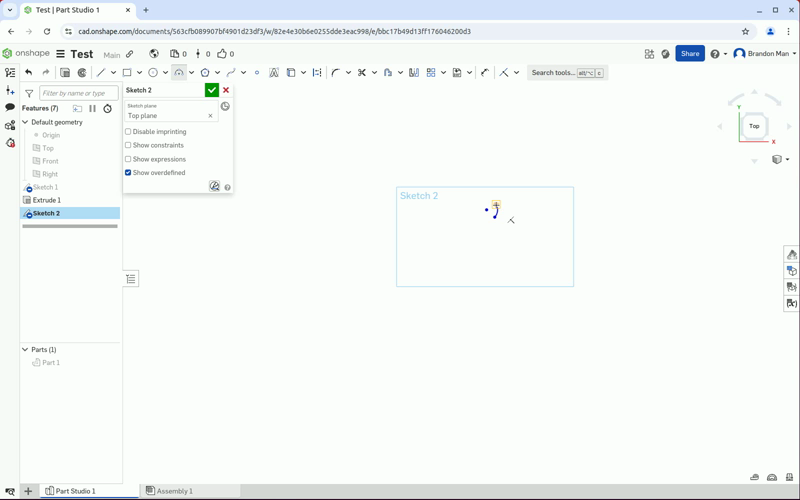
scroll(-6)
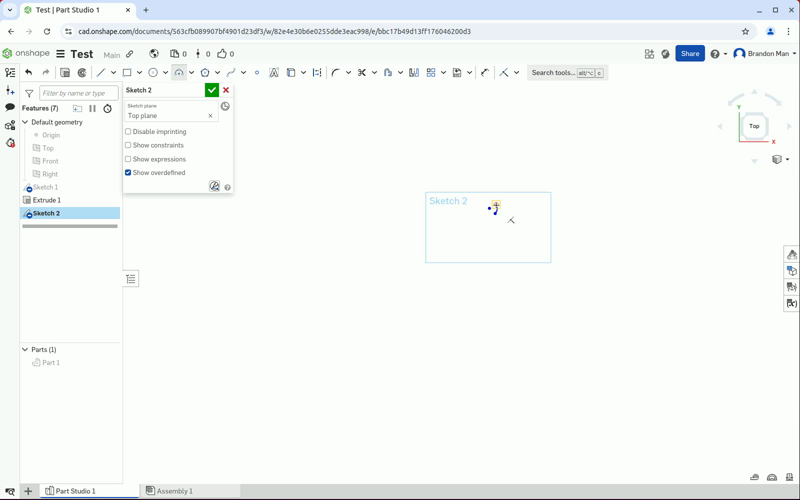
scroll(-6)
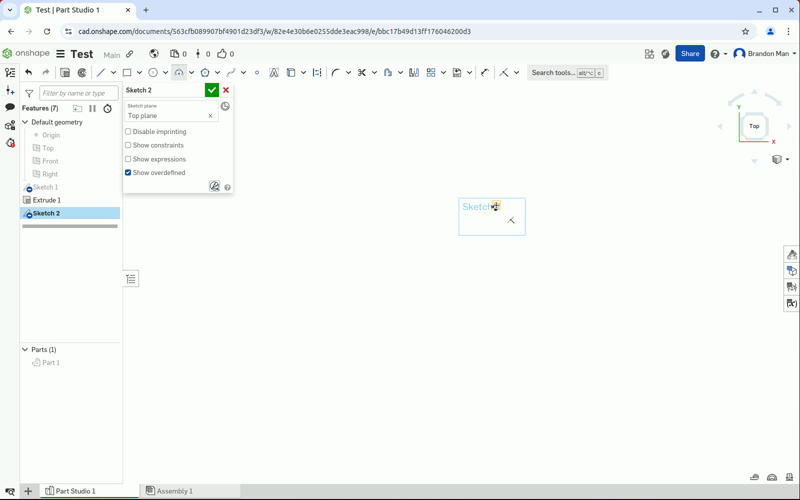
mouse_move(495, 209)
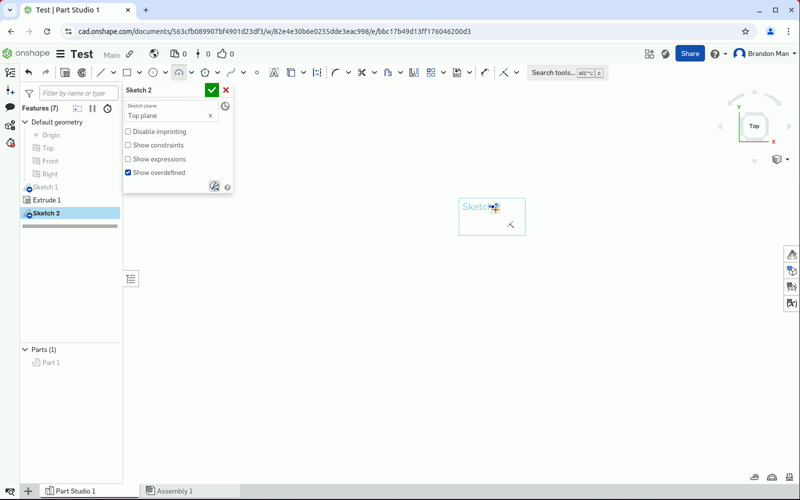
scroll(6)
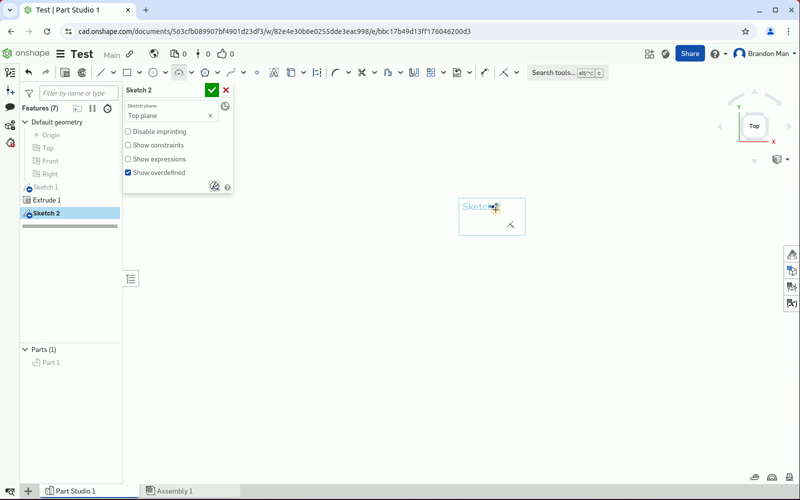
scroll(6)
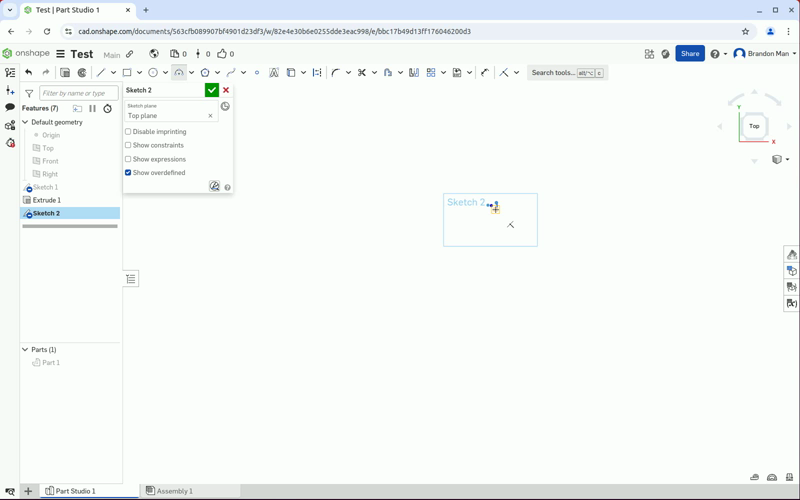
scroll(6)
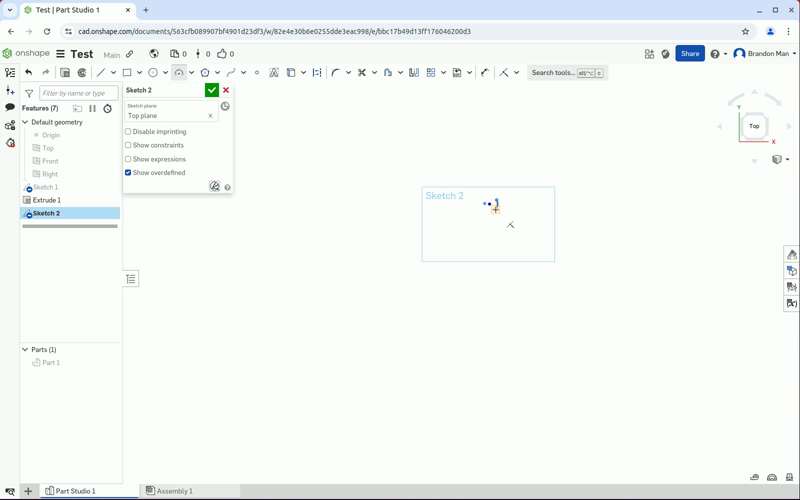
scroll(6)
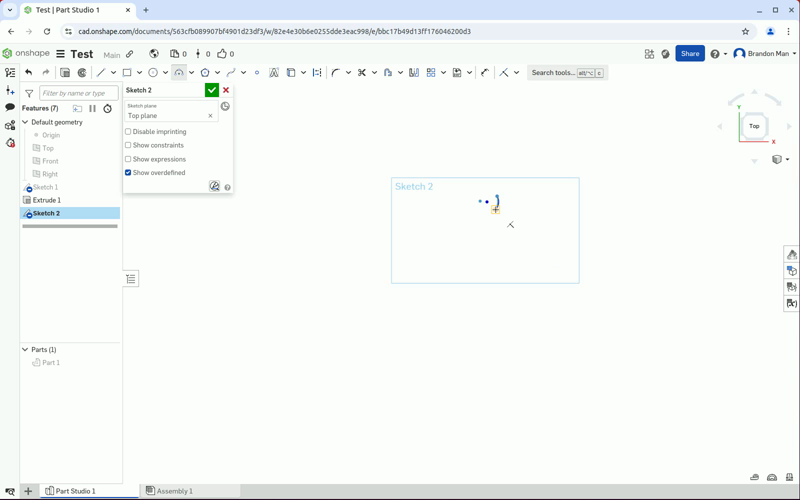
scroll(6)
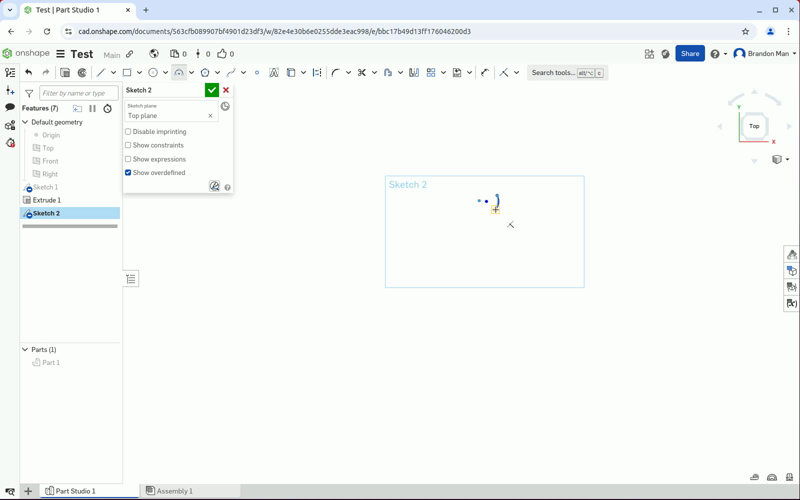
scroll(6)
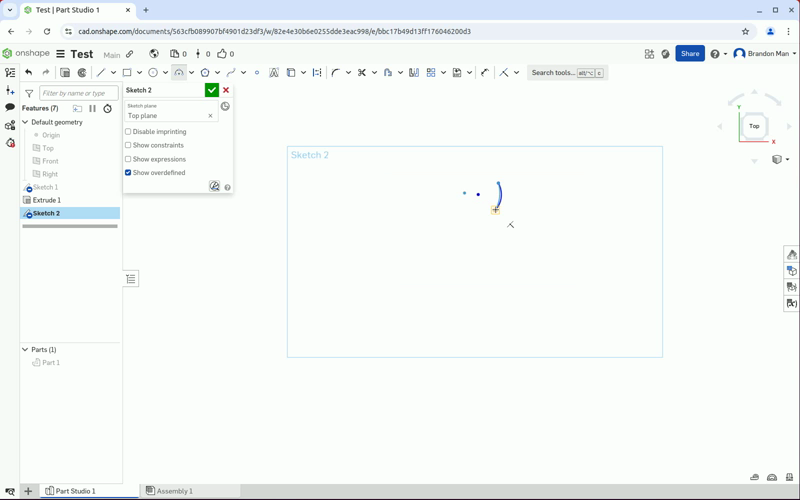
scroll(6)
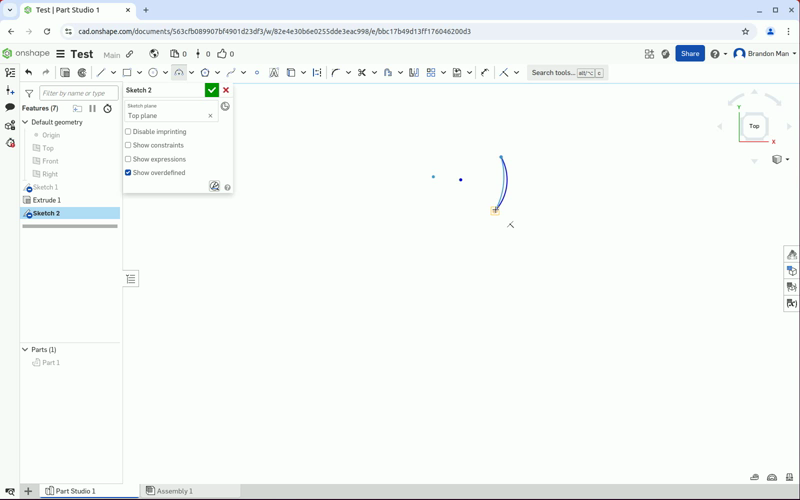
click(495, 209)
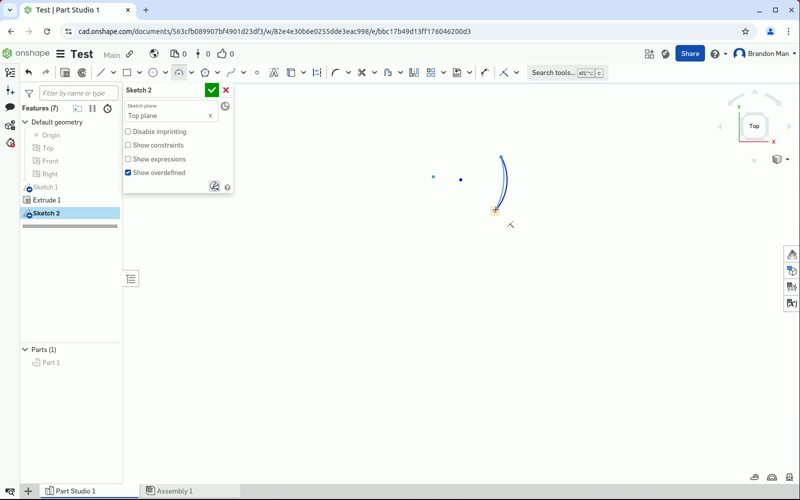
scroll(-6)
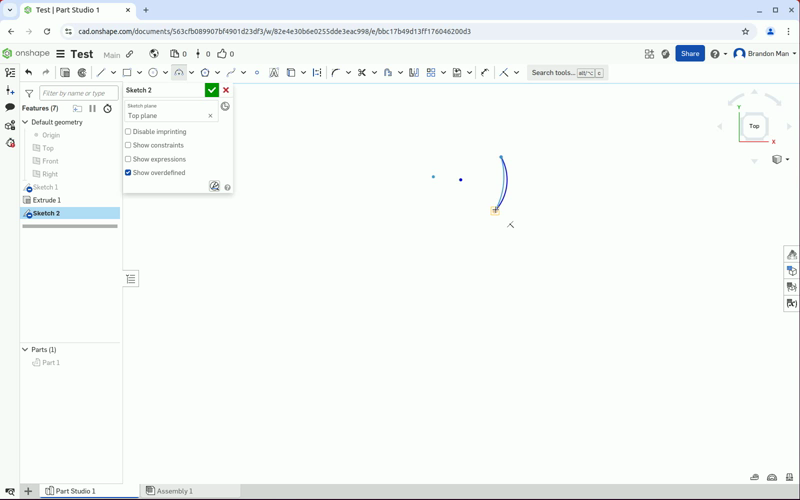
scroll(-6)
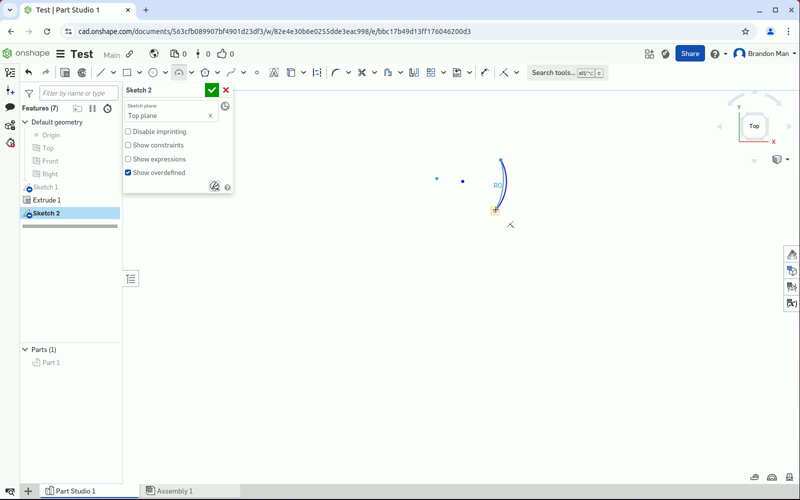
scroll(-6)
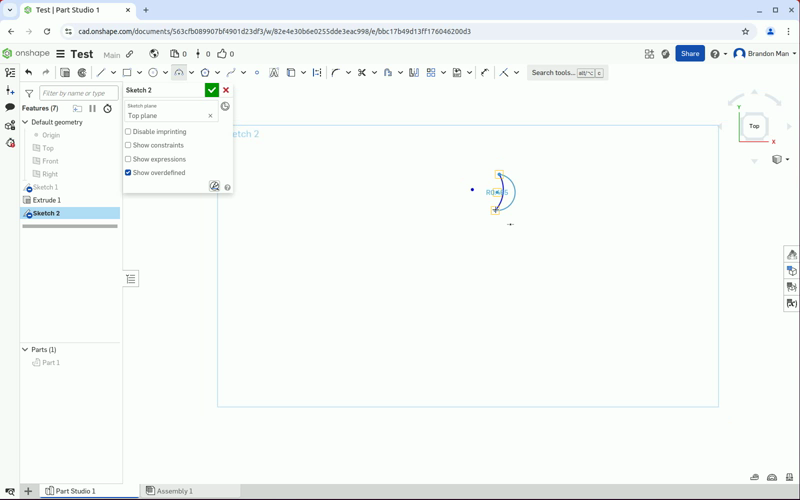
scroll(-6)
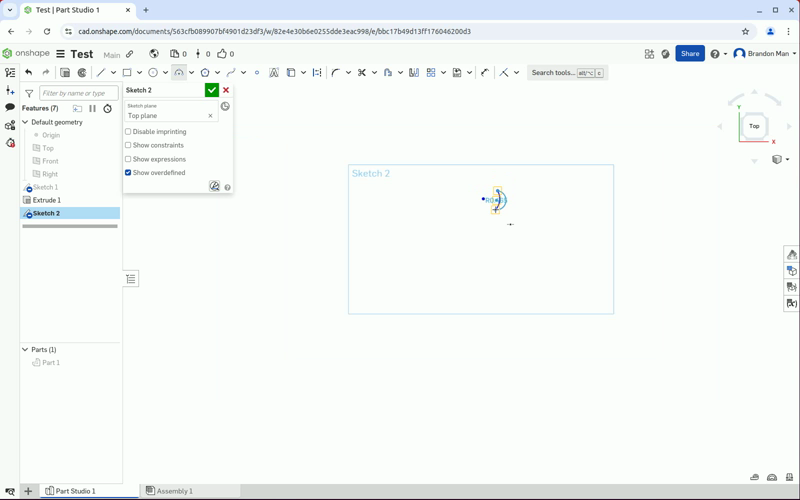
scroll(-6)
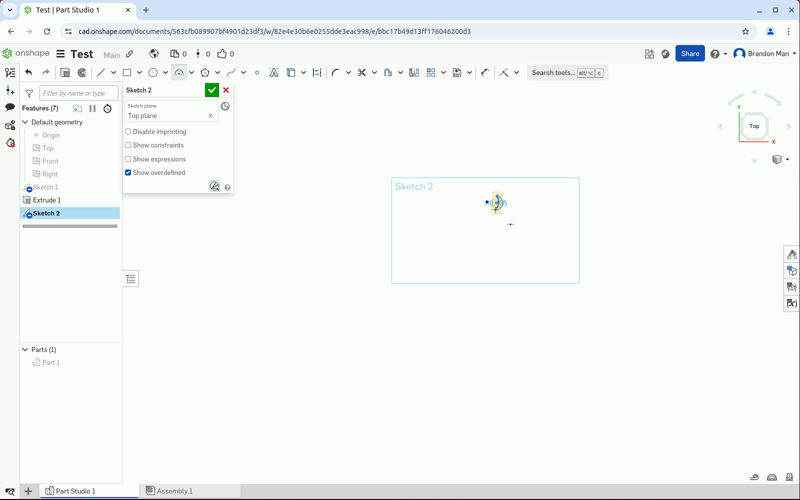
scroll(-6)
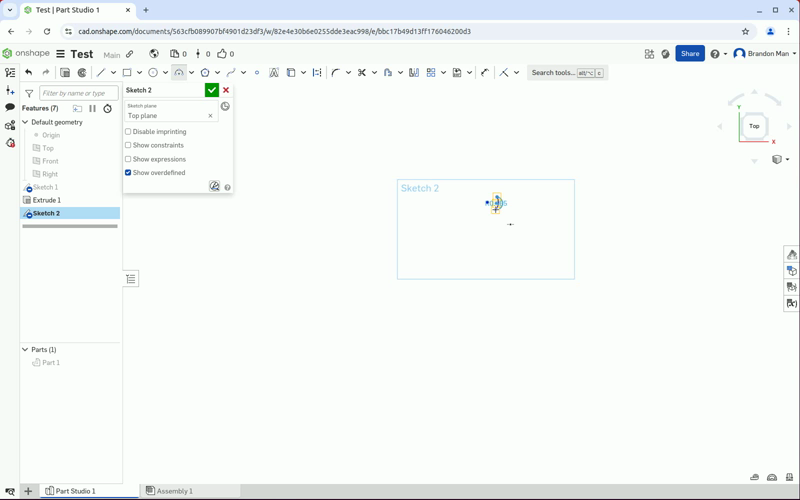
scroll(-6)
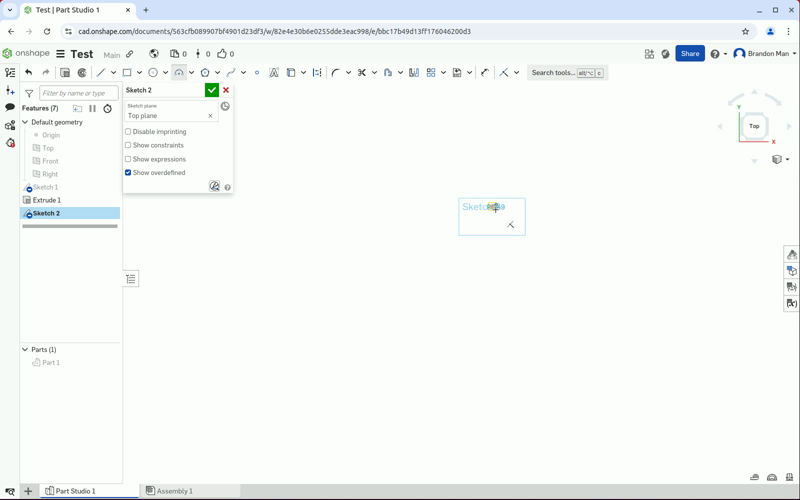
key_down(shift)
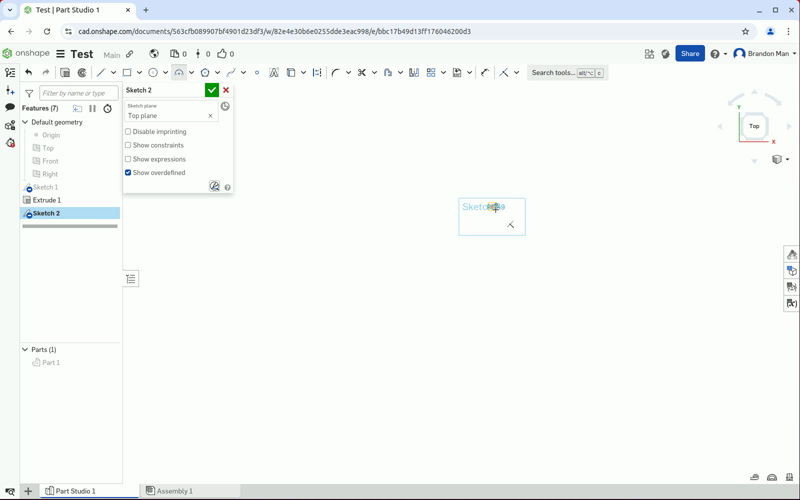
mouse_move(495, 206)
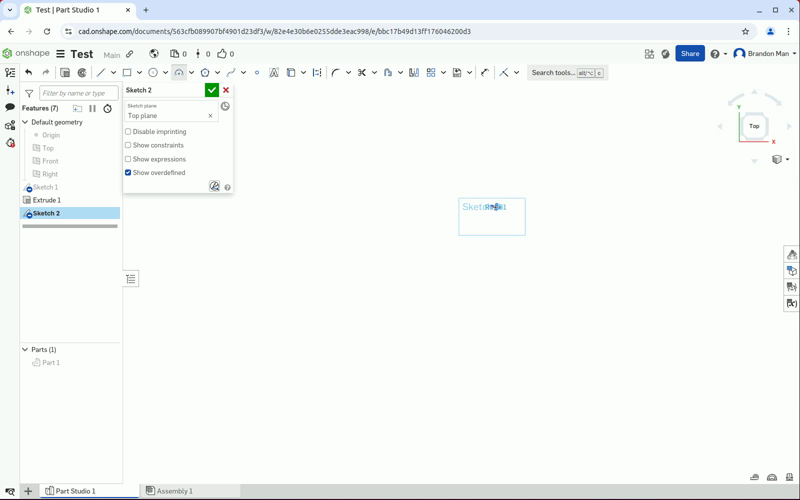
scroll(6)
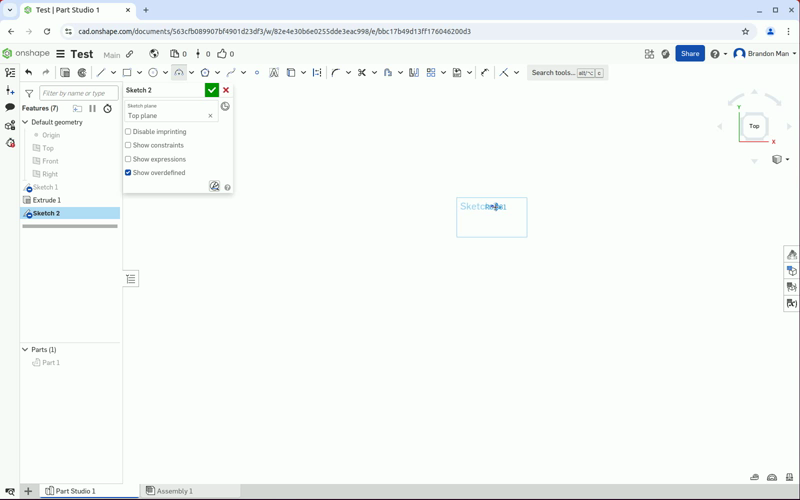
scroll(6)
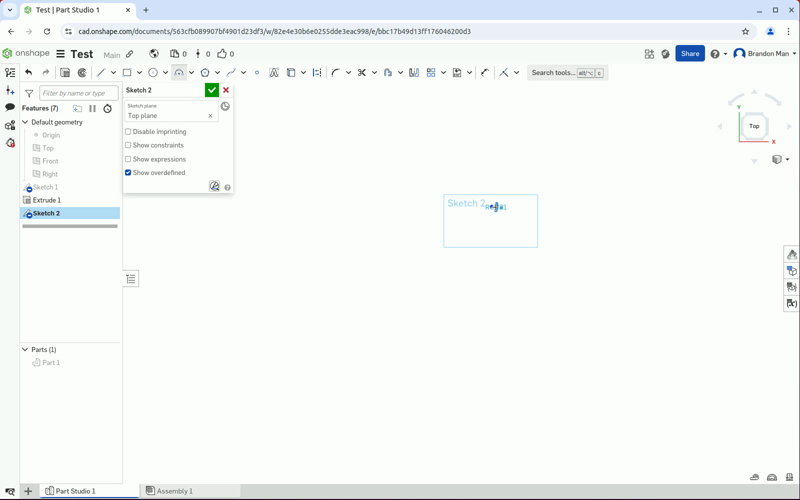
scroll(6)
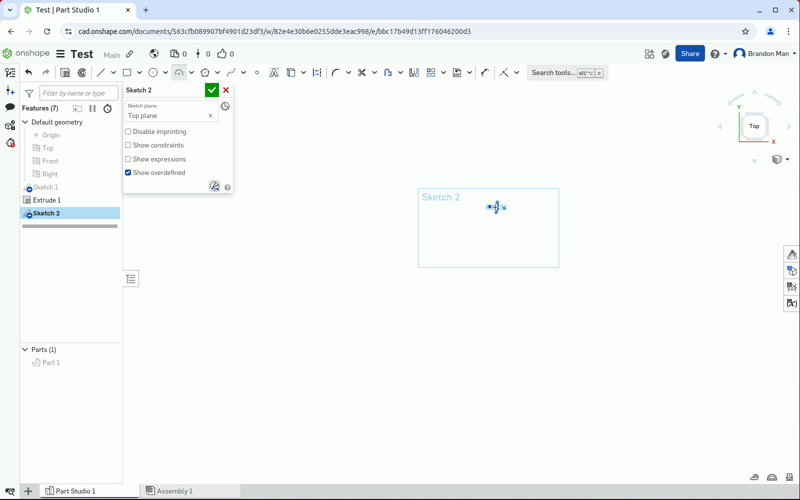
scroll(6)
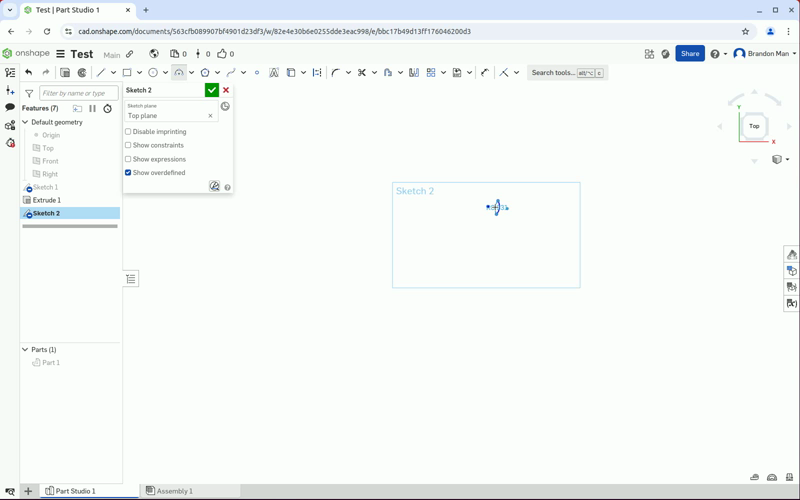
scroll(6)
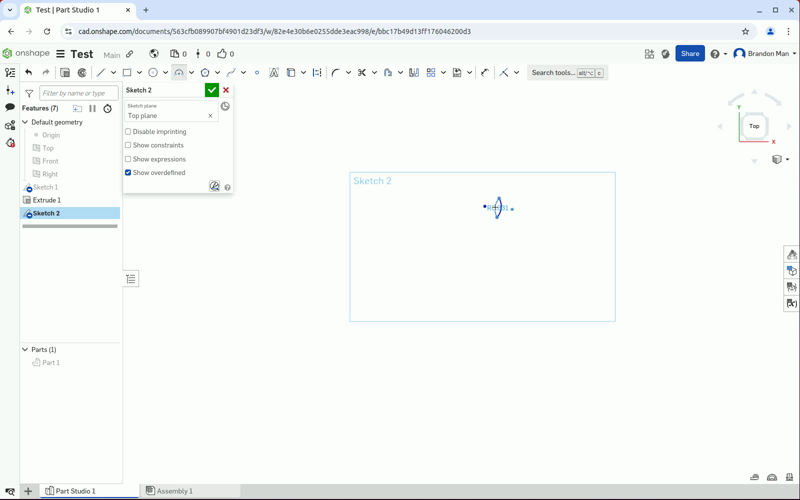
scroll(6)
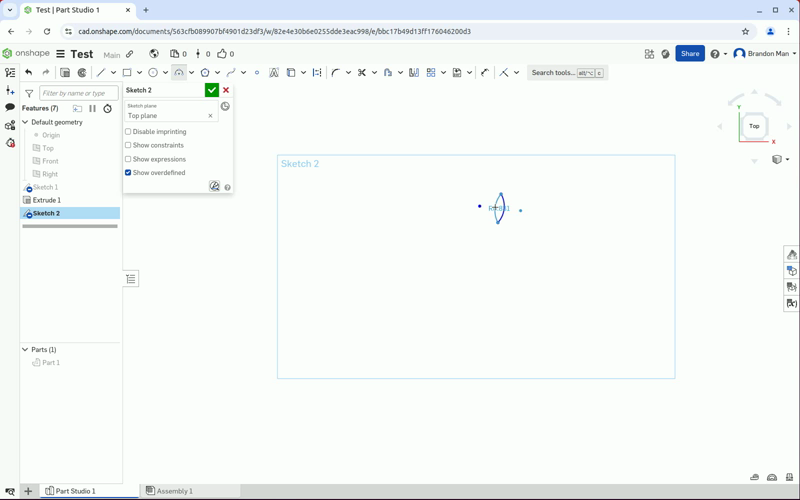
scroll(6)
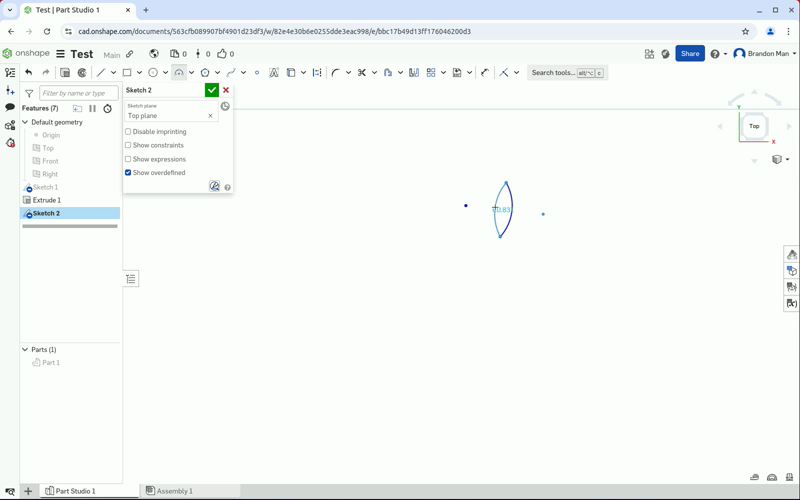
click(495, 206)
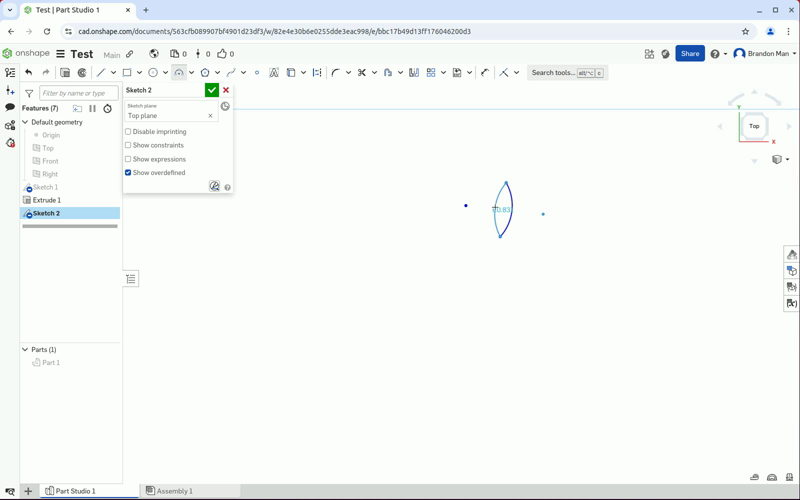
scroll(-6)
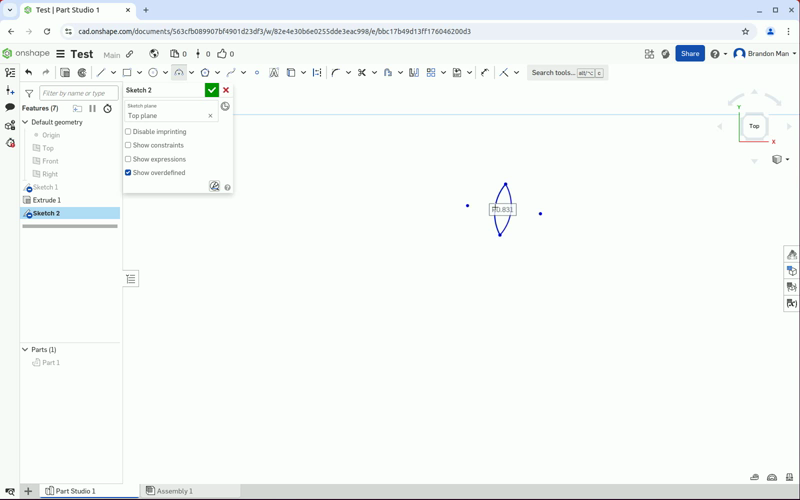
scroll(-6)
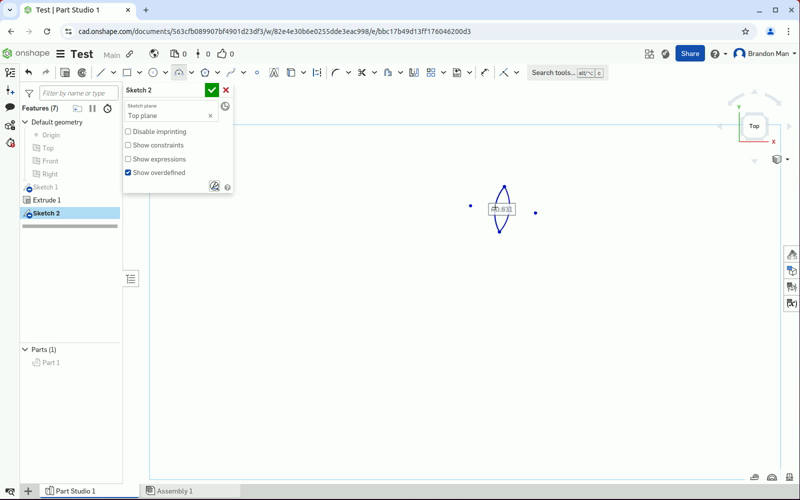
scroll(-6)
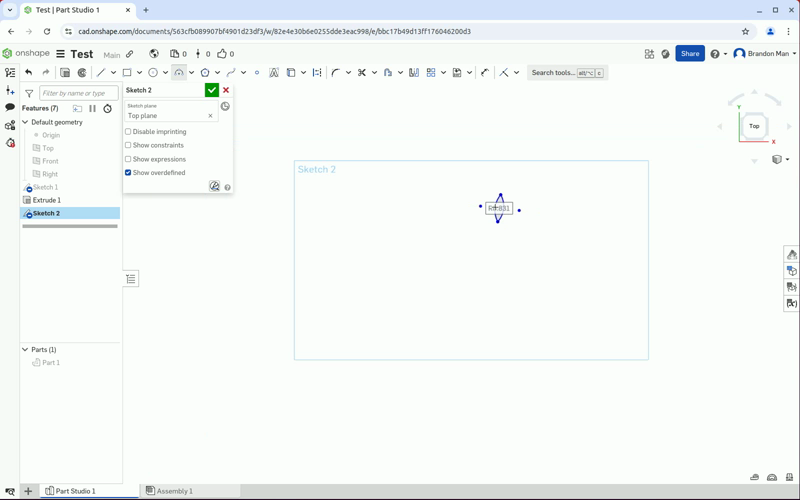
scroll(-6)
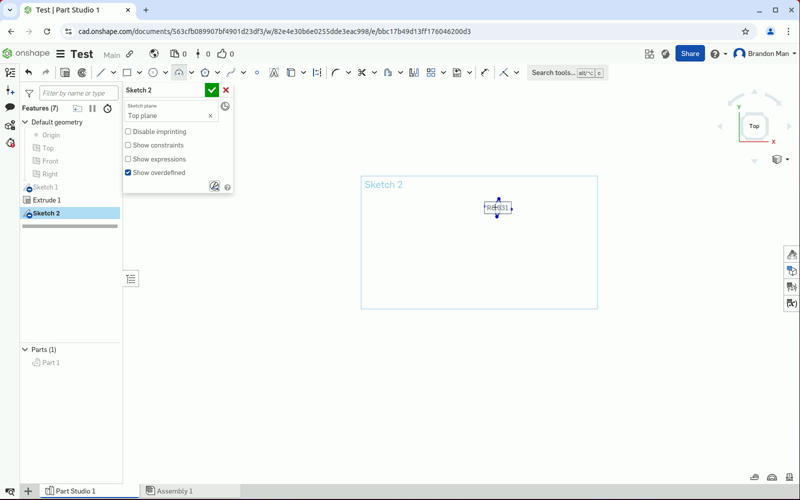
scroll(-6)
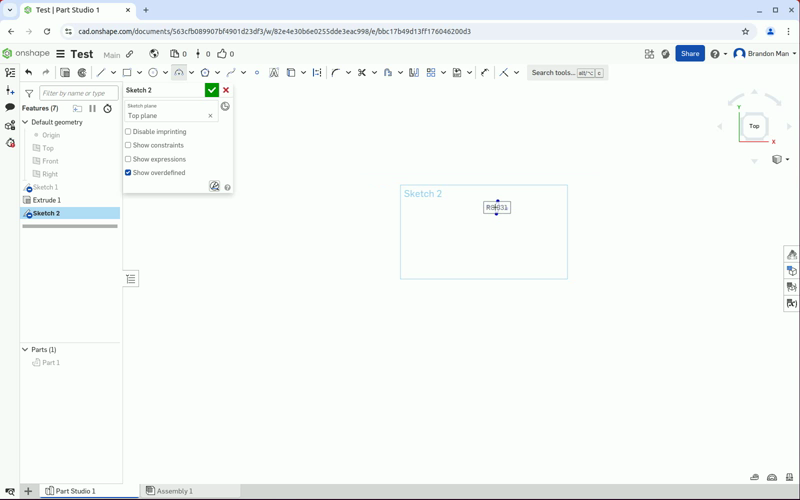
scroll(-6)
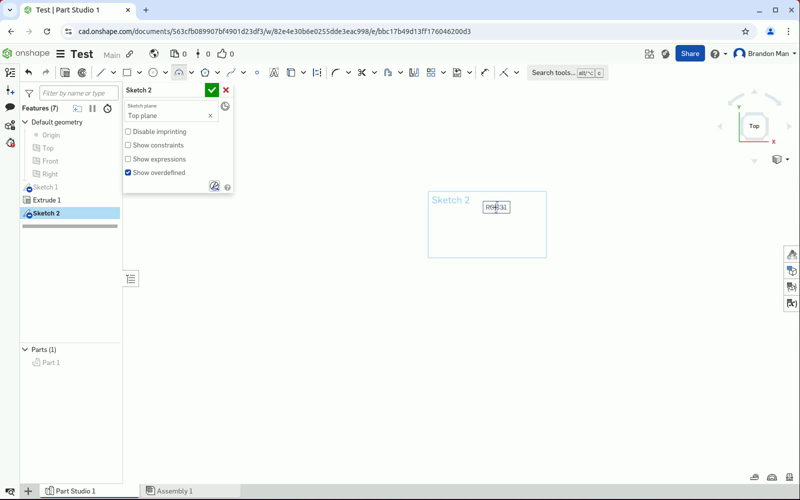
scroll(-6)
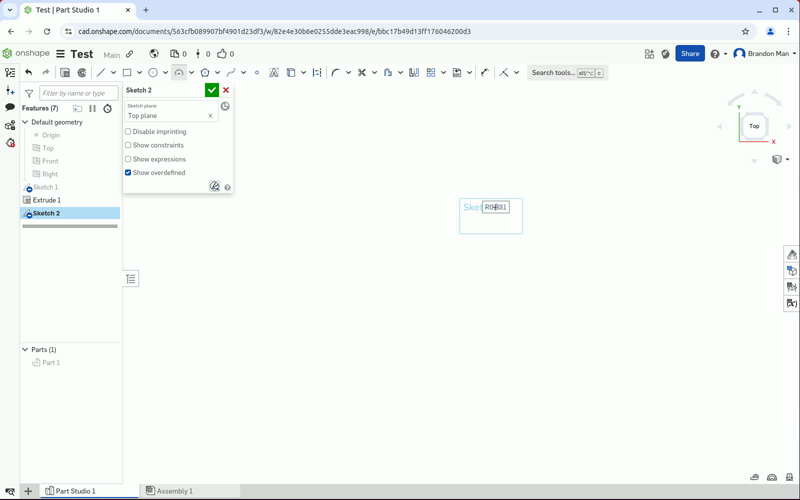
key_up(shift)
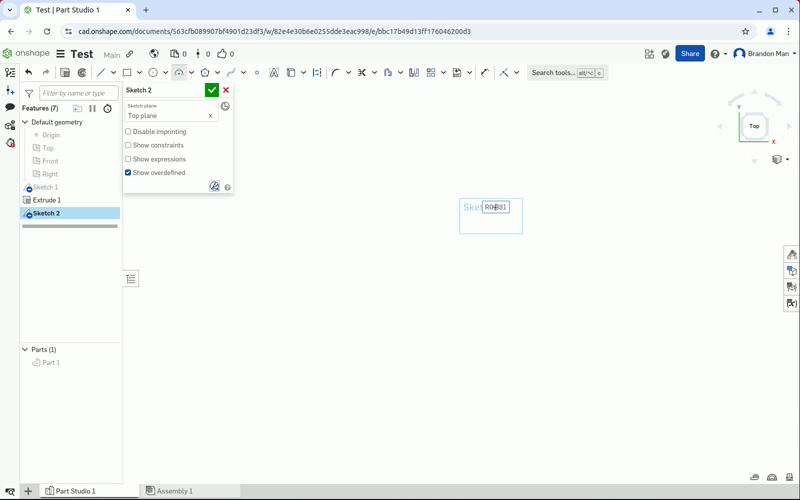
key(esc)
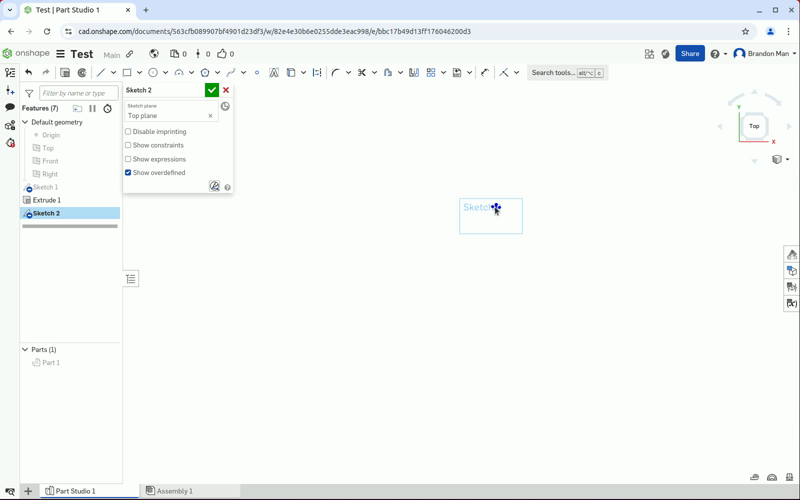
mouse_move(495, 208)
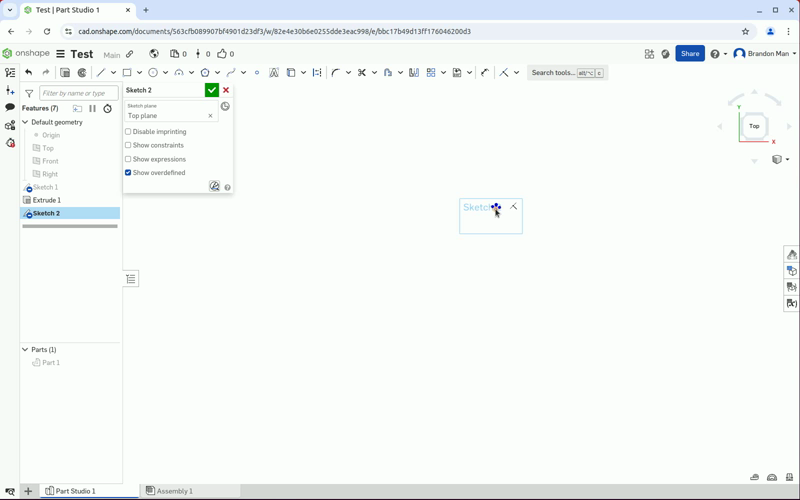
scroll(6)
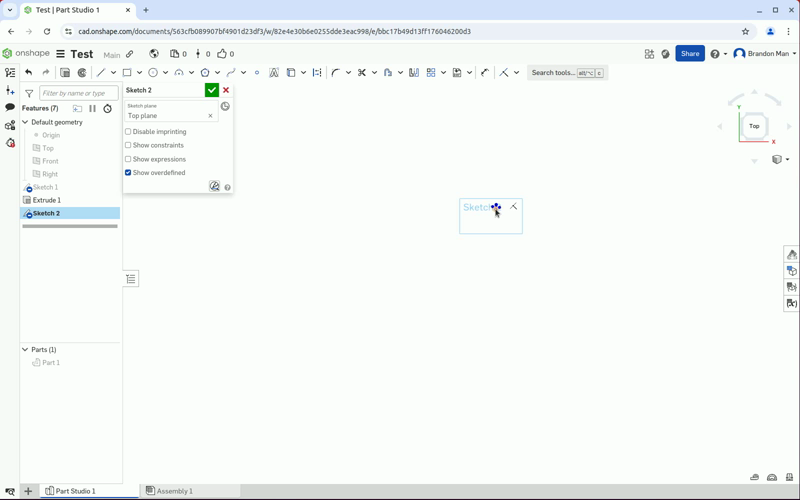
scroll(6)
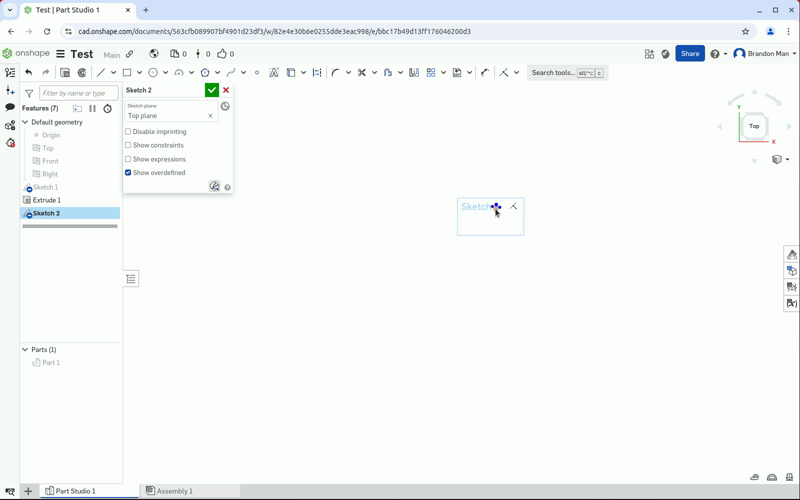
scroll(6)
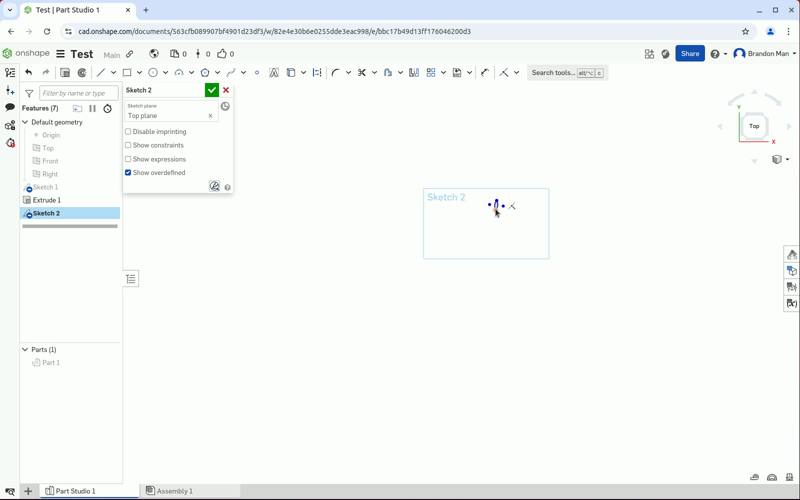
scroll(6)
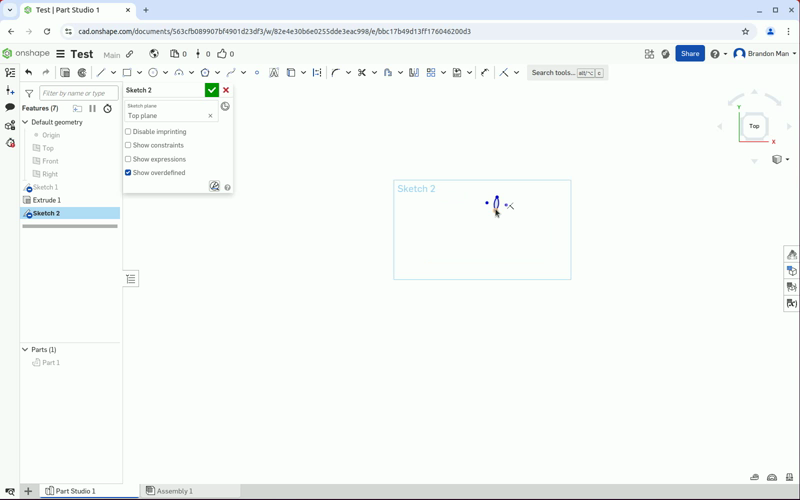
scroll(6)
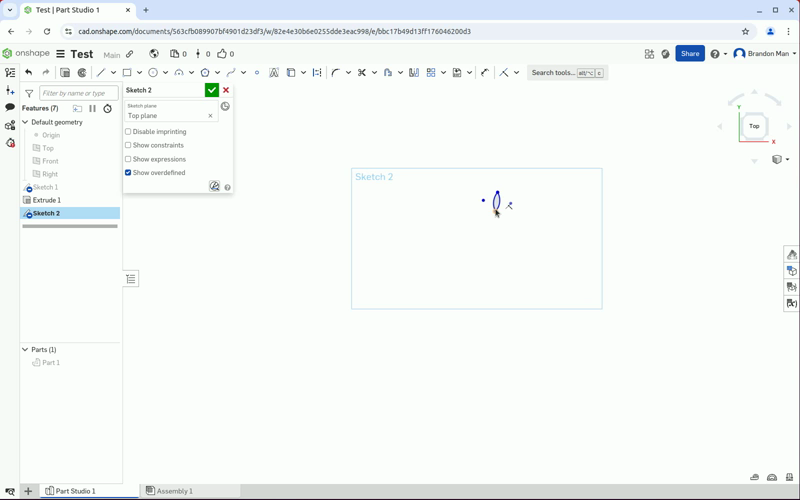
scroll(6)
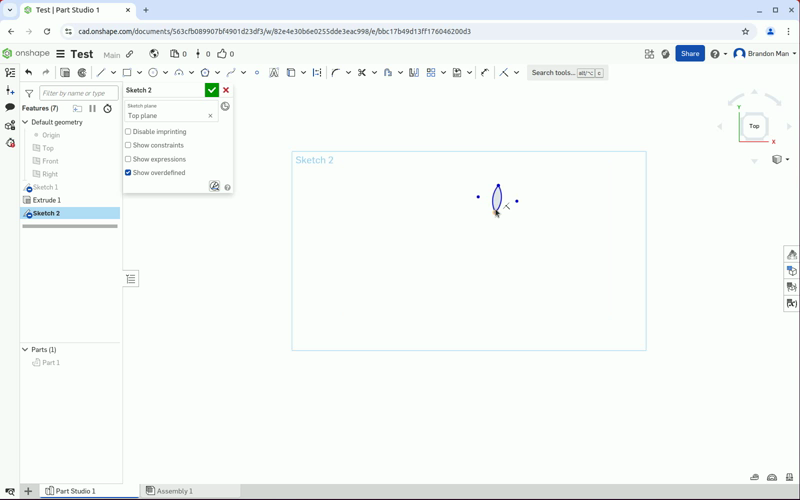
scroll(6)
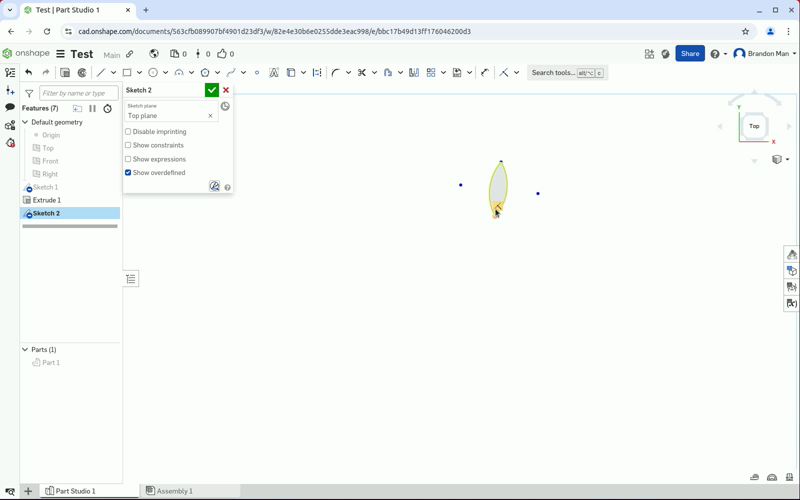
click(495, 208)
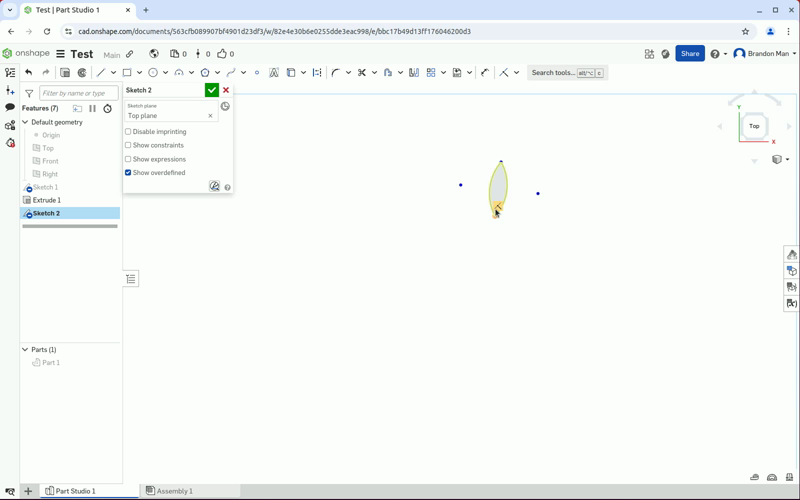
scroll(-6)
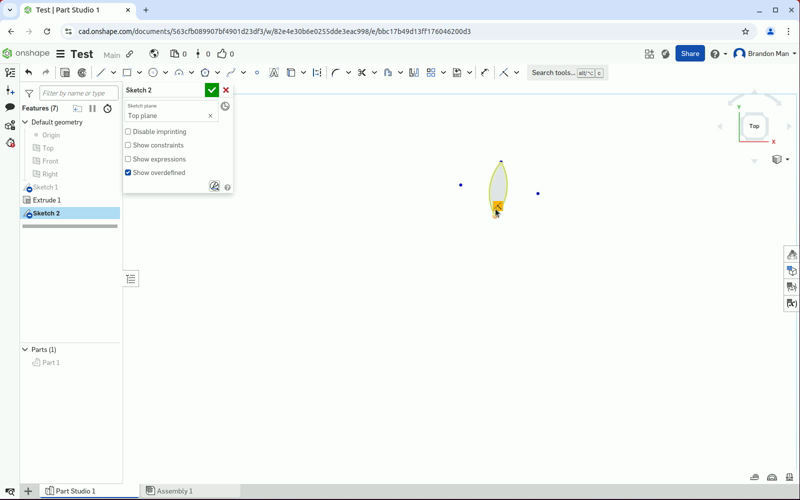
scroll(-6)
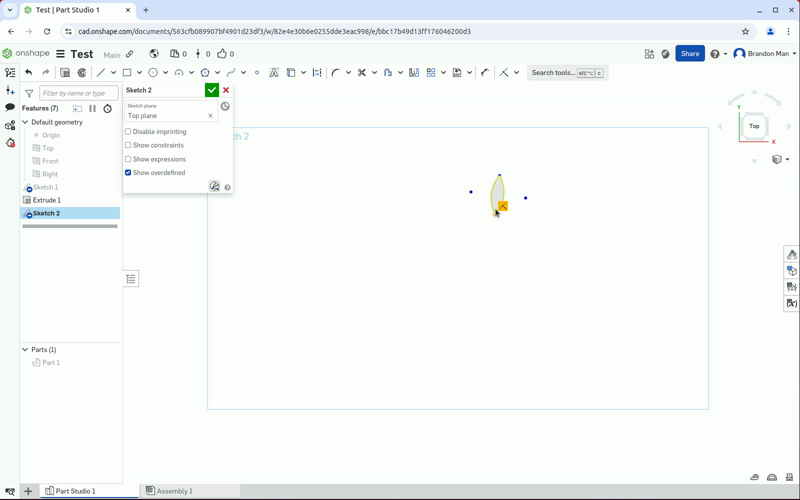
scroll(-6)
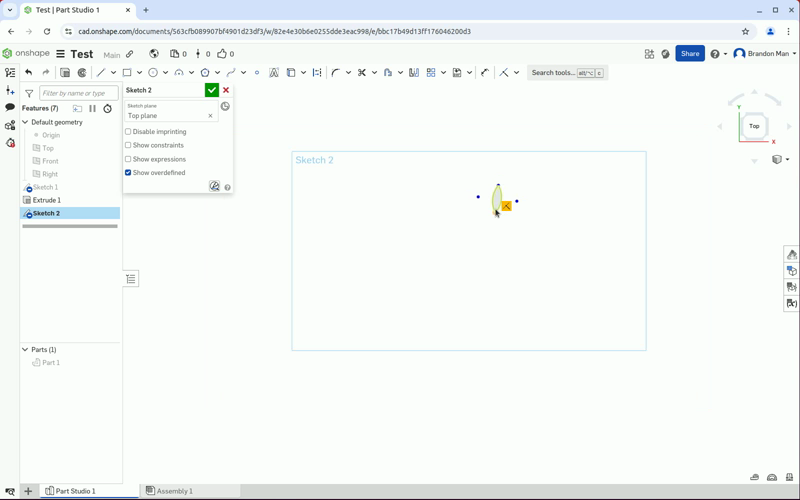
scroll(-6)
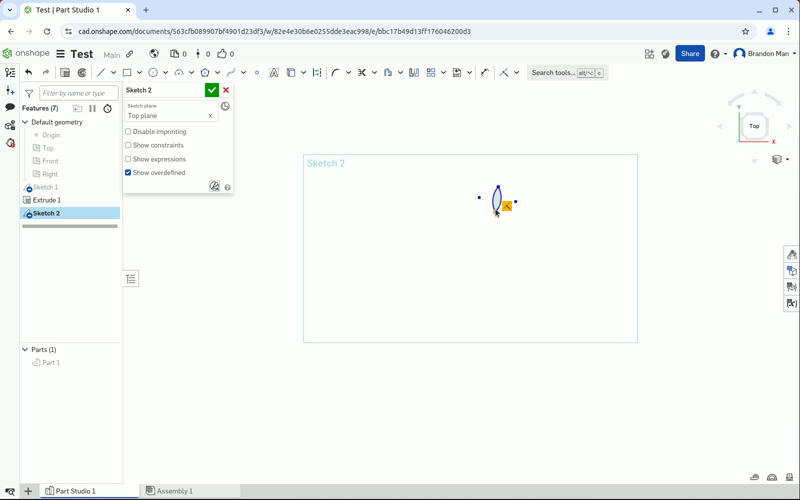
scroll(-6)
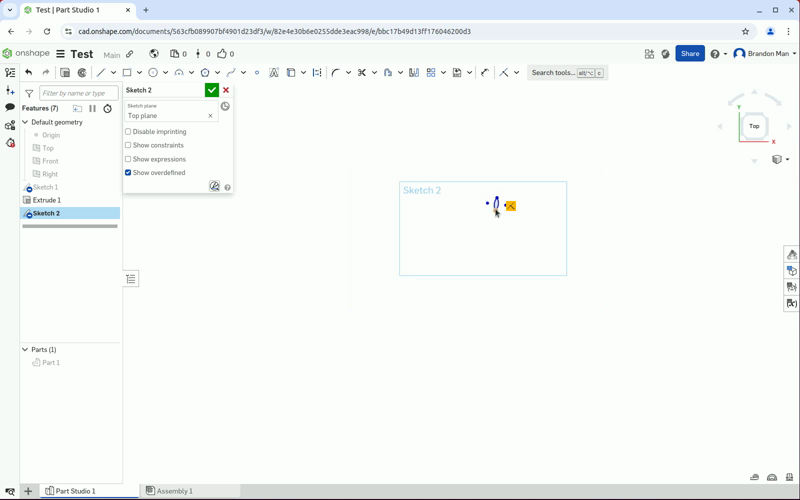
scroll(-6)
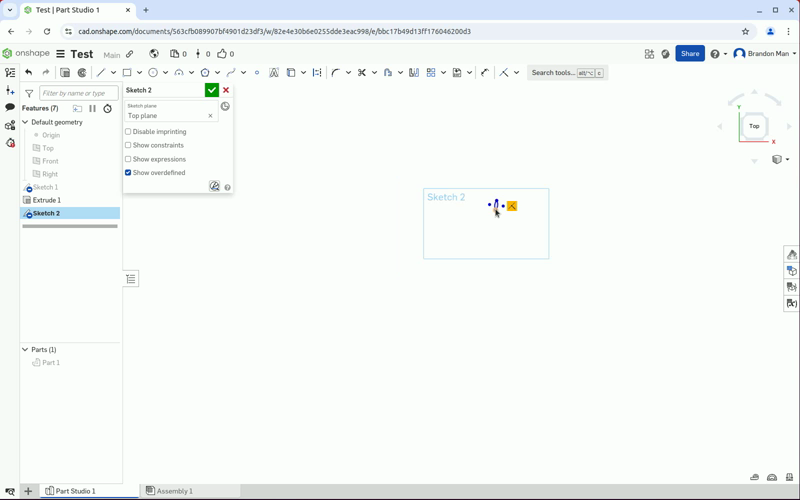
scroll(-6)
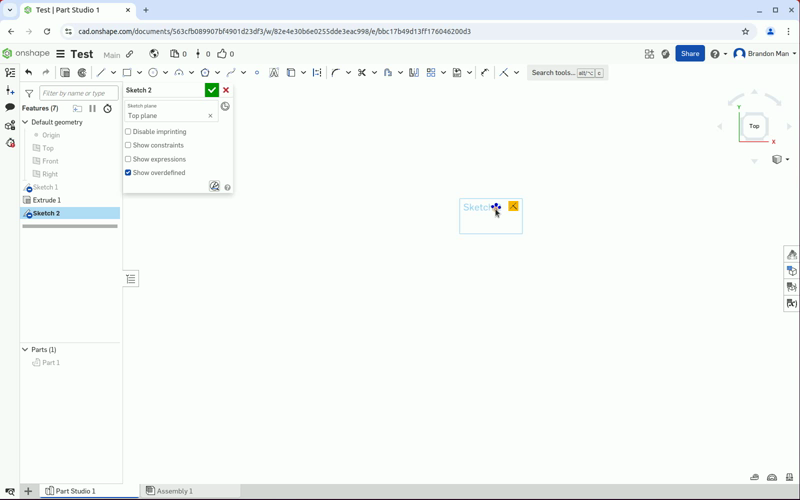
mouse_move(73, 352)
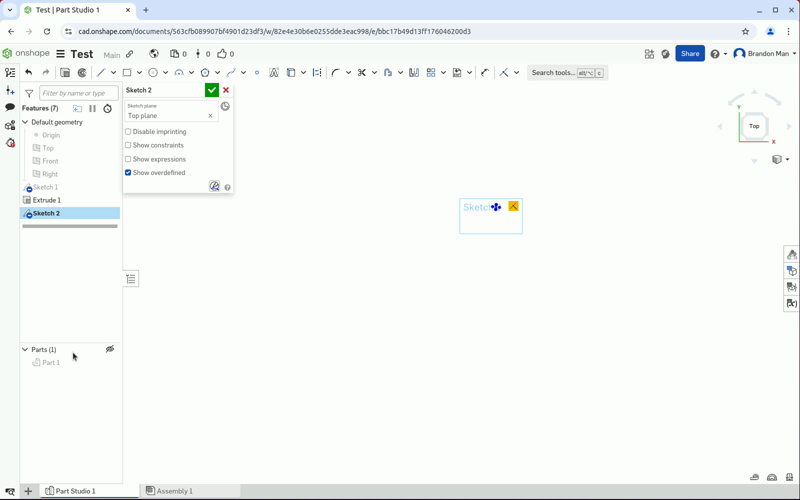
key(shift+y)
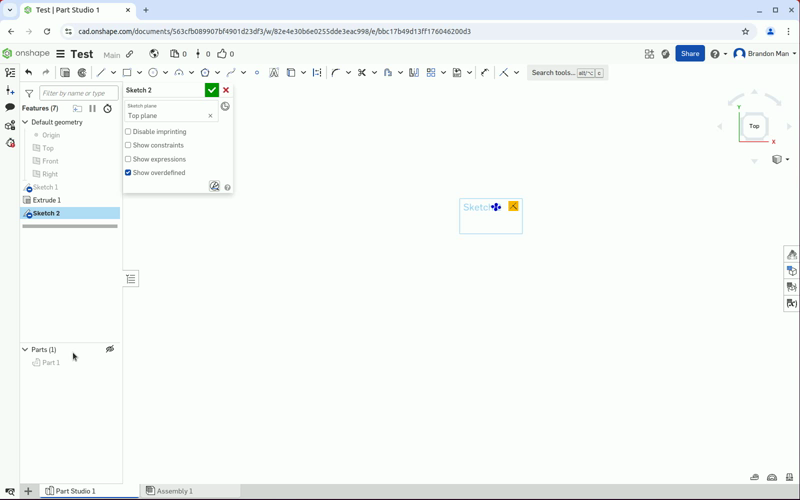
key(shift+e)
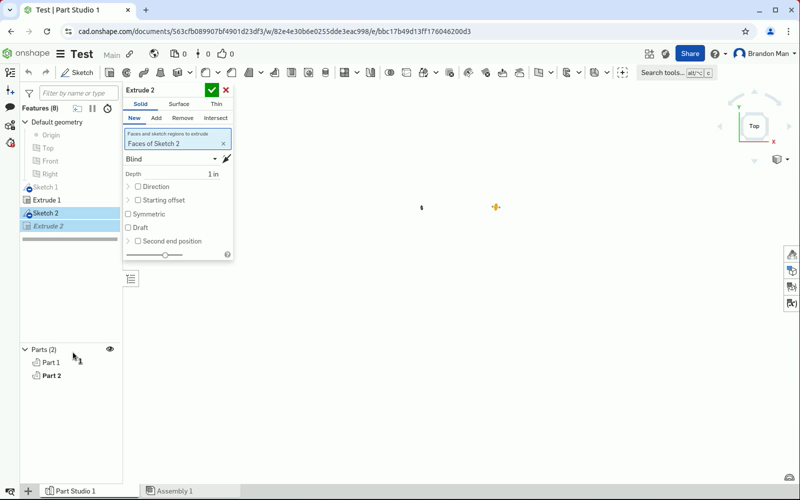
mouse_move(143, 106)
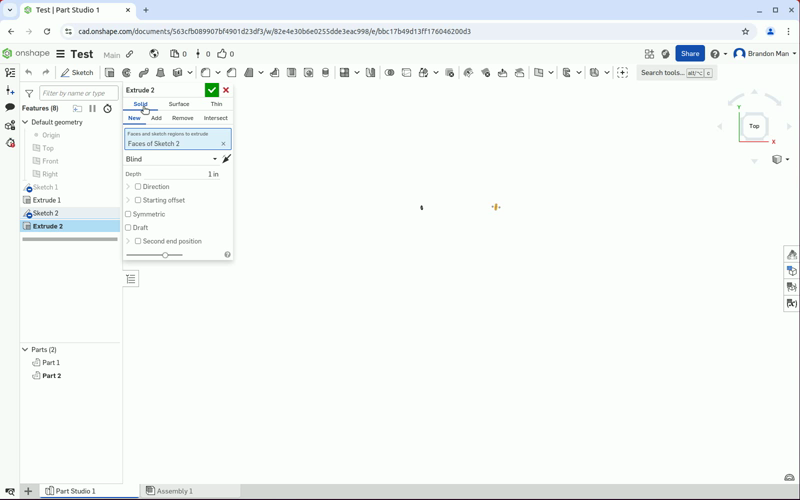
click(143, 106)
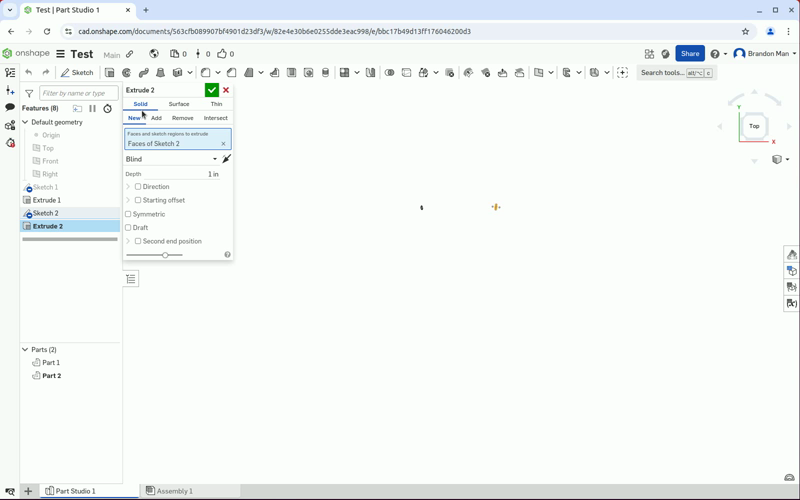
mouse_move(137, 120)
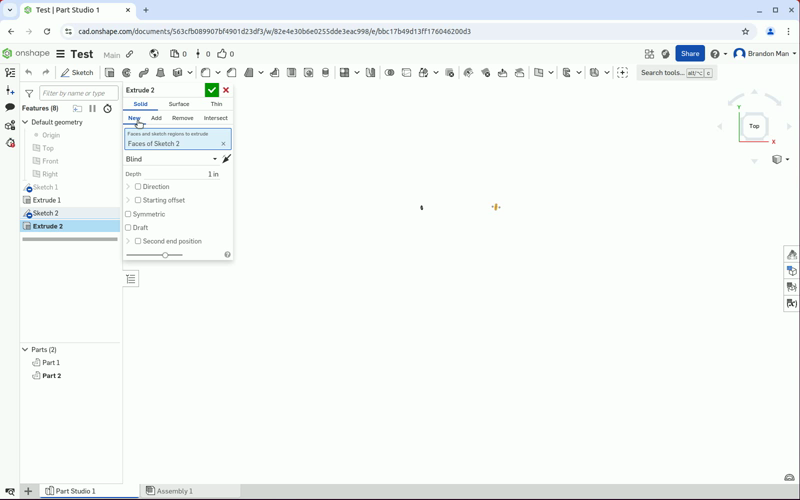
click(137, 120)
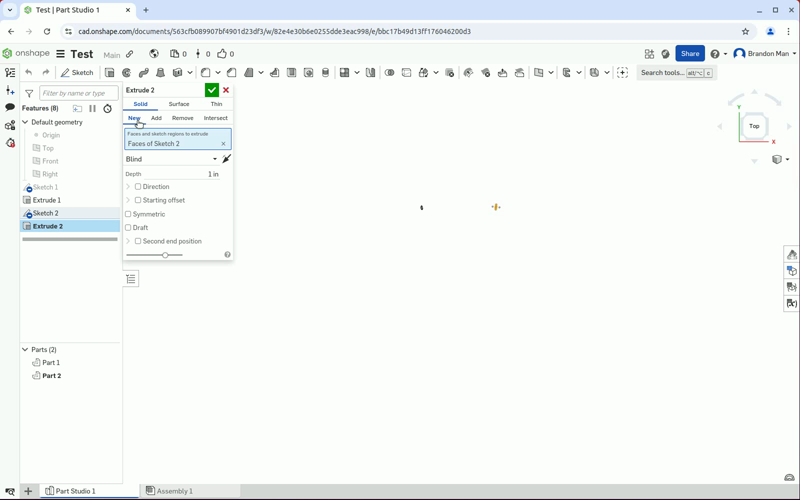
key(tab, 4)
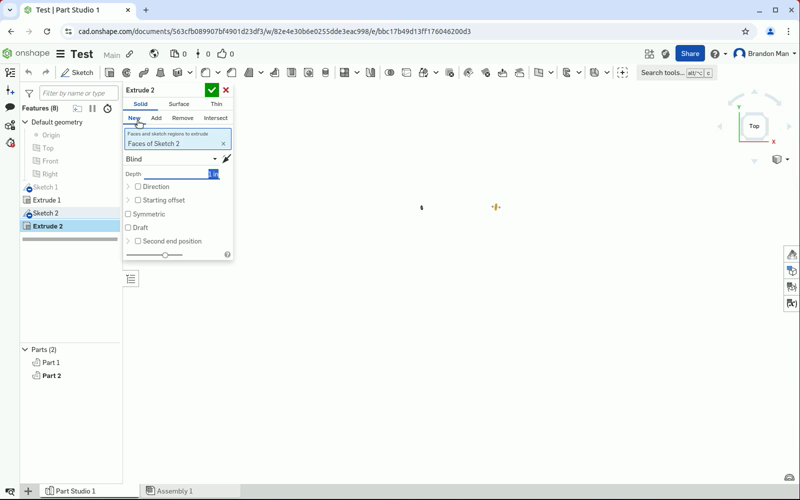
text(3.37)
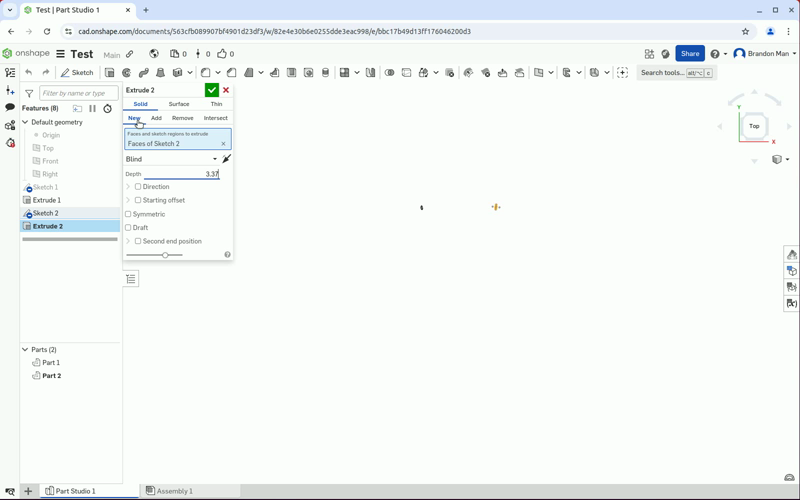
key(enter)
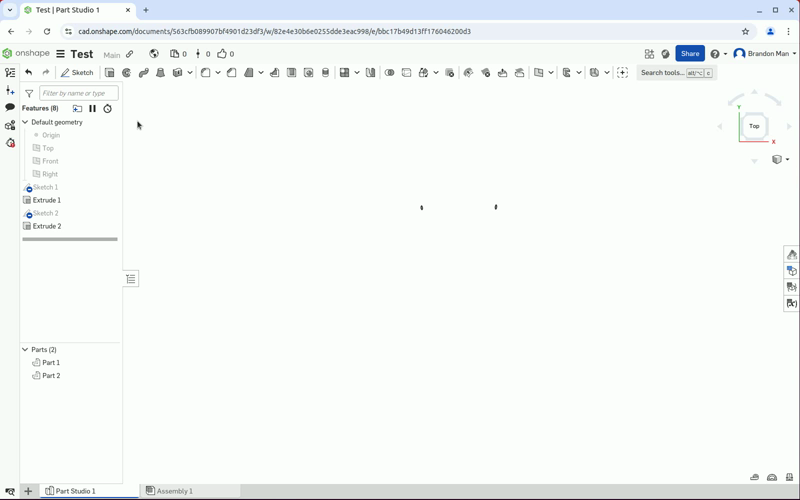
key(shift+h)
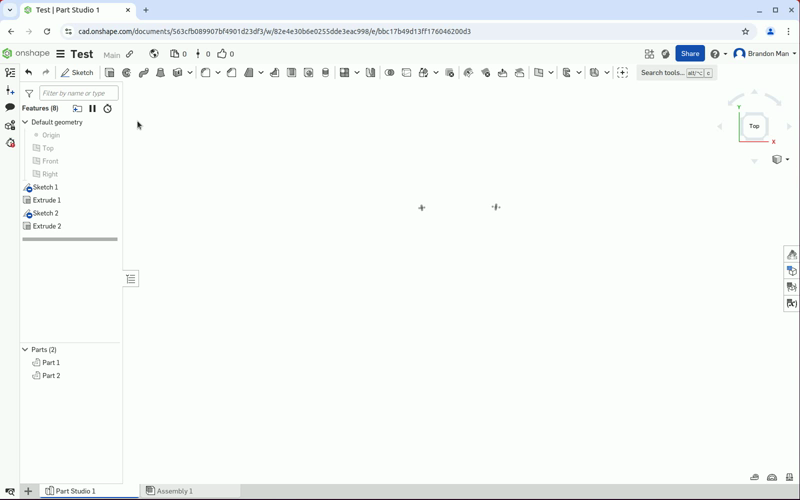
key(shift+h)
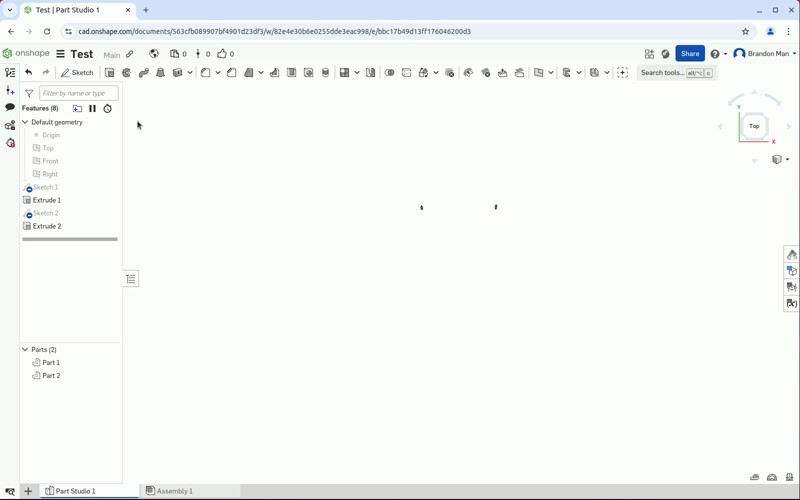
mouse_move(73, 189)
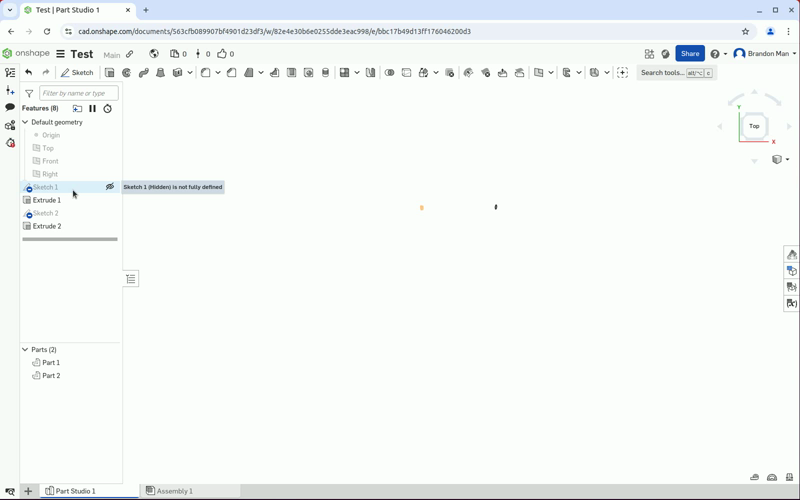
click(73, 189)
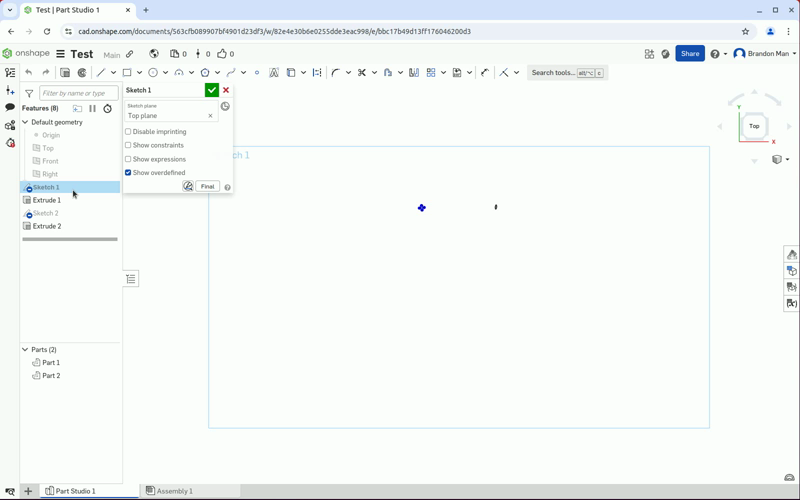
mouse_move(229, 92)
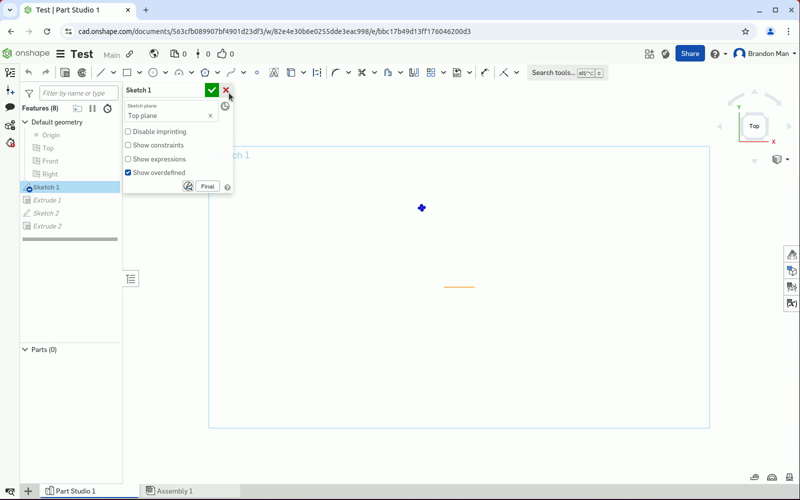
click(229, 92)
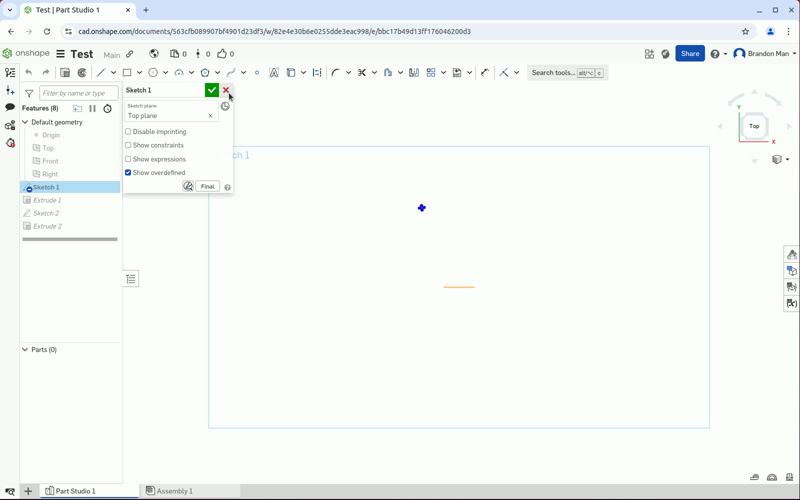
key(shift+s)
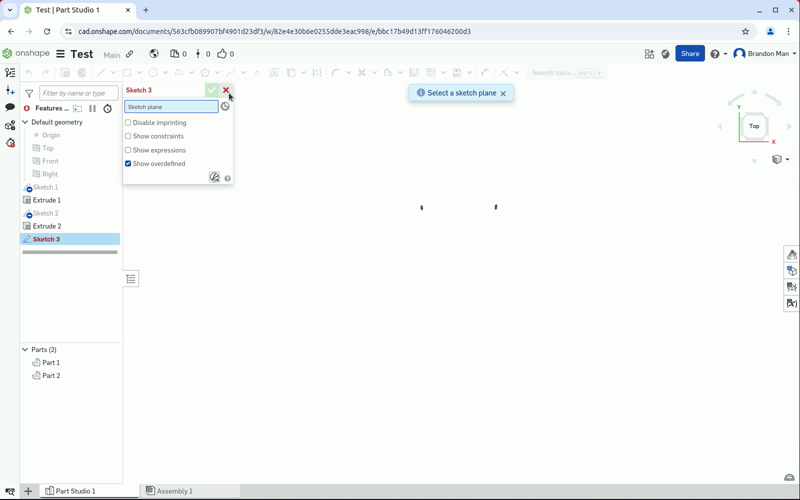
mouse_move(73, 150)
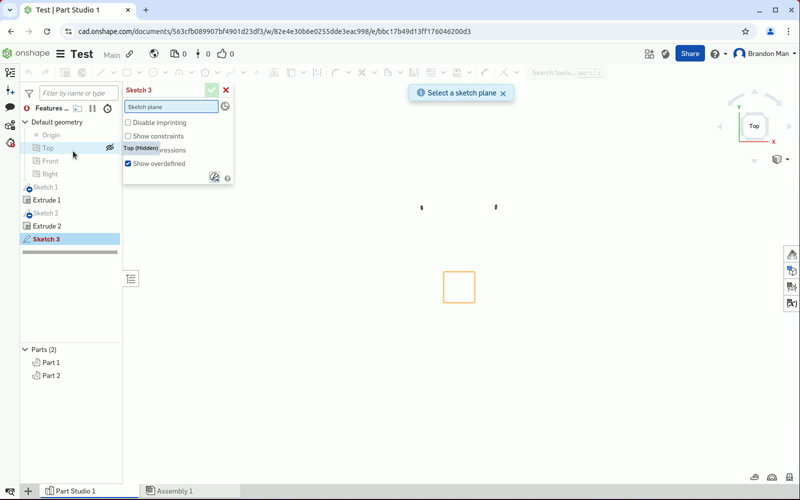
click(73, 150)
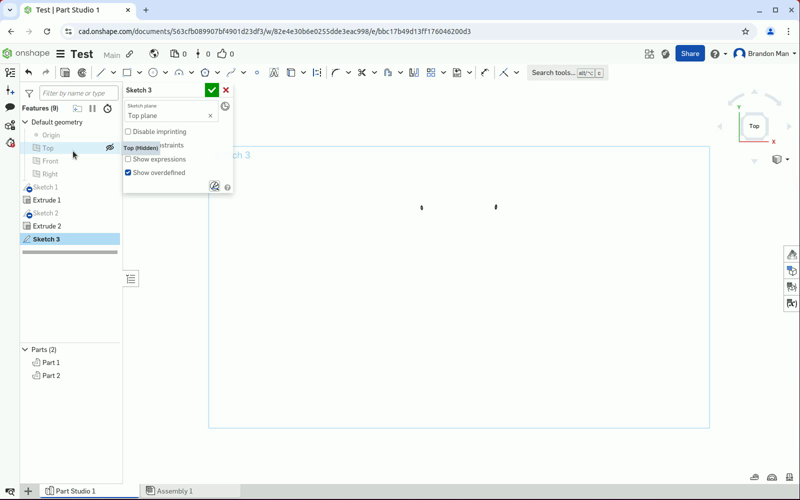
mouse_move(73, 352)
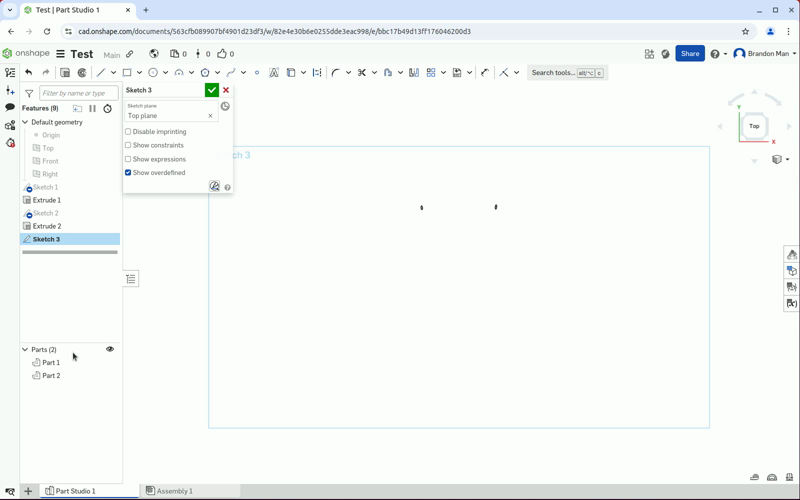
key(y)
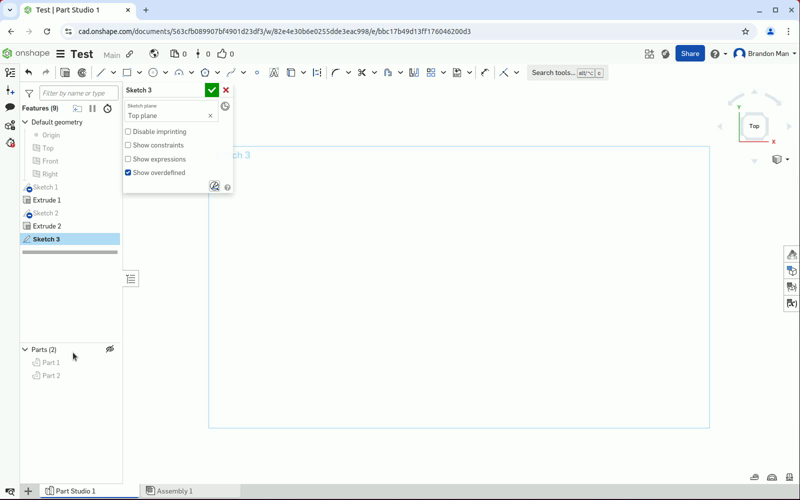
key(c)
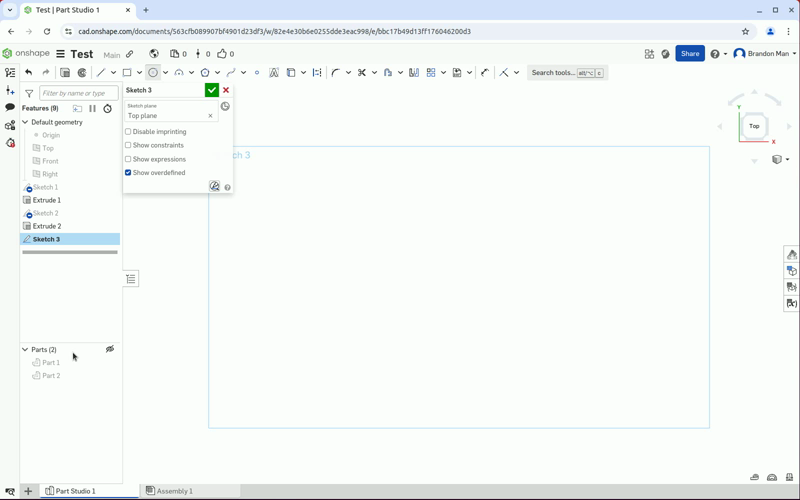
key_down(shift)
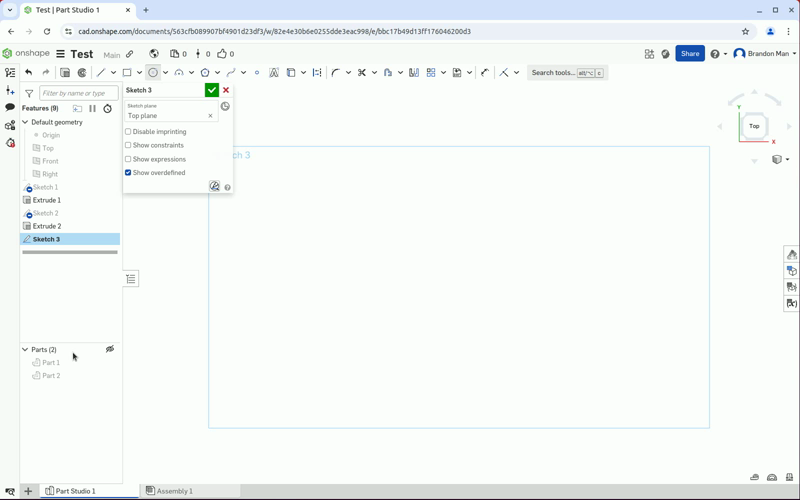
mouse_move(394, 321)
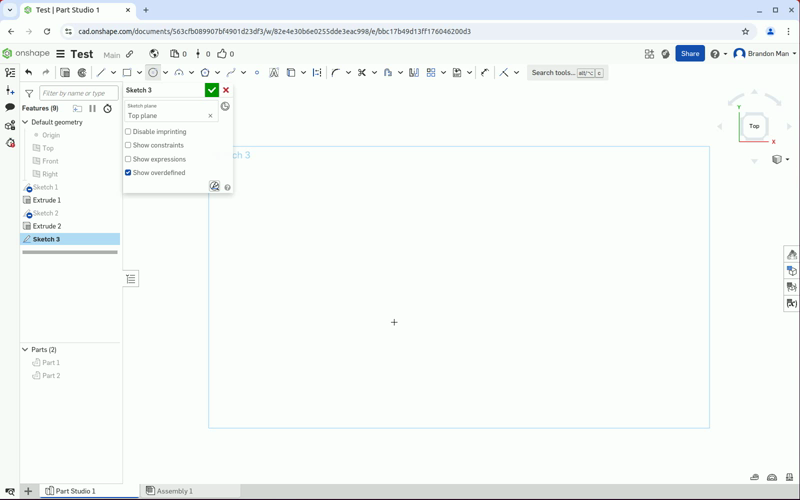
click(394, 321)
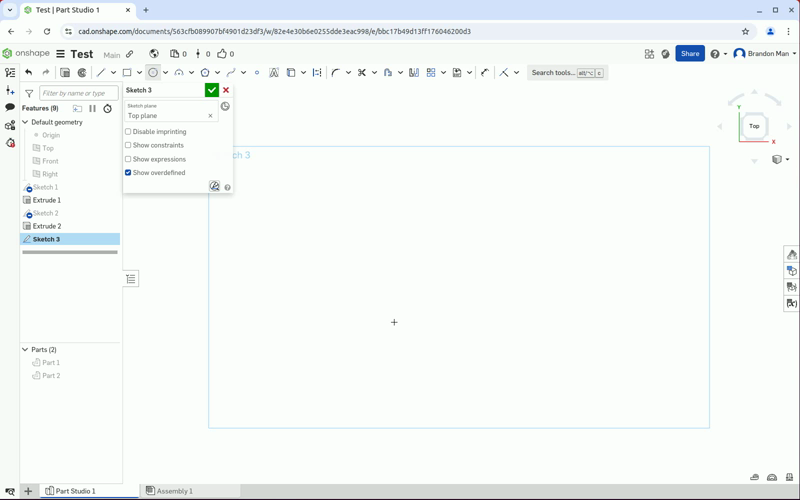
key_up(shift)
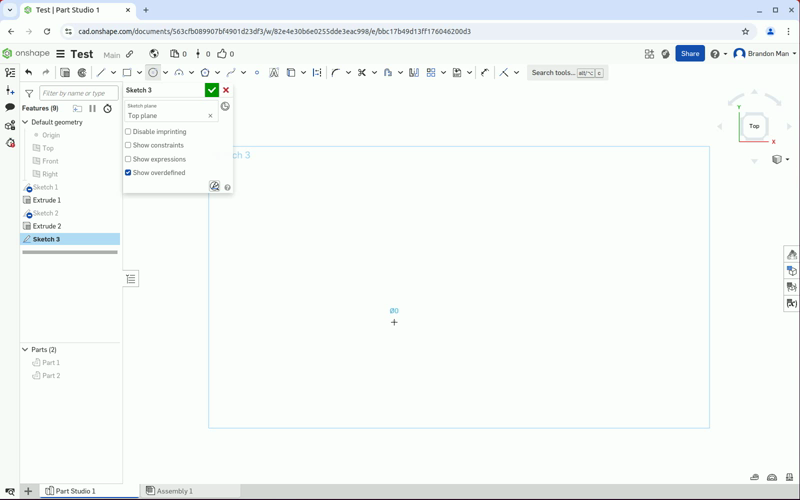
mouse_move(430, 321)
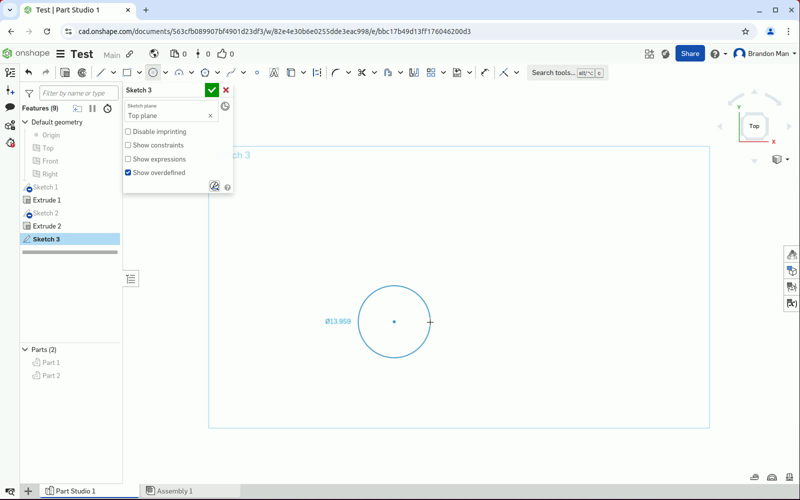
click(430, 321)
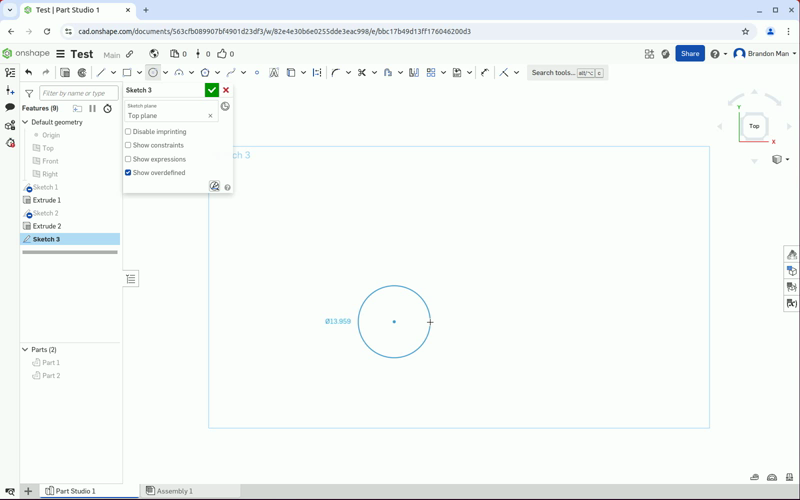
key(esc)
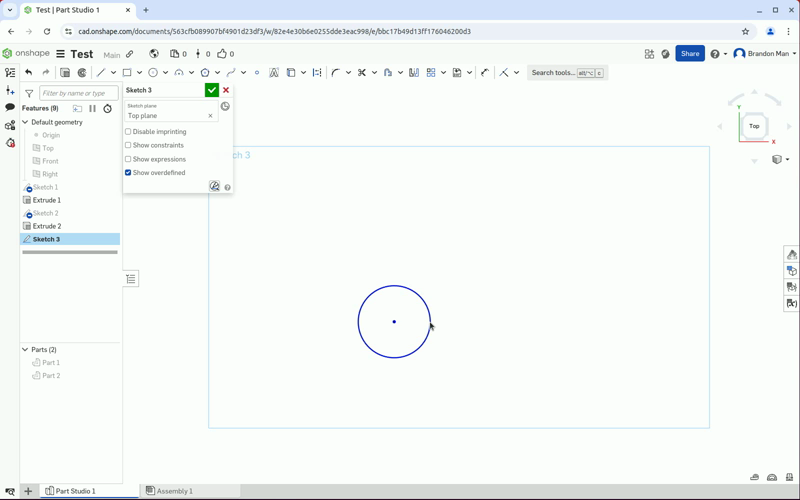
key(c)
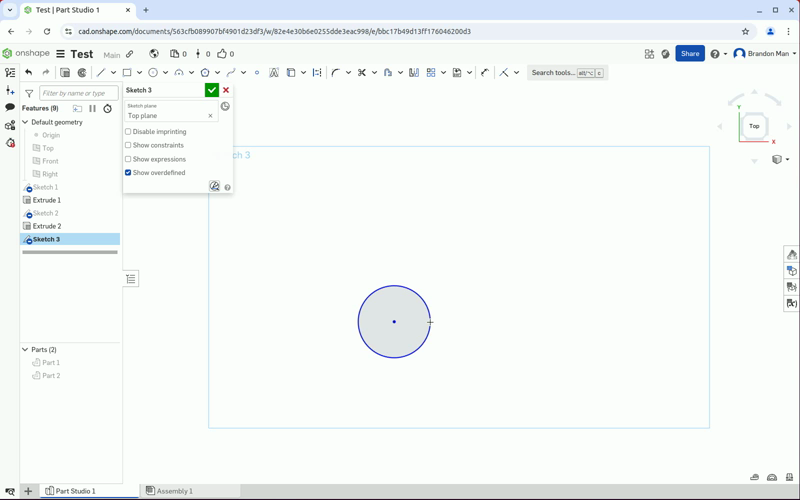
key_down(shift)
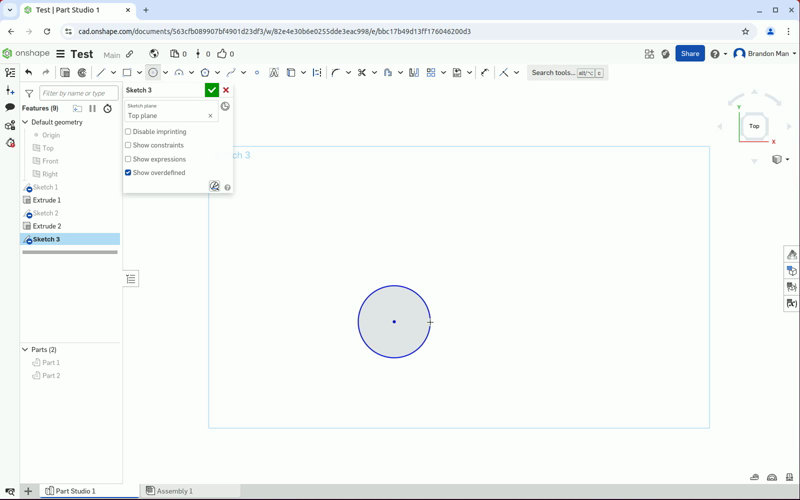
mouse_move(394, 321)
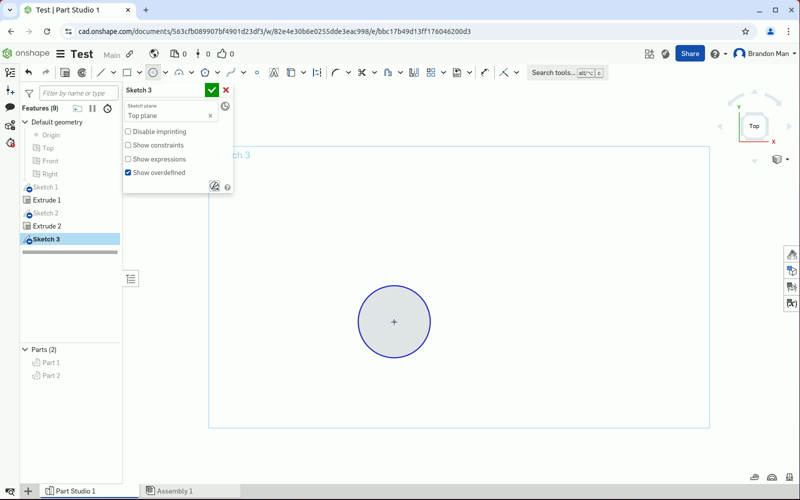
click(394, 321)
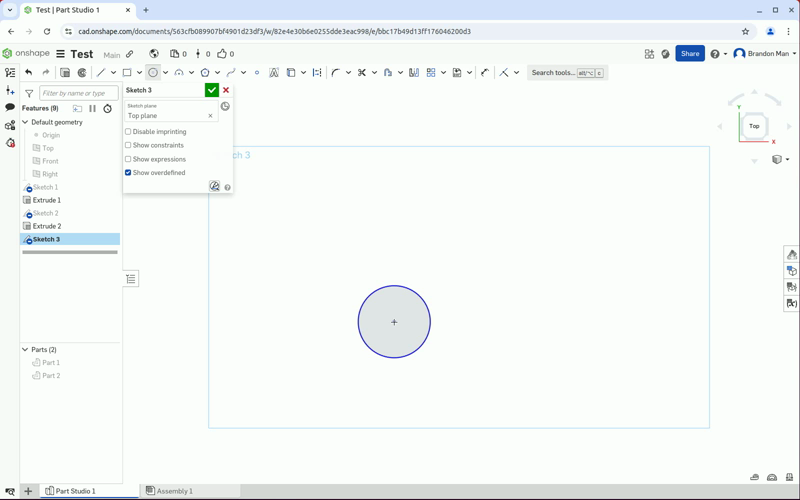
key_up(shift)
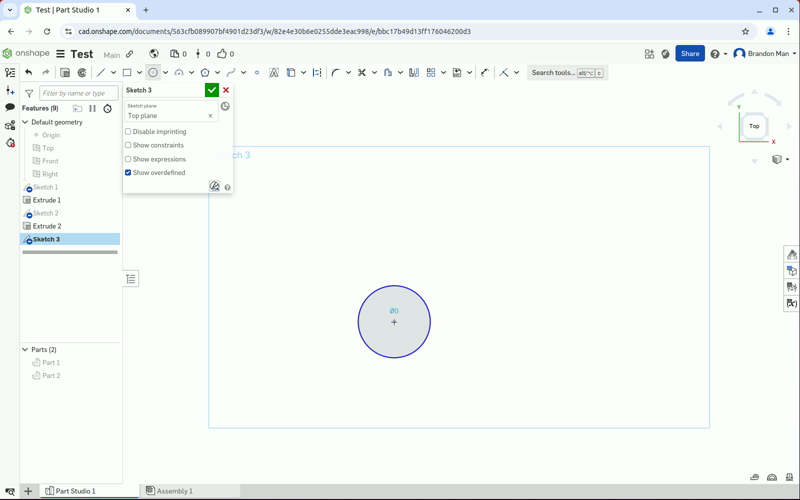
mouse_move(422, 321)
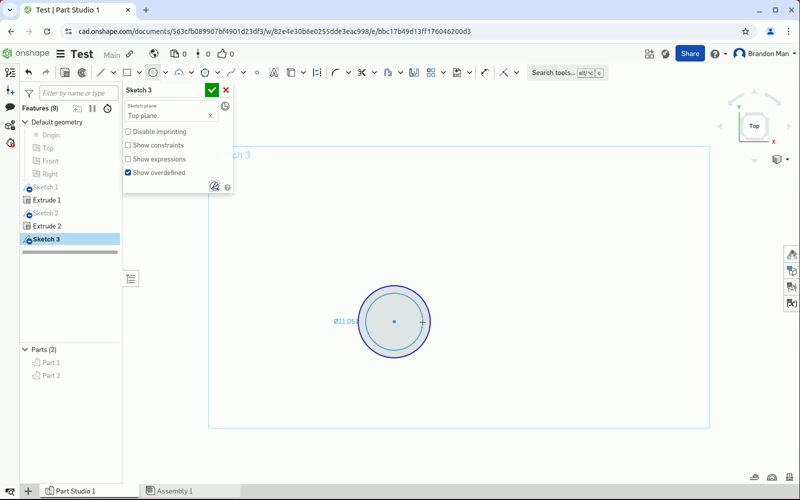
click(422, 321)
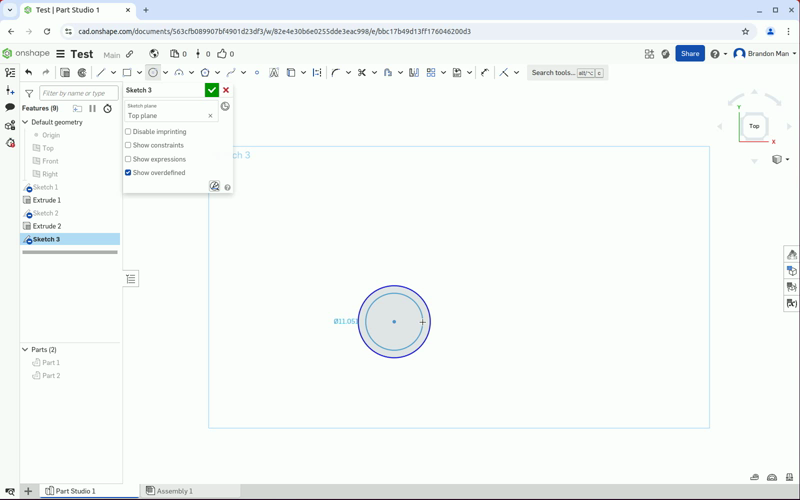
key(esc)
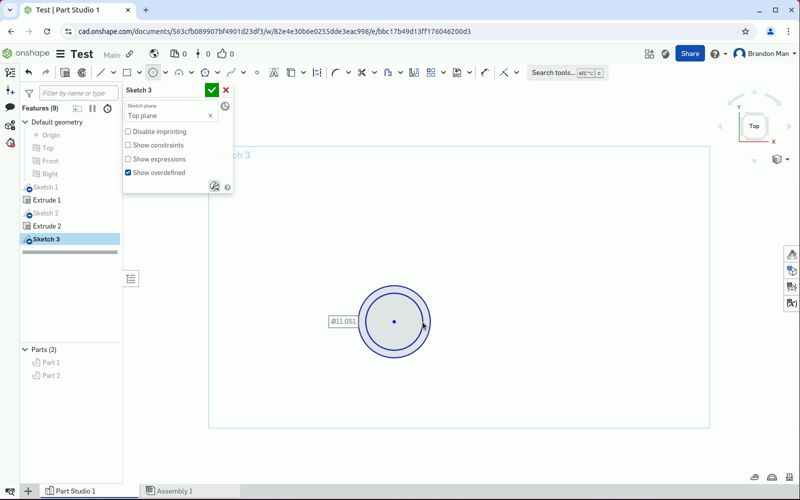
mouse_move(425, 307)
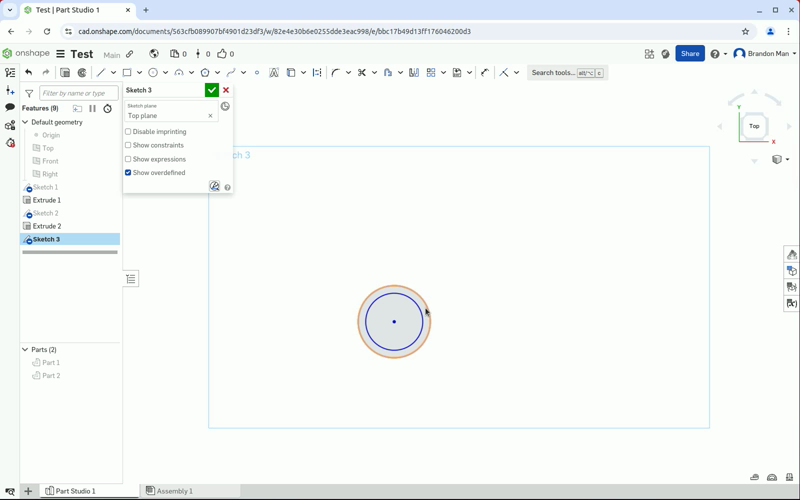
scroll(6)
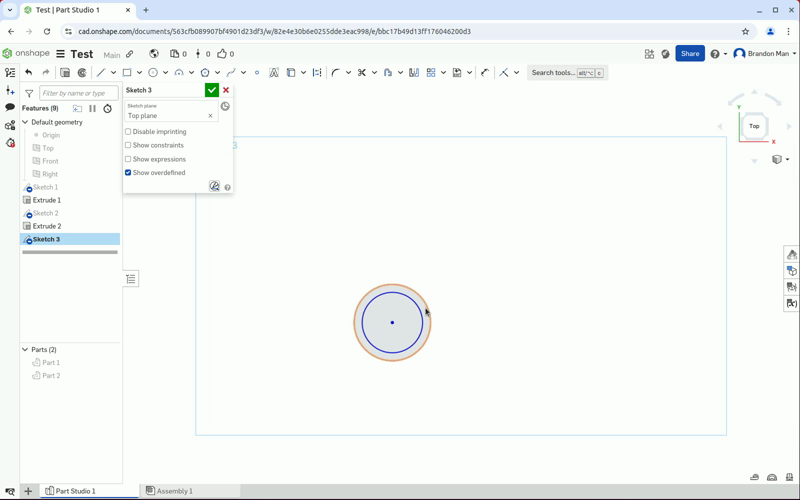
scroll(6)
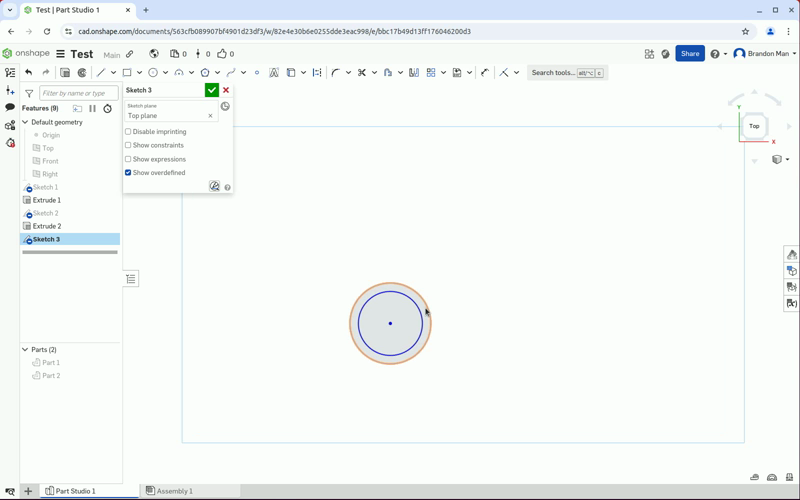
scroll(6)
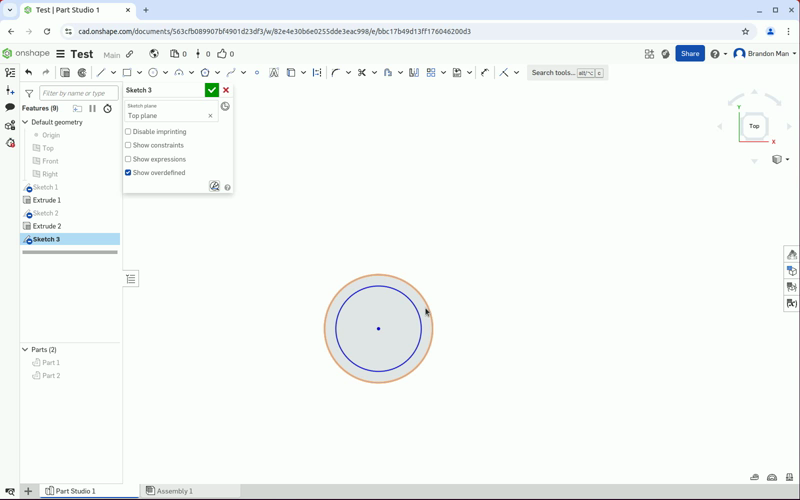
scroll(6)
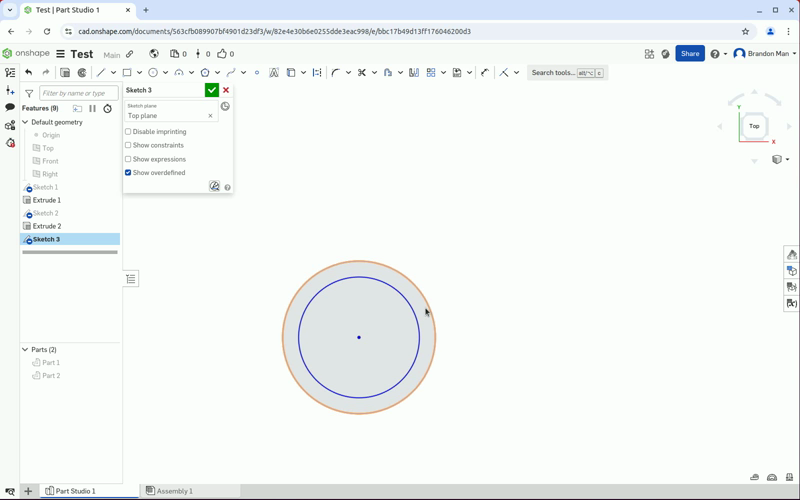
scroll(6)
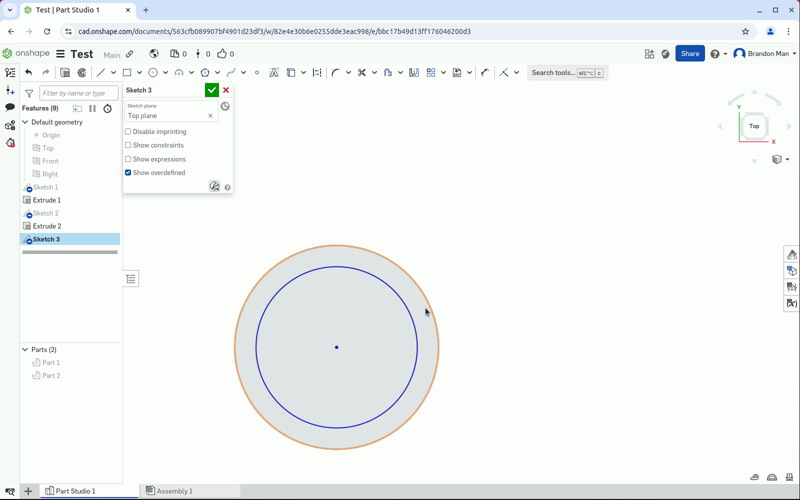
scroll(6)
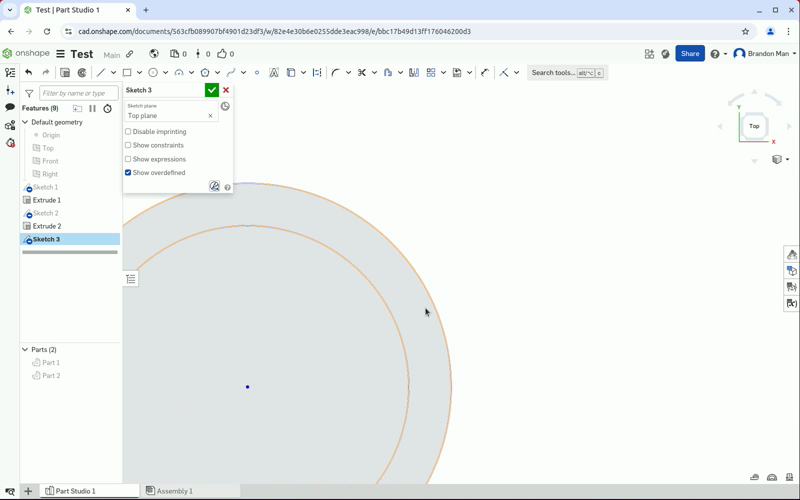
scroll(6)
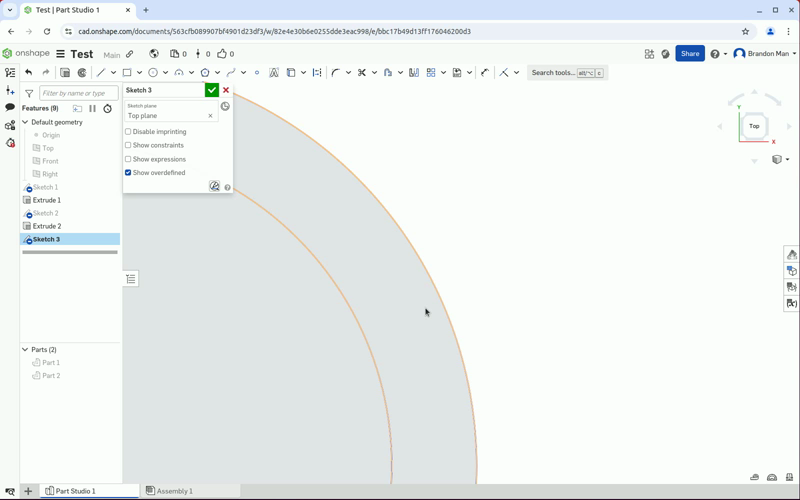
click(425, 307)
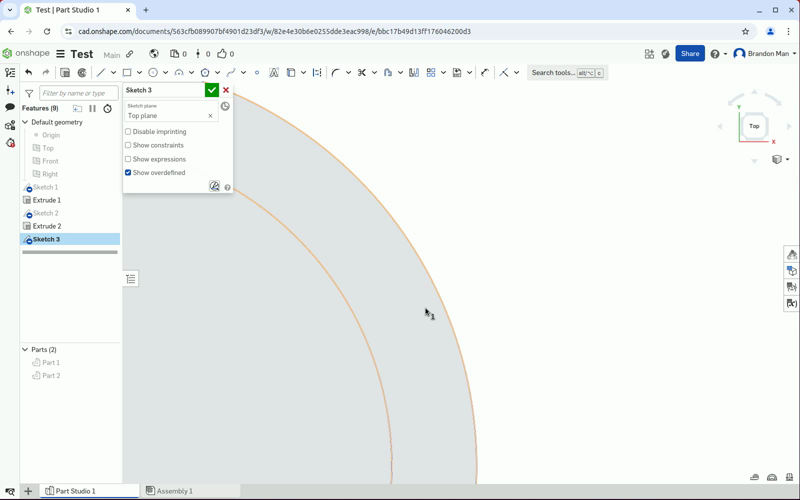
scroll(-6)
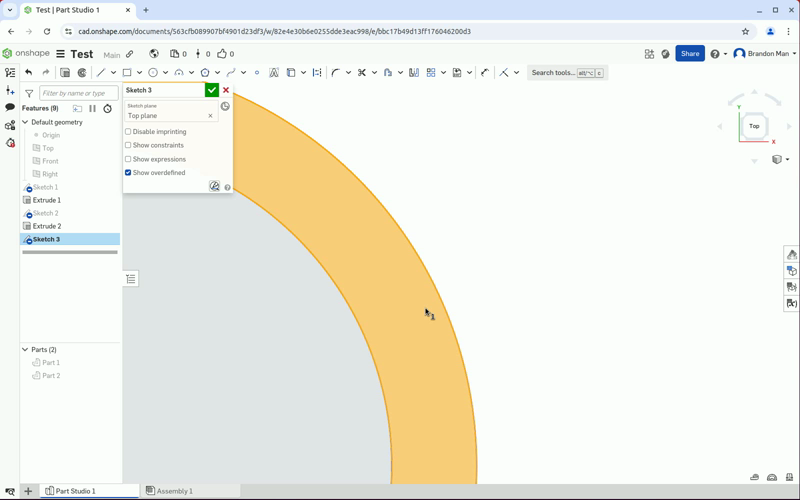
scroll(-6)
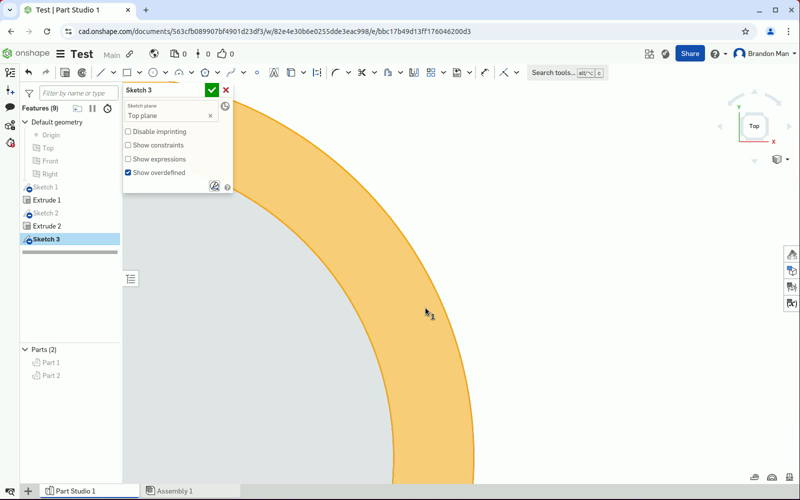
scroll(-6)
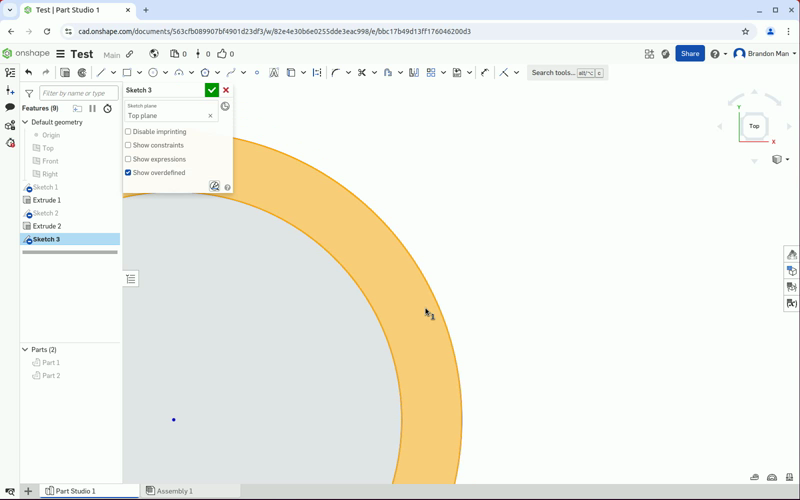
scroll(-6)
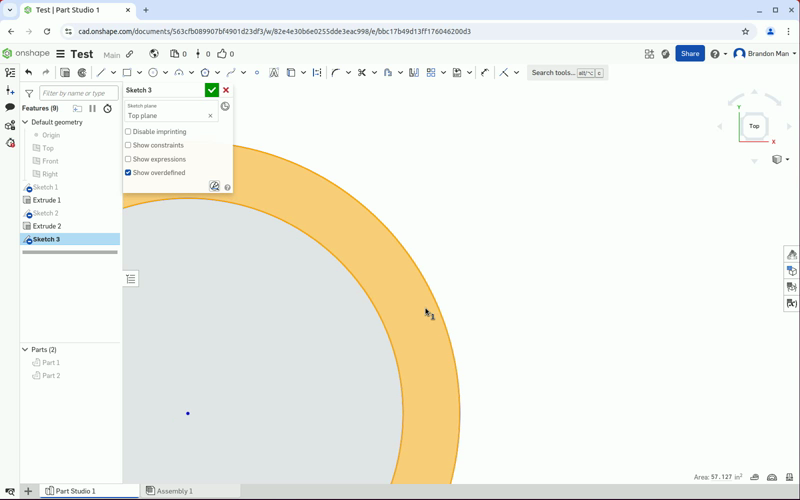
scroll(-6)
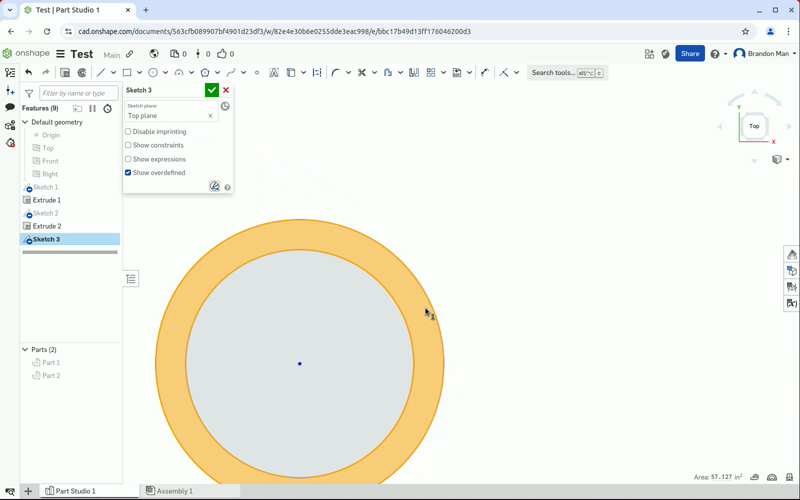
scroll(-6)
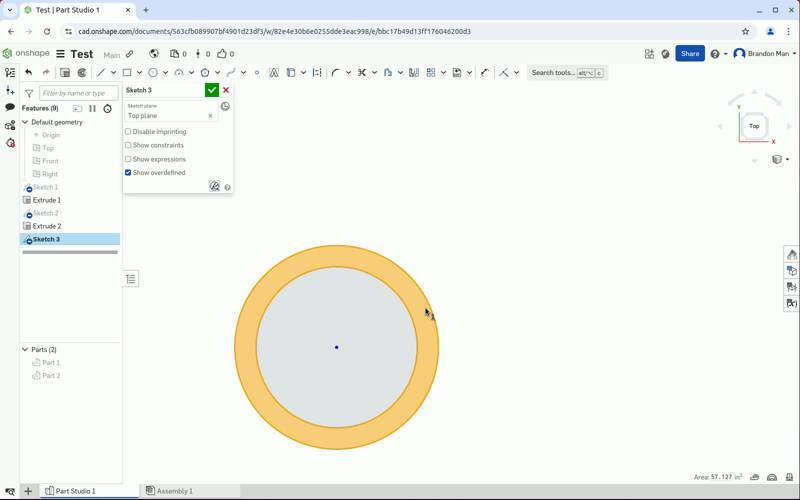
scroll(-6)
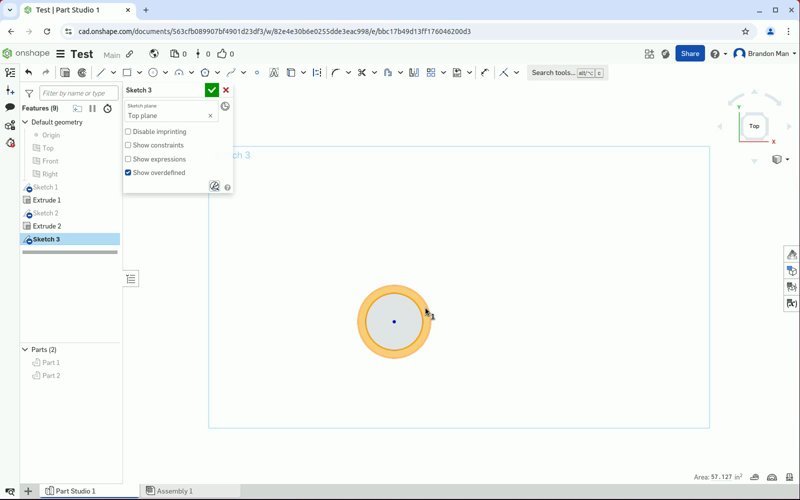
mouse_move(73, 352)
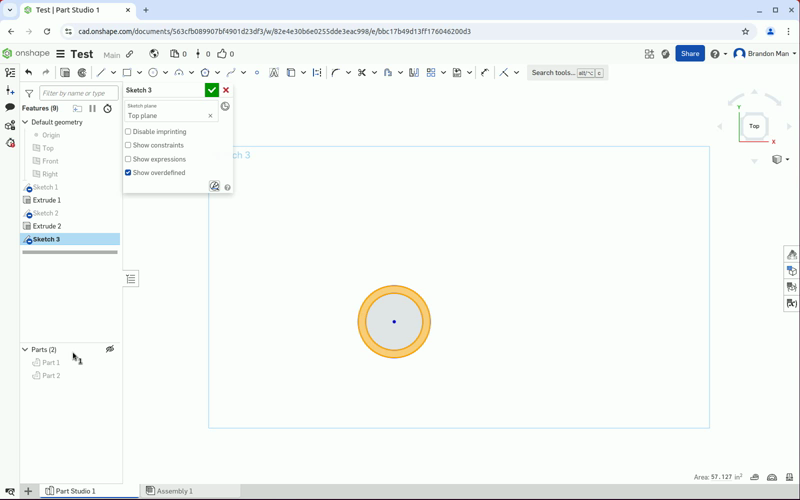
key(shift+y)
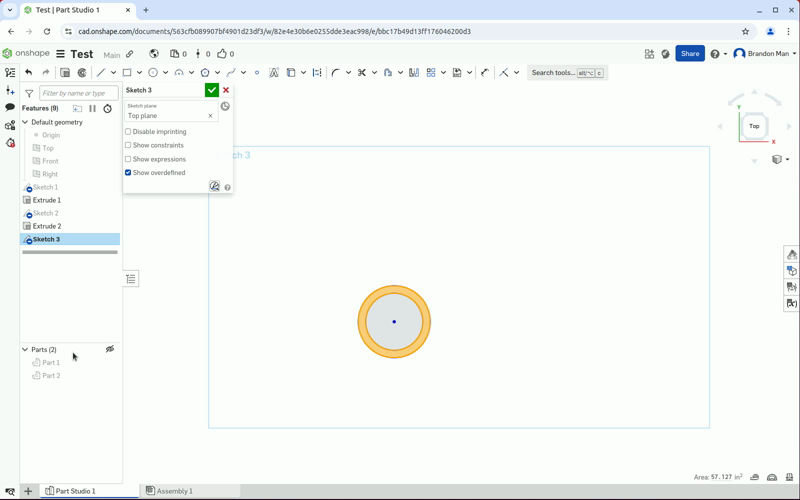
key(shift+e)
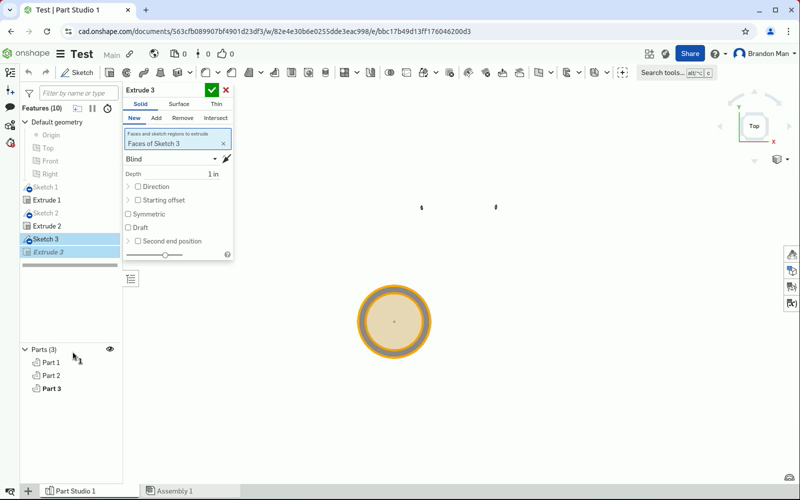
mouse_move(143, 106)
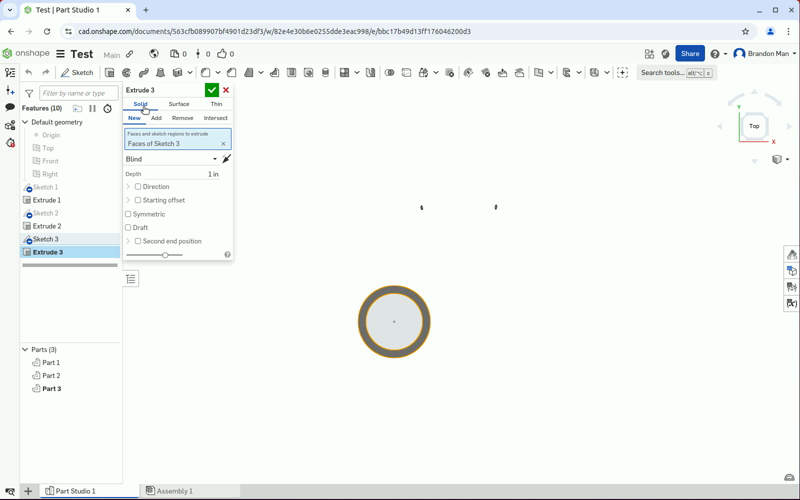
click(143, 106)
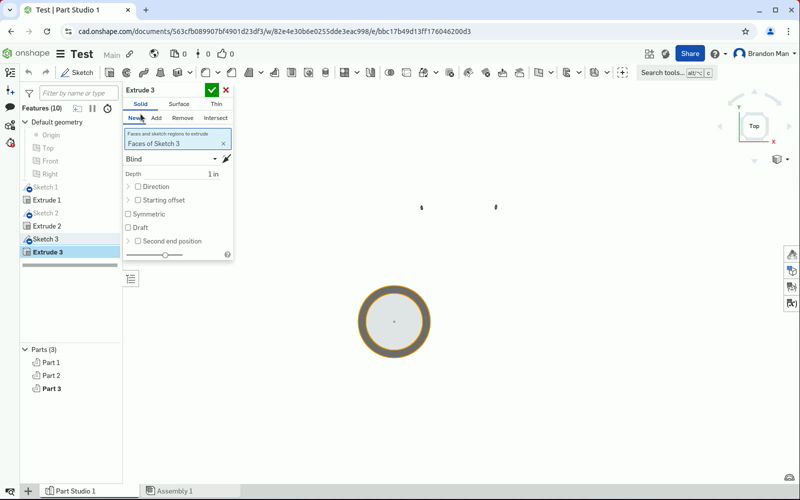
mouse_move(137, 120)
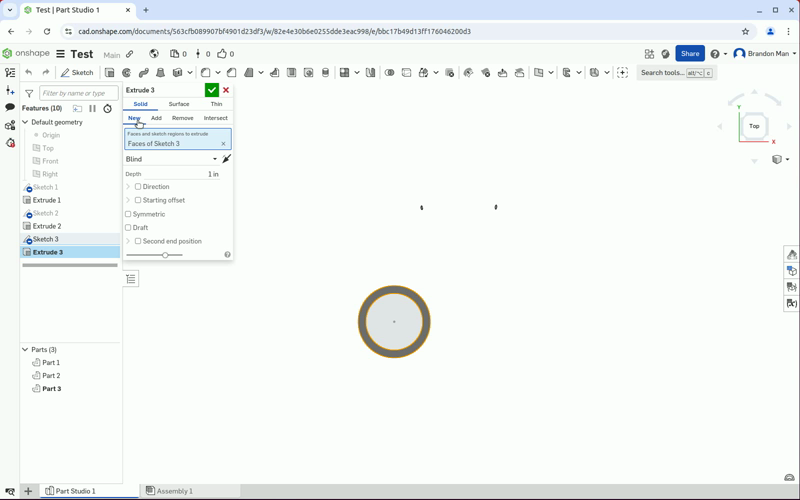
click(137, 120)
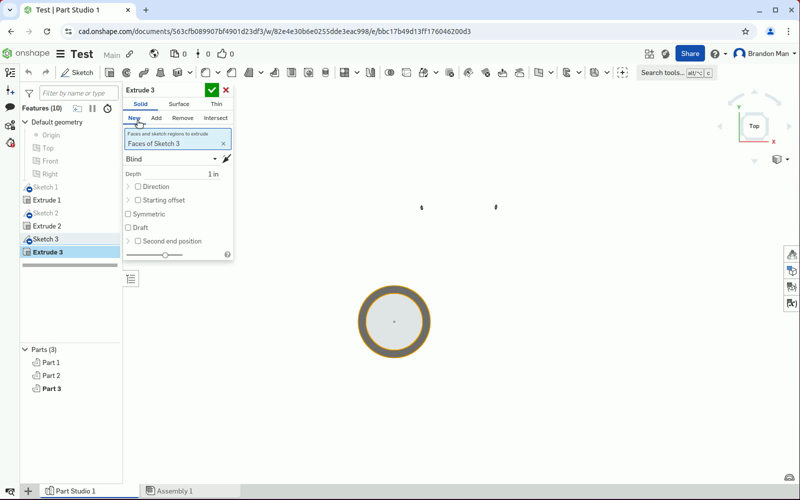
key(tab, 4)
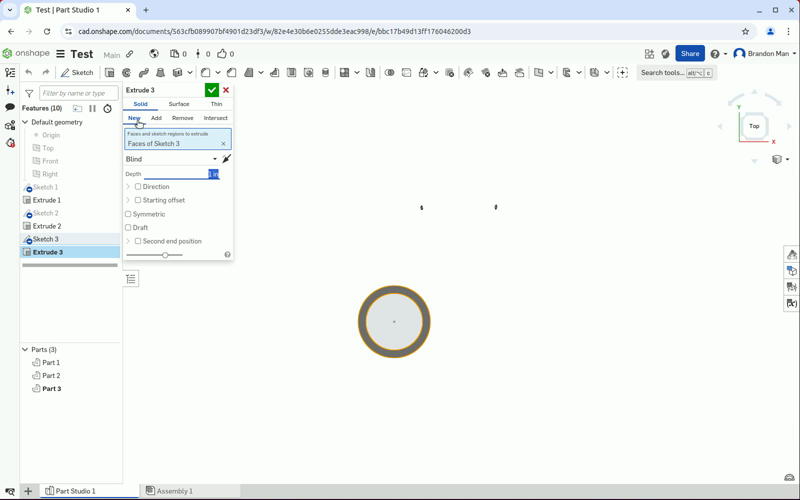
text(3.37)
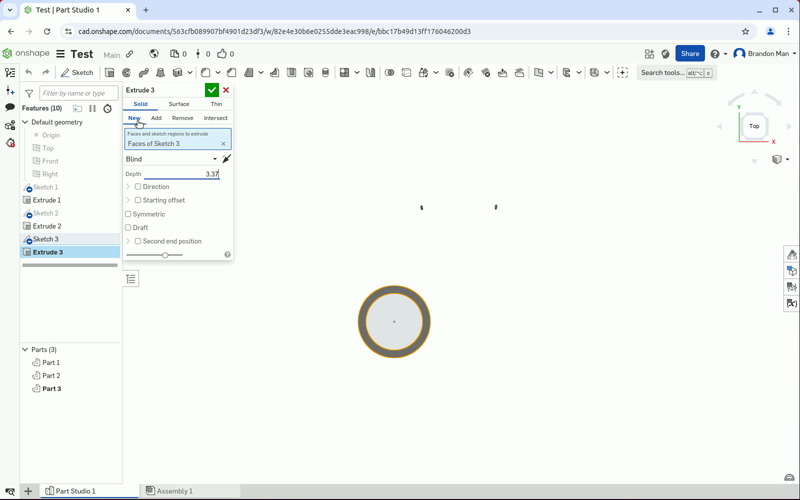
key(enter)
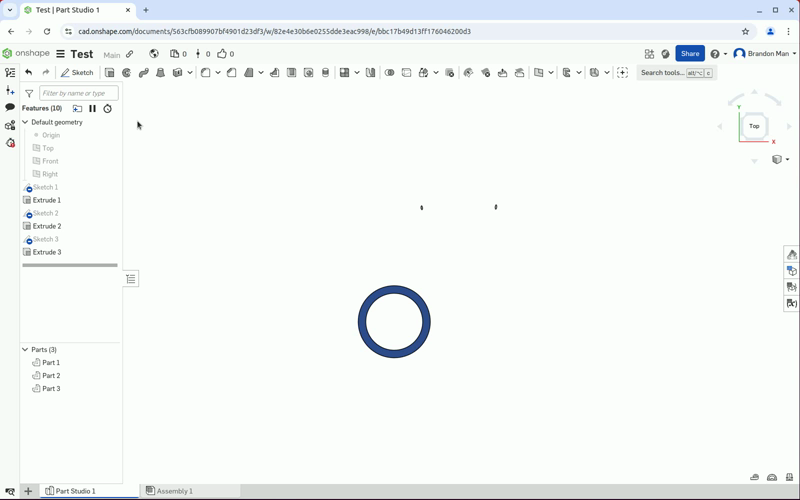
key(shift+h)
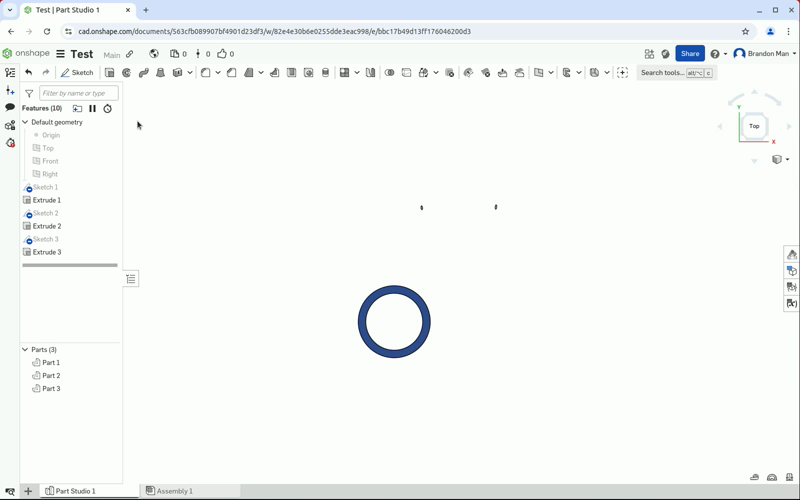
key(shift+h)
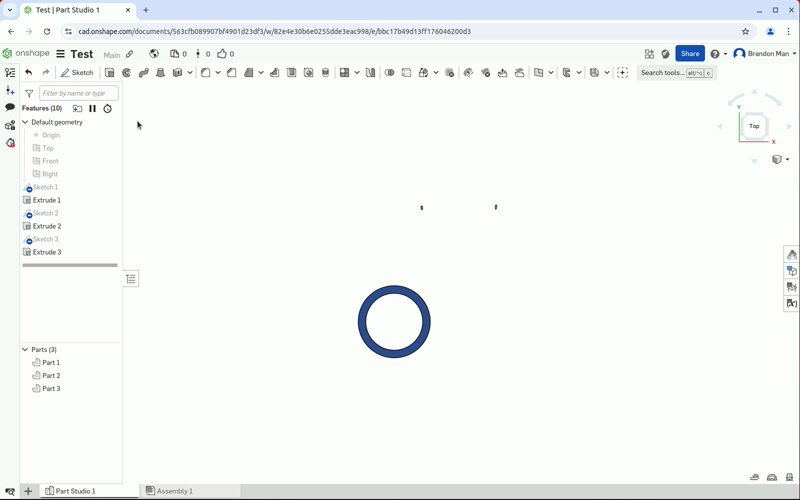
mouse_move(73, 189)
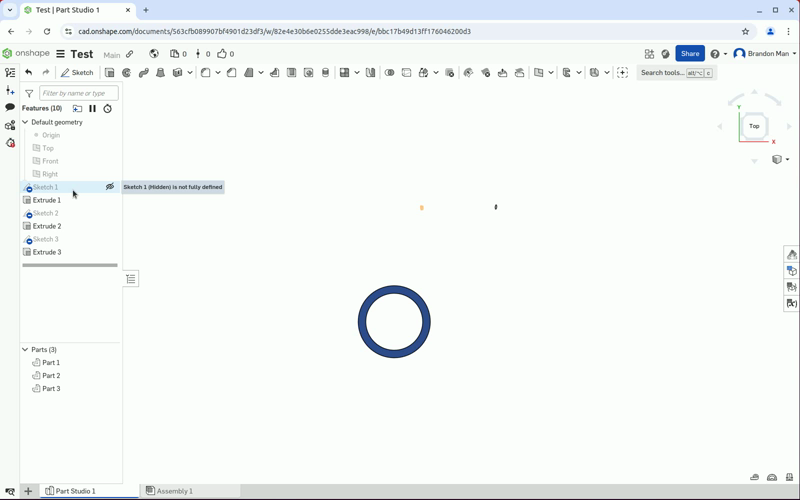
click(73, 189)
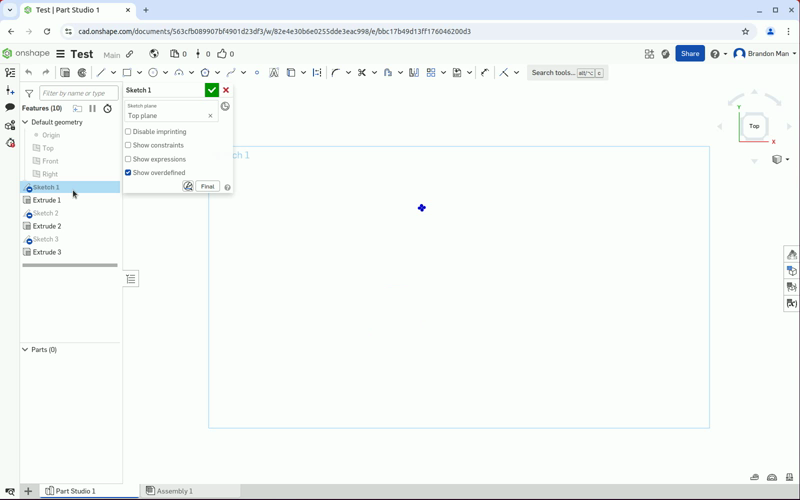
mouse_move(229, 92)
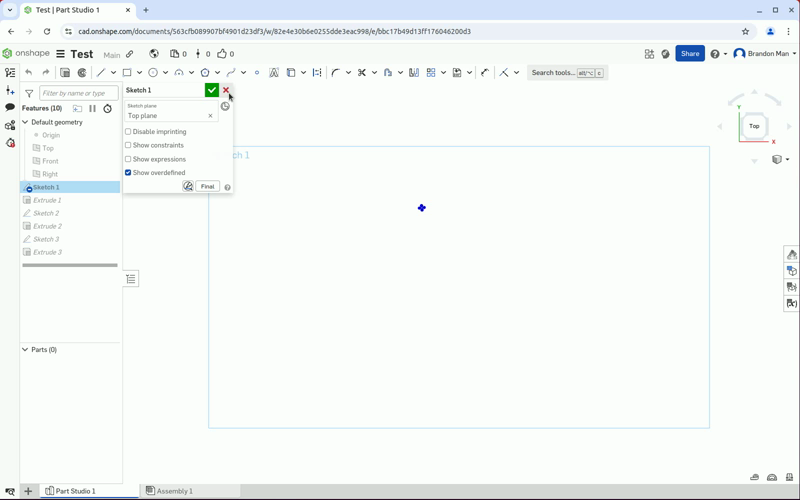
click(229, 92)
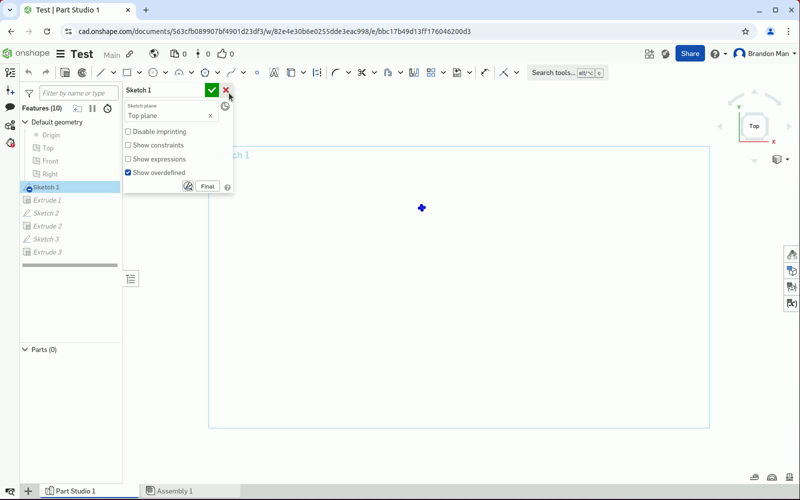
key(shift+s)
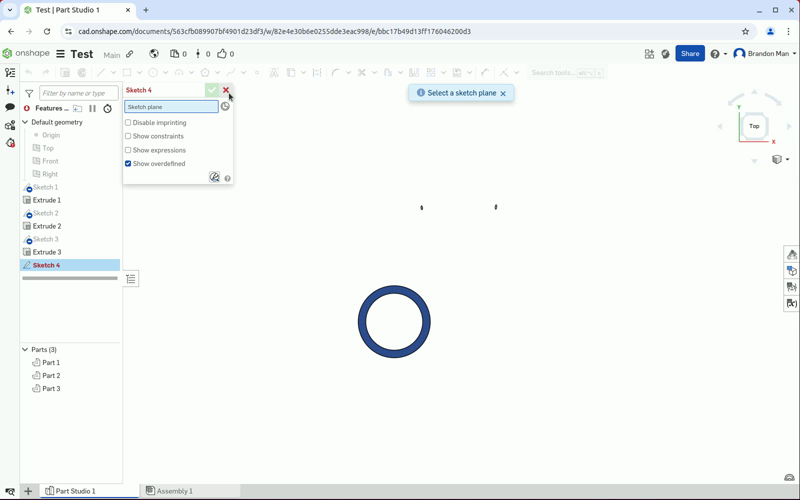
mouse_move(73, 150)
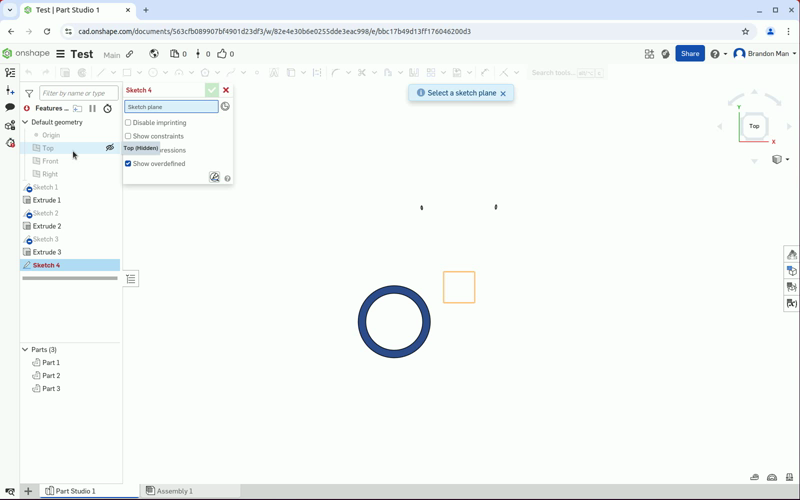
click(73, 150)
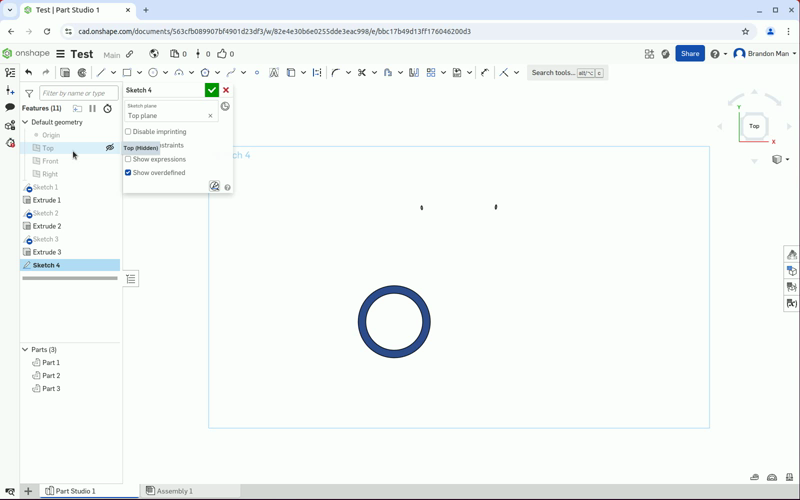
mouse_move(73, 352)
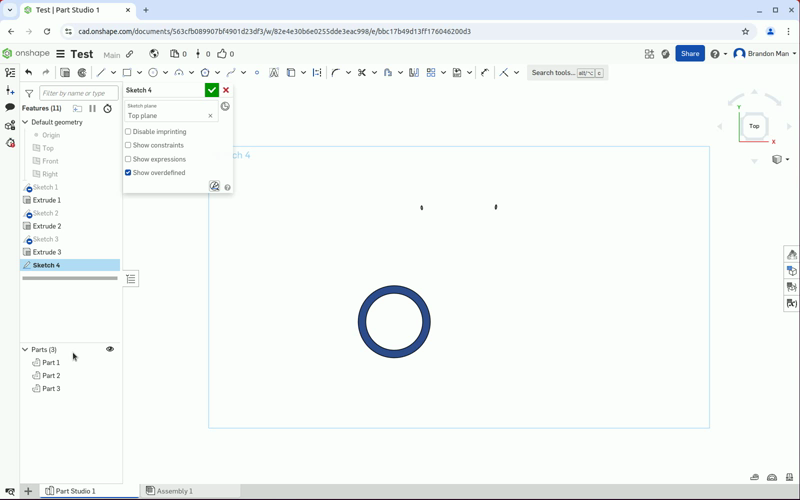
key(y)
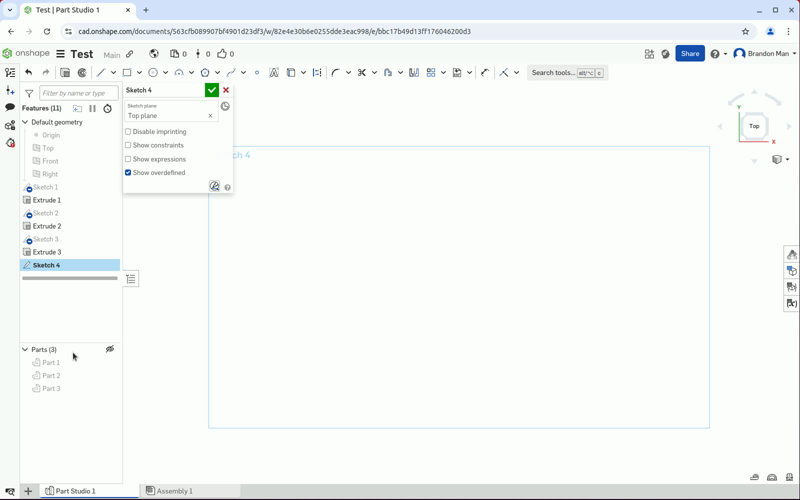
key(c)
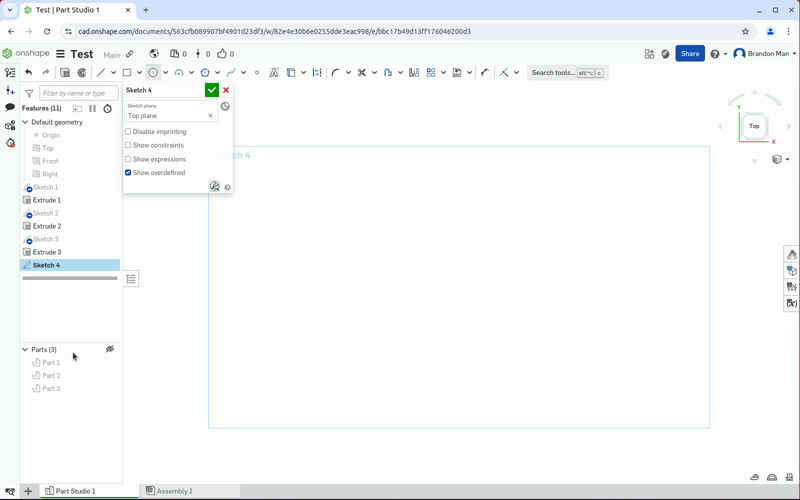
key_down(shift)
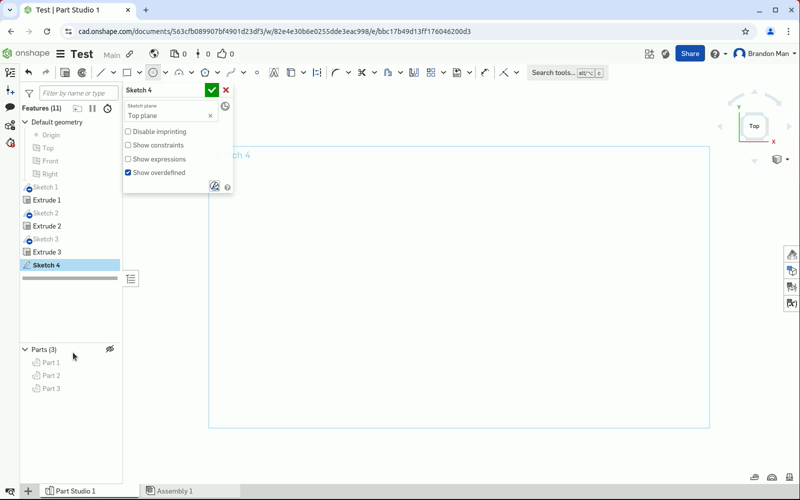
mouse_move(528, 321)
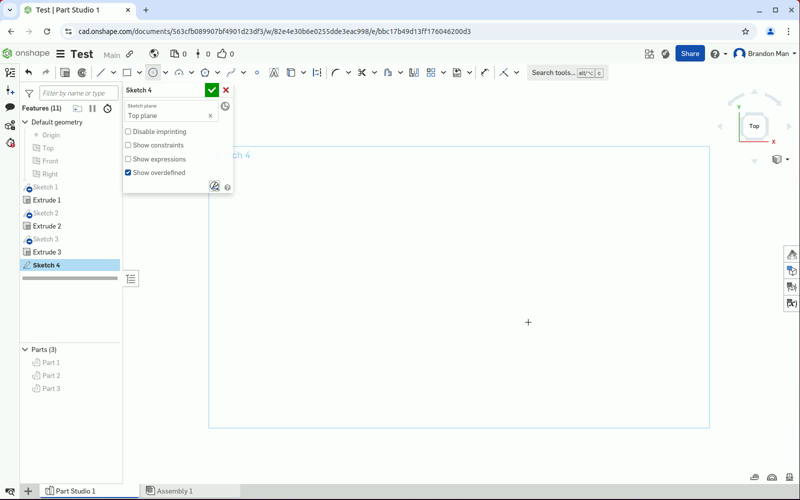
click(528, 321)
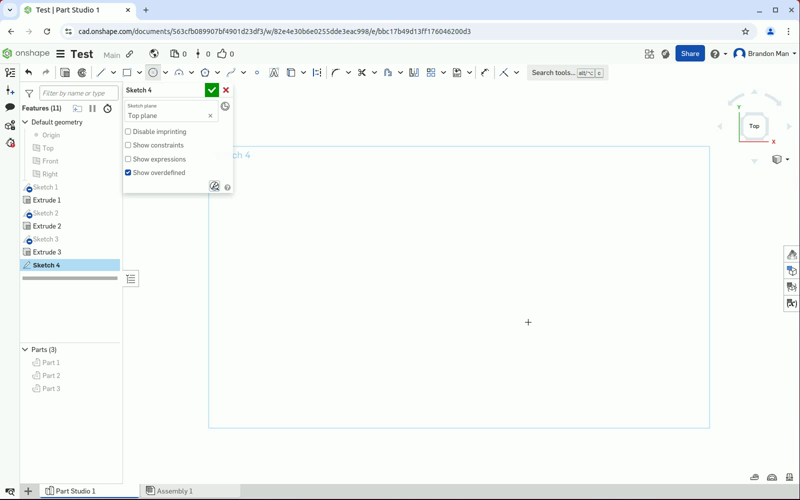
key_up(shift)
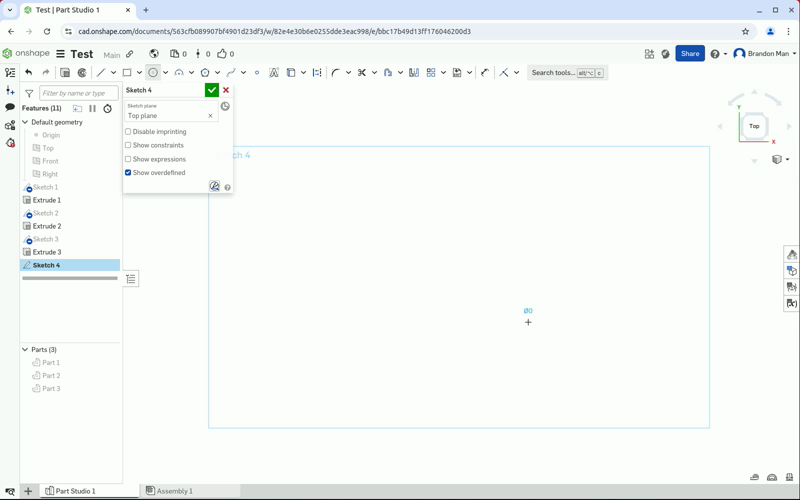
mouse_move(564, 321)
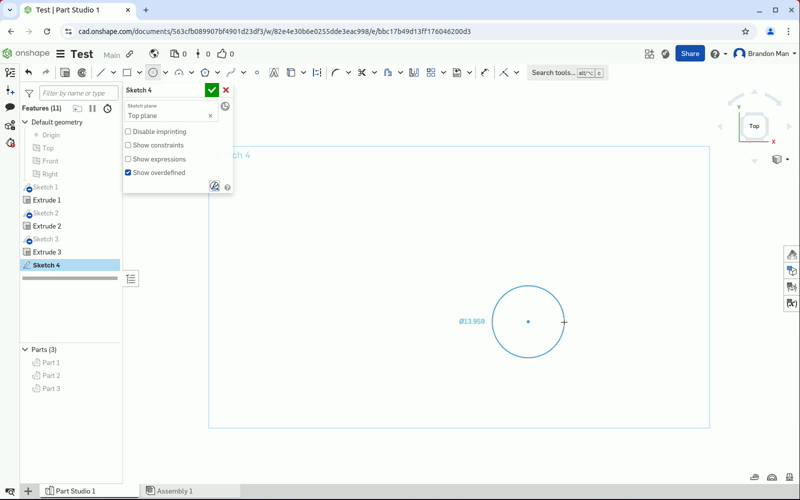
click(564, 321)
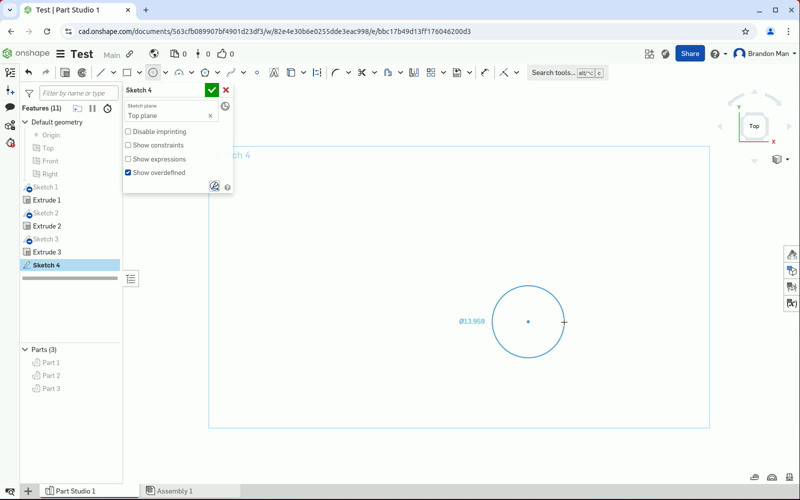
key(esc)
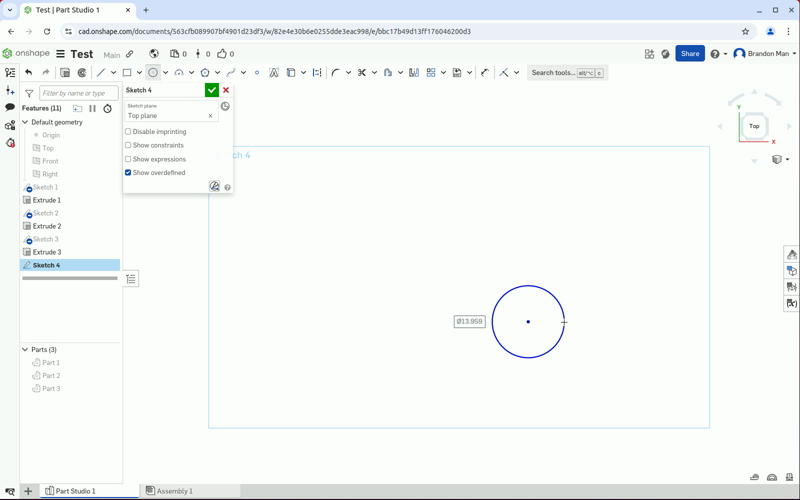
key(c)
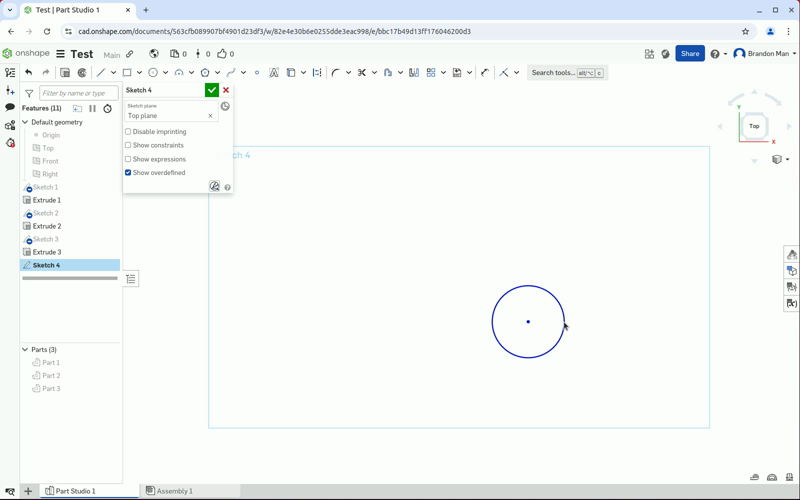
key_down(shift)
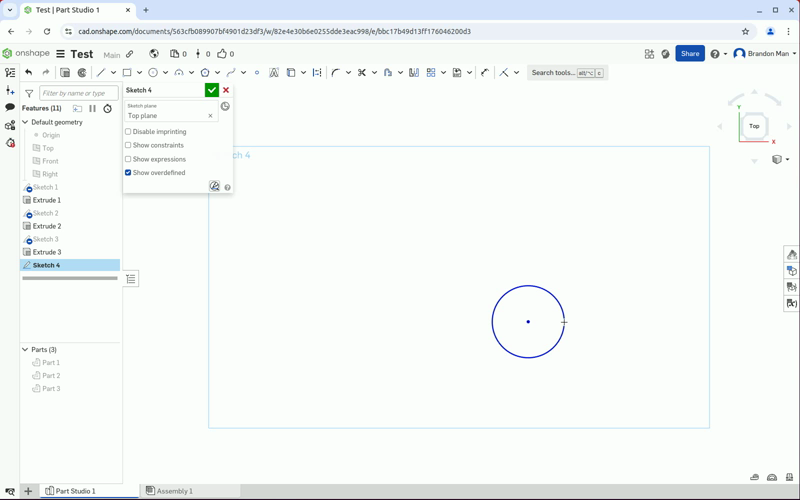
mouse_move(528, 321)
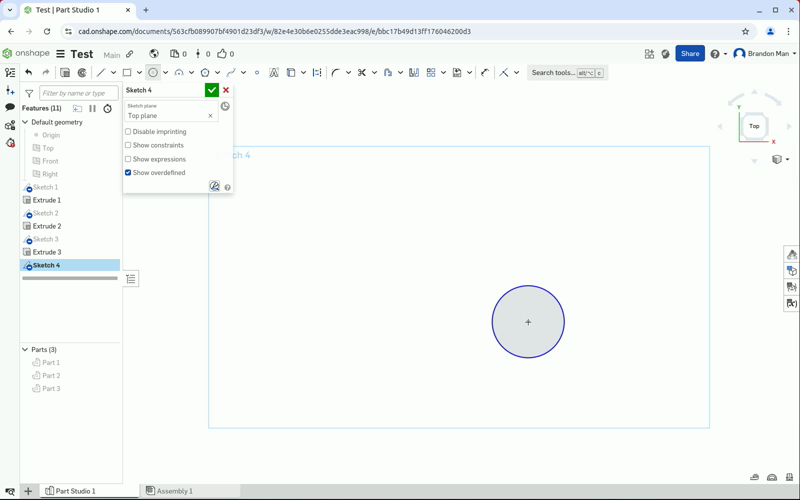
click(528, 321)
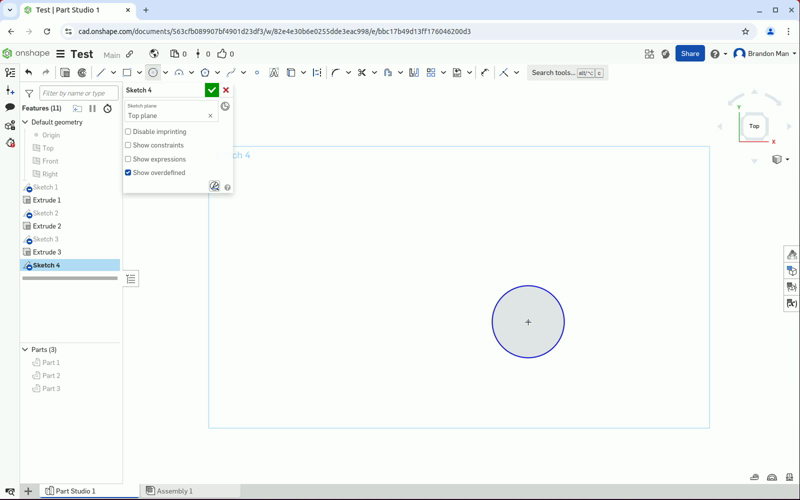
key_up(shift)
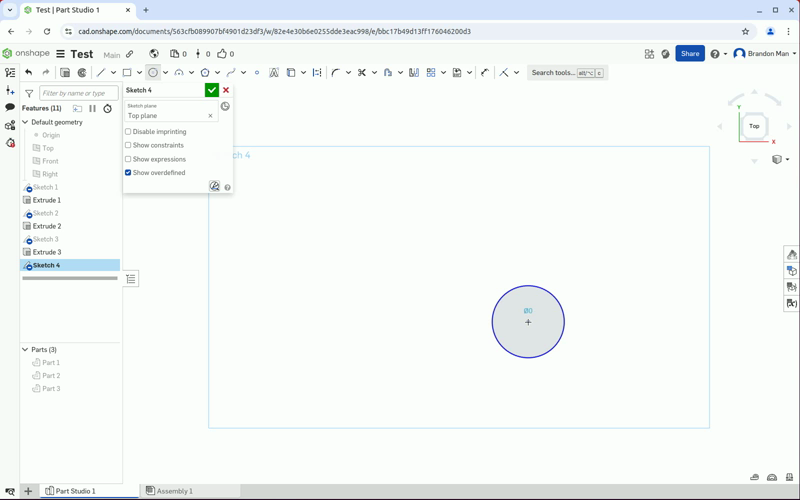
mouse_move(556, 321)
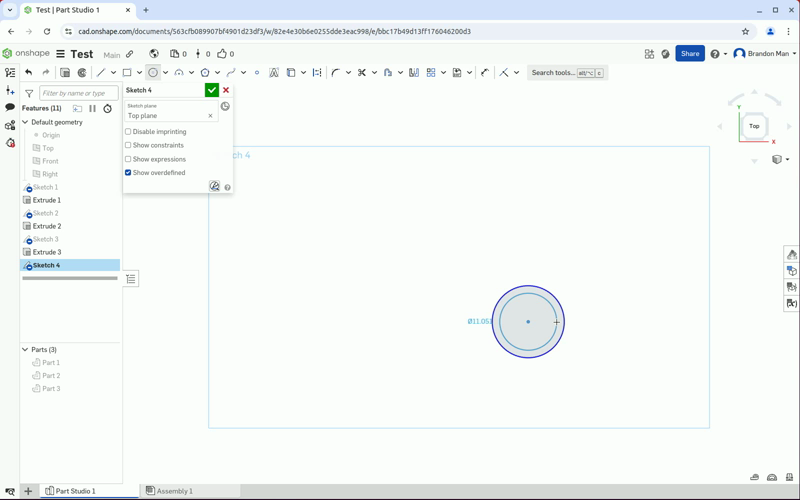
click(556, 321)
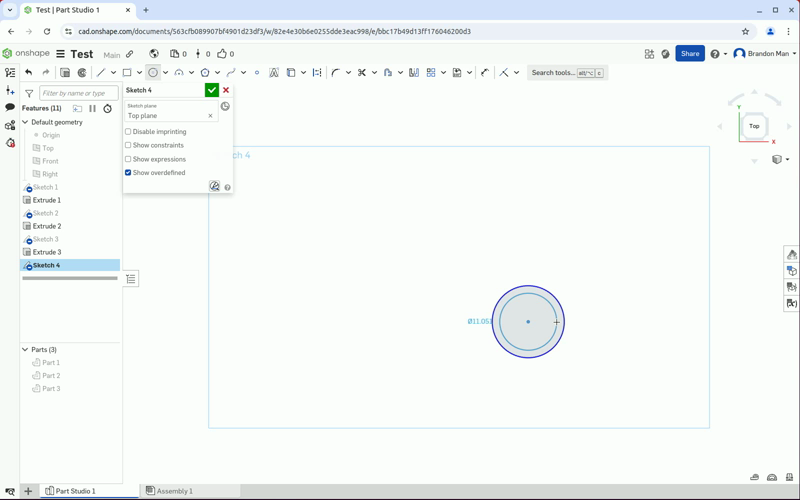
key(esc)
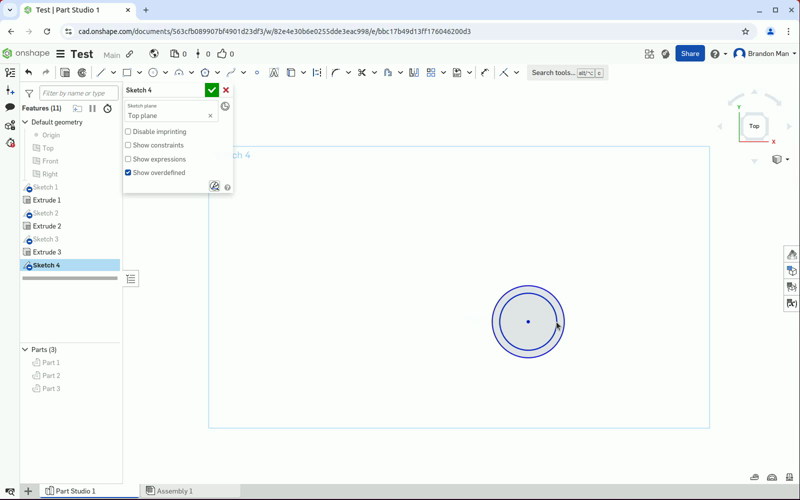
mouse_move(537, 289)
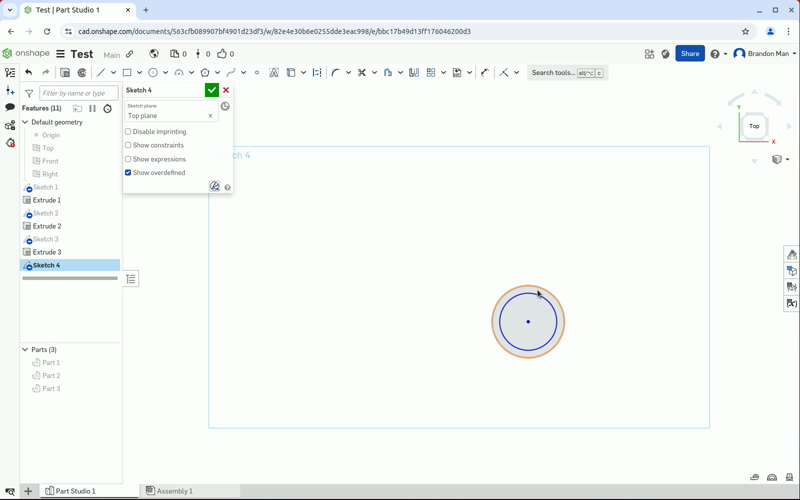
scroll(6)
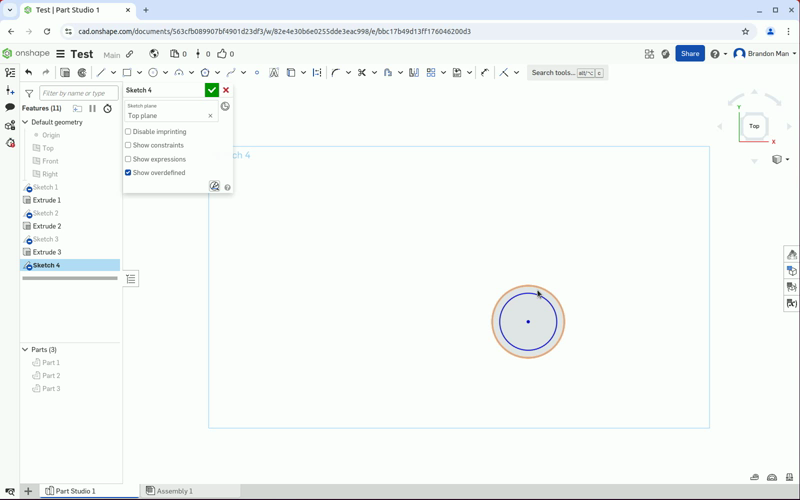
scroll(6)
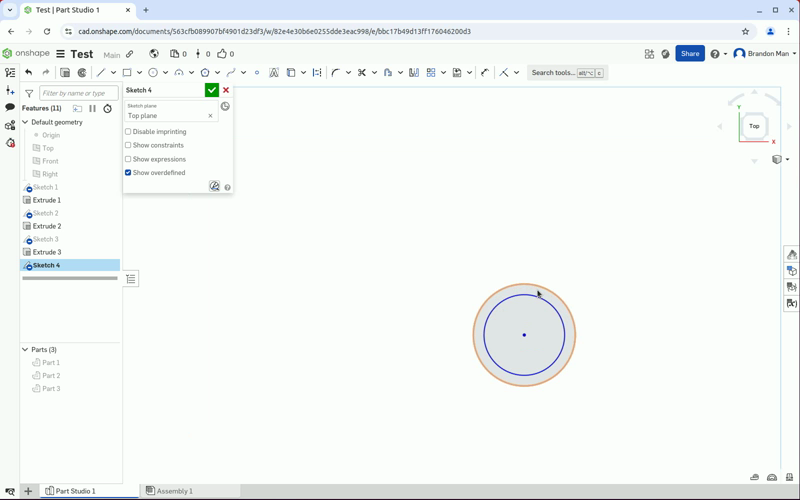
scroll(6)
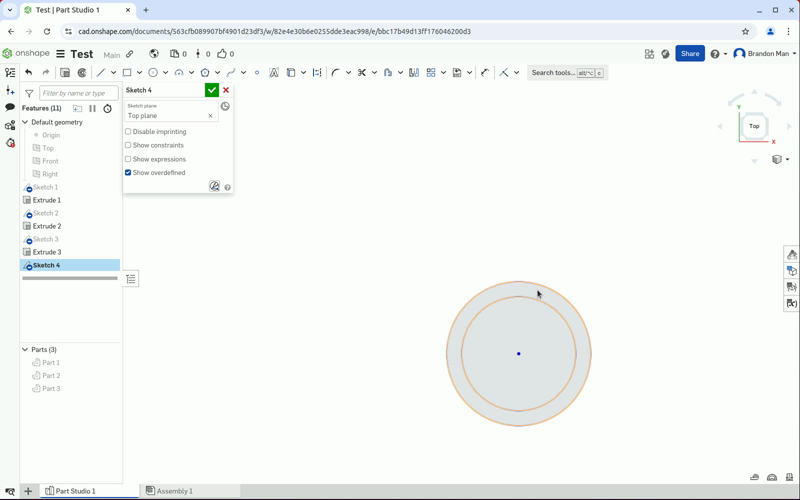
scroll(6)
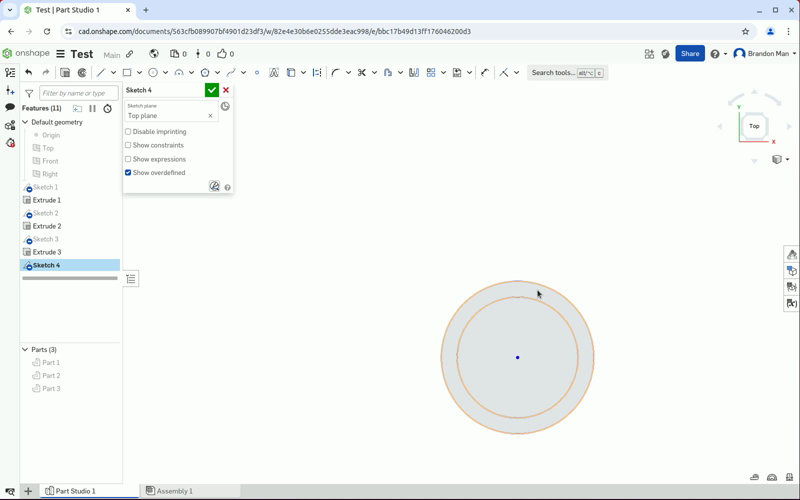
scroll(6)
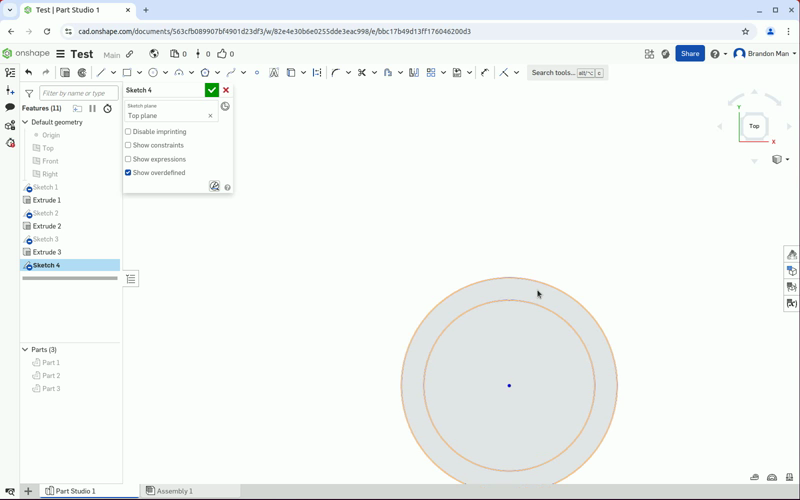
scroll(6)
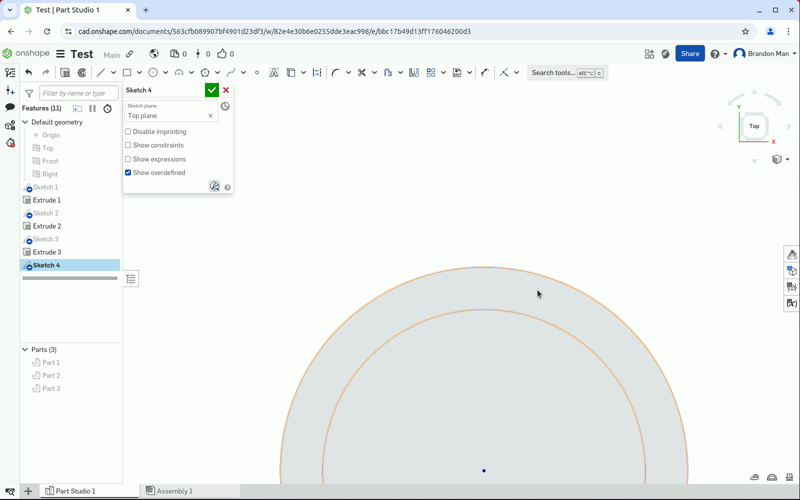
scroll(6)
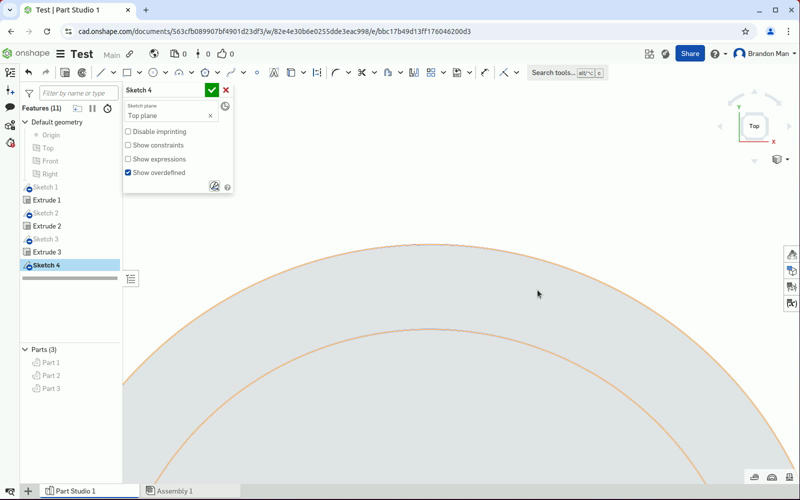
click(537, 289)
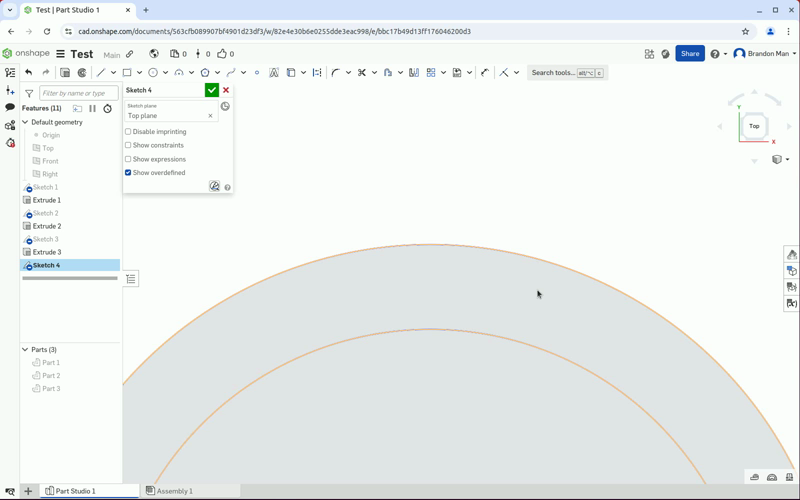
scroll(-6)
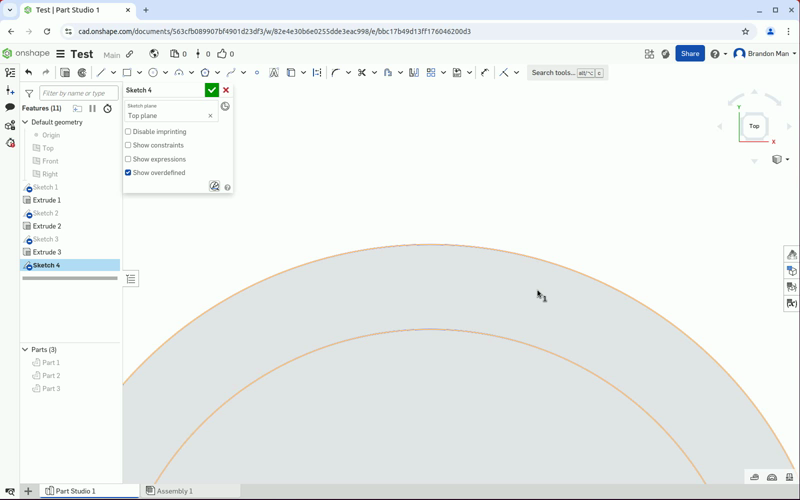
scroll(-6)
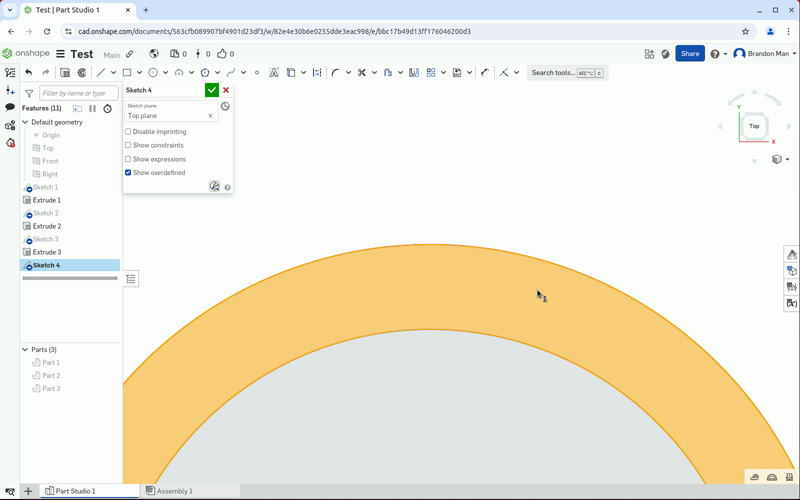
scroll(-6)
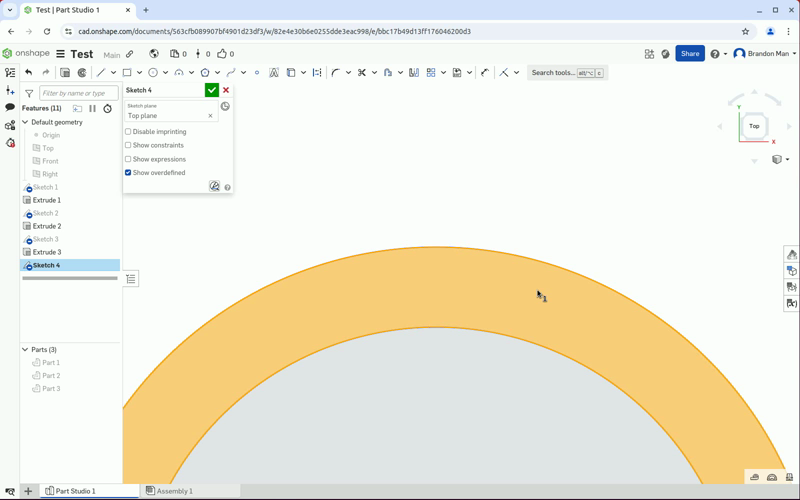
scroll(-6)
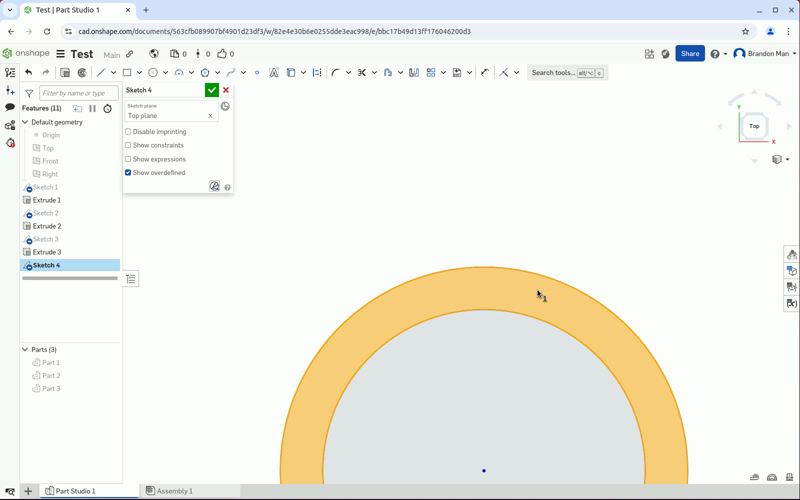
scroll(-6)
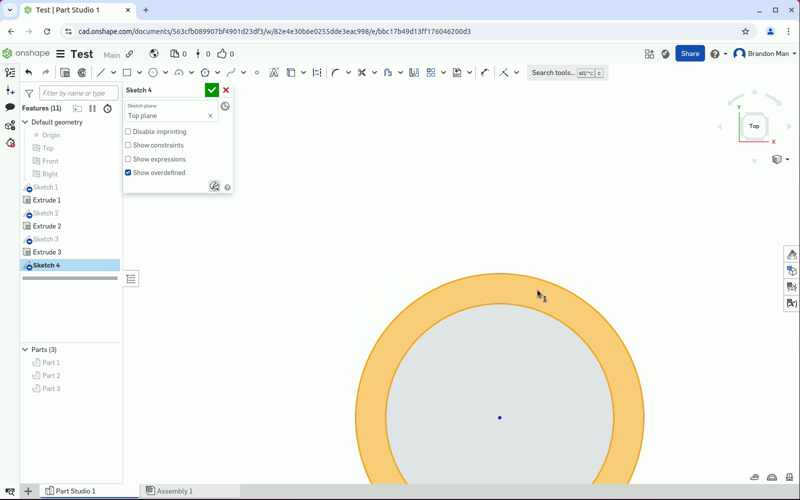
scroll(-6)
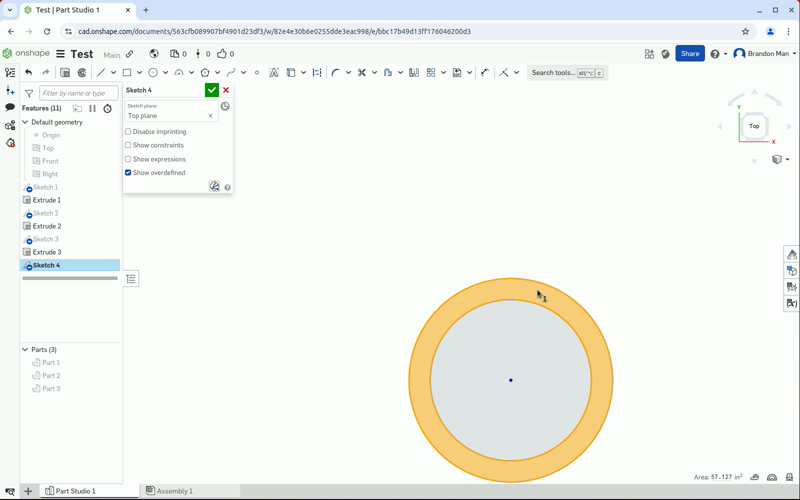
scroll(-6)
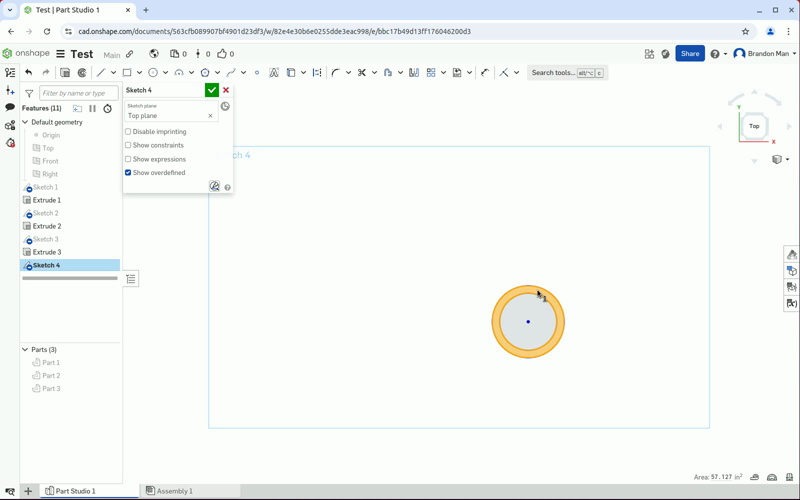
mouse_move(73, 352)
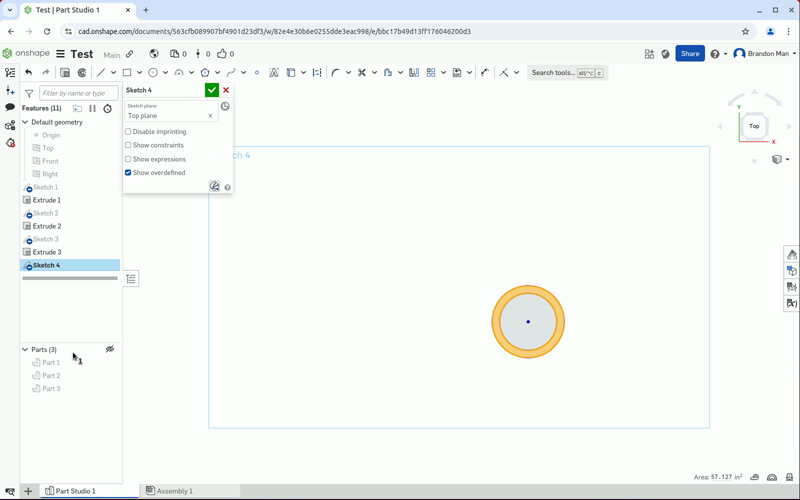
key(shift+y)
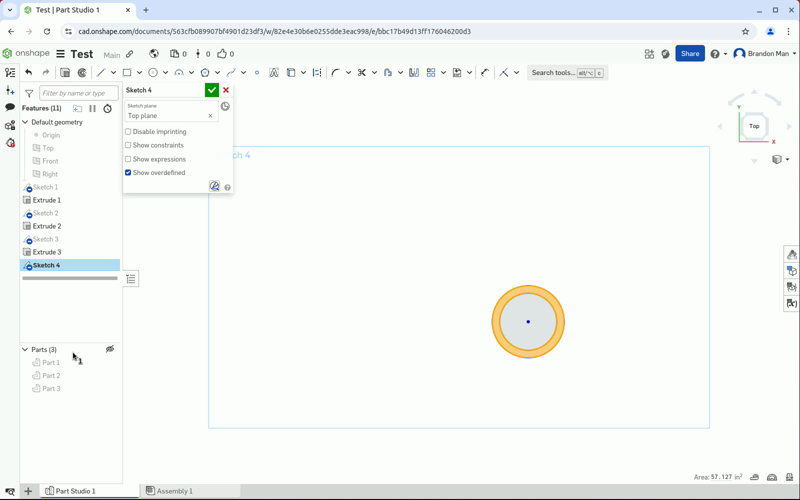
key(shift+e)
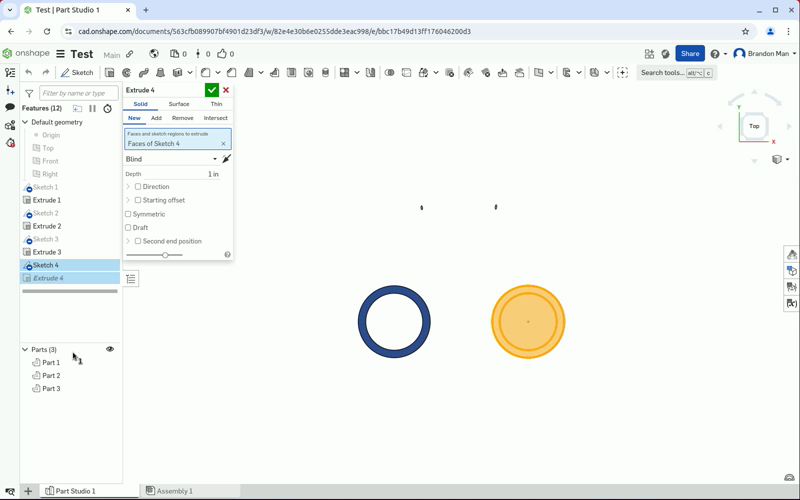
mouse_move(143, 106)
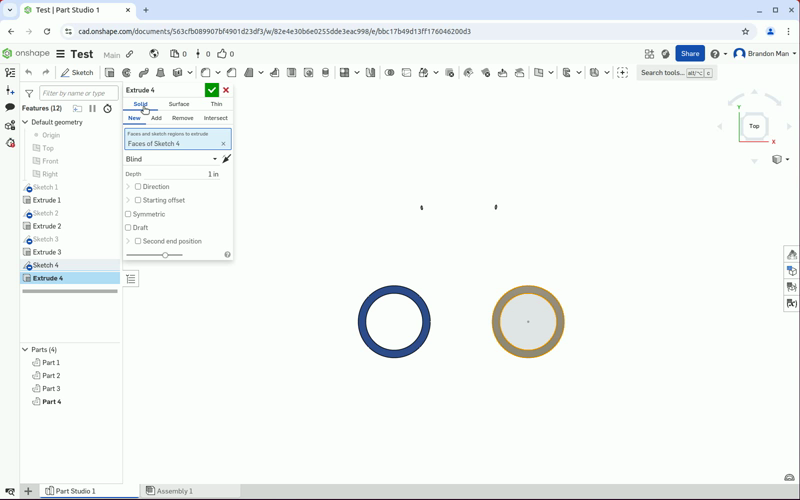
click(143, 106)
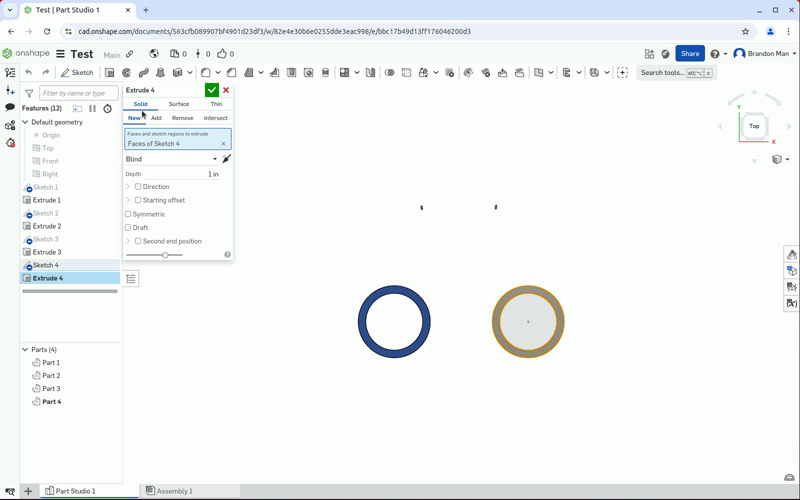
mouse_move(137, 120)
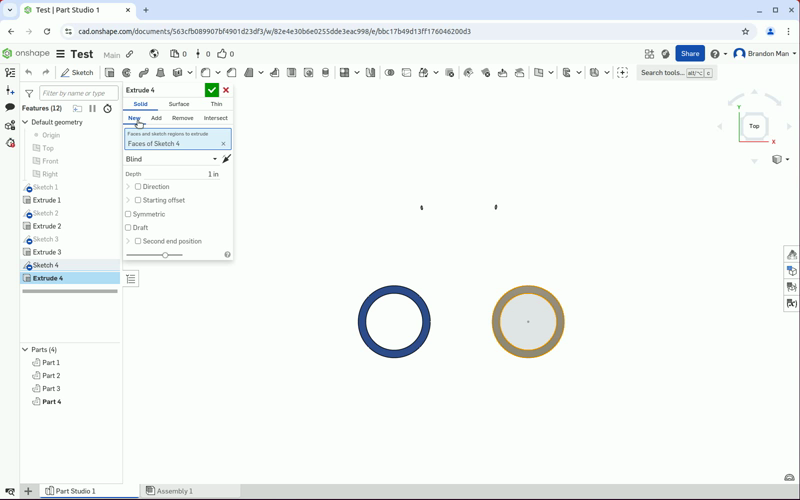
click(137, 120)
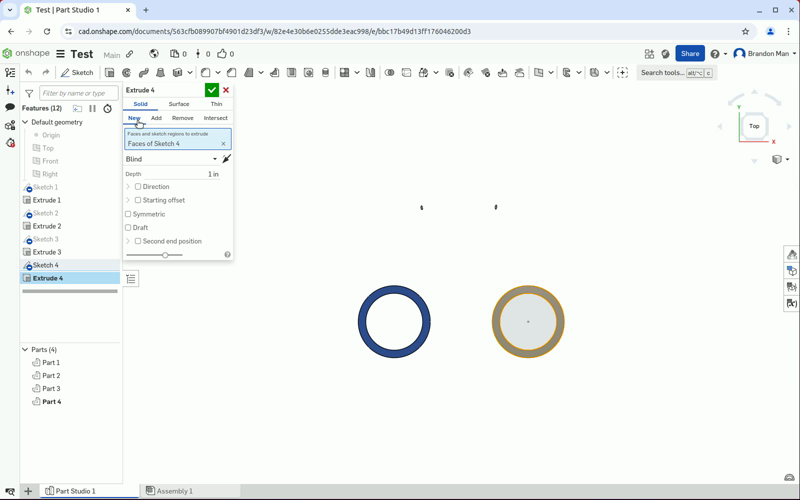
key(tab, 4)
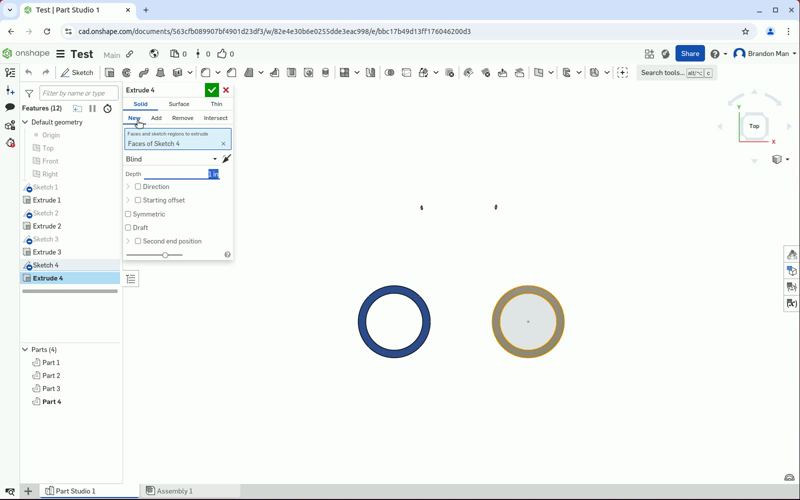
text(3.37)
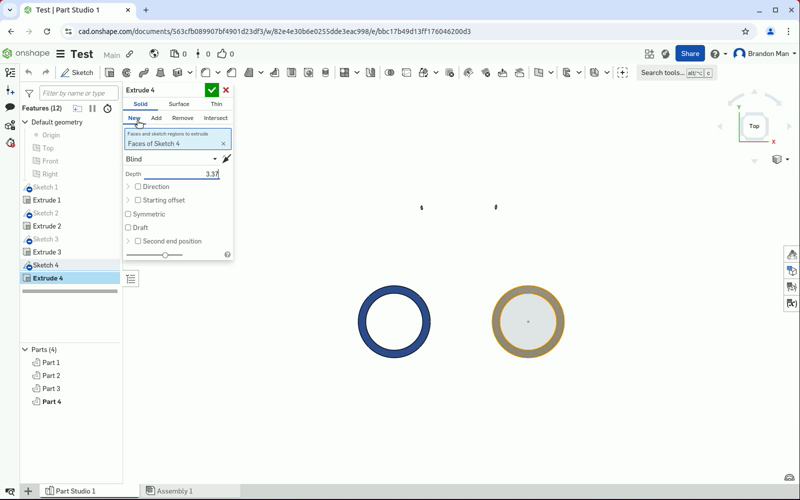
key(enter)
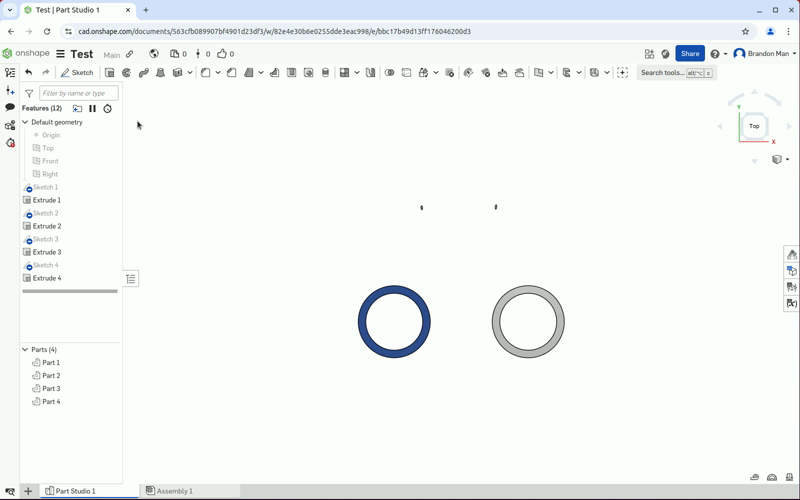
key(shift+h)
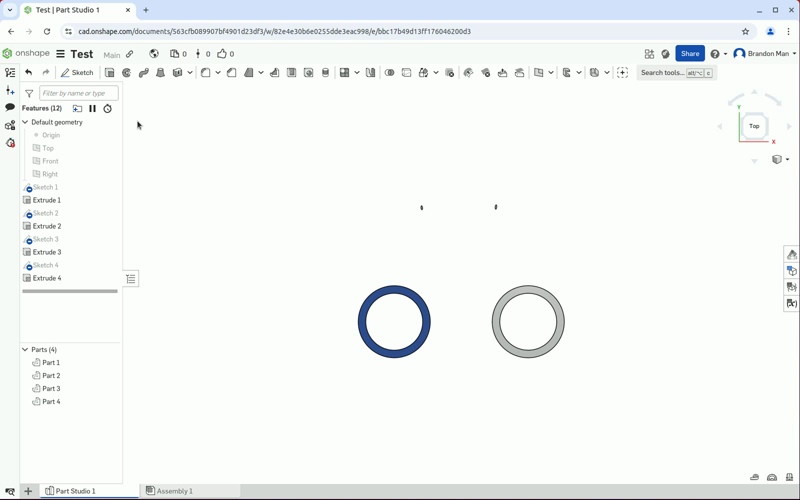
key(shift+h)
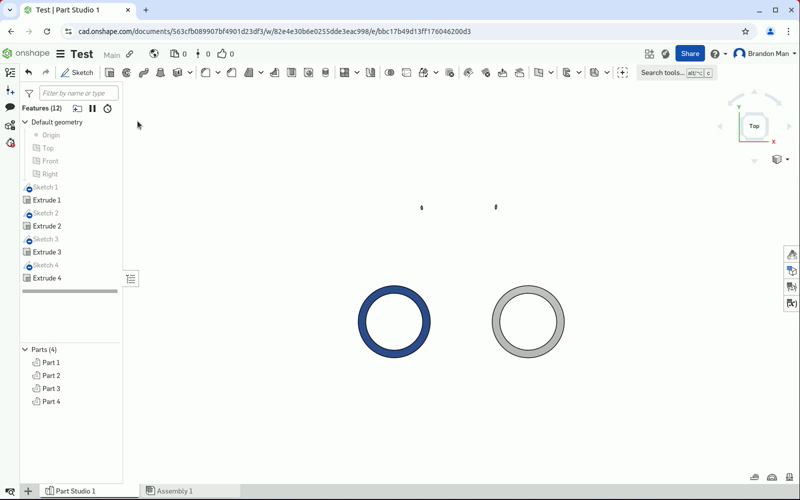
mouse_move(73, 189)
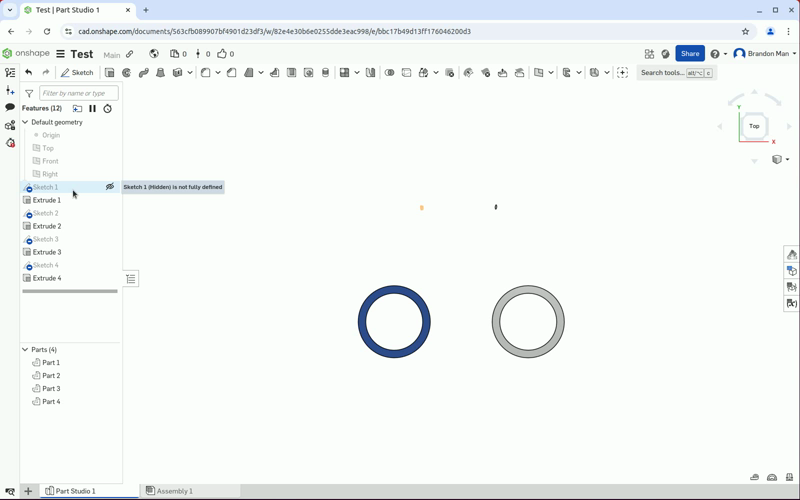
click(73, 189)
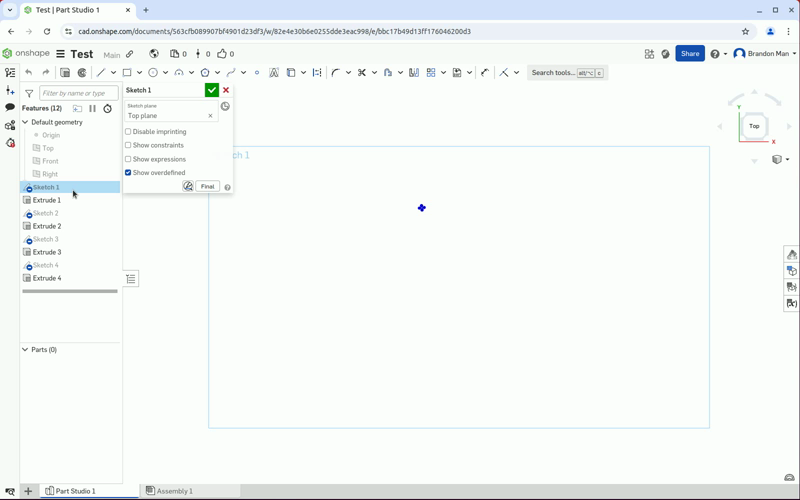
mouse_move(229, 92)
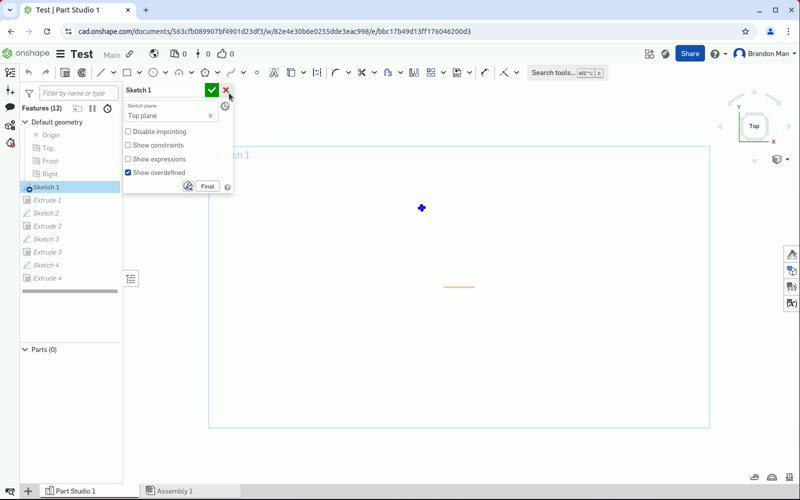
click(229, 92)
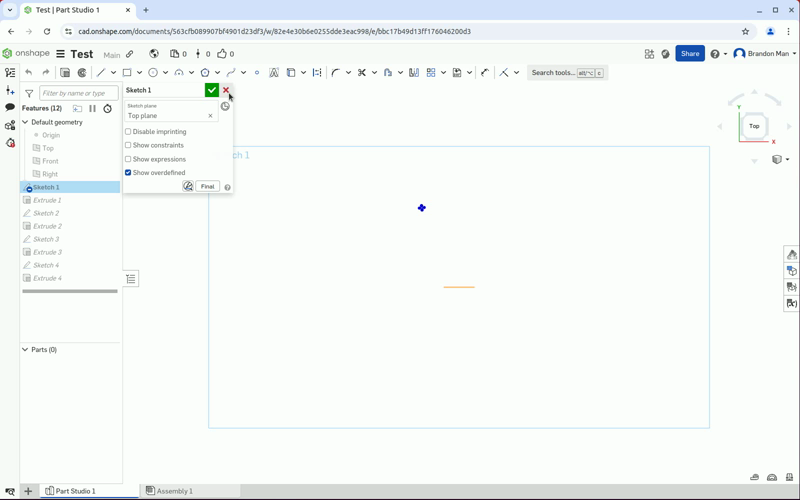
key(shift+s)
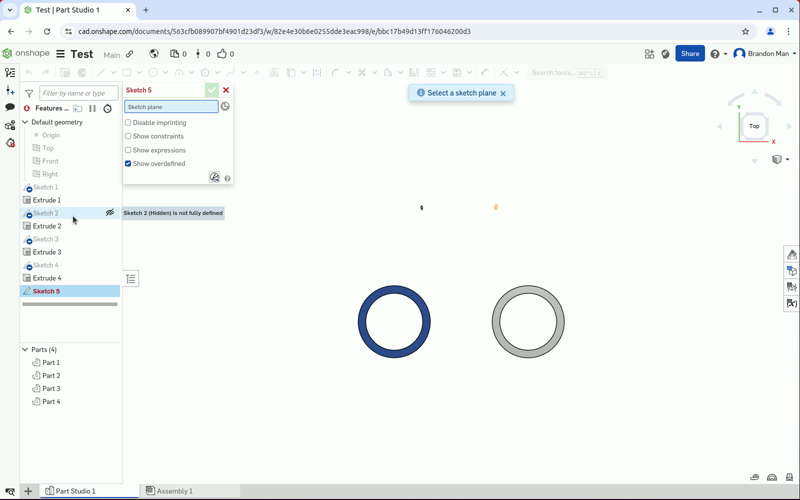
scroll(3)
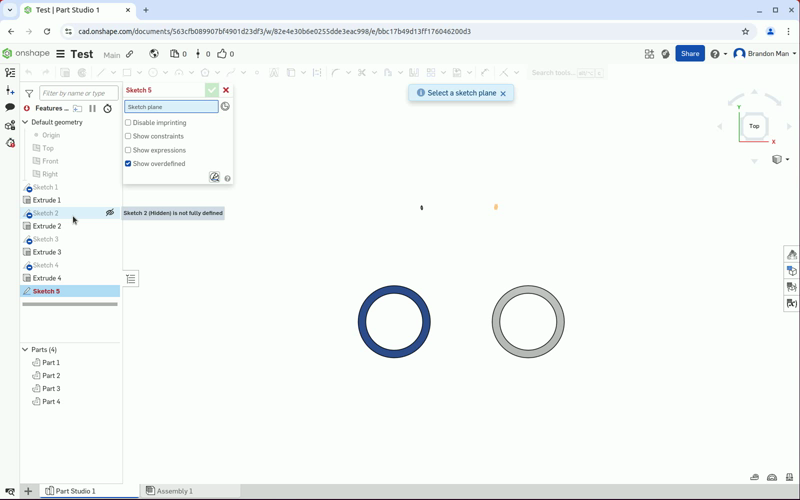
mouse_move(73, 150)
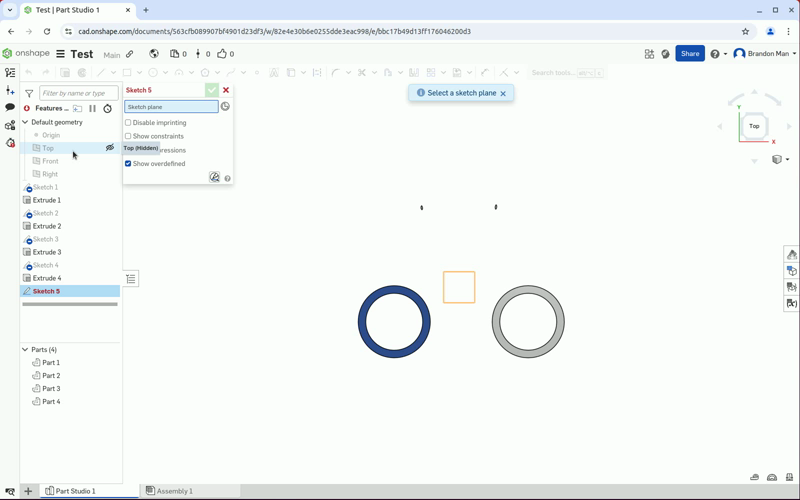
click(73, 150)
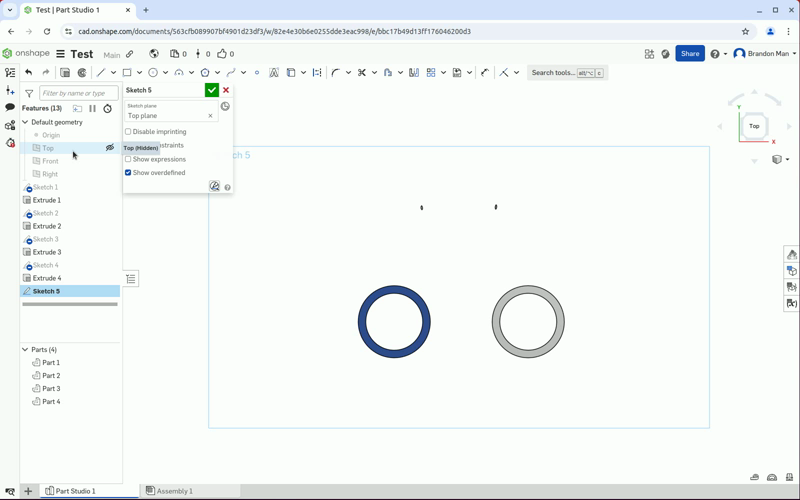
mouse_move(73, 352)
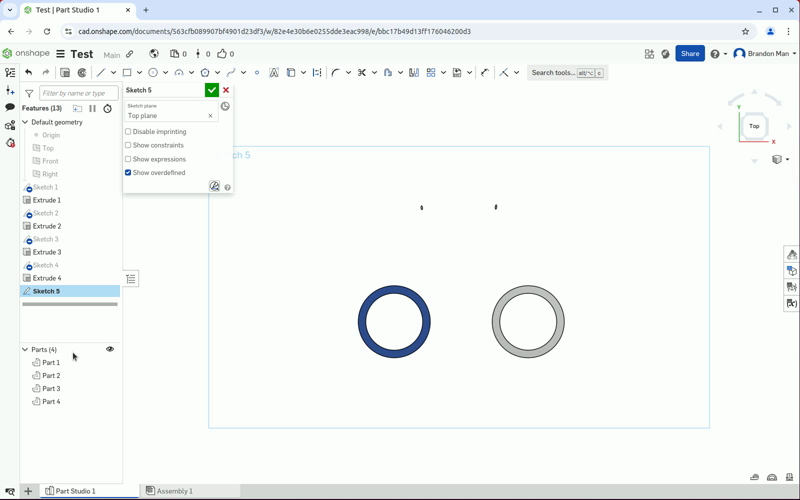
key(y)
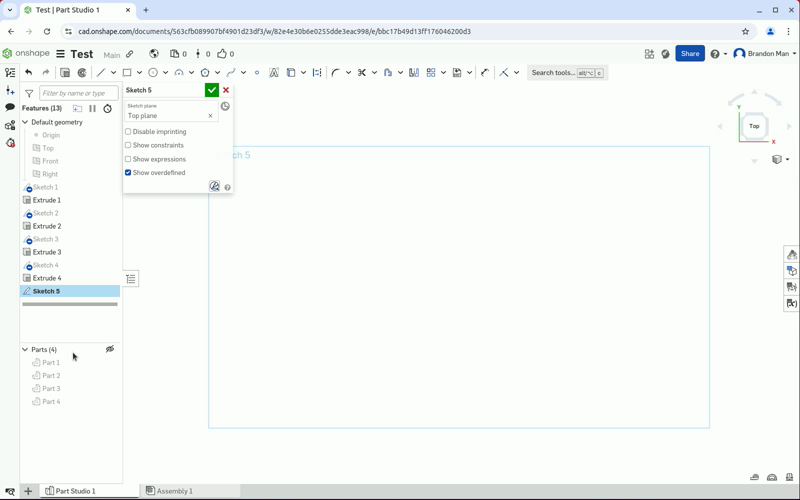
key(a)
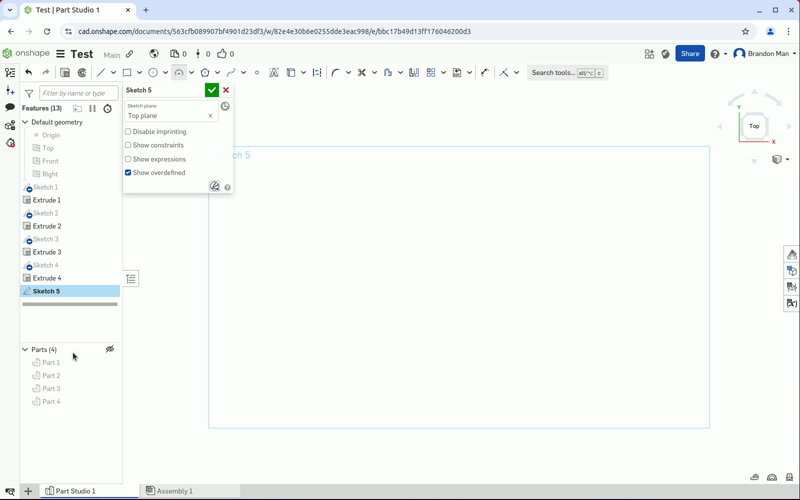
key_down(shift)
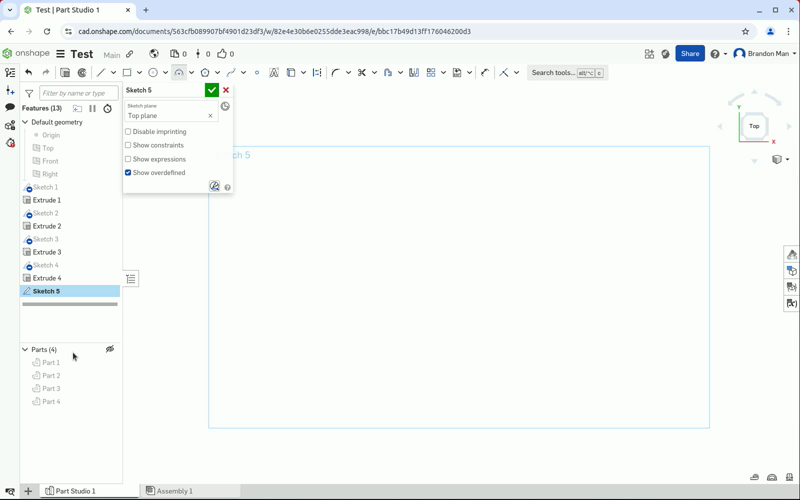
mouse_move(385, 287)
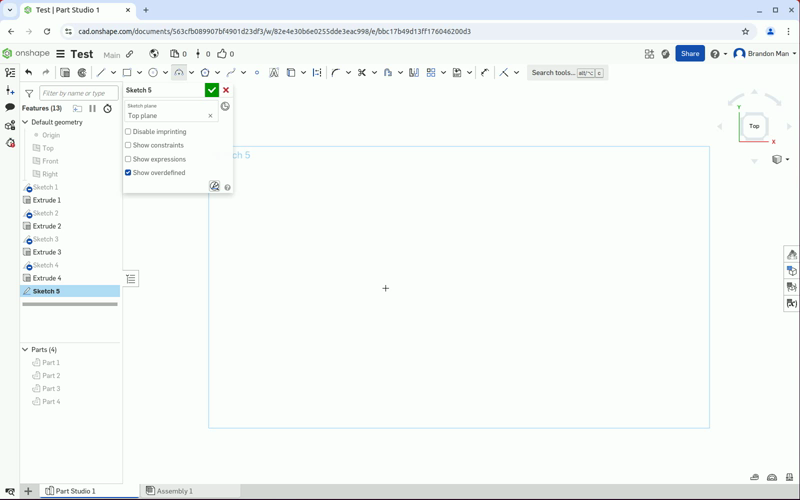
click(385, 287)
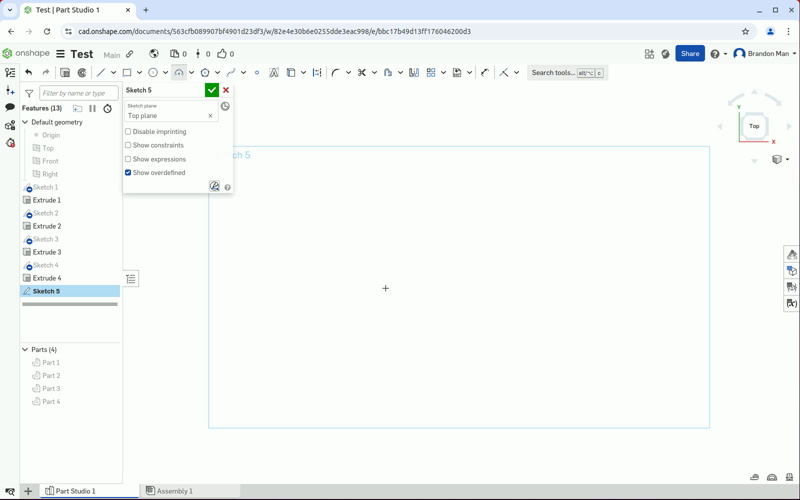
key_up(shift)
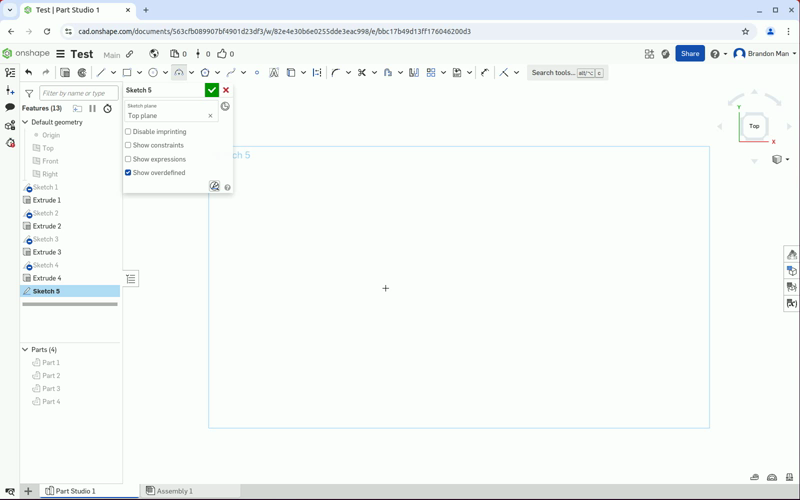
key_down(shift)
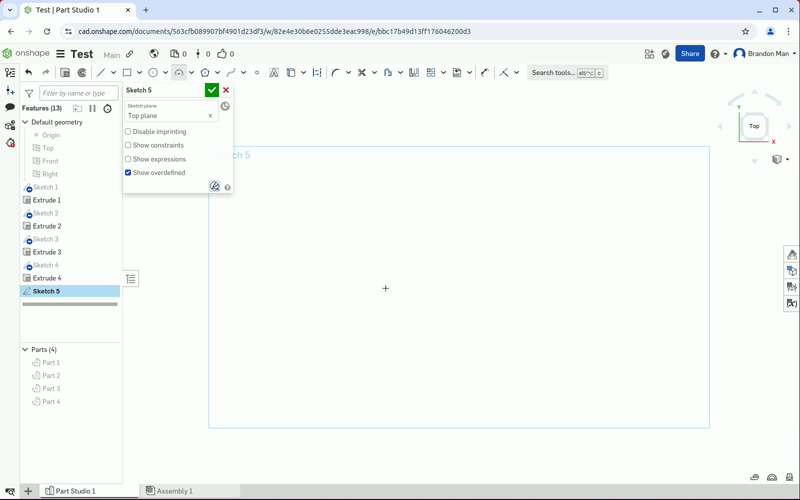
mouse_move(427, 335)
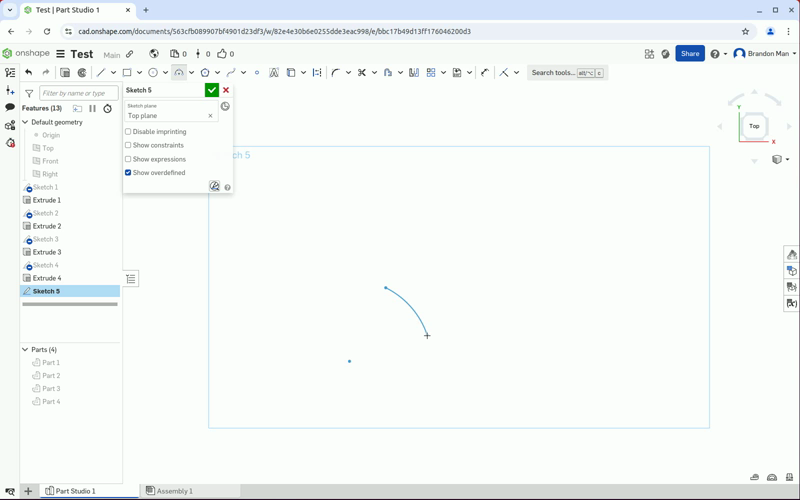
click(427, 335)
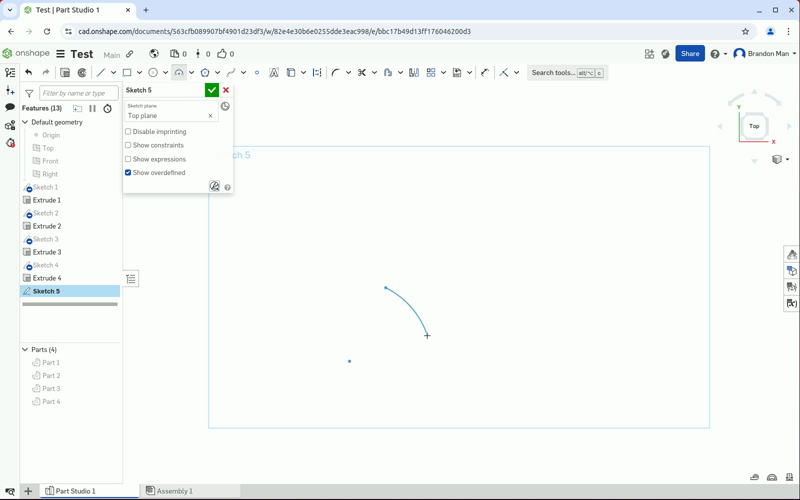
mouse_move(421, 298)
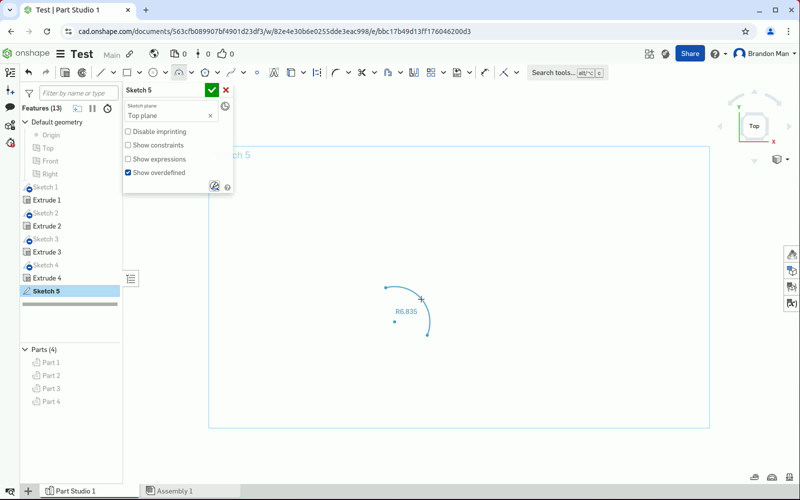
click(421, 298)
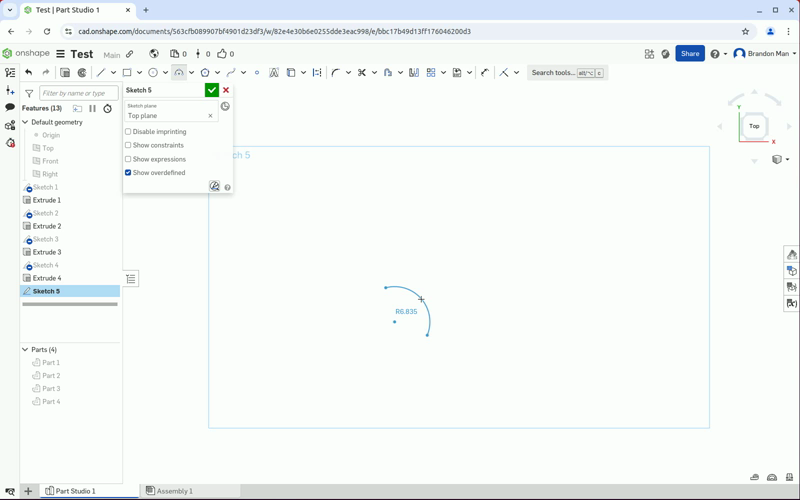
key_up(shift)
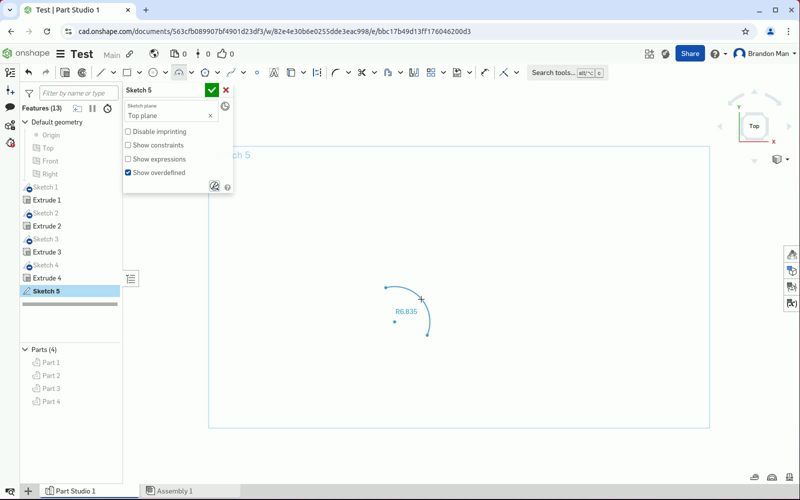
mouse_move(427, 335)
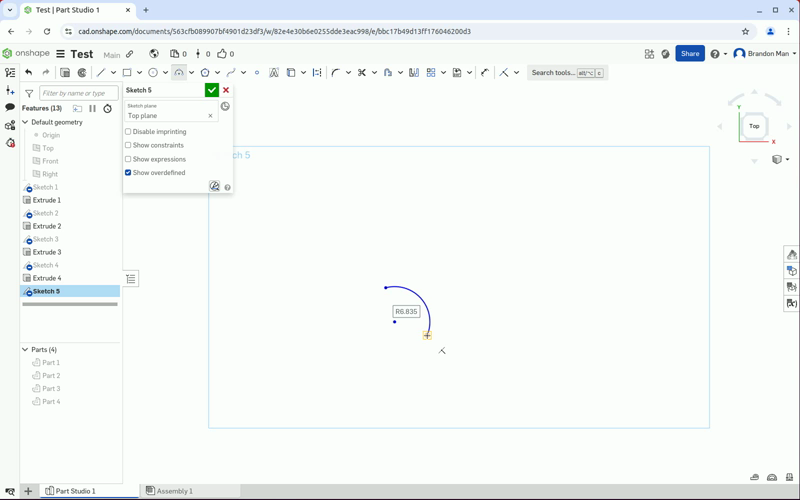
click(427, 335)
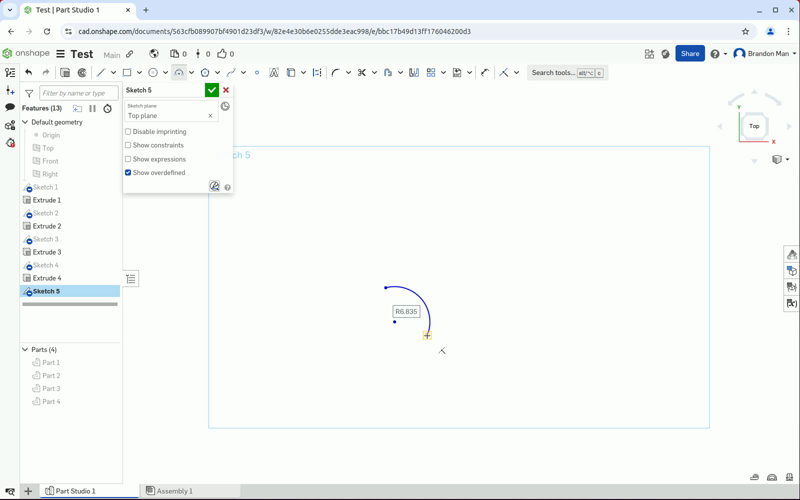
key_down(shift)
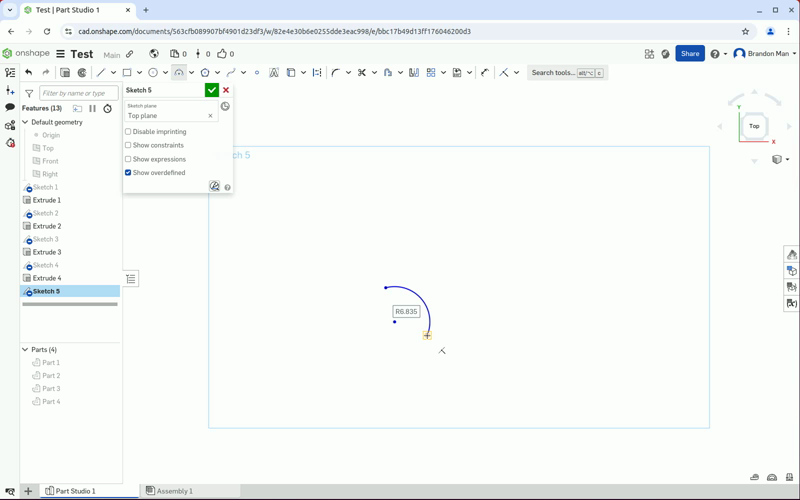
mouse_move(495, 335)
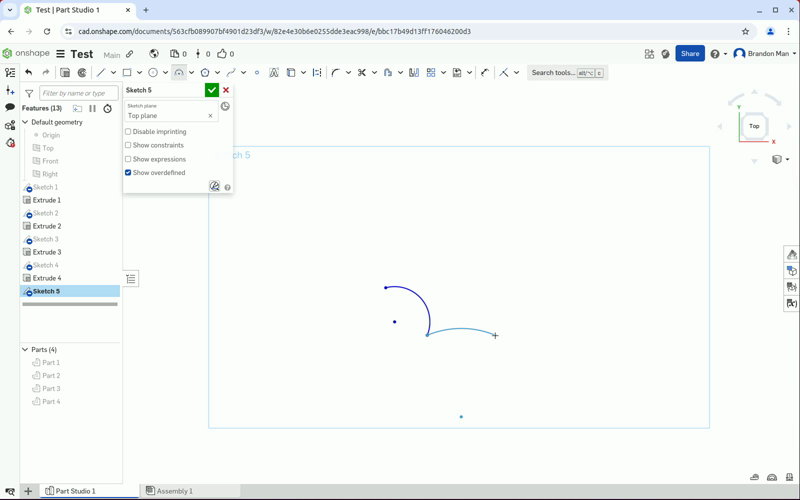
click(495, 335)
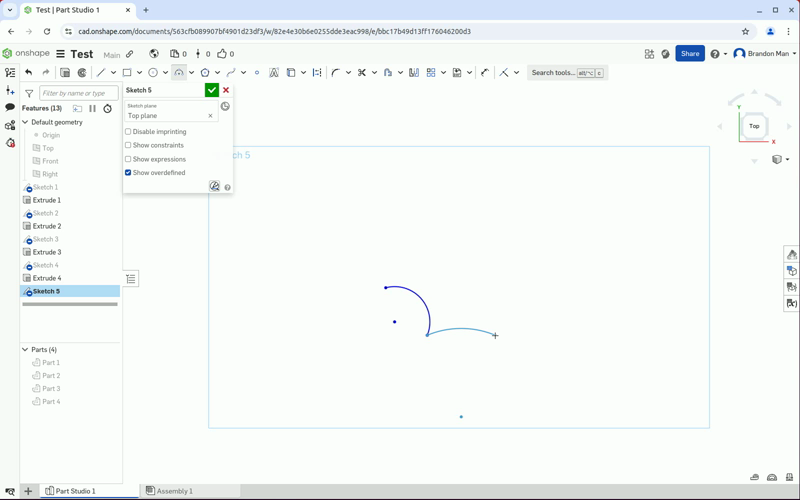
mouse_move(461, 327)
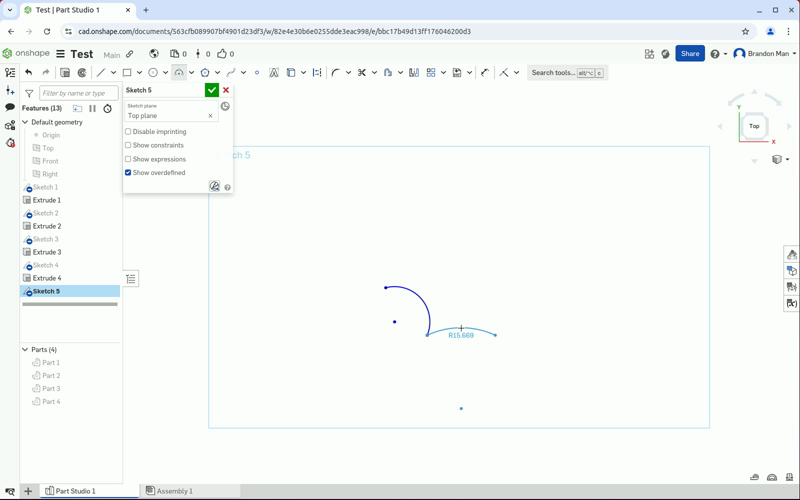
click(461, 327)
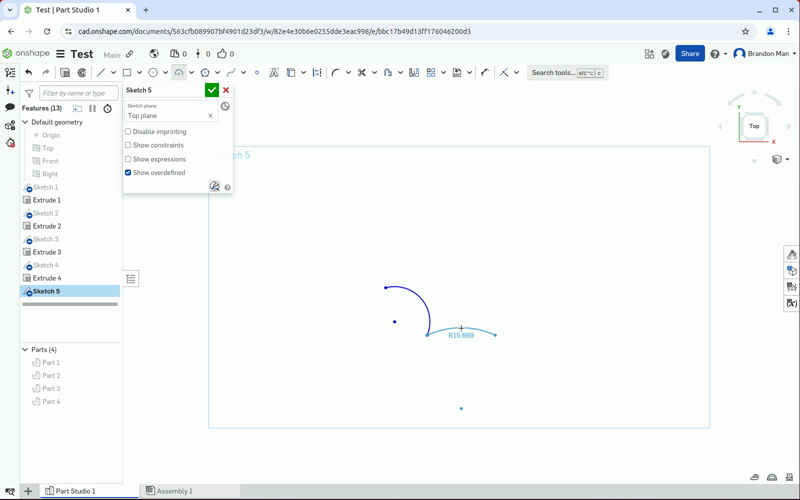
key_up(shift)
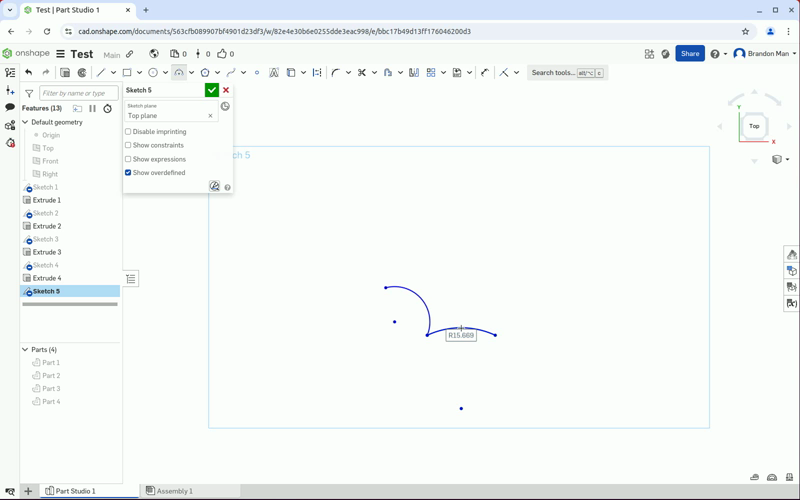
mouse_move(495, 335)
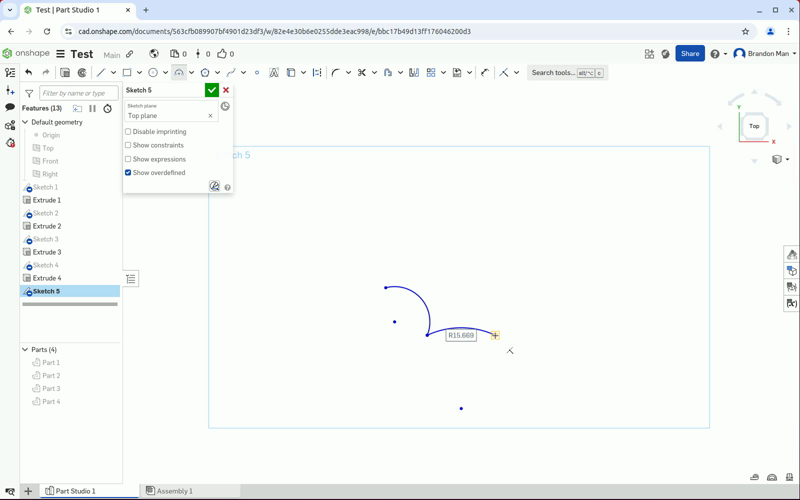
click(495, 335)
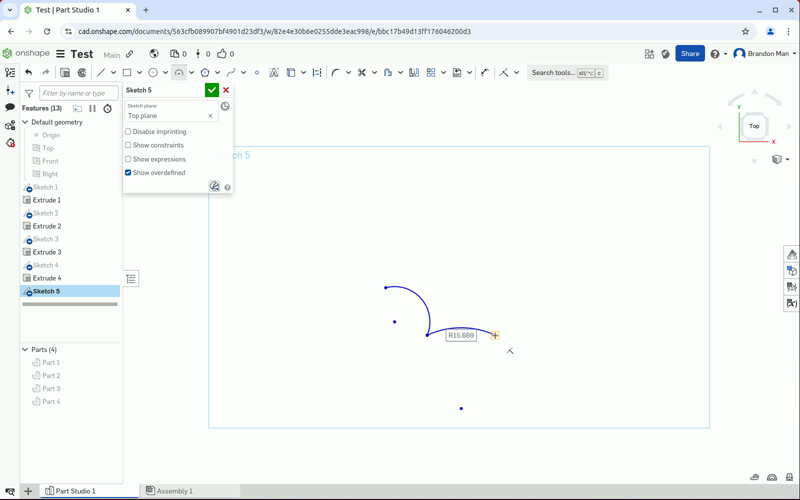
key_down(shift)
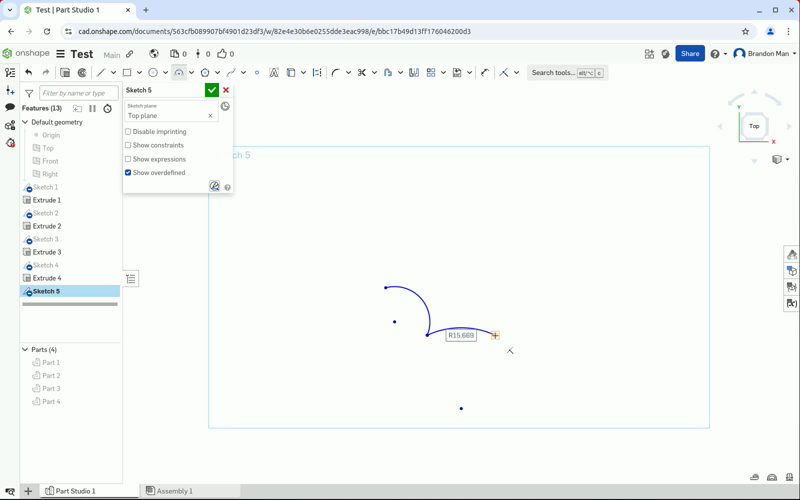
mouse_move(531, 285)
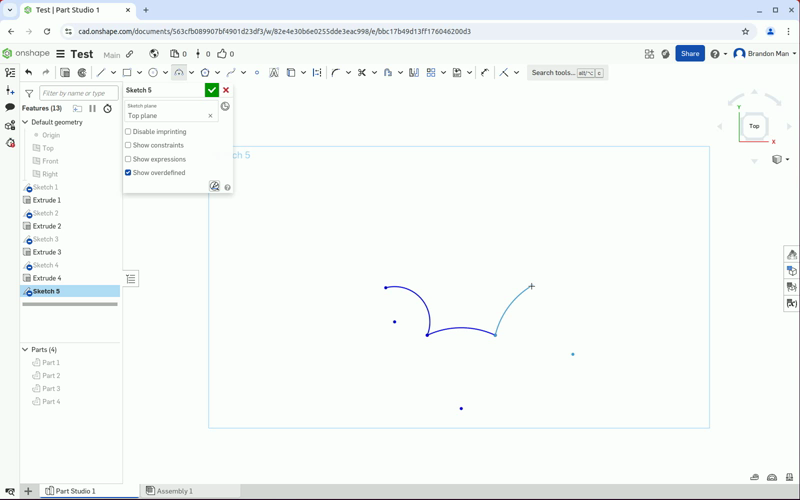
click(531, 285)
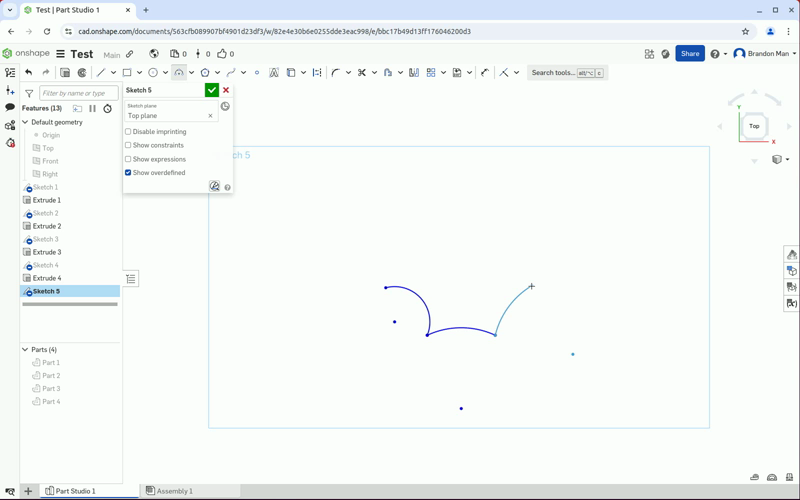
mouse_move(499, 300)
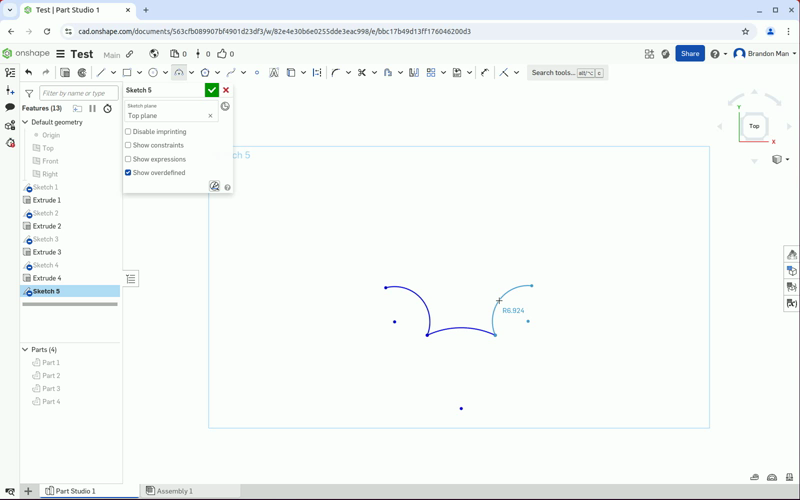
click(499, 300)
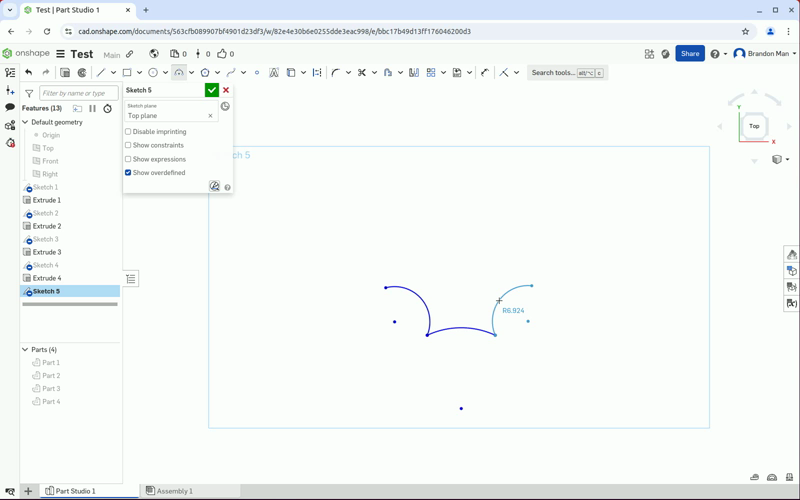
key_up(shift)
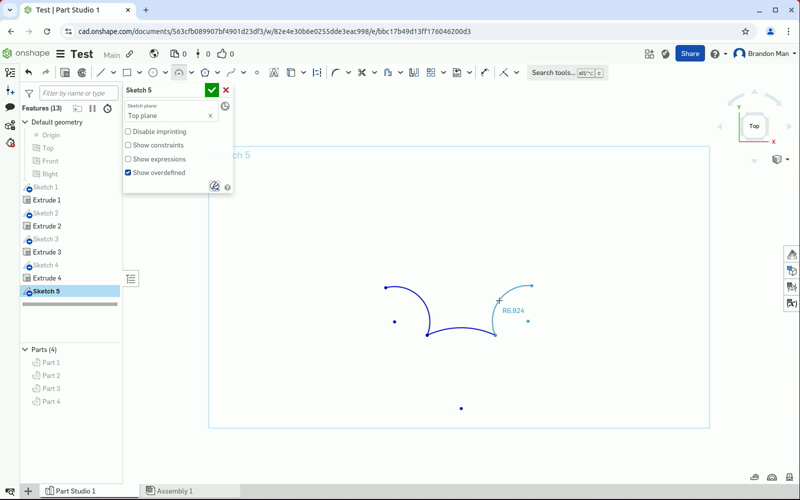
mouse_move(531, 285)
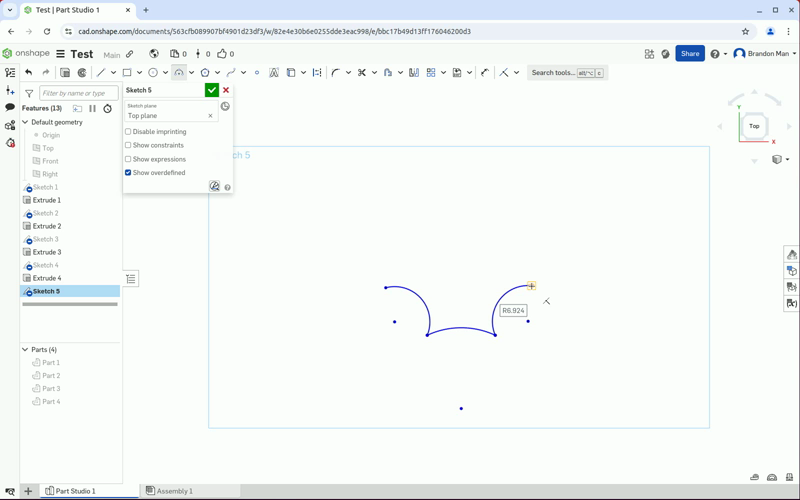
click(531, 285)
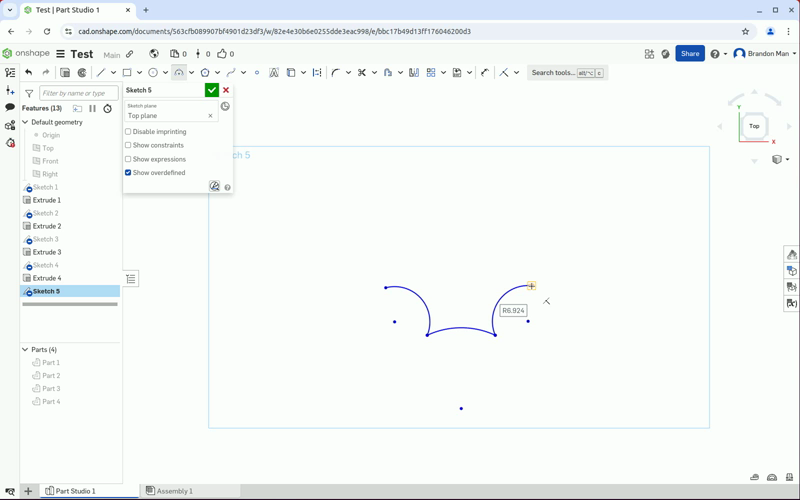
key_down(shift)
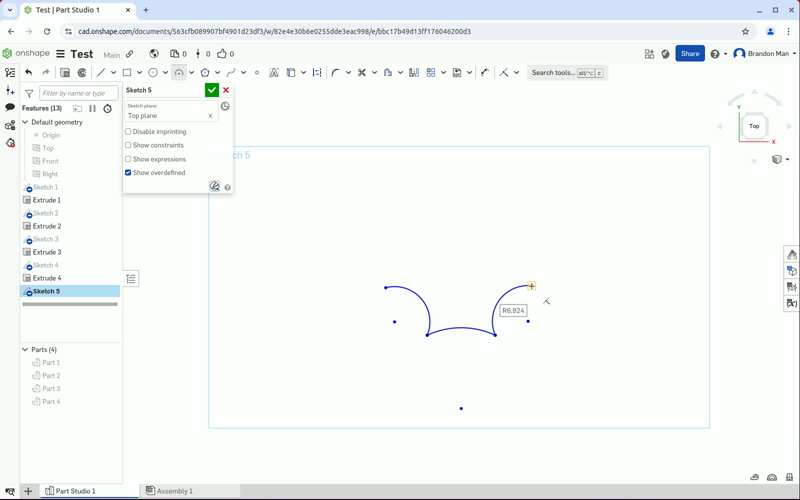
mouse_move(496, 210)
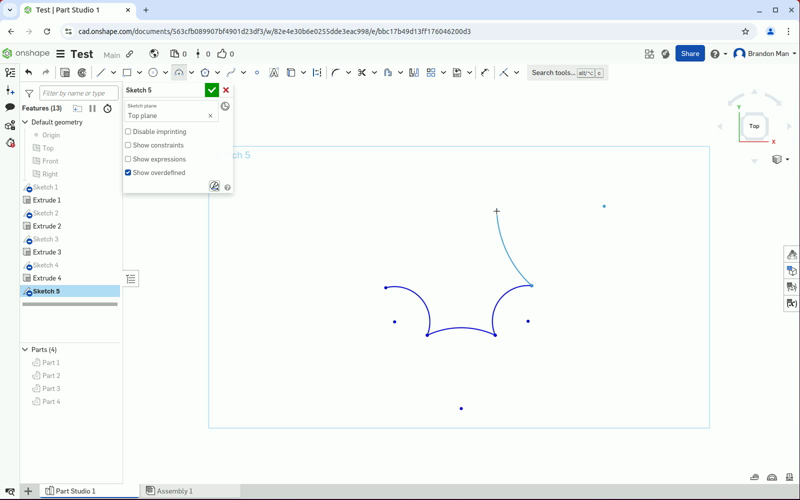
click(496, 210)
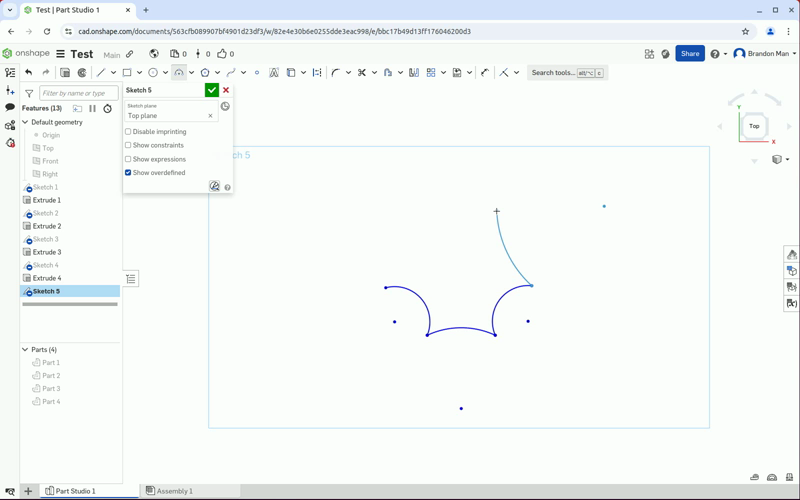
mouse_move(505, 252)
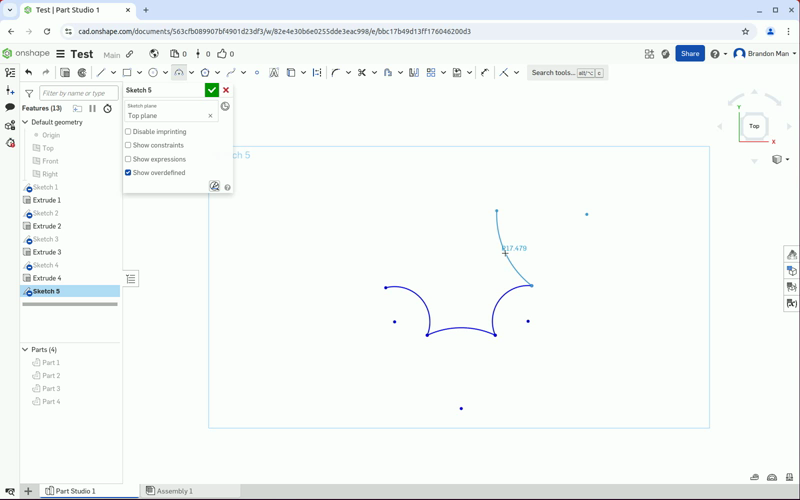
click(505, 252)
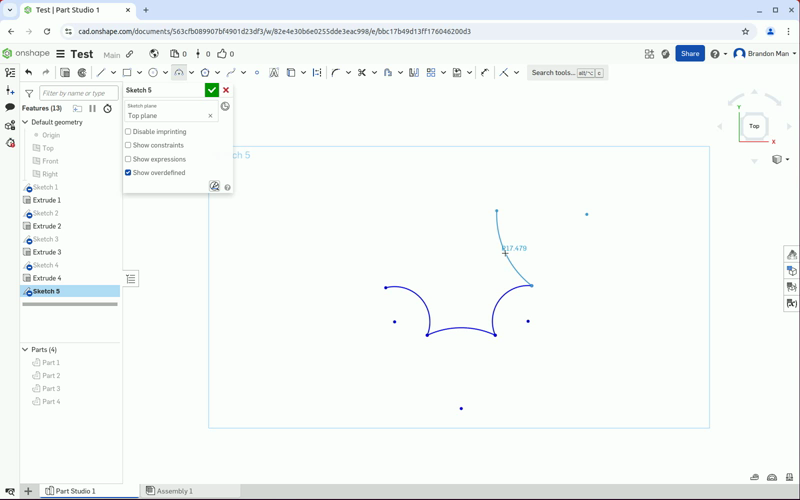
key_up(shift)
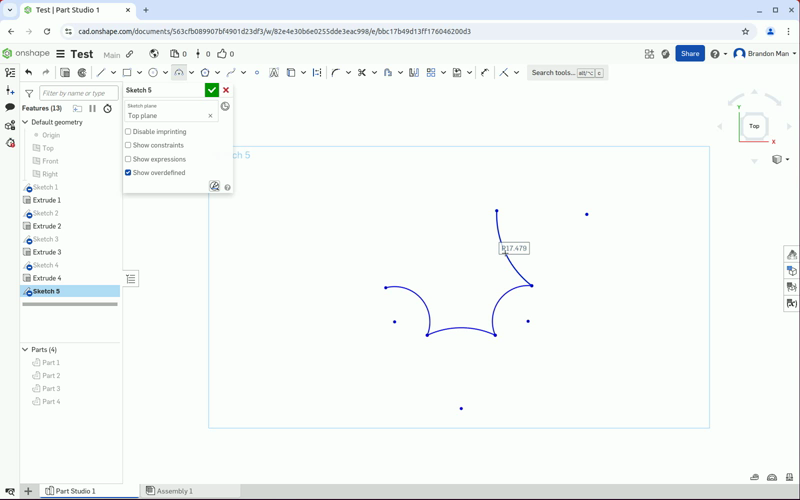
mouse_move(496, 210)
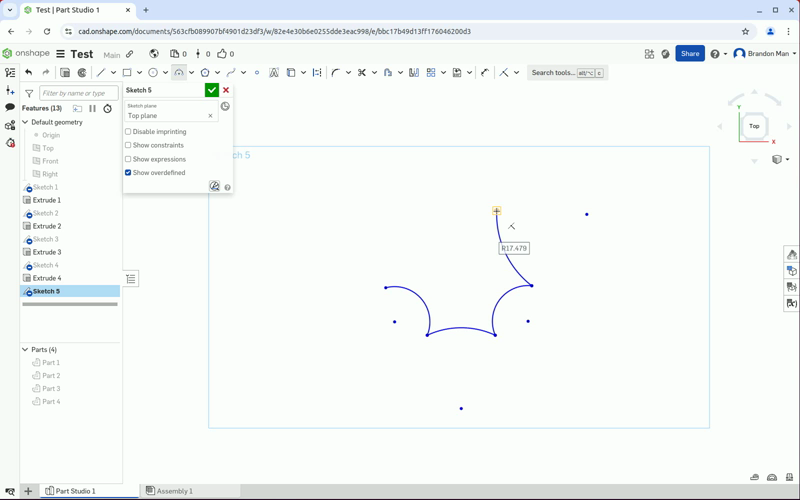
click(496, 210)
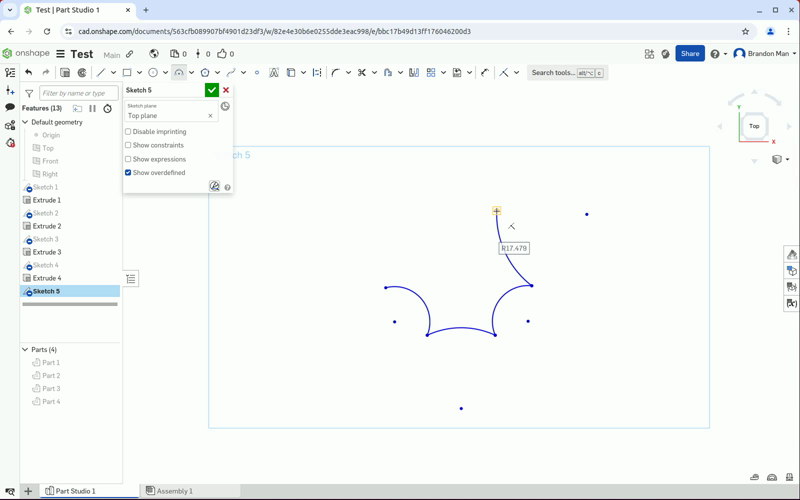
key_down(shift)
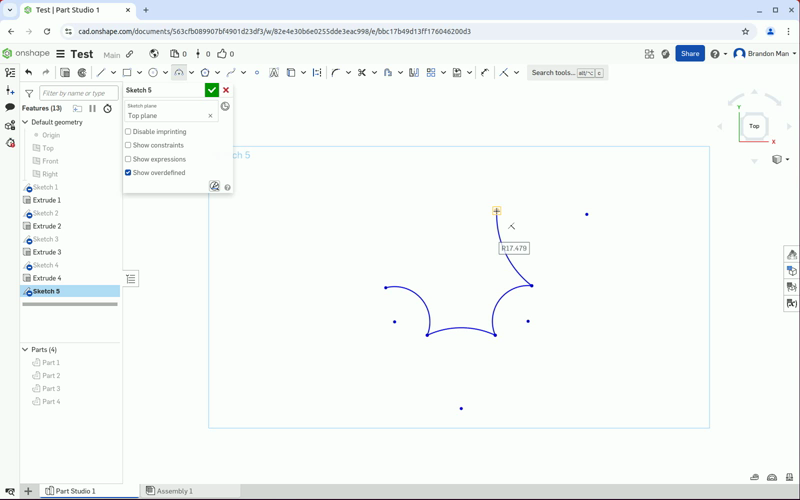
mouse_move(425, 210)
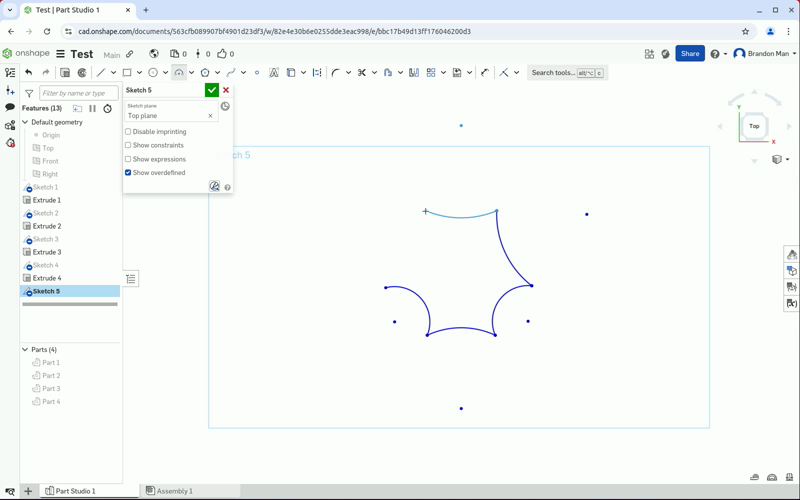
click(425, 210)
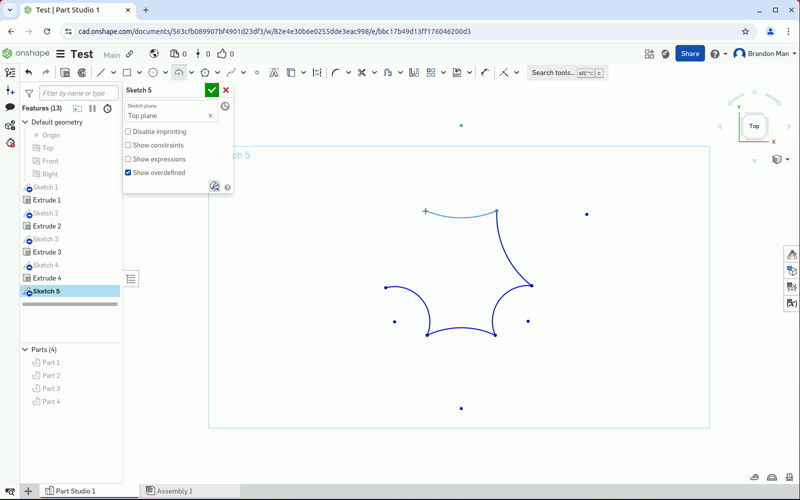
mouse_move(461, 242)
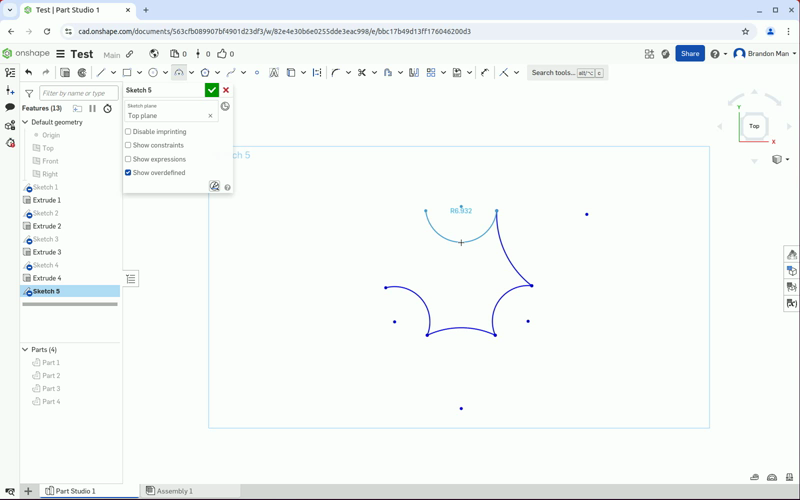
click(461, 242)
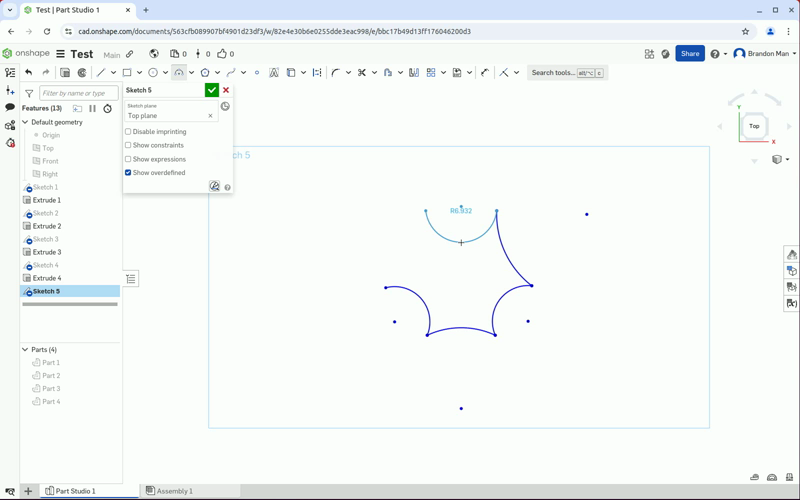
key_up(shift)
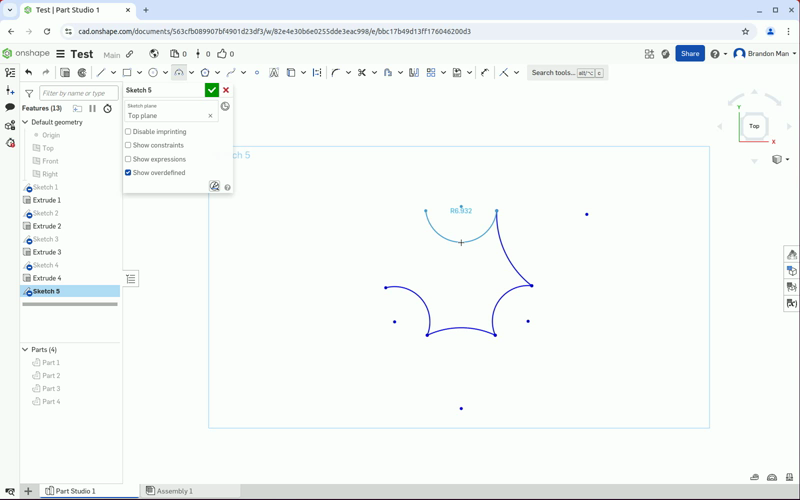
mouse_move(425, 210)
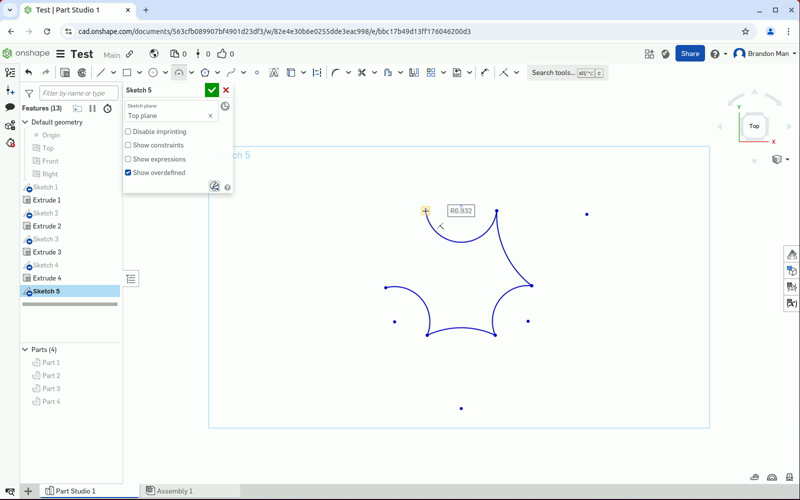
click(425, 210)
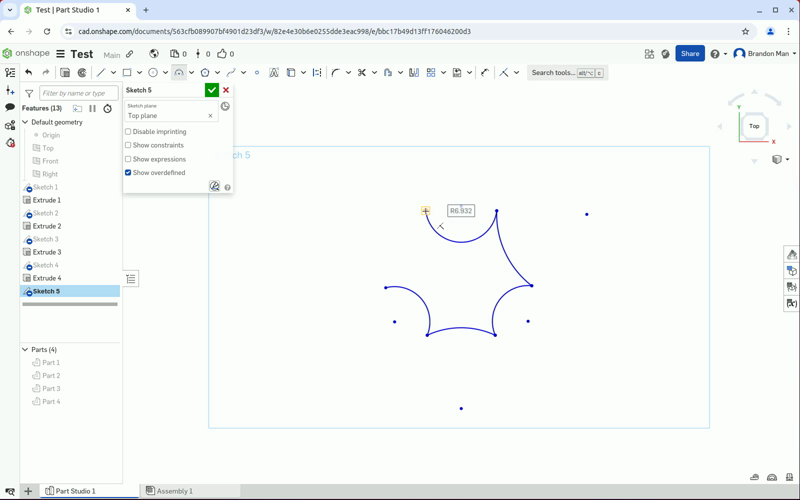
mouse_move(385, 287)
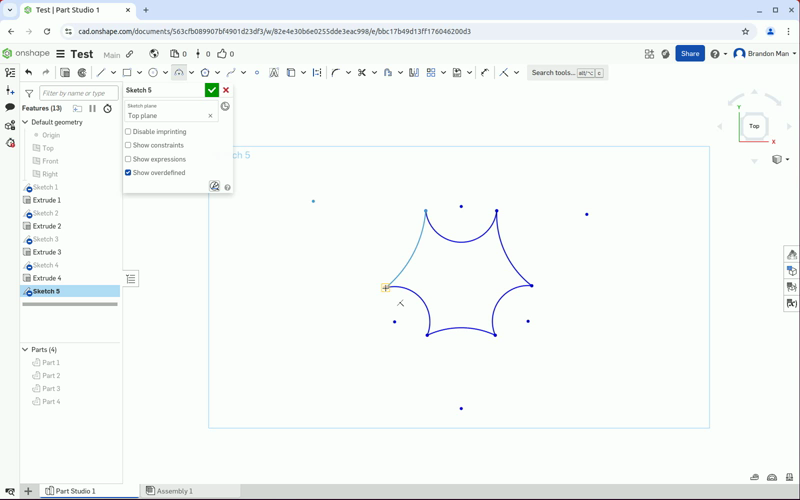
click(385, 287)
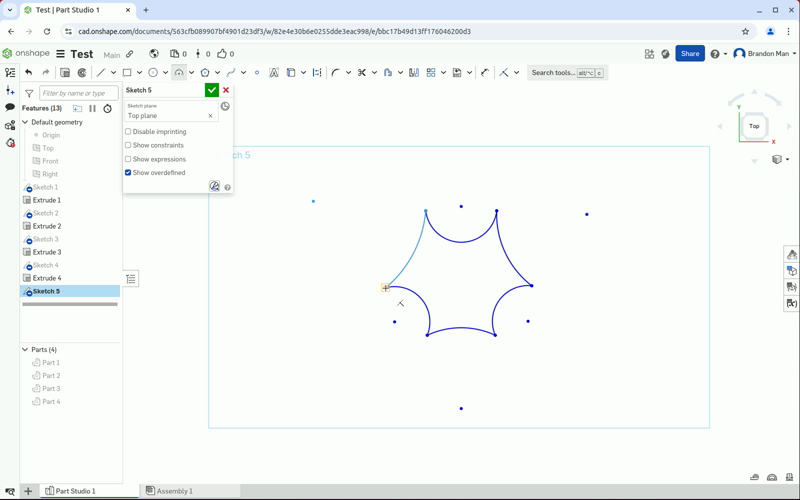
key_down(shift)
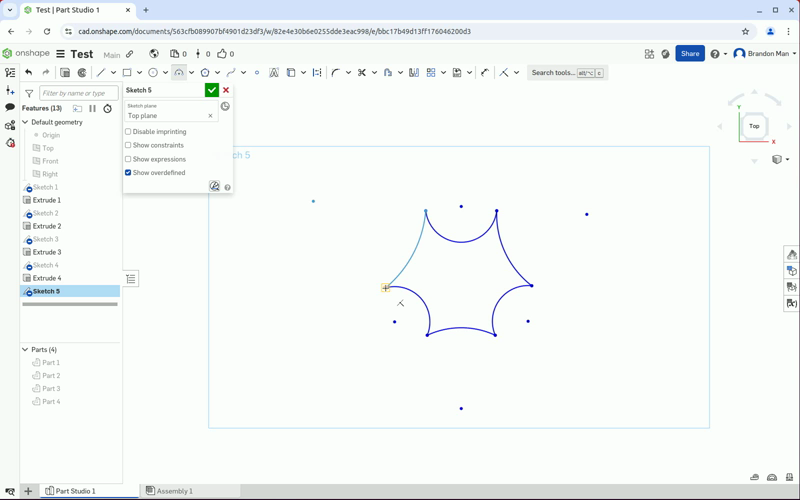
mouse_move(415, 254)
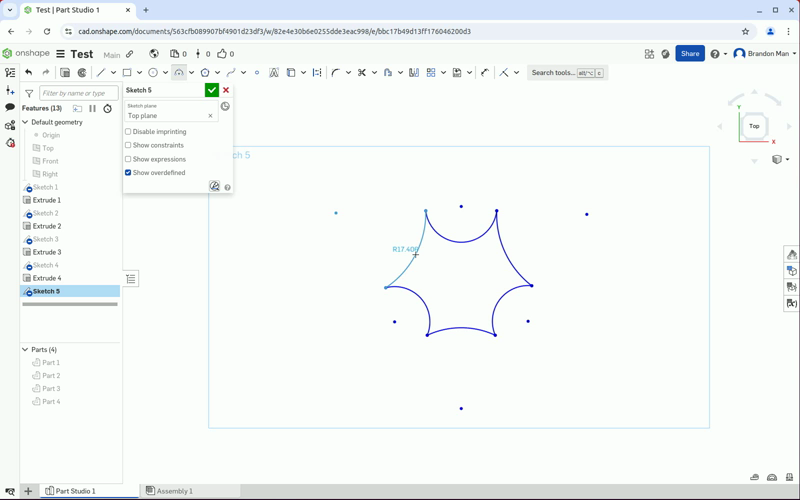
click(415, 254)
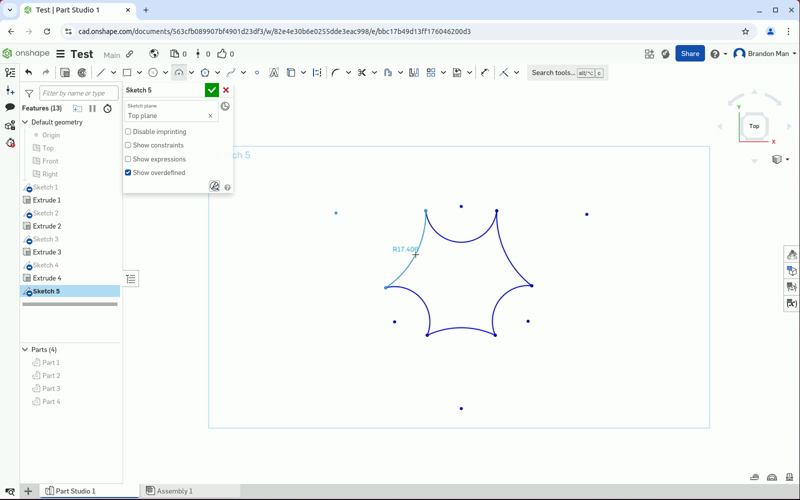
key_up(shift)
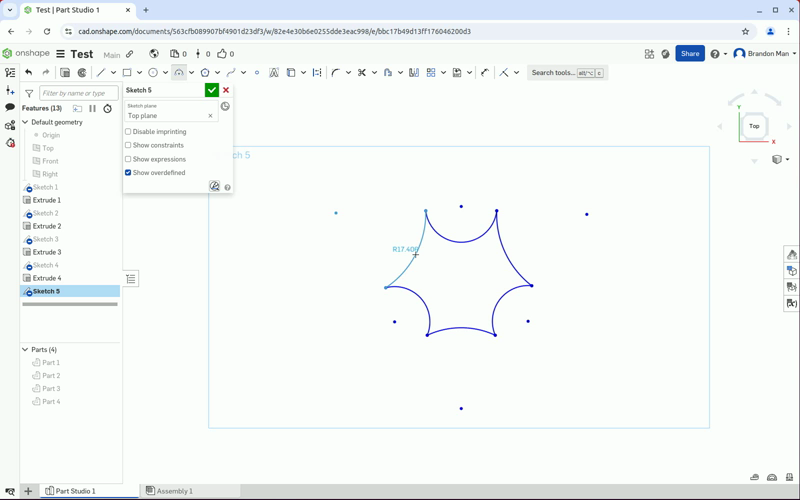
key(esc)
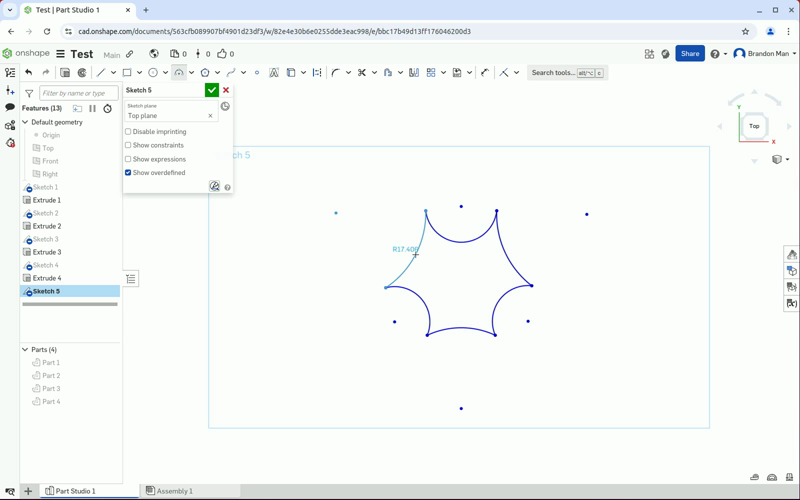
key(c)
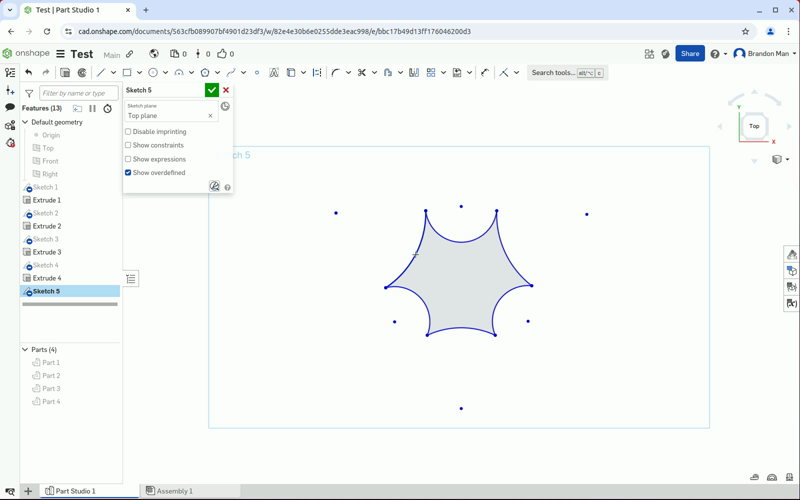
key_down(shift)
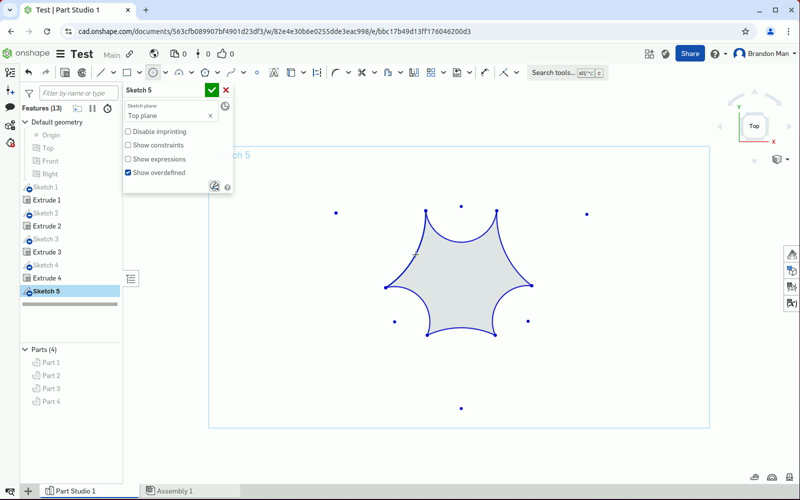
mouse_move(461, 282)
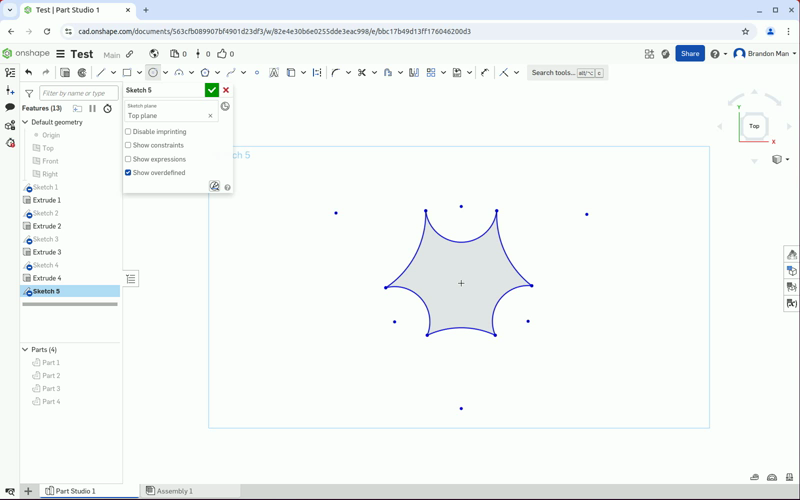
click(461, 282)
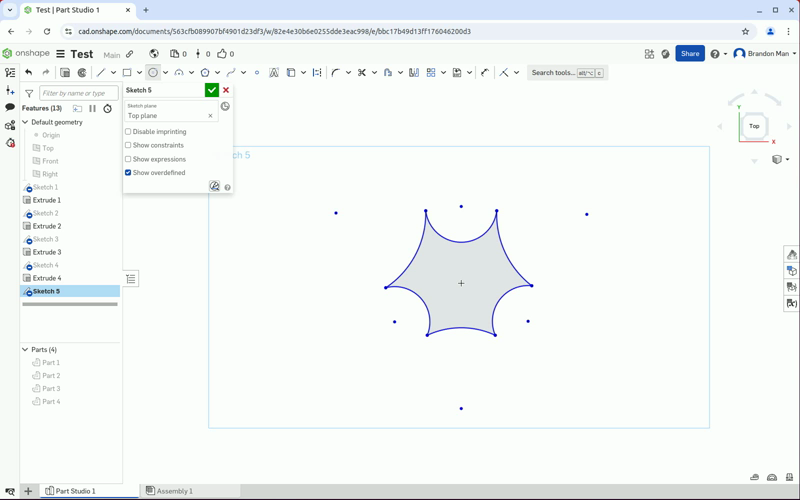
key_up(shift)
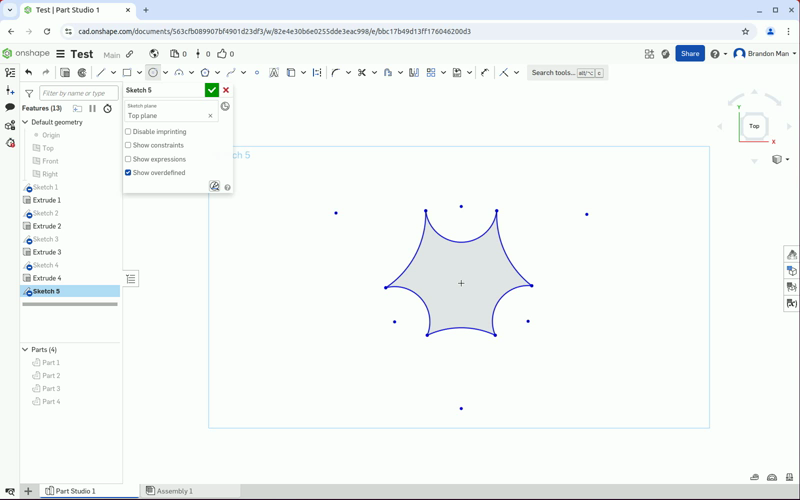
mouse_move(488, 282)
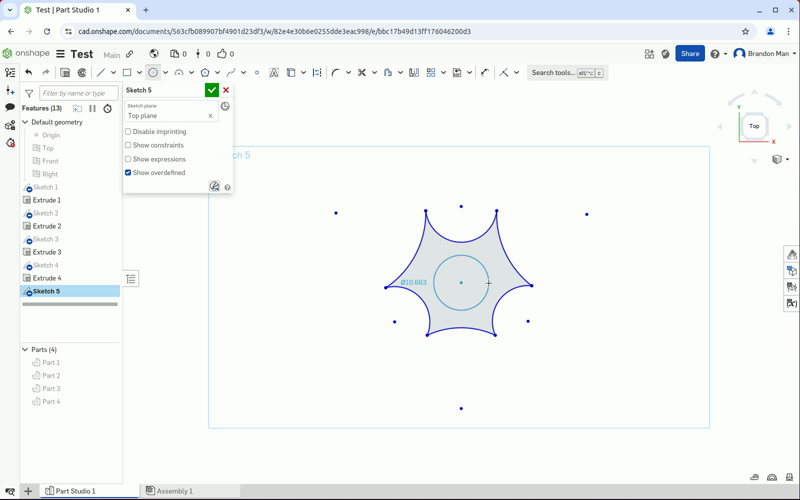
click(488, 282)
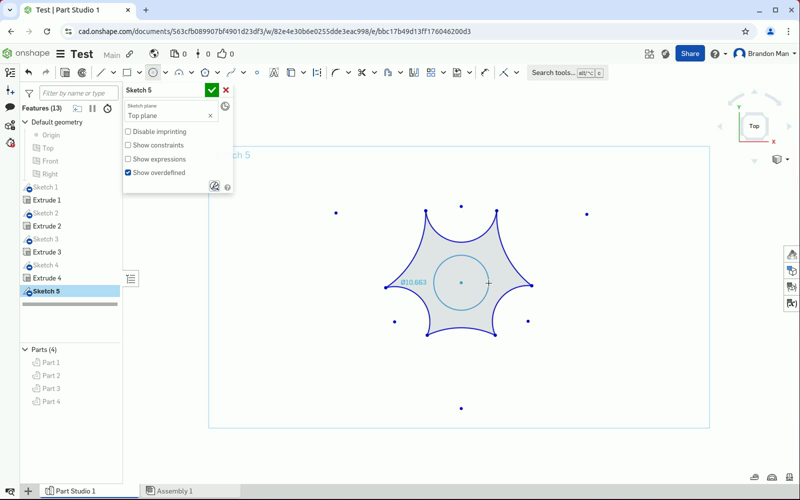
key(esc)
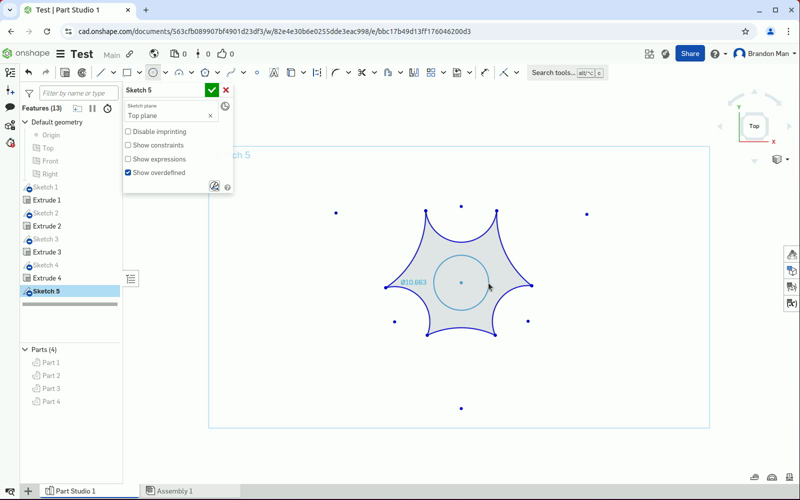
mouse_move(430, 260)
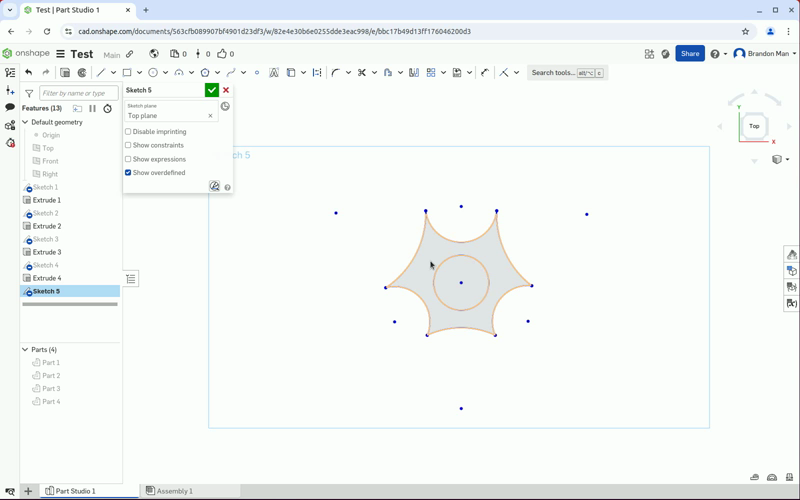
click(430, 260)
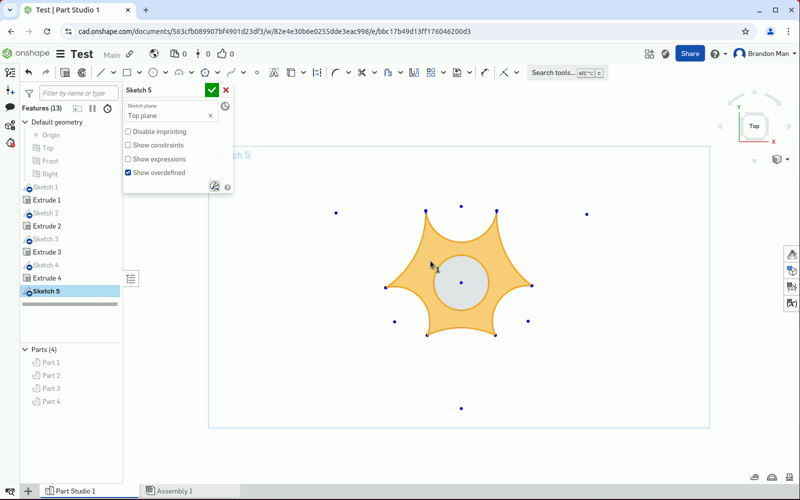
mouse_move(73, 352)
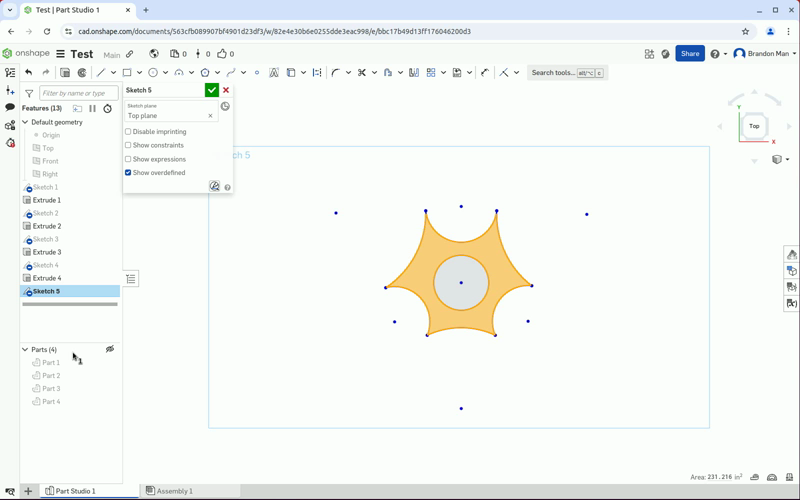
key(shift+y)
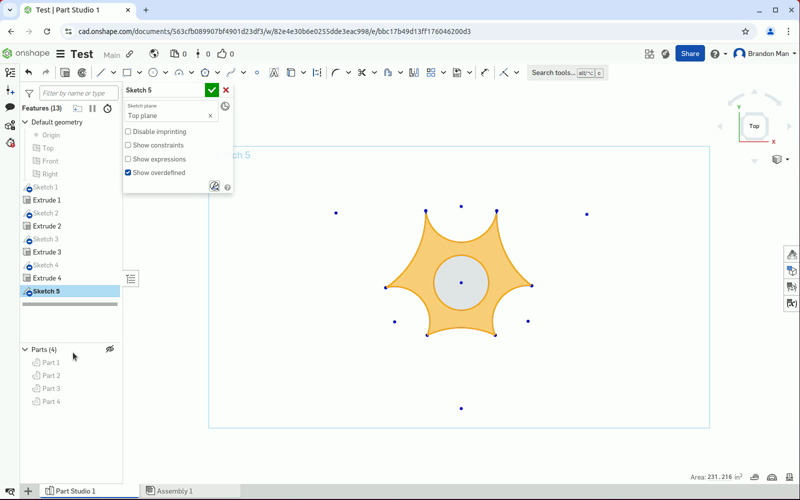
key(shift+e)
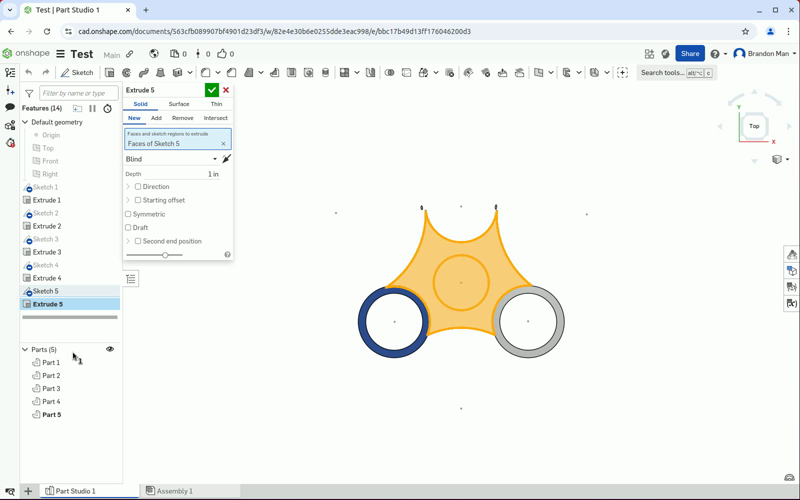
mouse_move(143, 106)
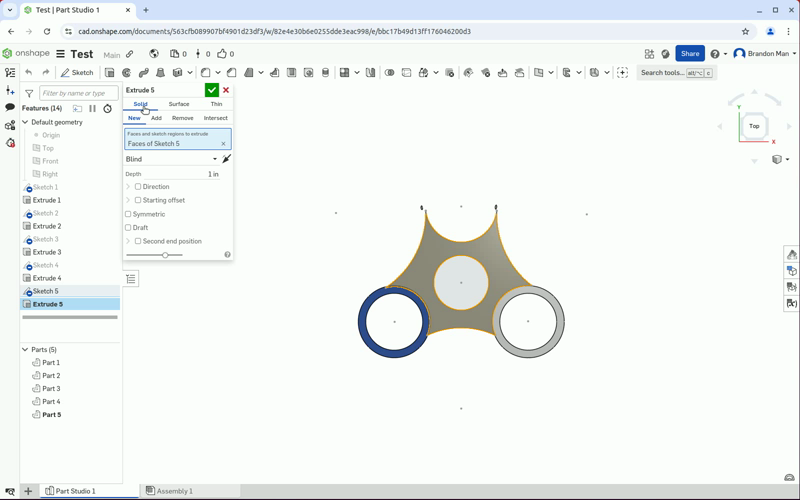
click(143, 106)
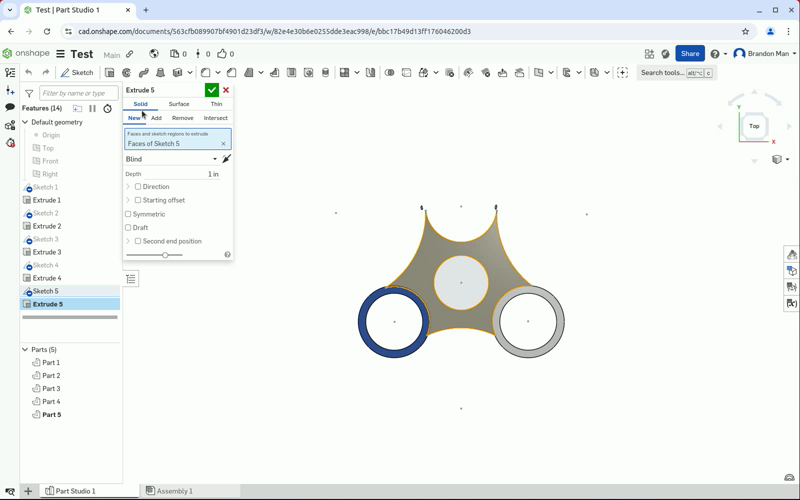
mouse_move(137, 120)
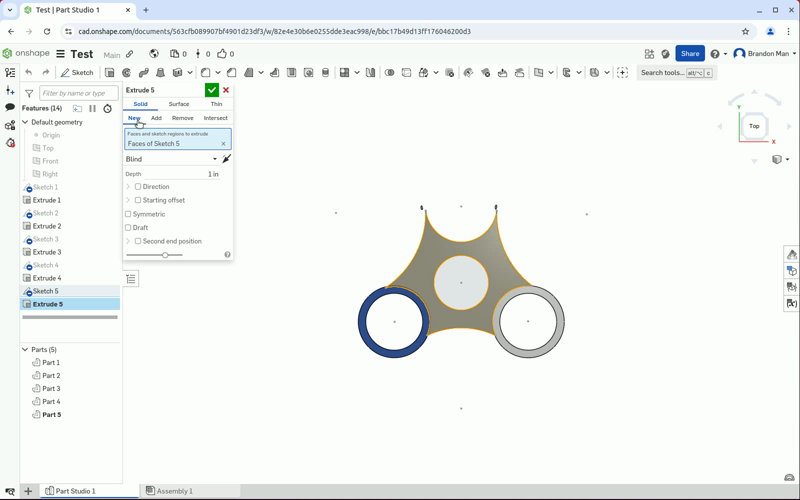
click(137, 120)
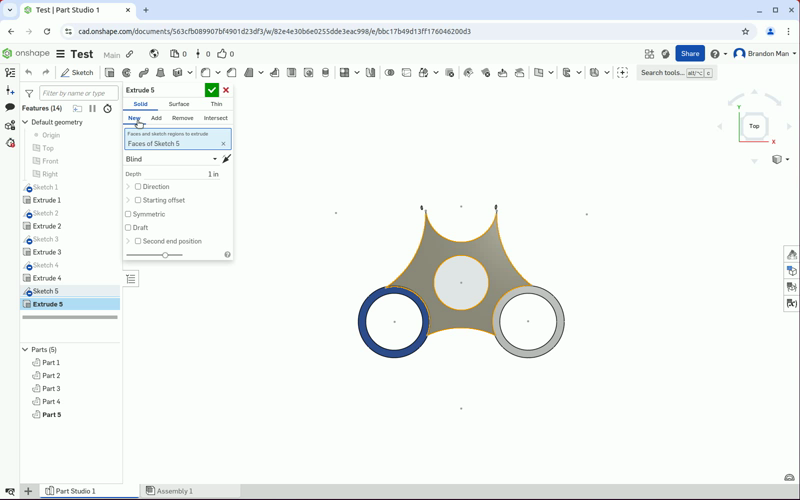
key(tab, 4)
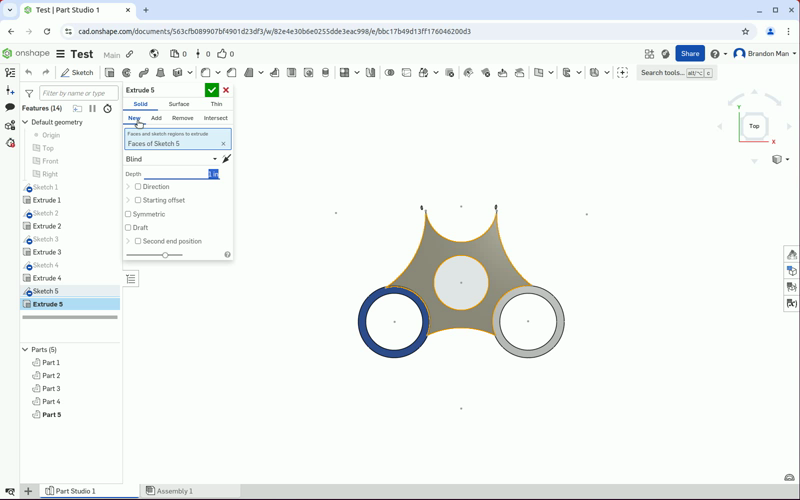
text(3.37)
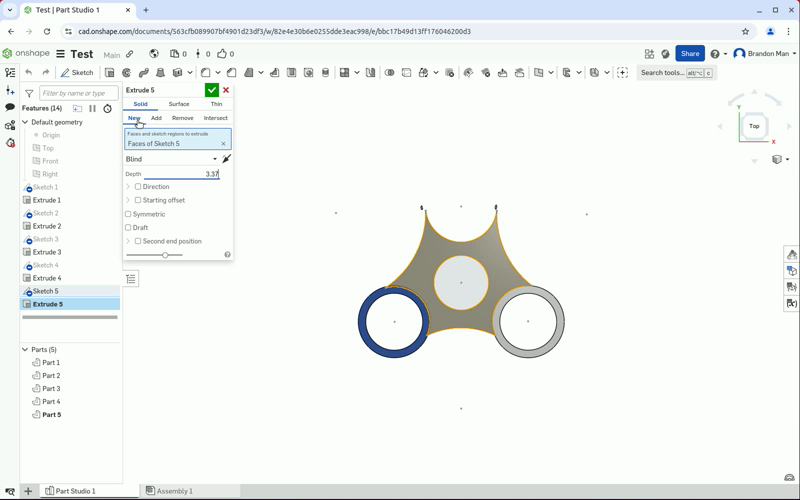
key(enter)
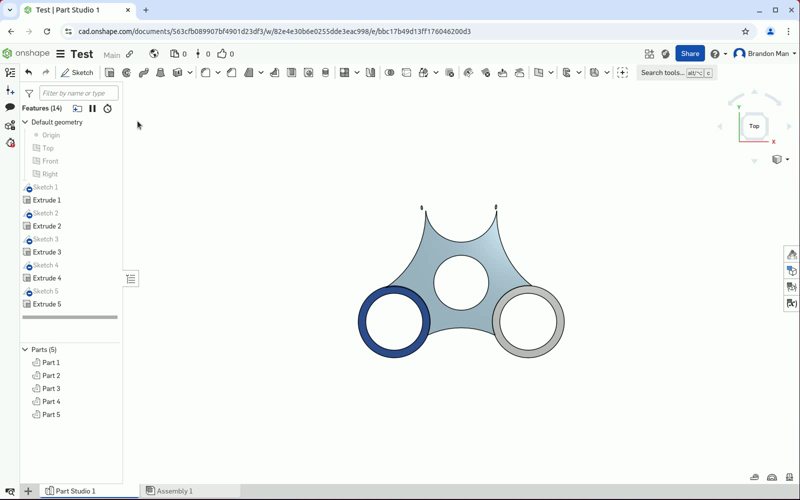
key(shift+h)
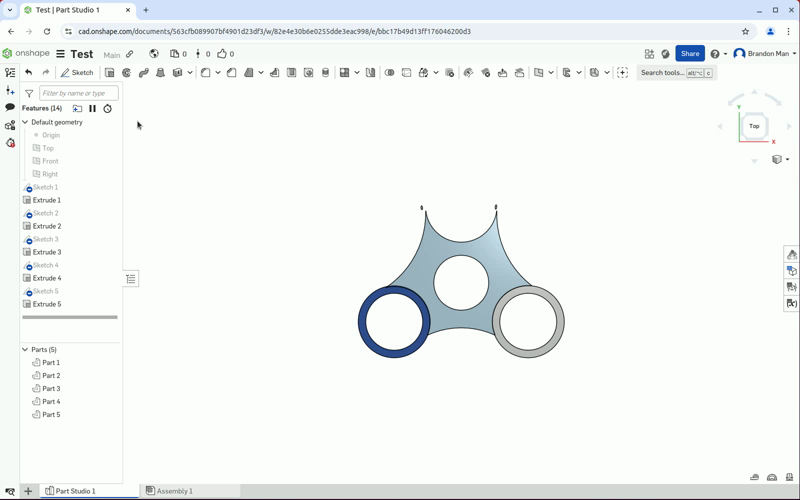
key(shift+h)
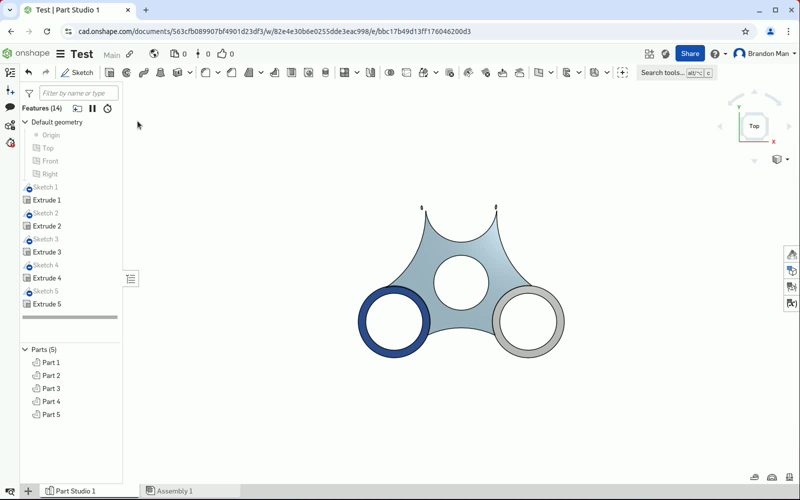
mouse_move(73, 189)
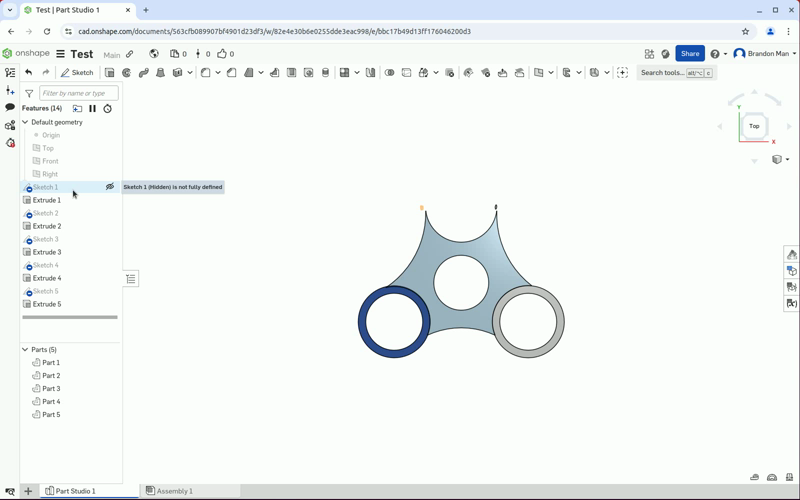
click(73, 189)
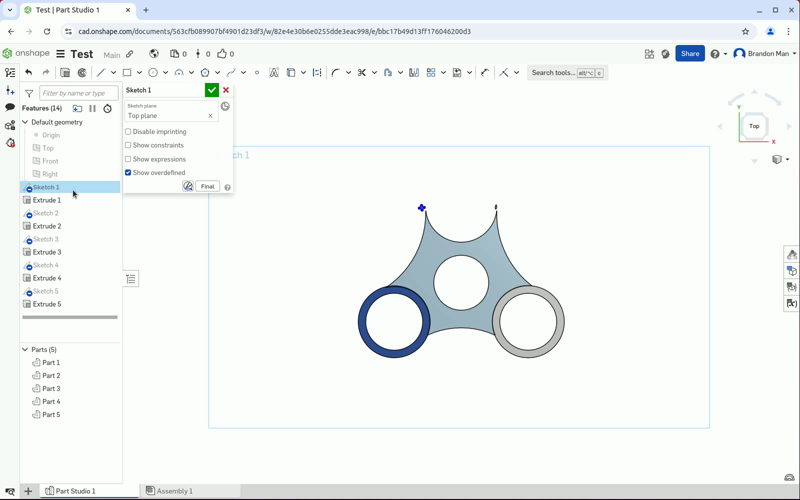
mouse_move(229, 92)
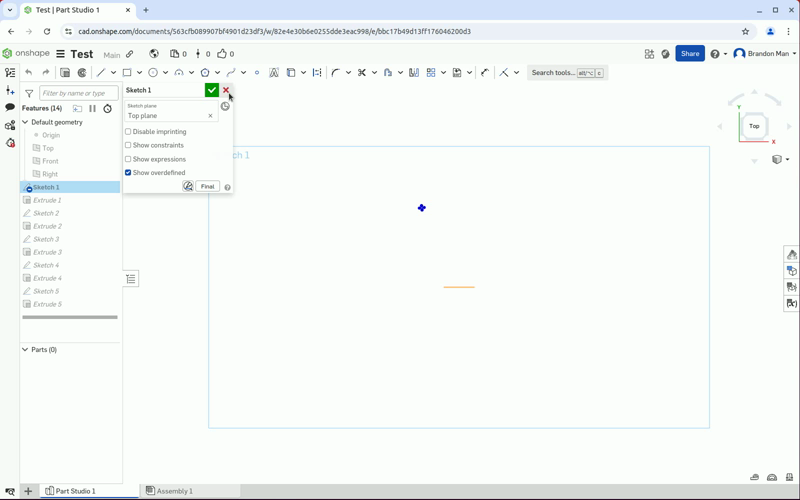
click(229, 92)
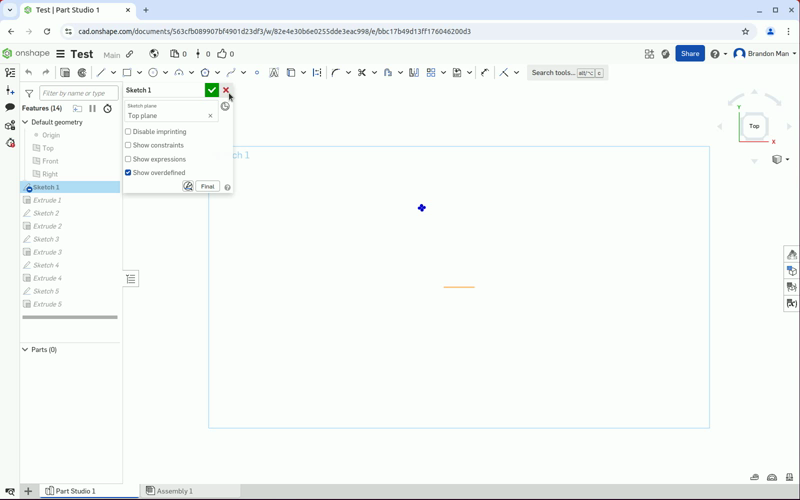
key(shift+s)
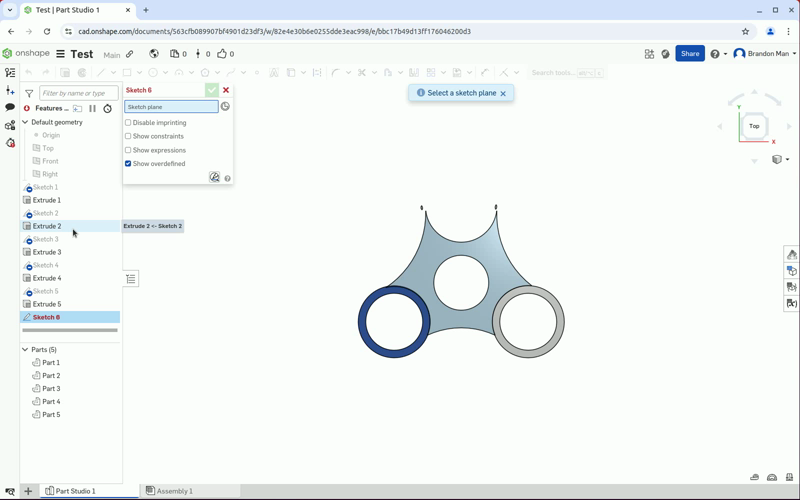
scroll(3)
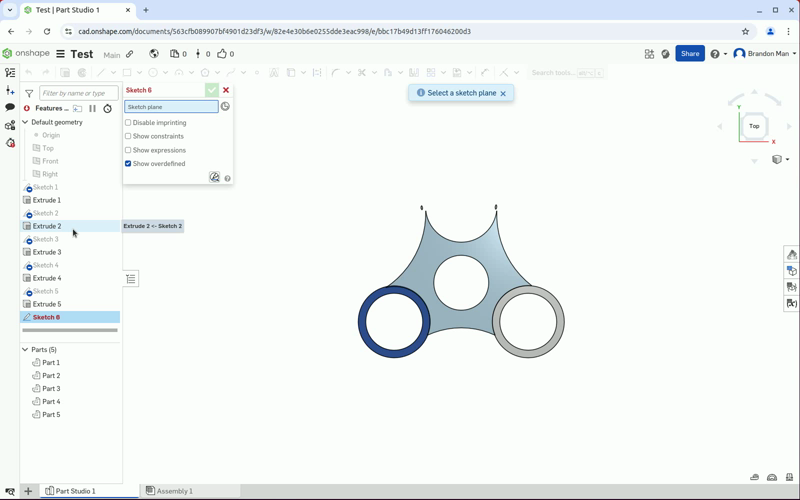
mouse_move(73, 150)
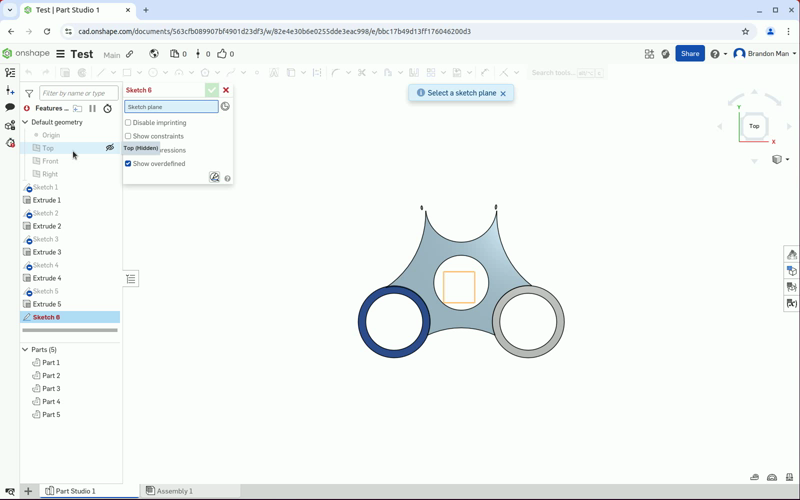
click(73, 150)
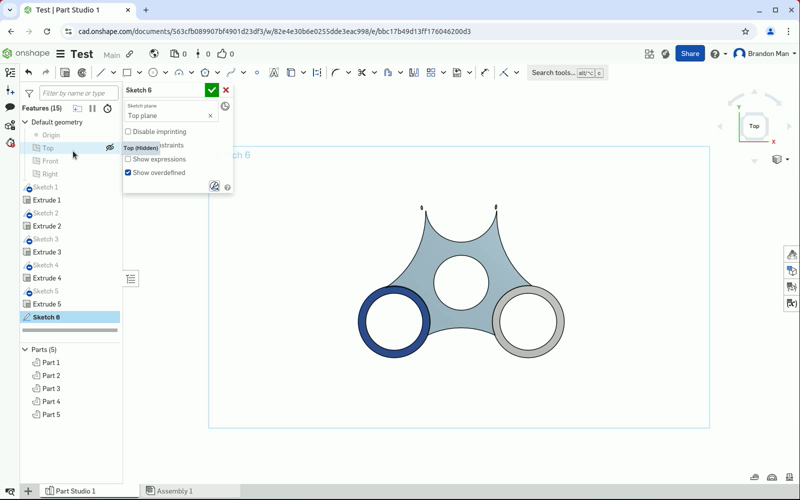
mouse_move(73, 352)
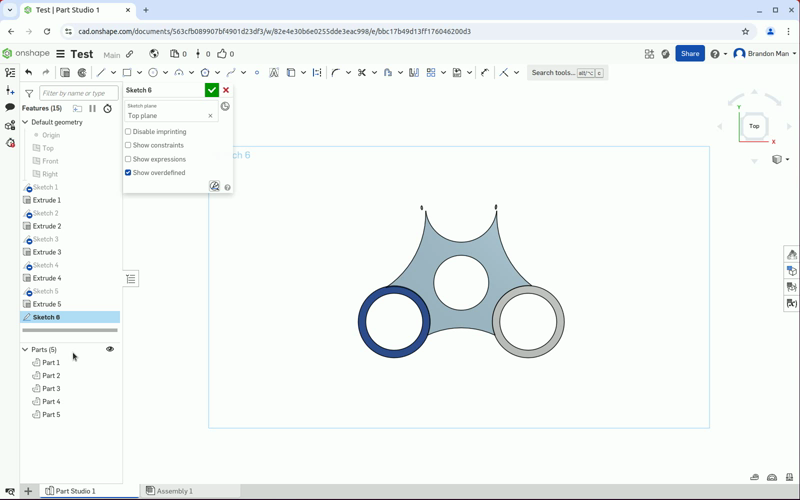
key(y)
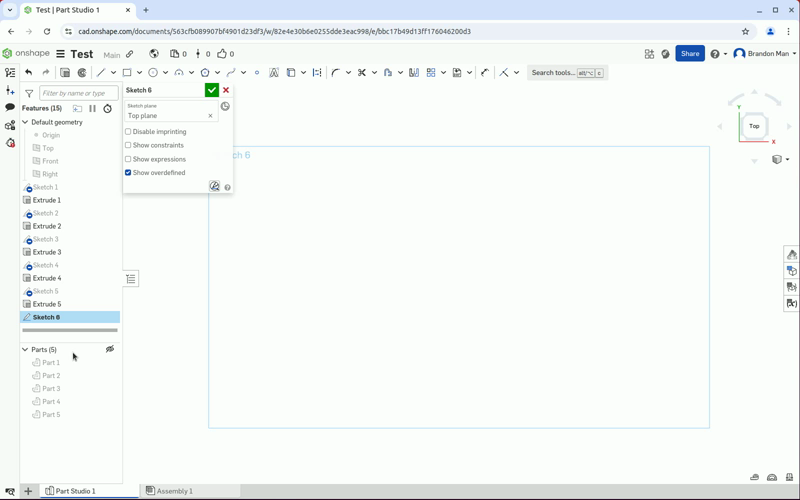
key(a)
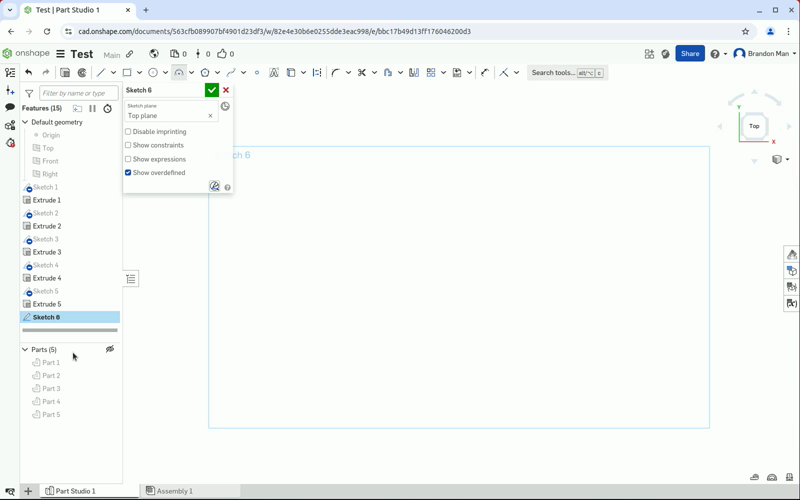
key_down(shift)
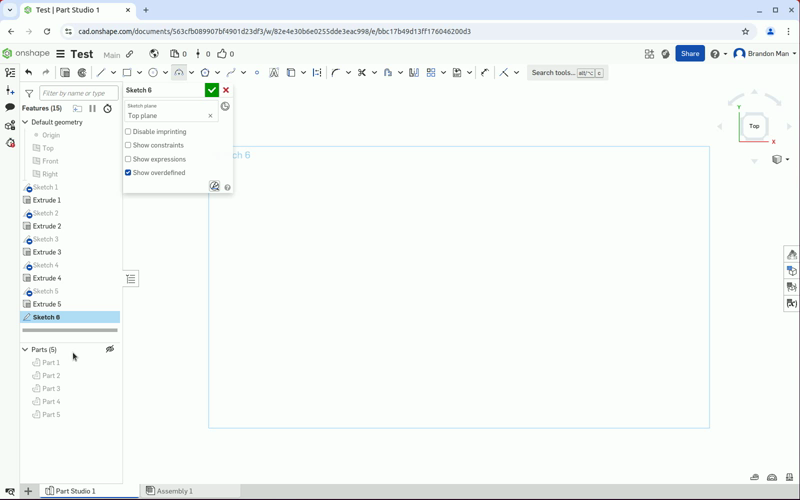
mouse_move(425, 209)
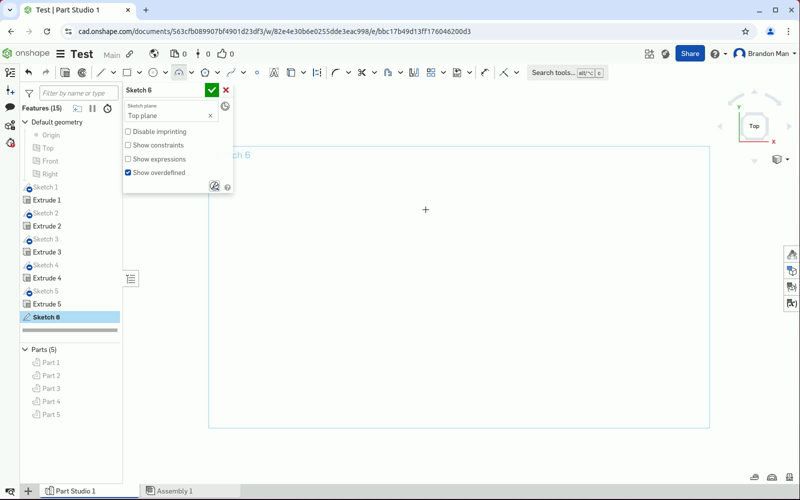
click(425, 209)
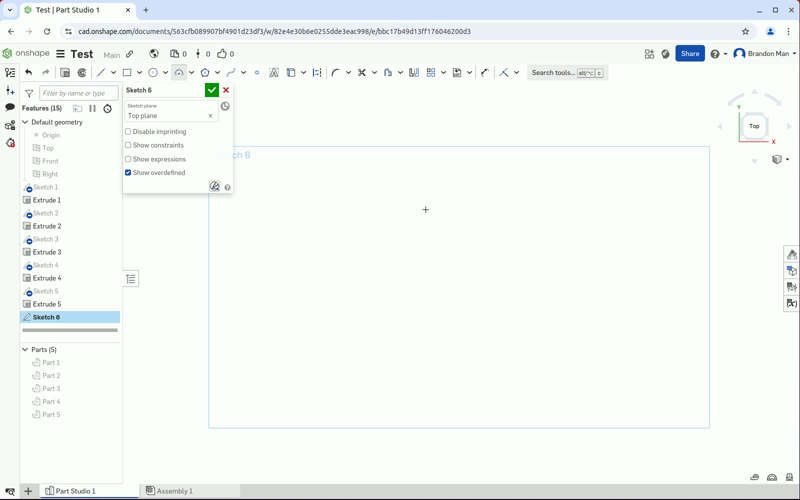
key_up(shift)
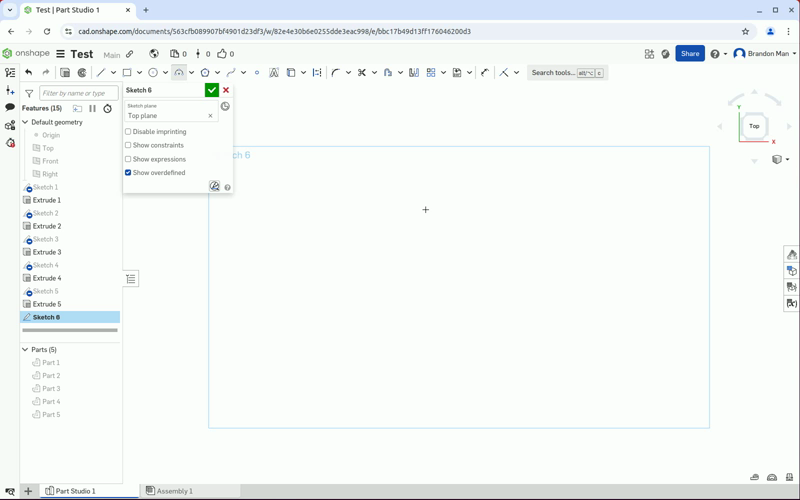
key_down(shift)
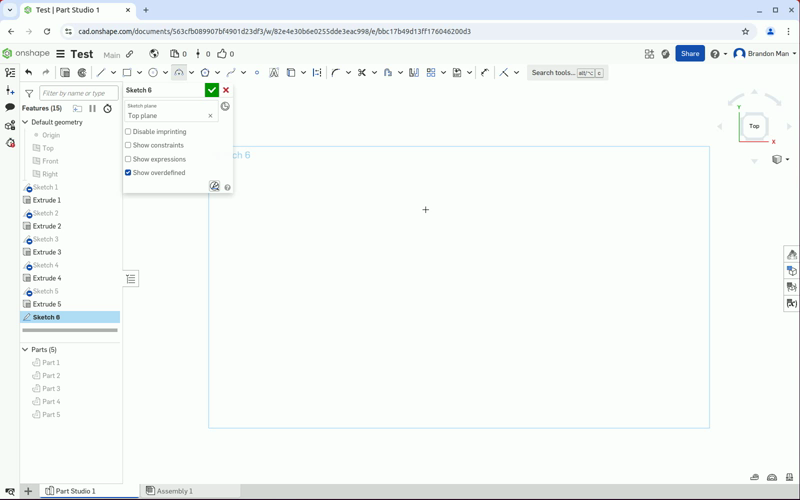
mouse_move(496, 209)
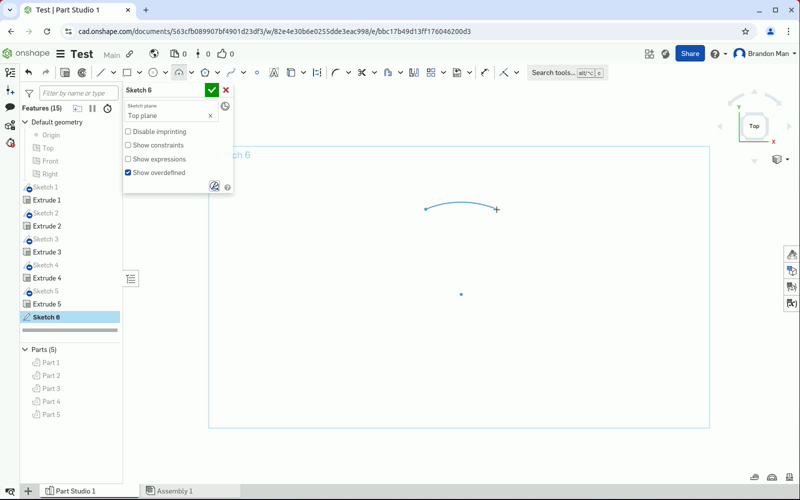
click(496, 209)
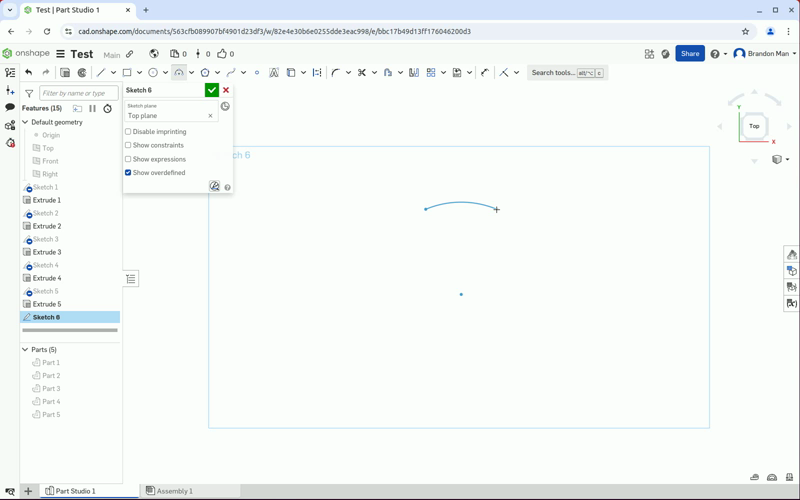
mouse_move(461, 240)
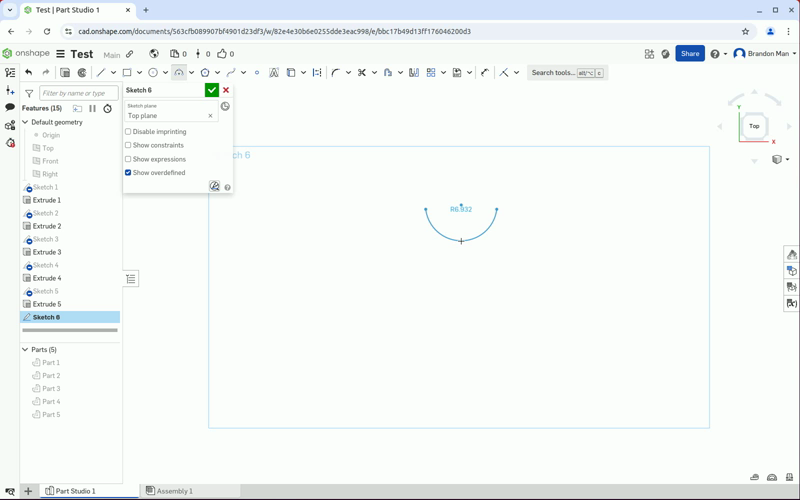
click(461, 240)
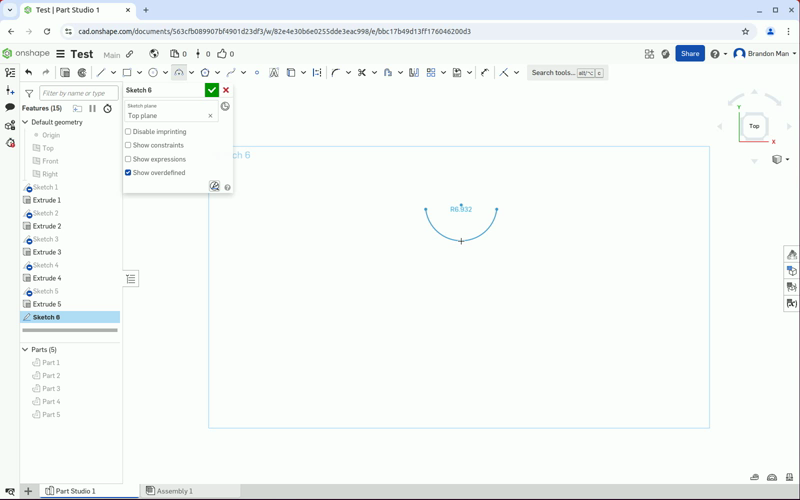
key_up(shift)
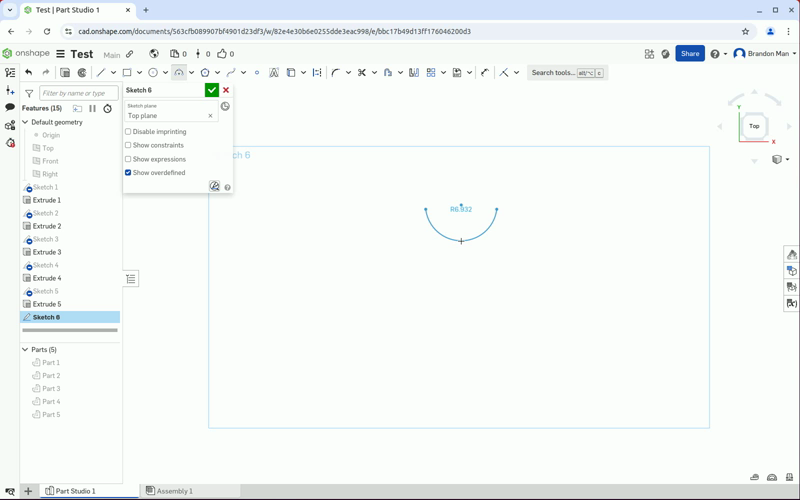
mouse_move(496, 209)
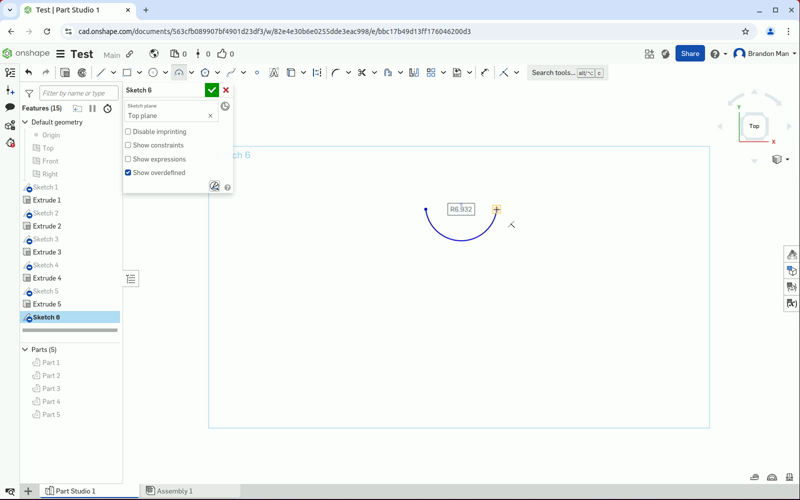
click(496, 209)
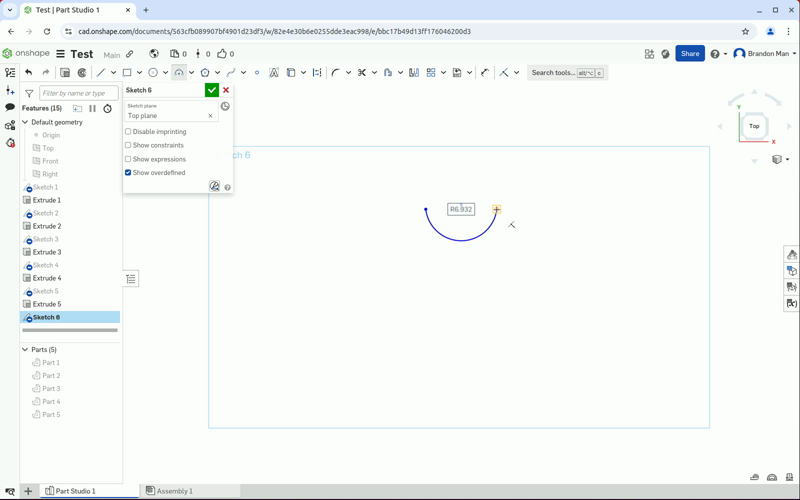
key_down(shift)
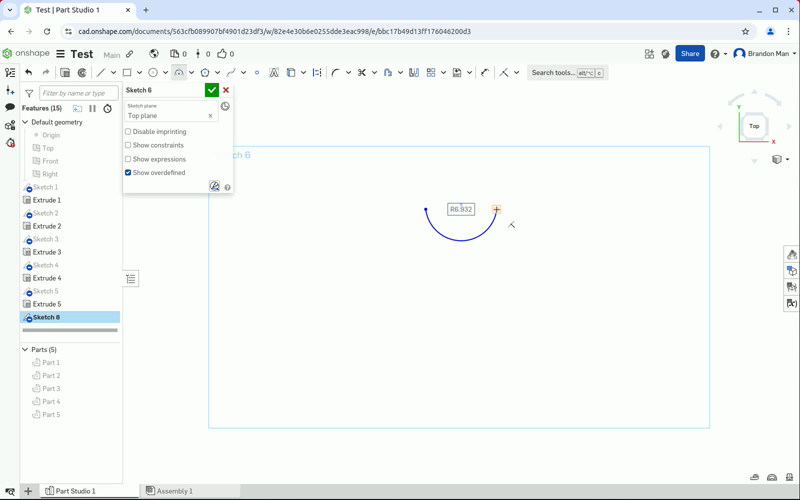
mouse_move(496, 205)
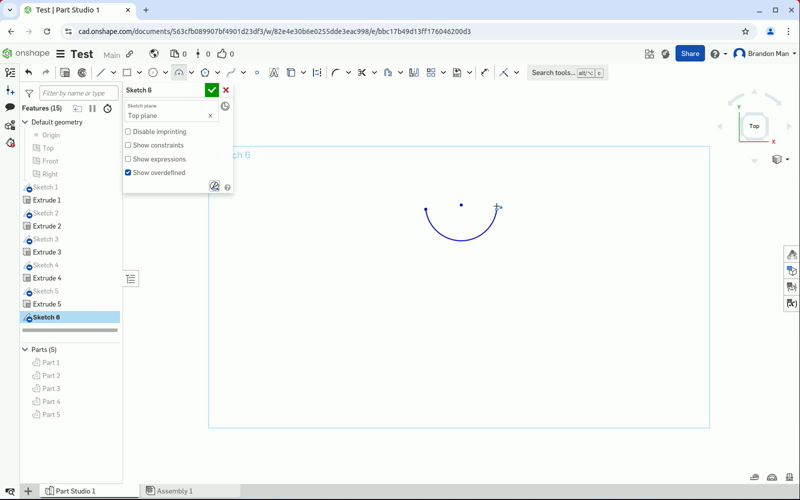
scroll(6)
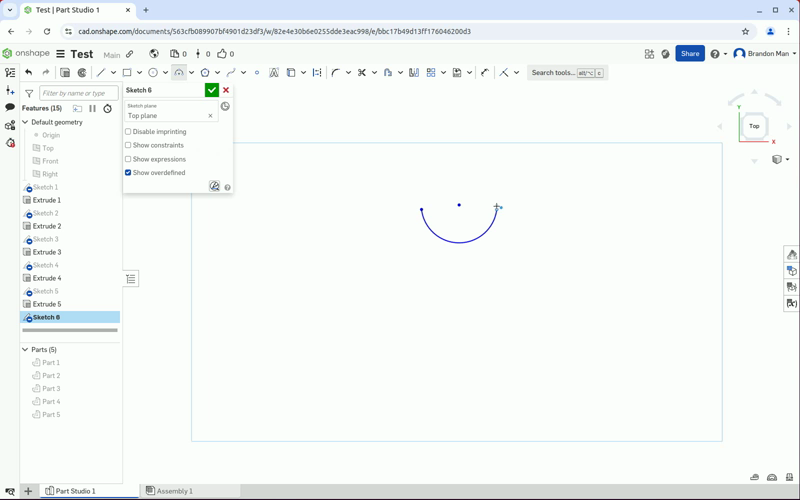
scroll(6)
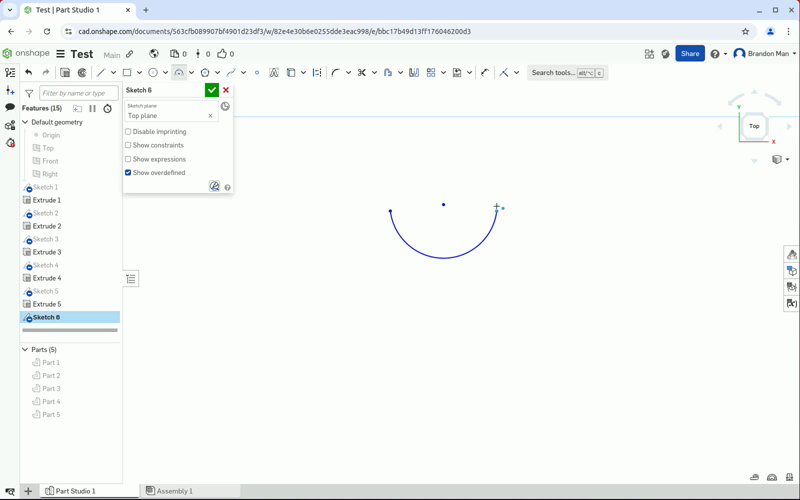
scroll(6)
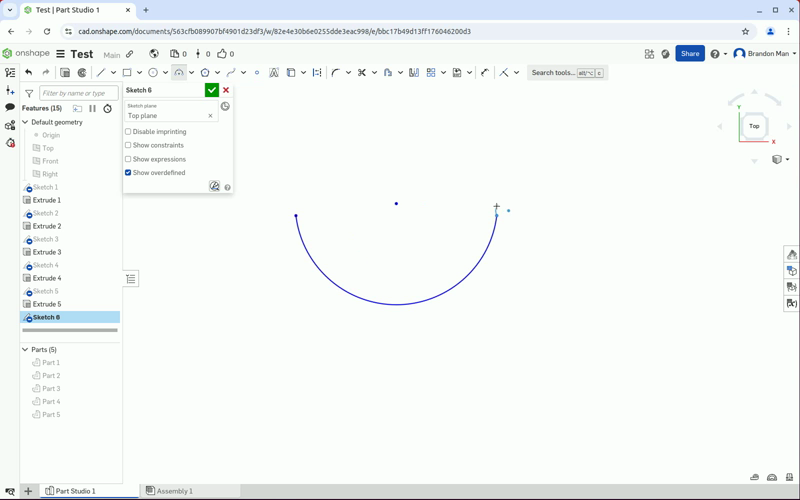
scroll(6)
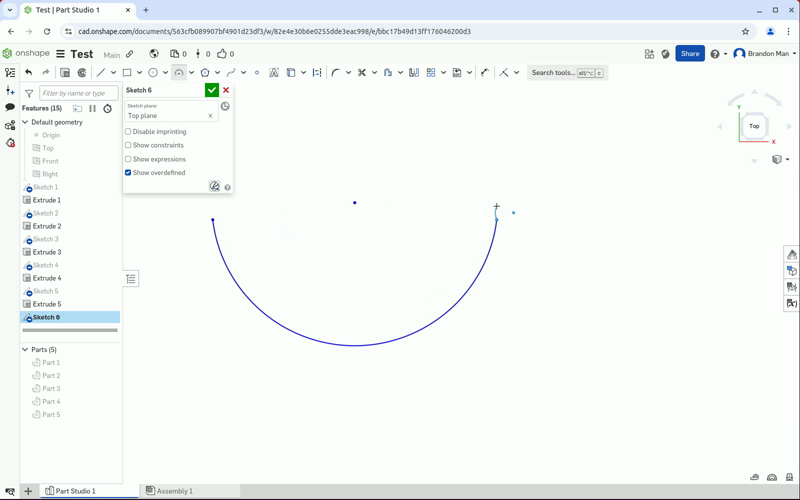
scroll(6)
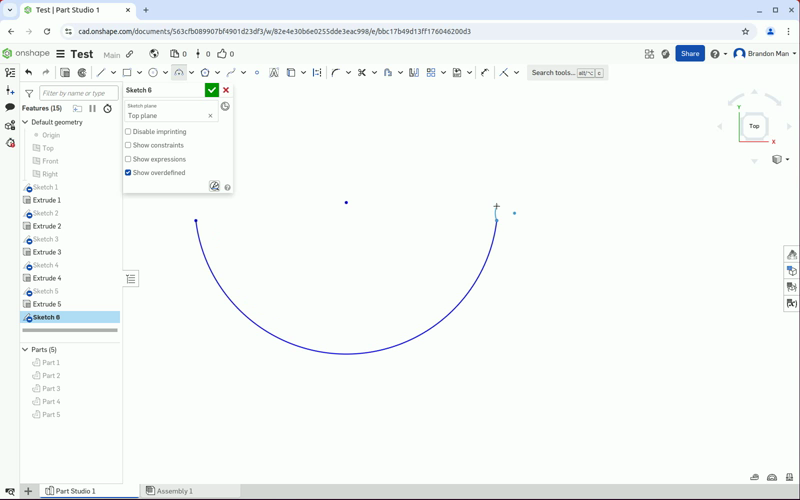
scroll(6)
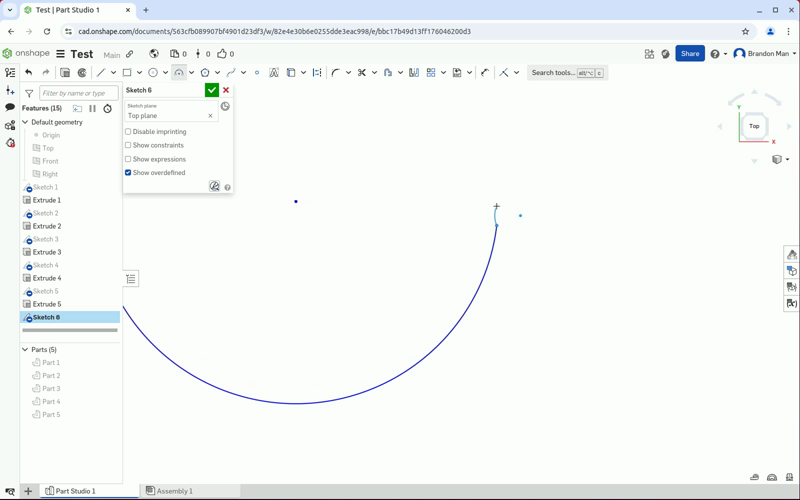
scroll(6)
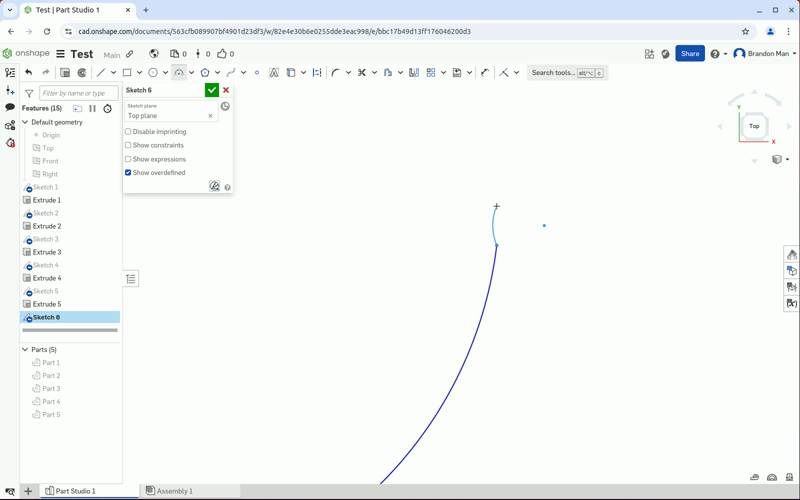
click(496, 205)
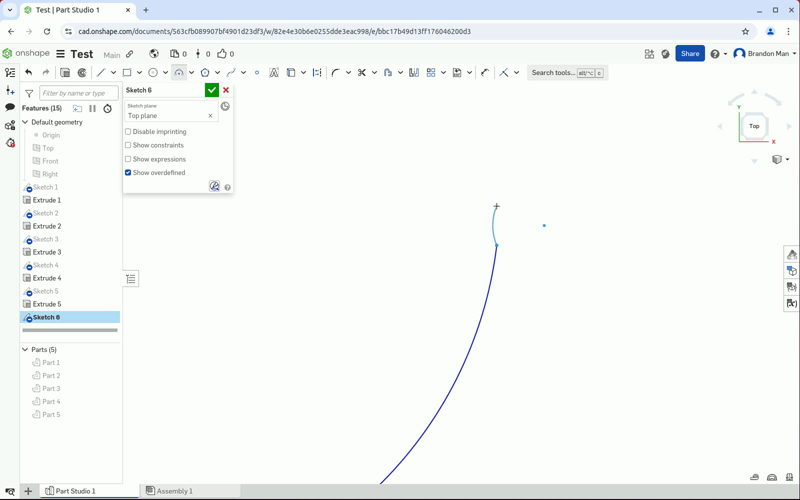
scroll(-6)
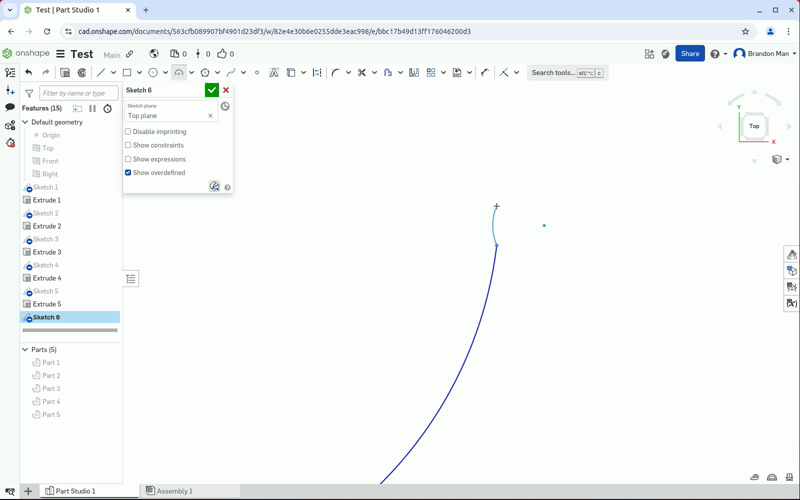
scroll(-6)
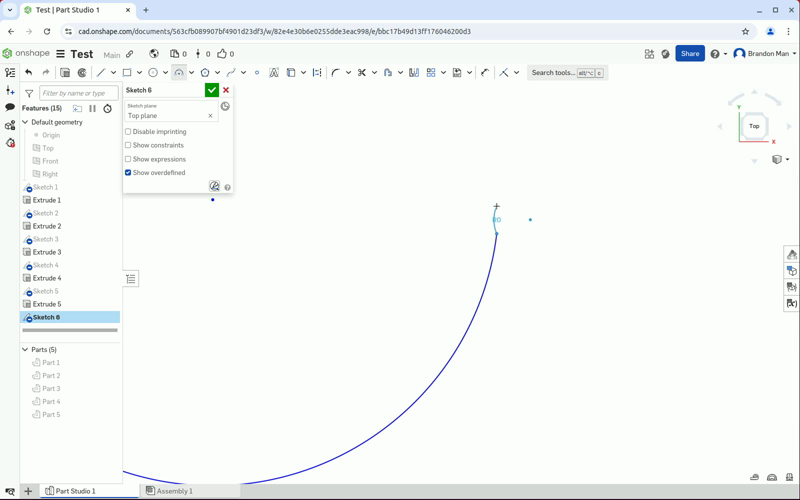
scroll(-6)
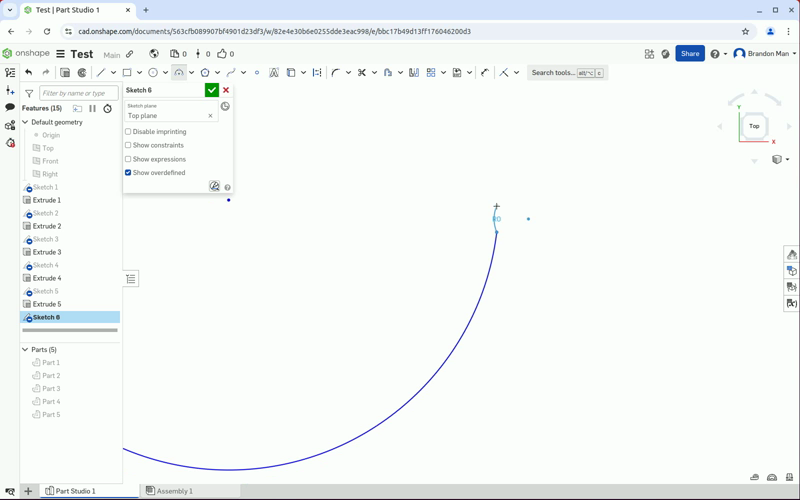
scroll(-6)
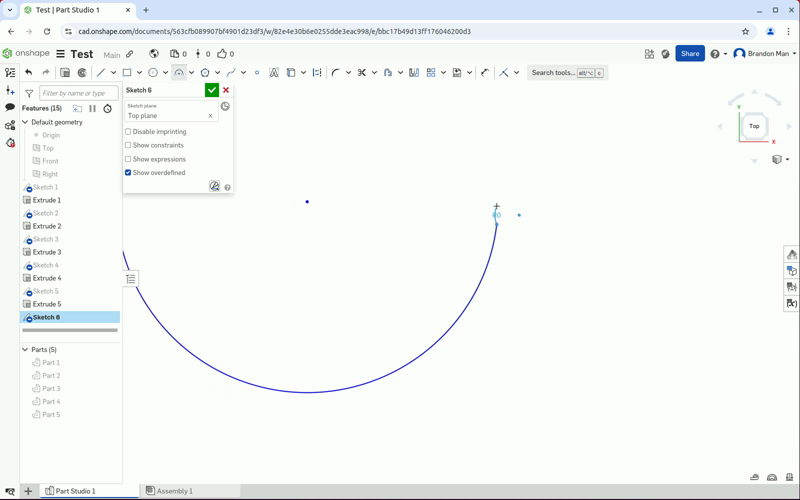
scroll(-6)
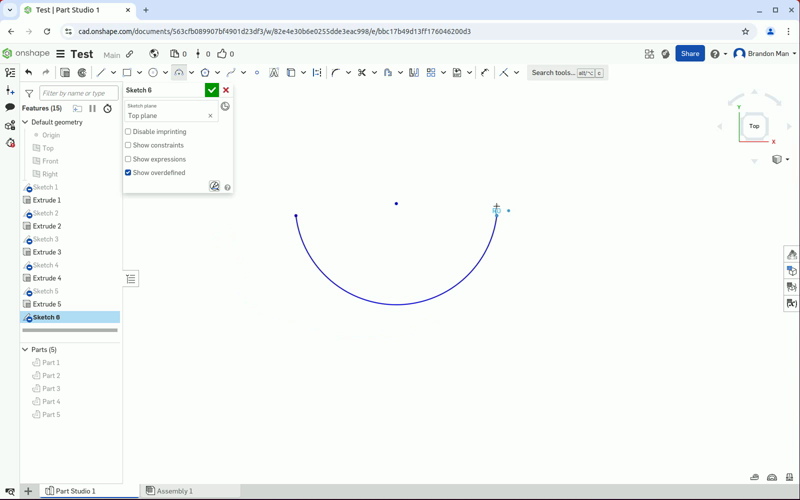
scroll(-6)
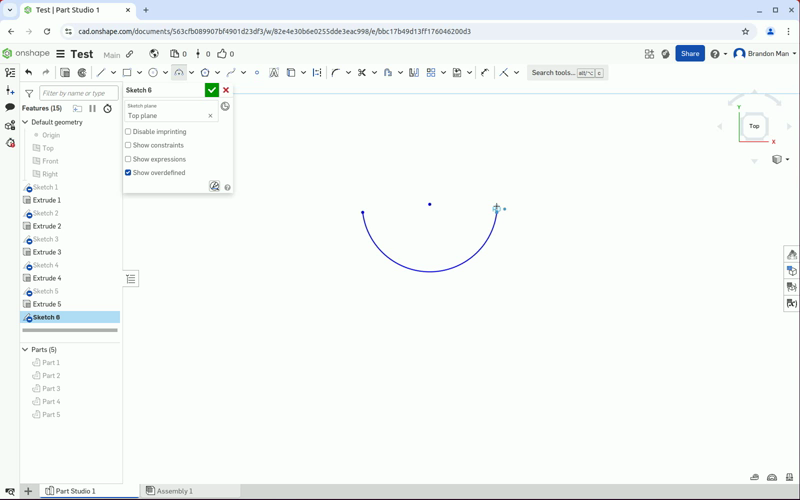
scroll(-6)
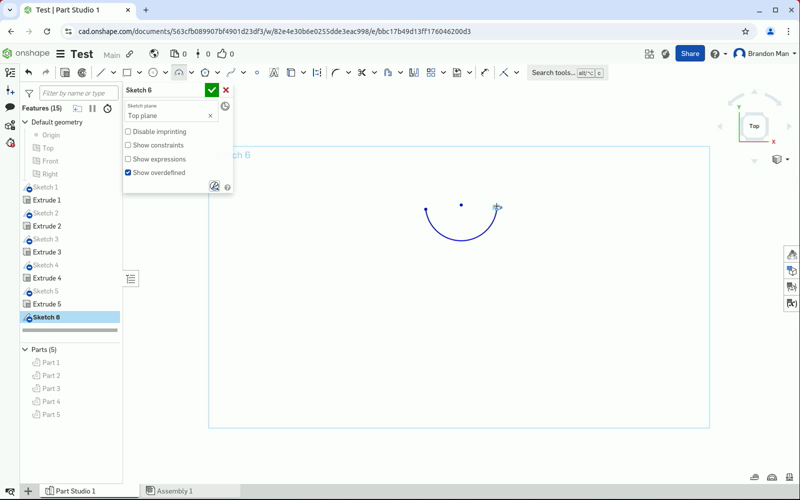
mouse_move(497, 207)
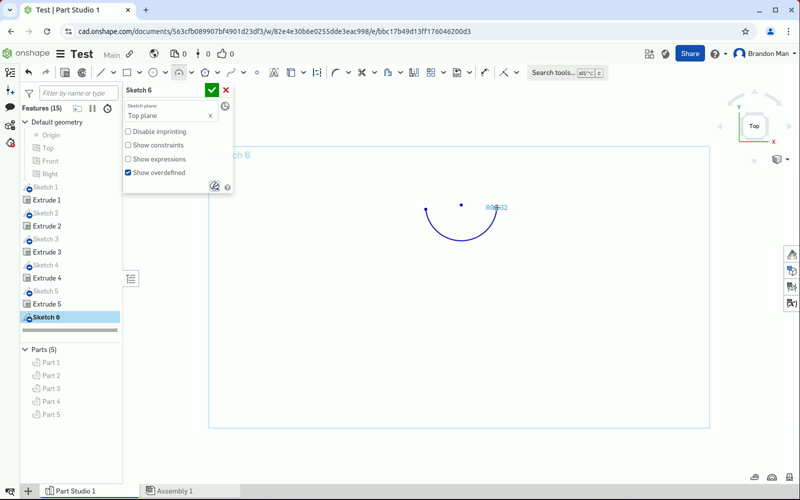
scroll(6)
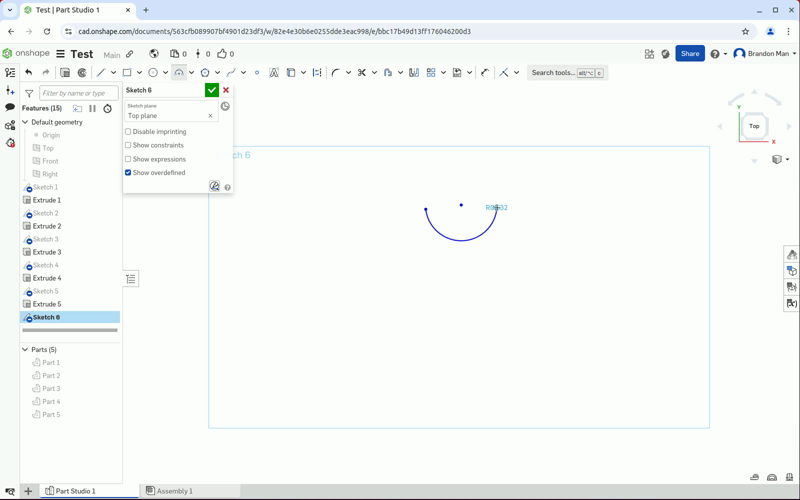
scroll(6)
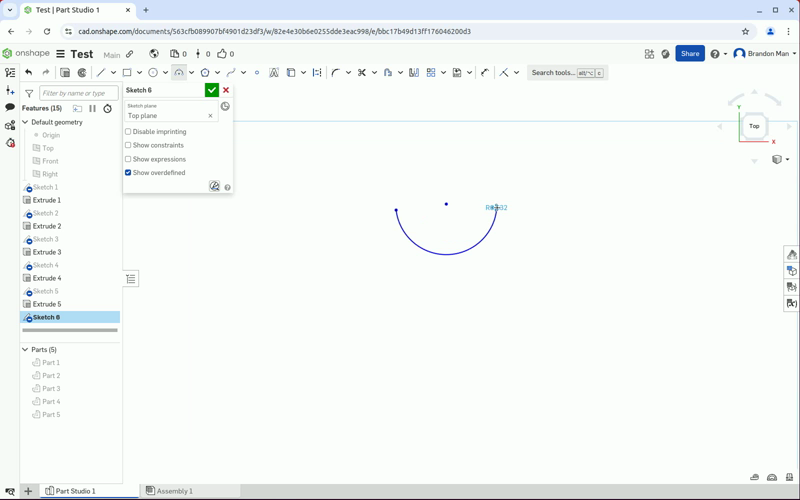
scroll(6)
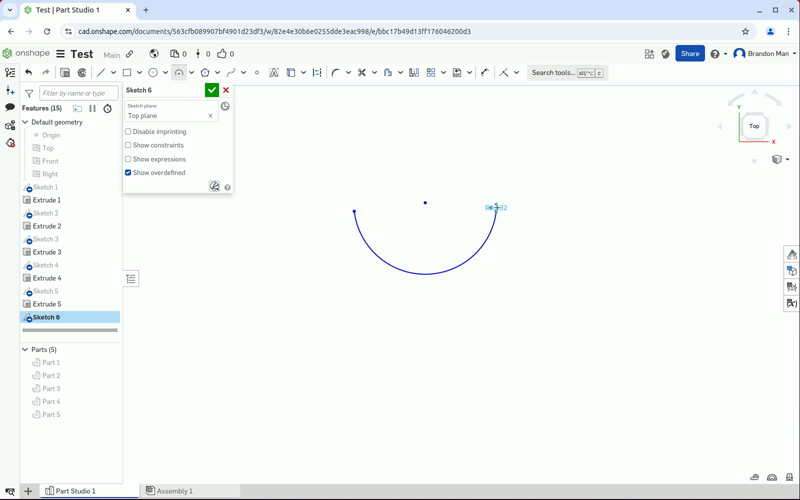
scroll(6)
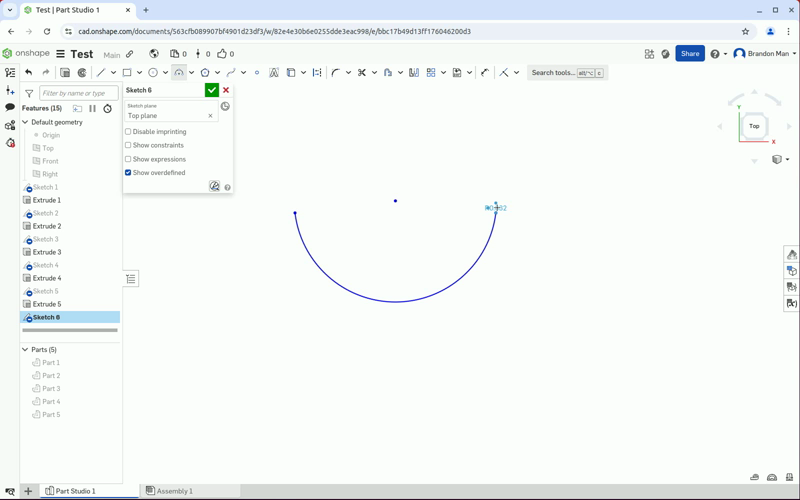
scroll(6)
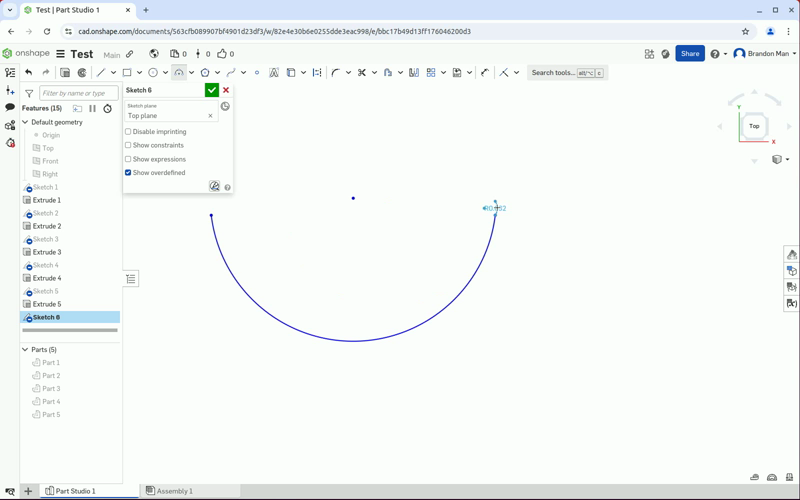
scroll(6)
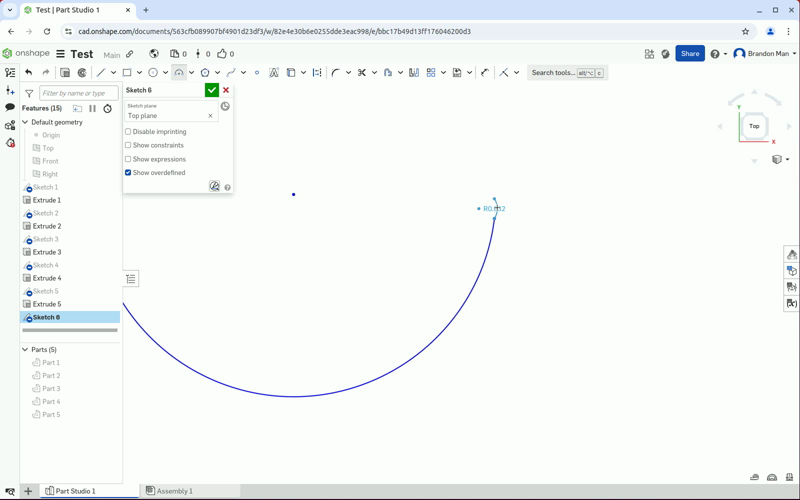
scroll(6)
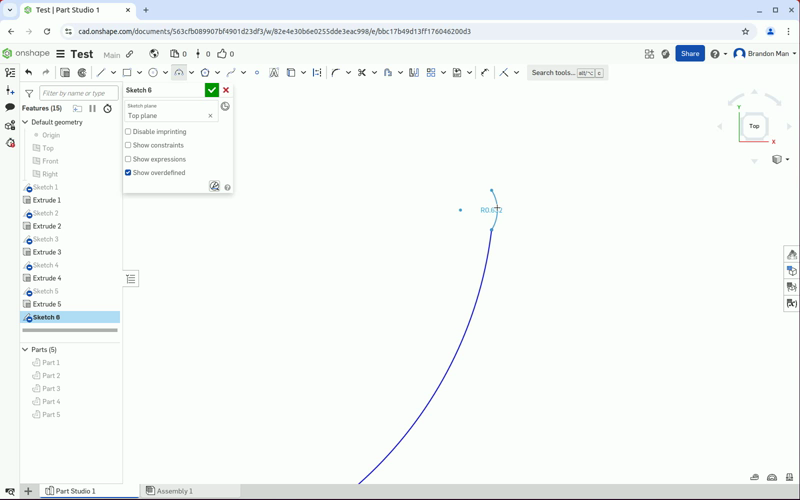
click(497, 207)
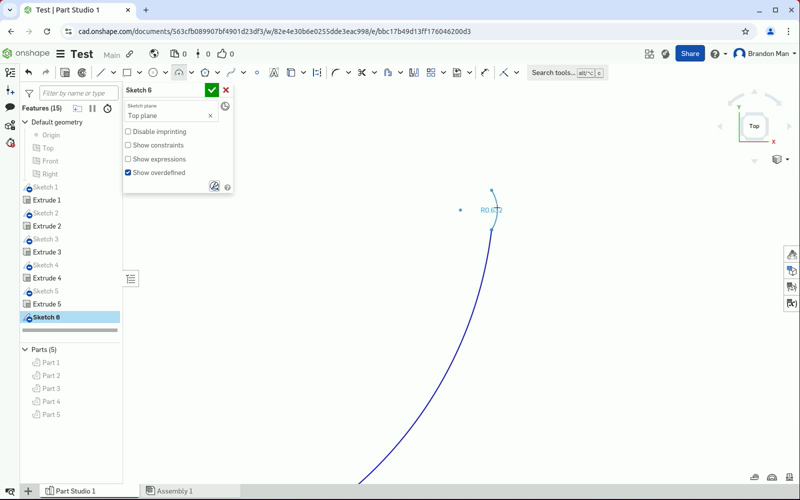
scroll(-6)
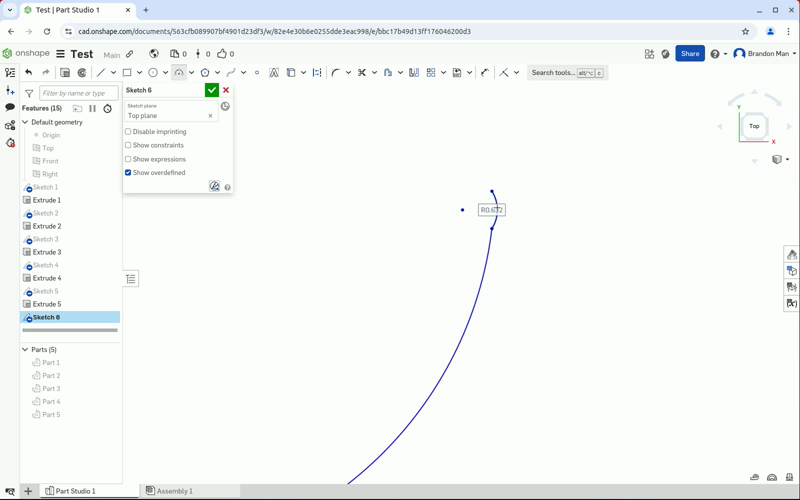
scroll(-6)
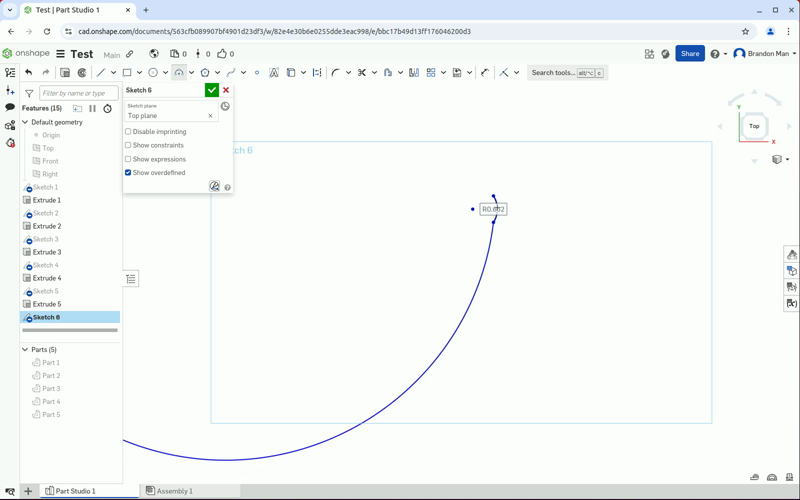
scroll(-6)
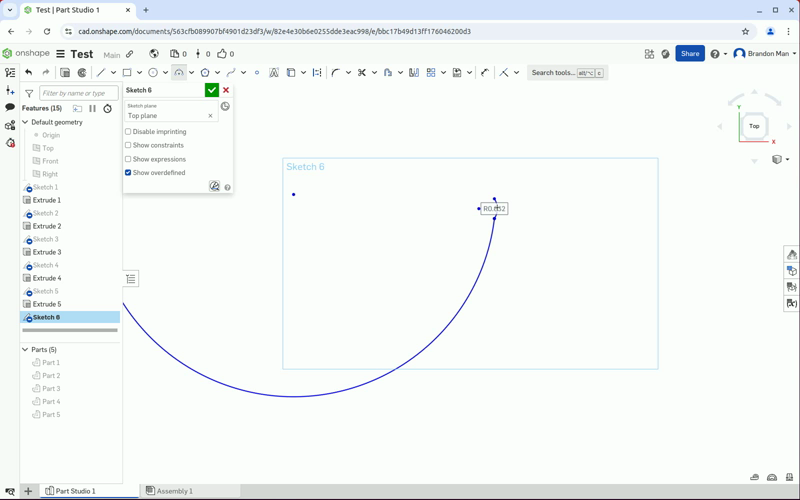
scroll(-6)
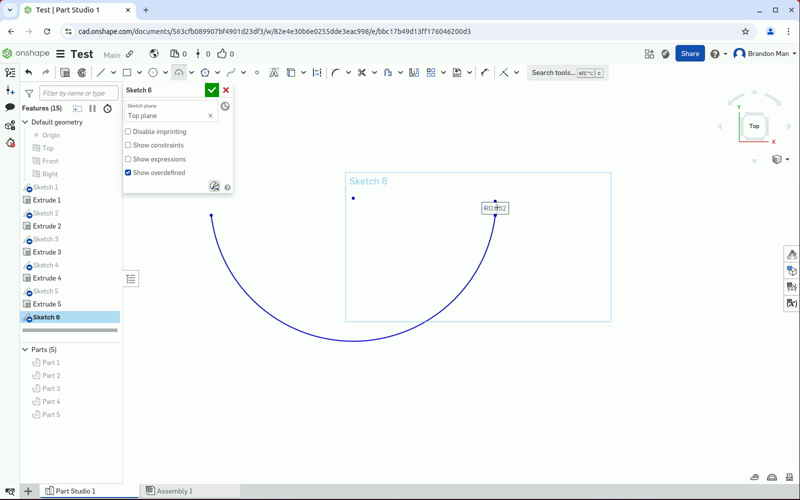
scroll(-6)
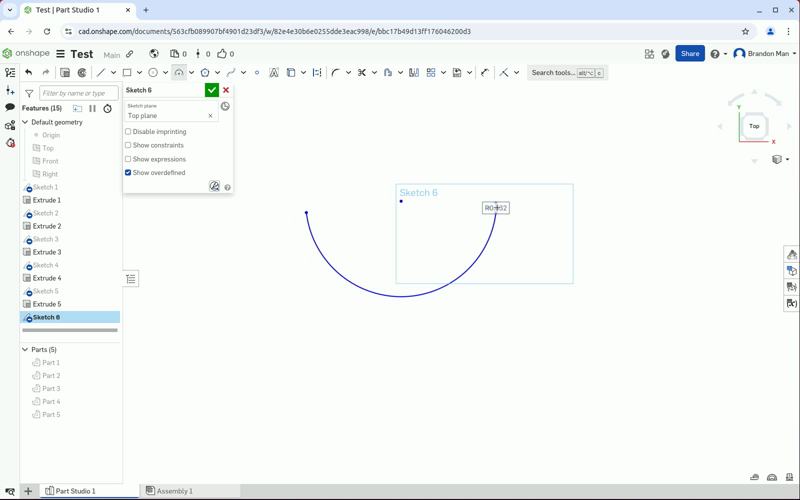
scroll(-6)
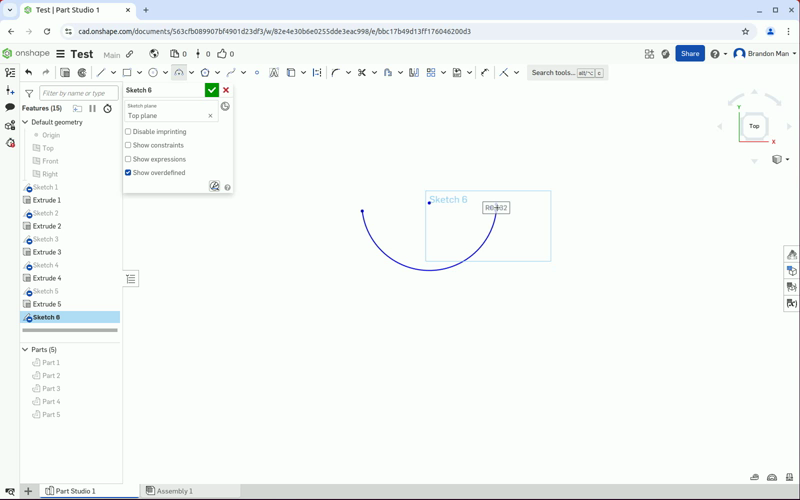
scroll(-6)
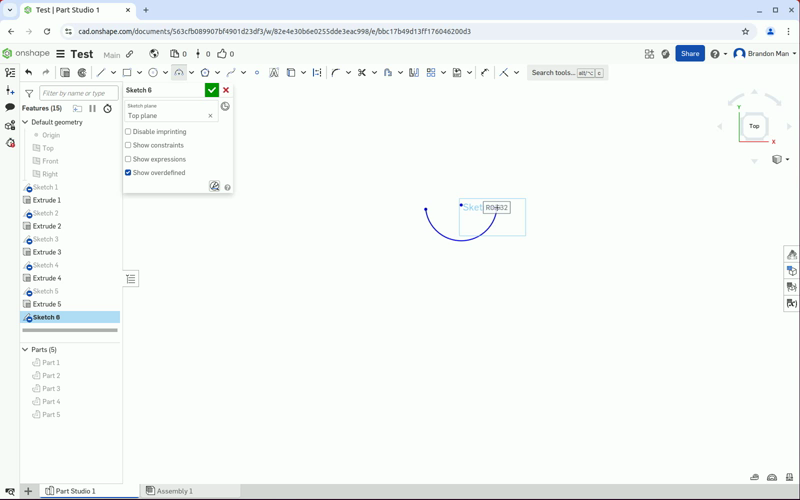
key_up(shift)
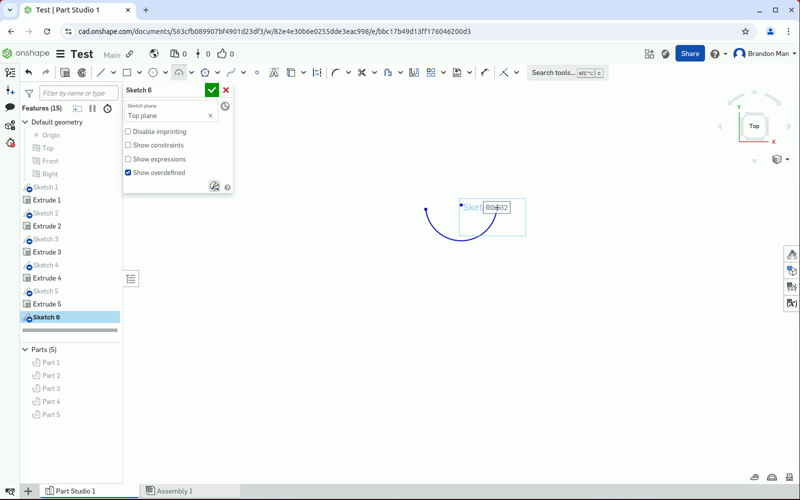
mouse_move(496, 205)
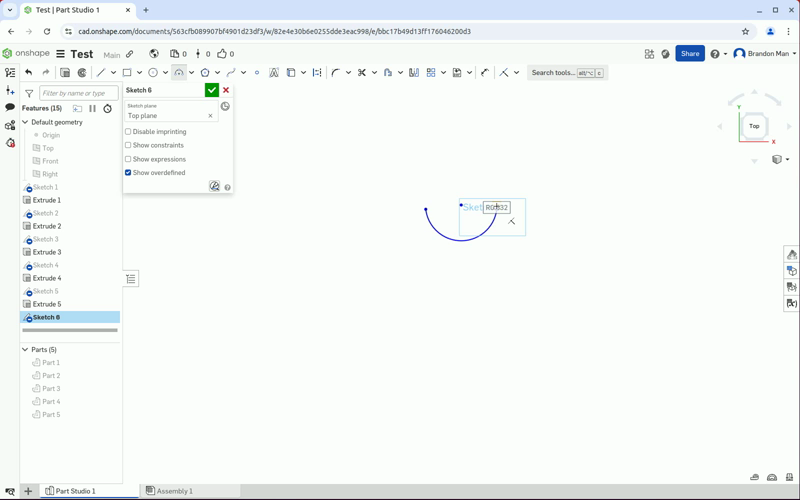
scroll(6)
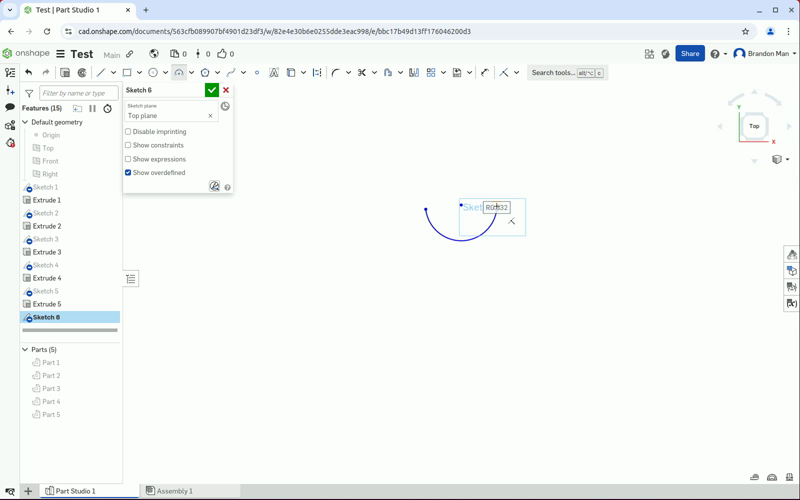
scroll(6)
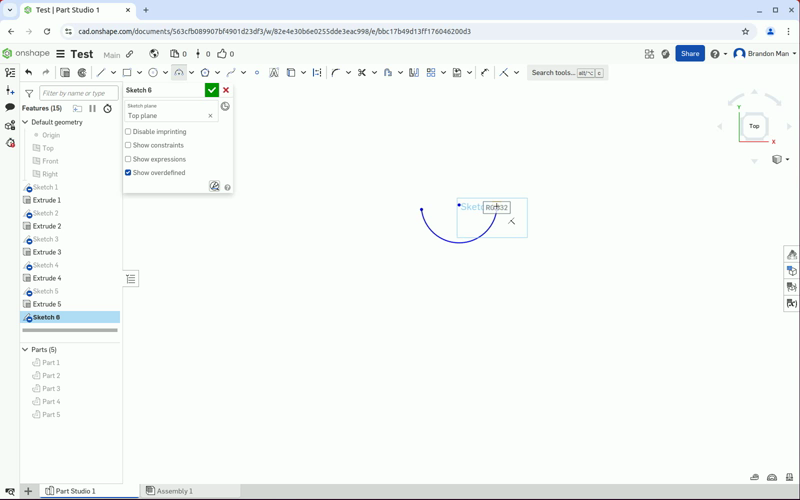
scroll(6)
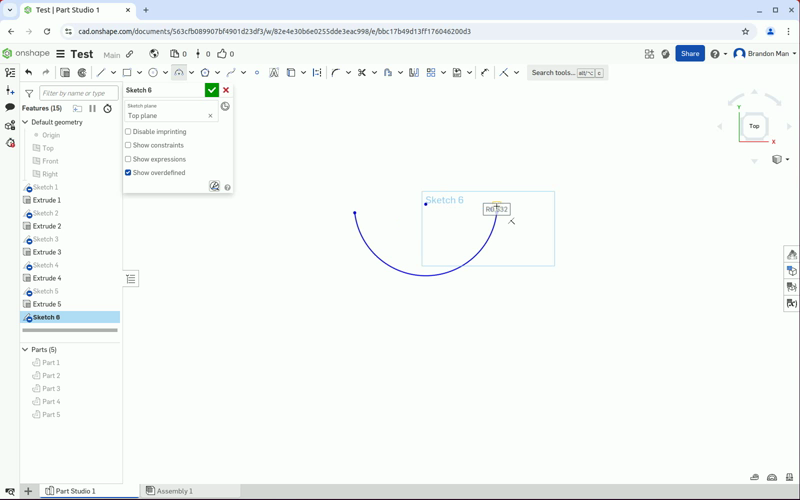
scroll(6)
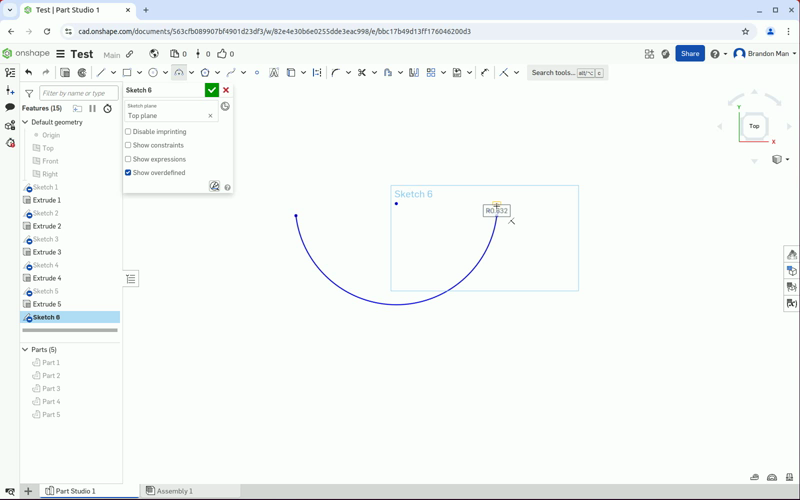
scroll(6)
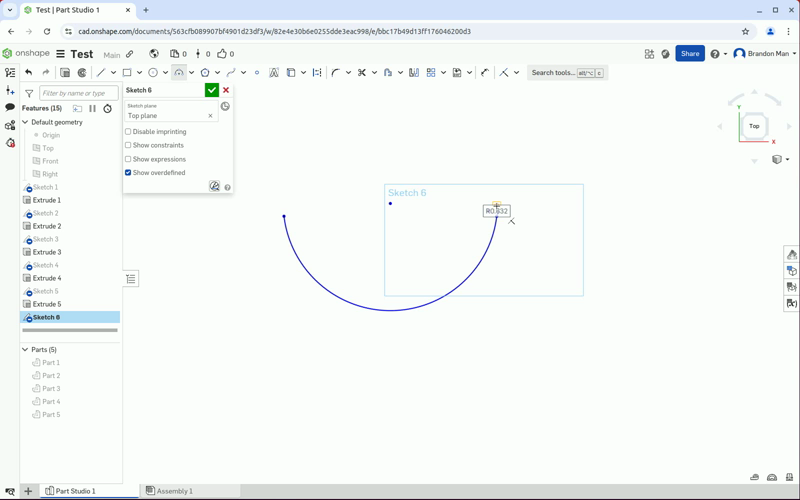
scroll(6)
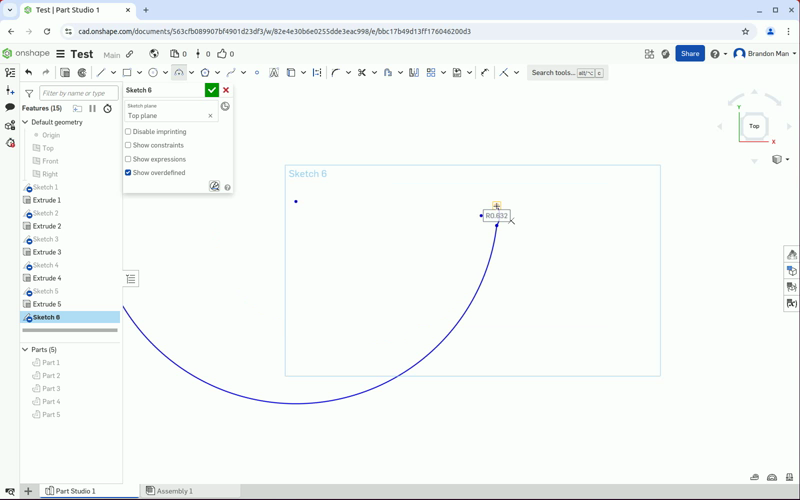
scroll(6)
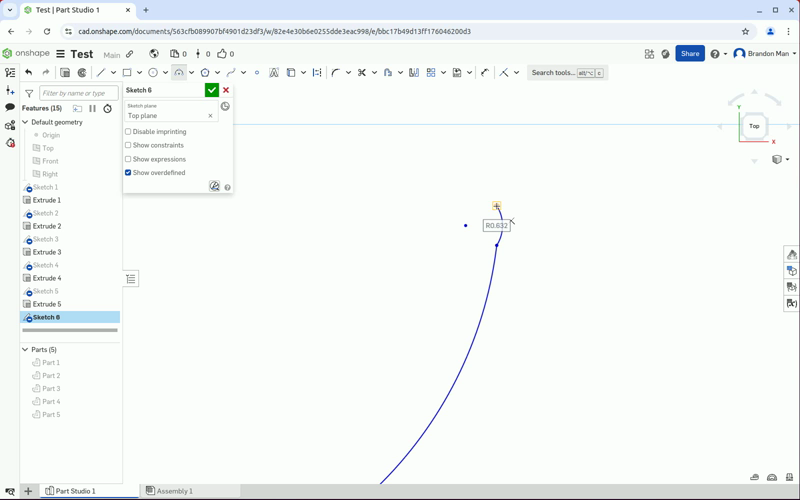
click(496, 205)
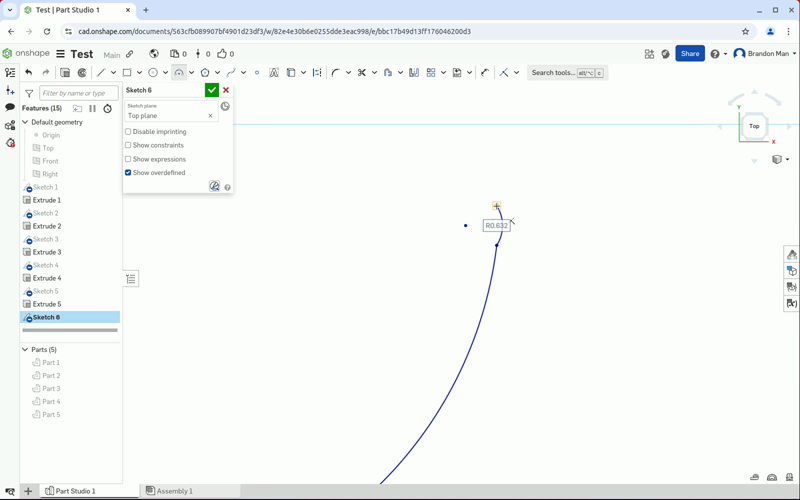
scroll(-6)
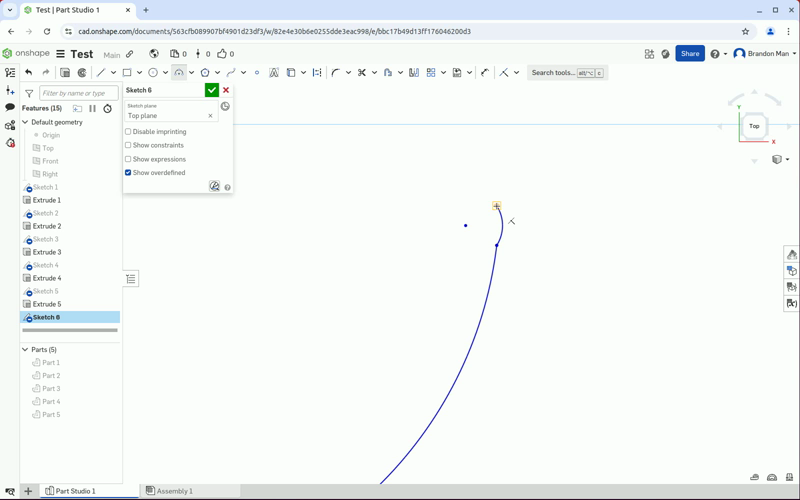
scroll(-6)
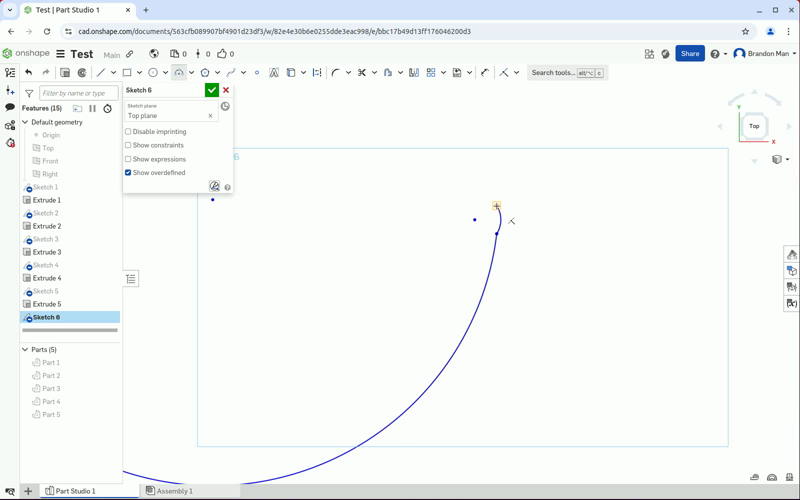
scroll(-6)
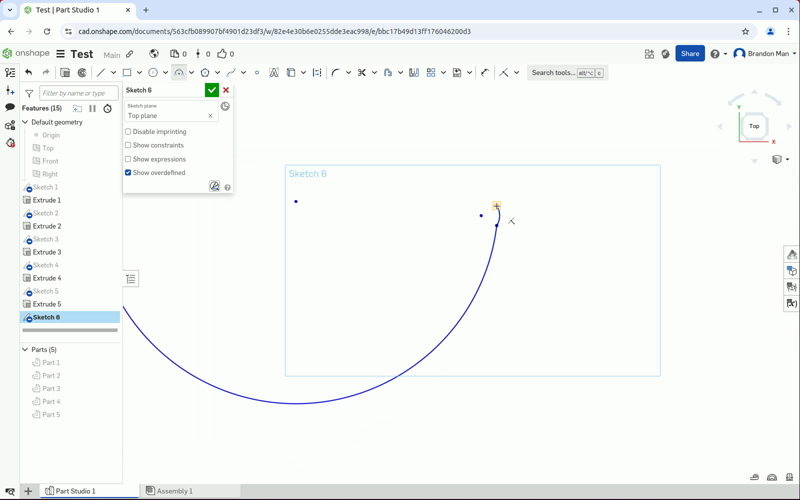
scroll(-6)
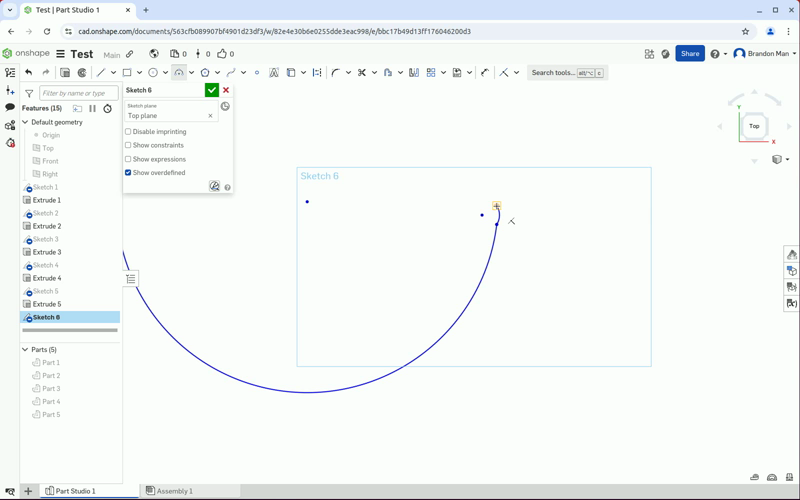
scroll(-6)
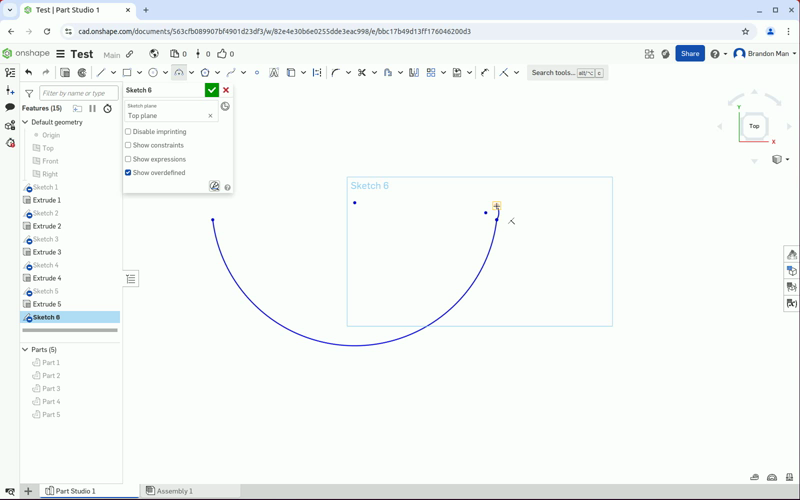
scroll(-6)
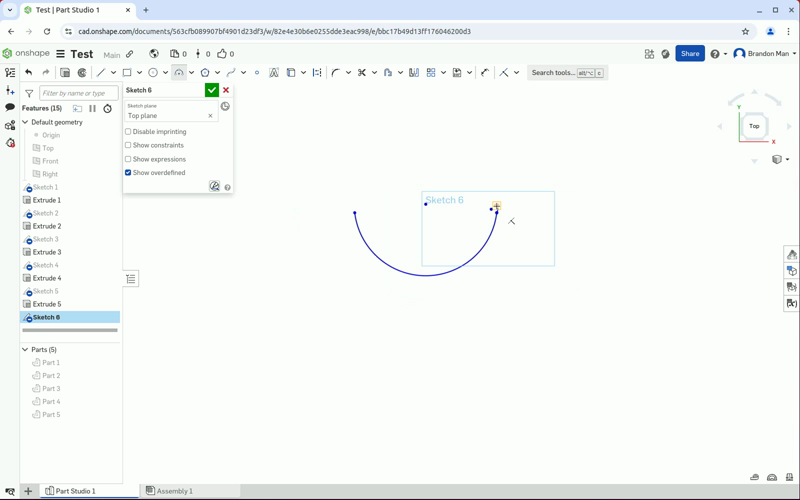
scroll(-6)
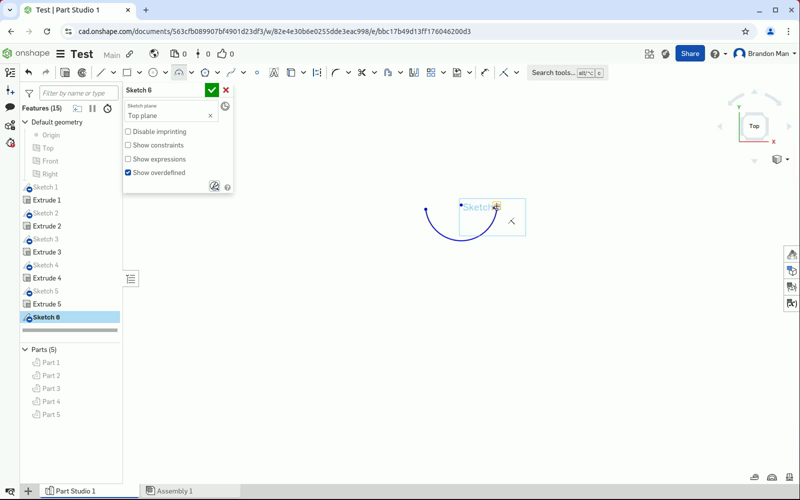
key_down(shift)
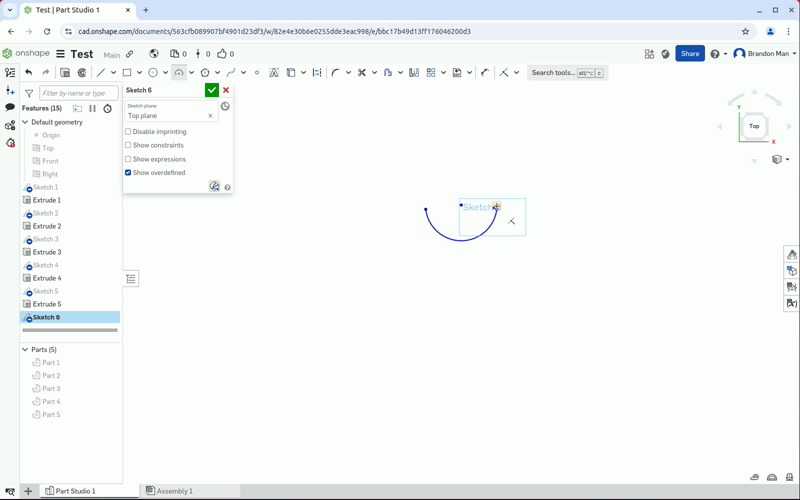
mouse_move(425, 205)
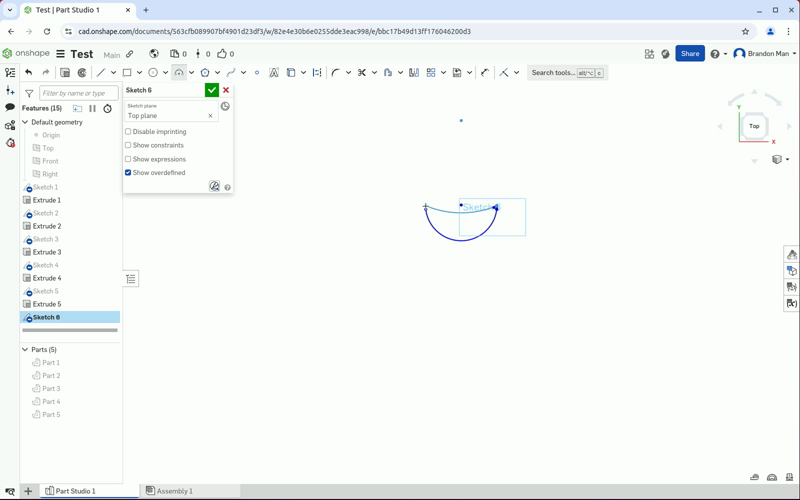
scroll(6)
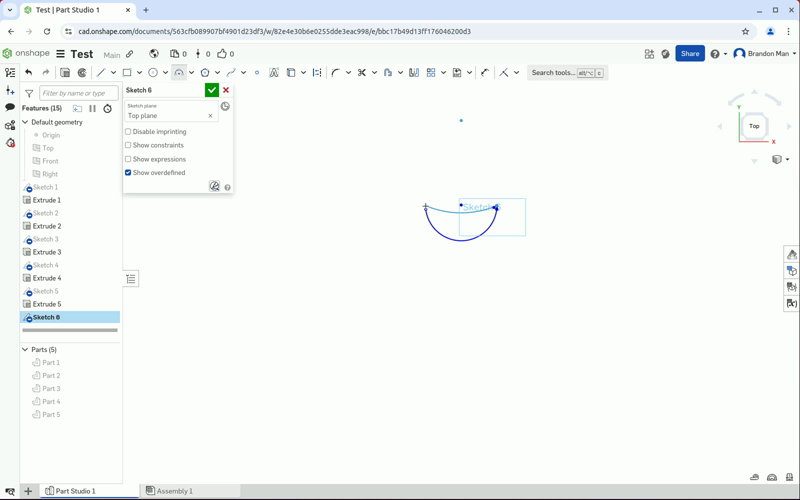
scroll(6)
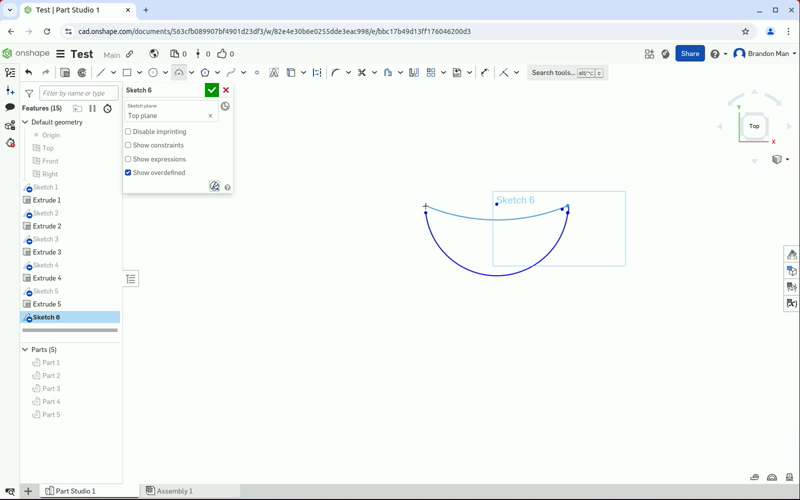
scroll(6)
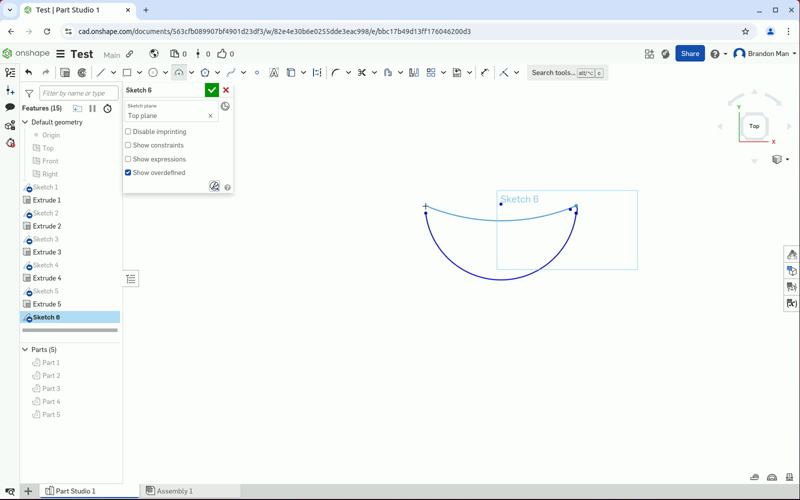
scroll(6)
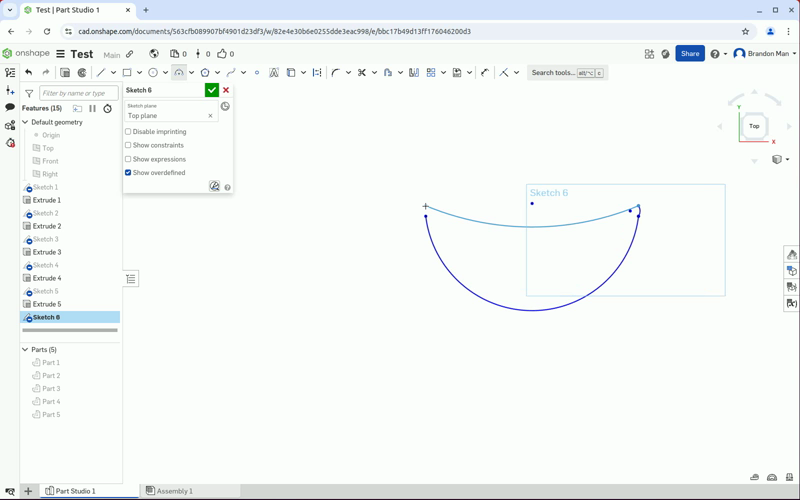
scroll(6)
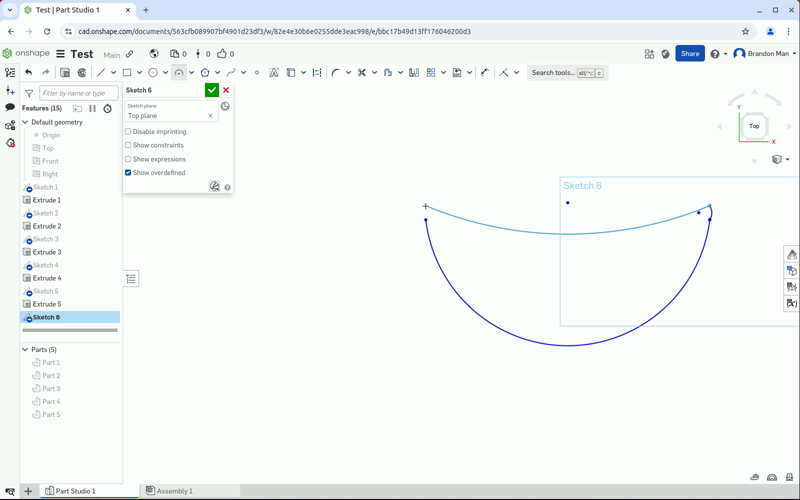
scroll(6)
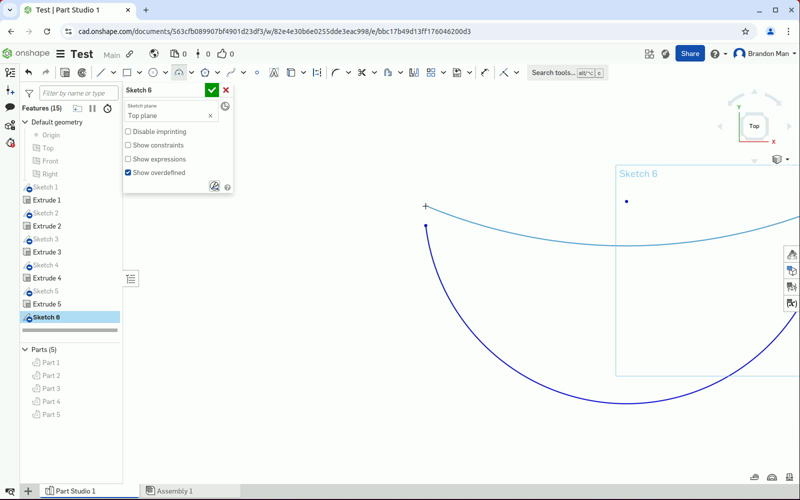
scroll(6)
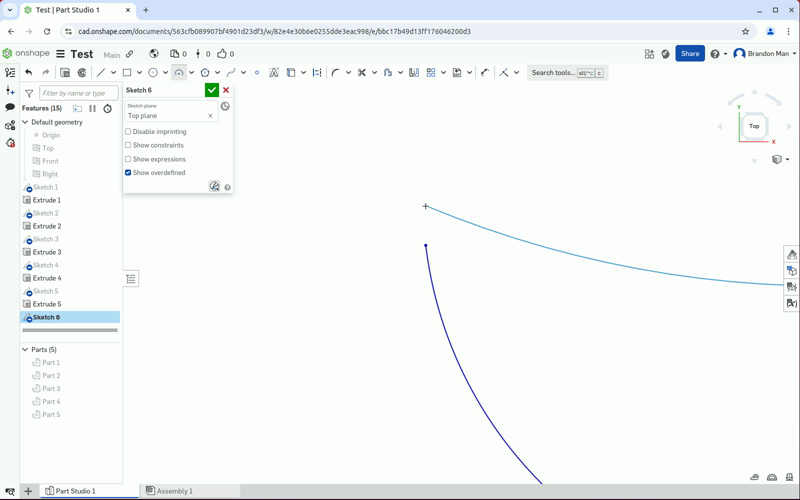
click(425, 205)
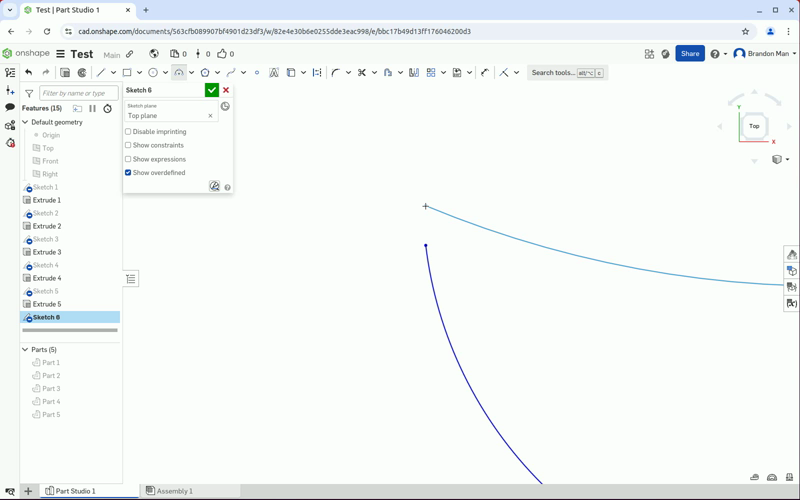
scroll(-6)
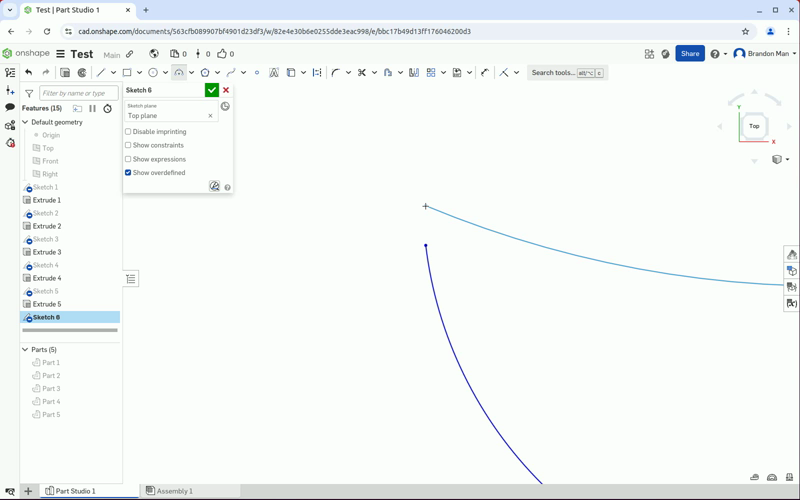
scroll(-6)
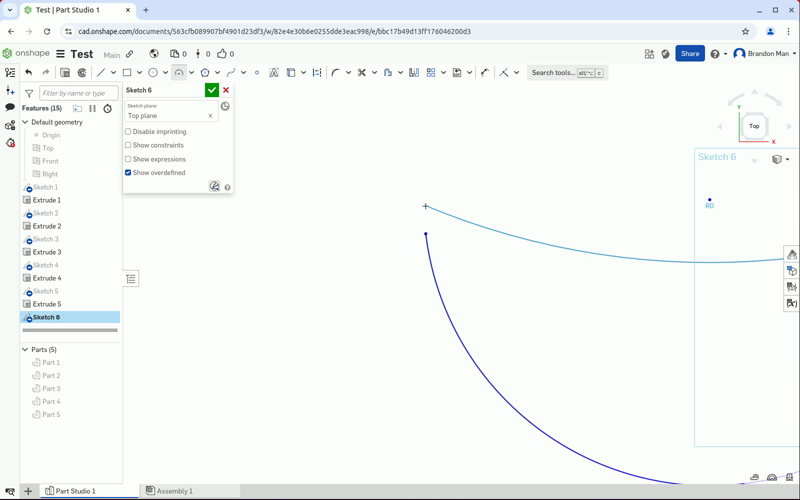
scroll(-6)
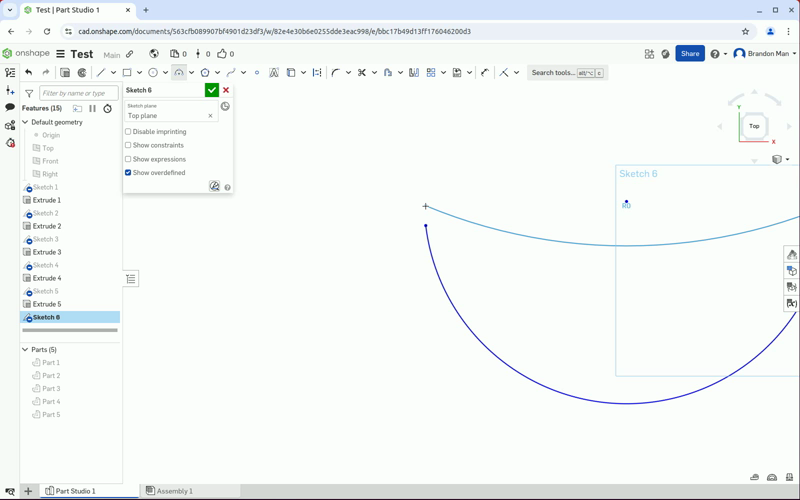
scroll(-6)
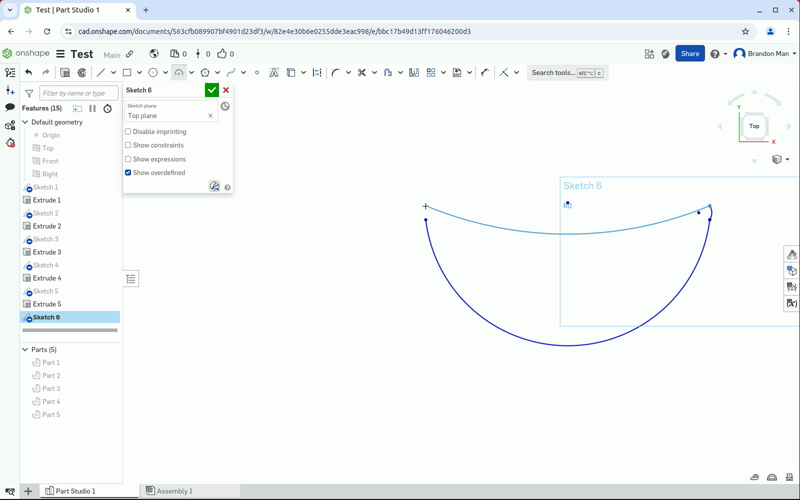
scroll(-6)
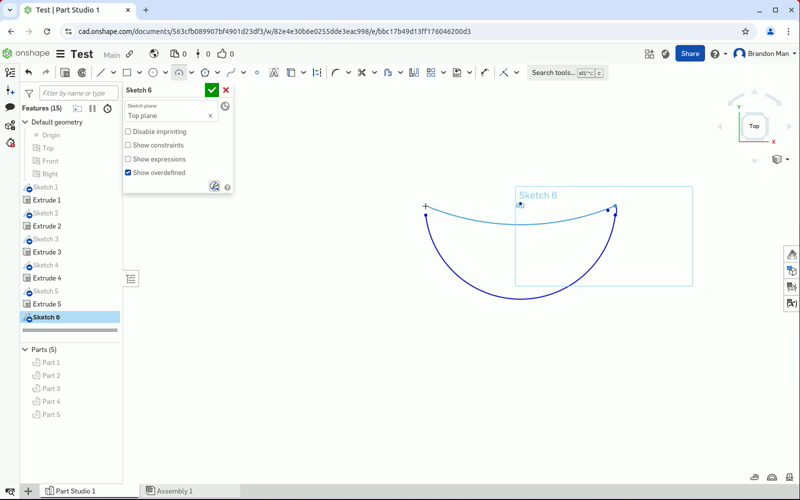
scroll(-6)
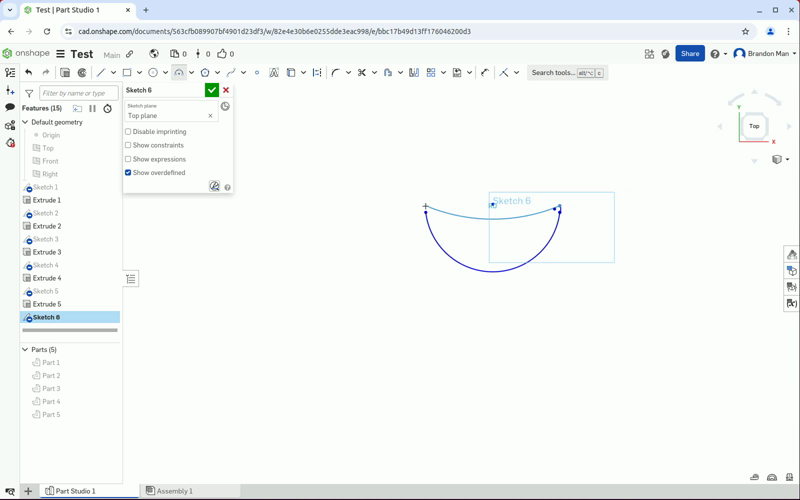
scroll(-6)
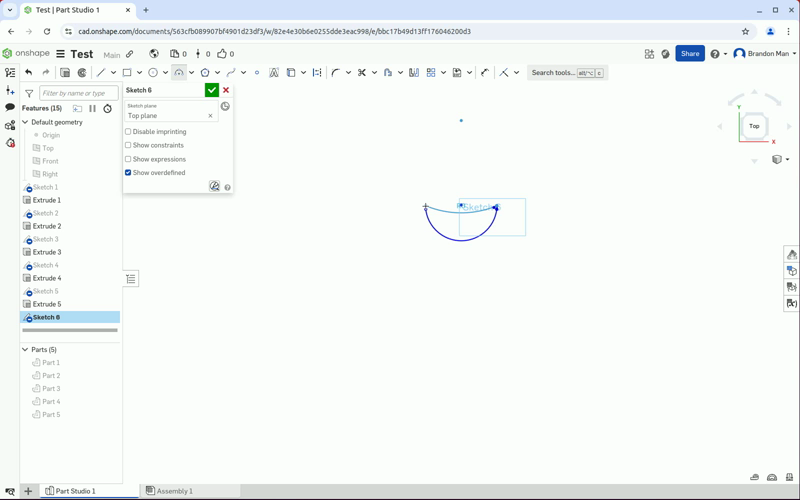
mouse_move(461, 170)
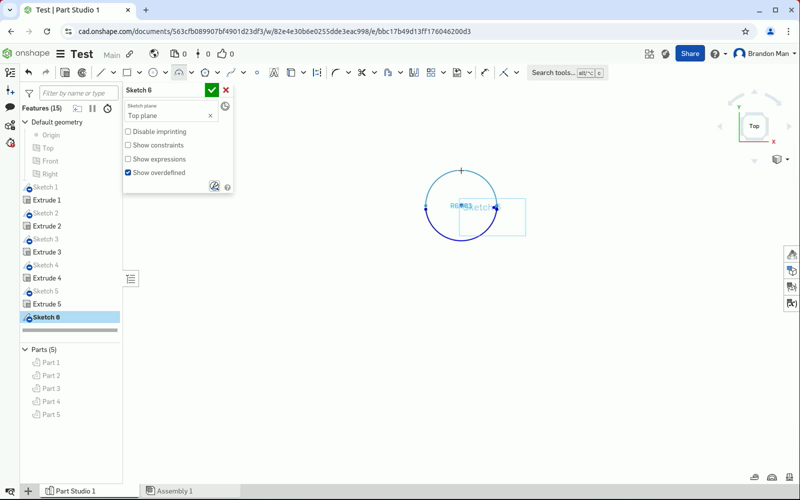
click(461, 170)
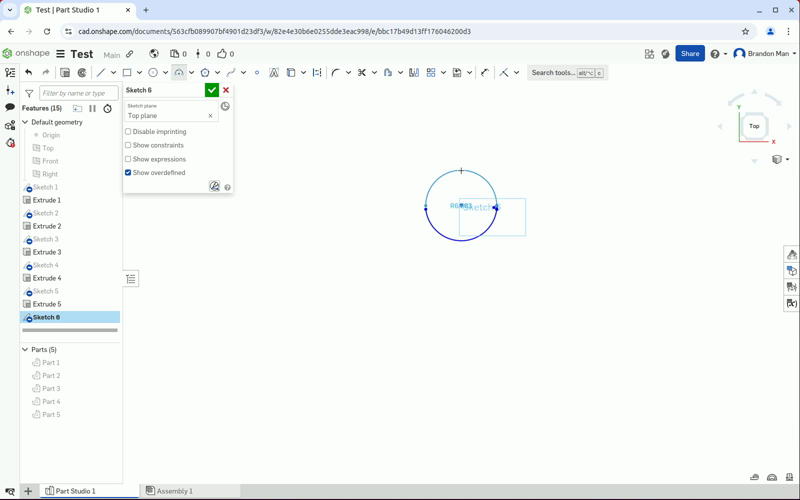
key_up(shift)
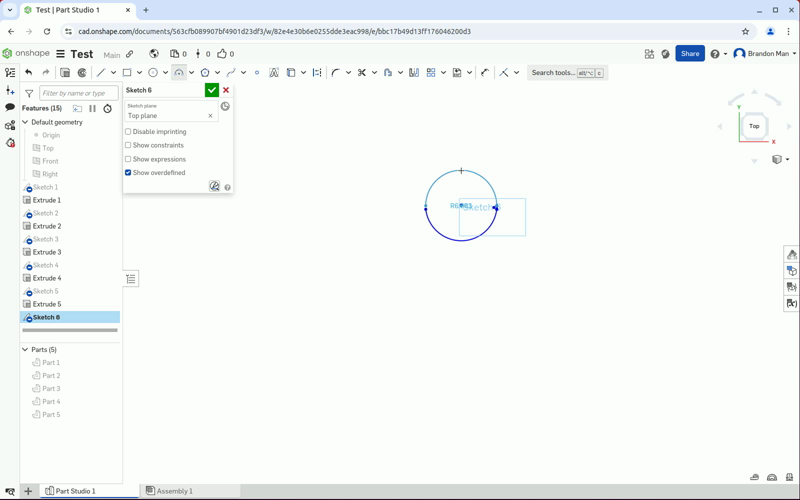
mouse_move(425, 205)
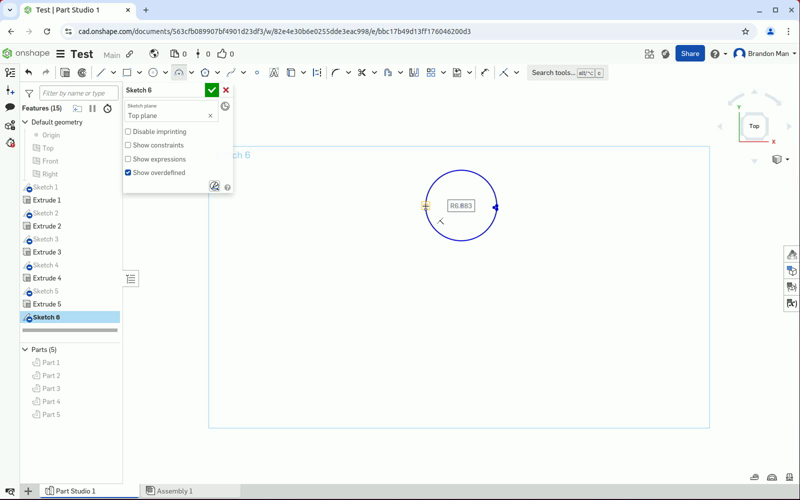
scroll(6)
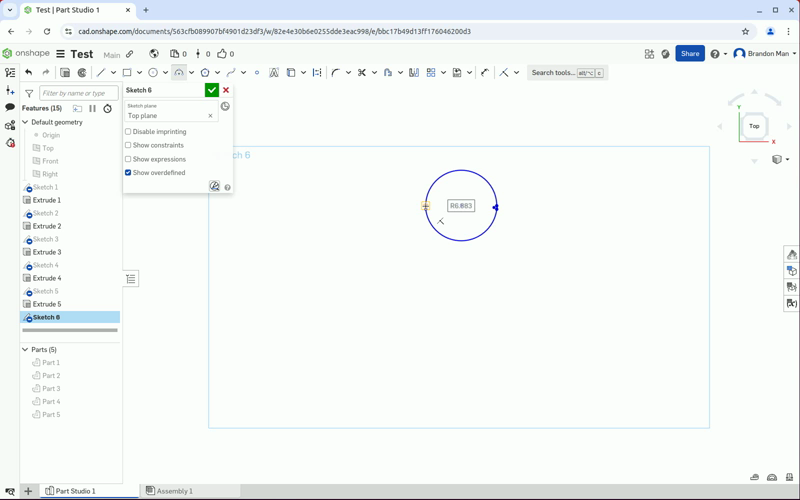
scroll(6)
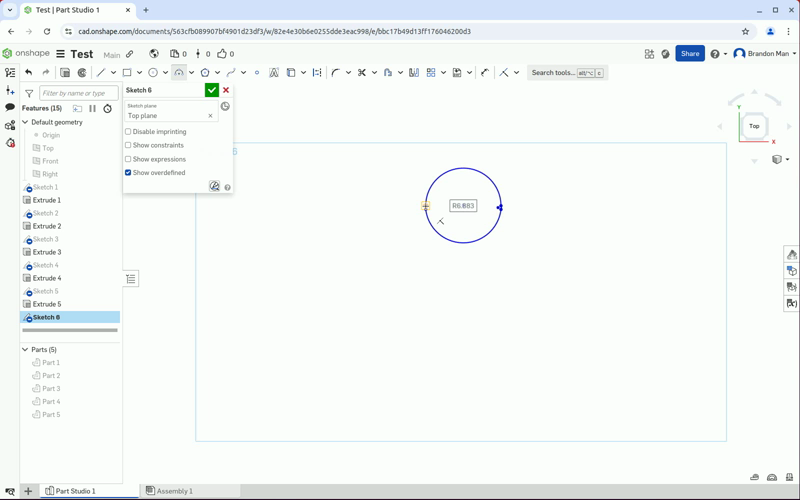
scroll(6)
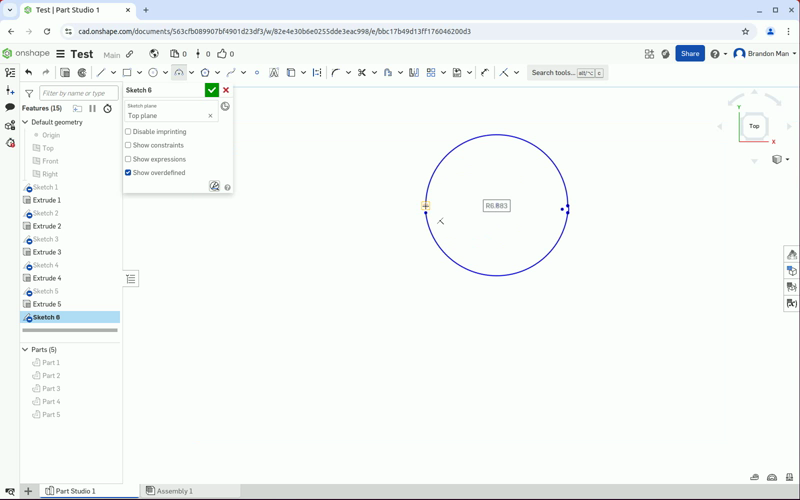
scroll(6)
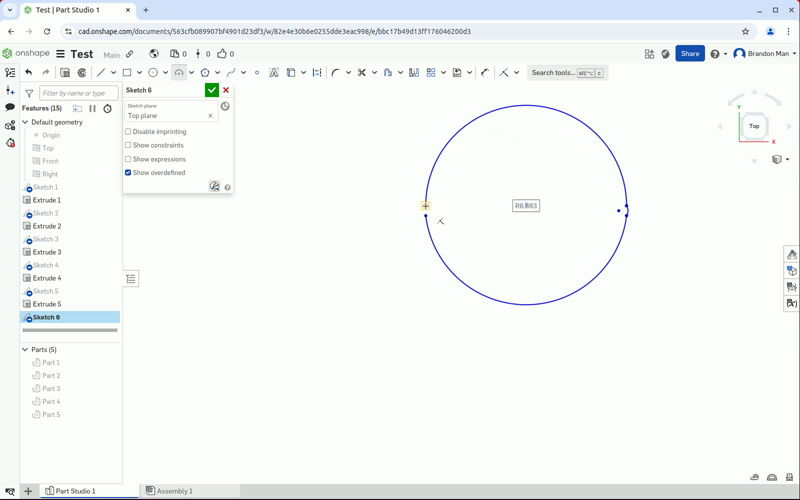
scroll(6)
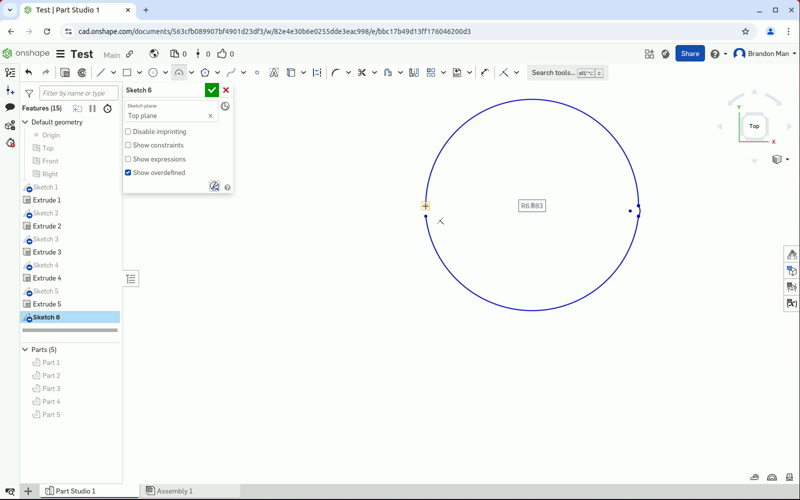
scroll(6)
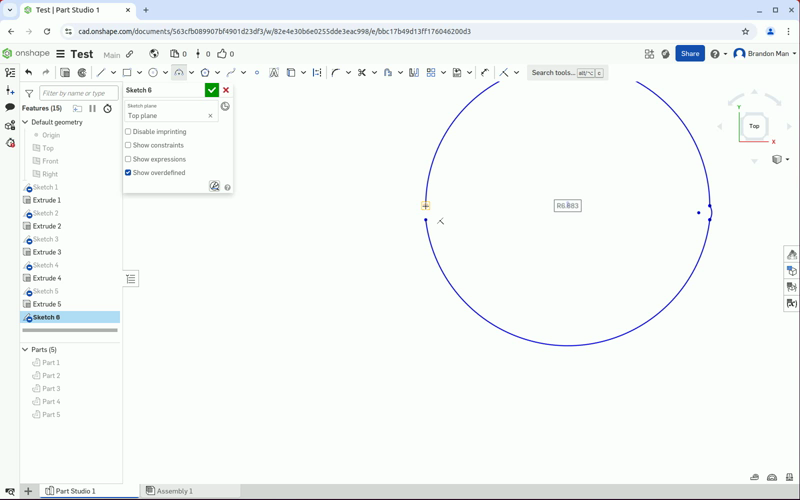
scroll(6)
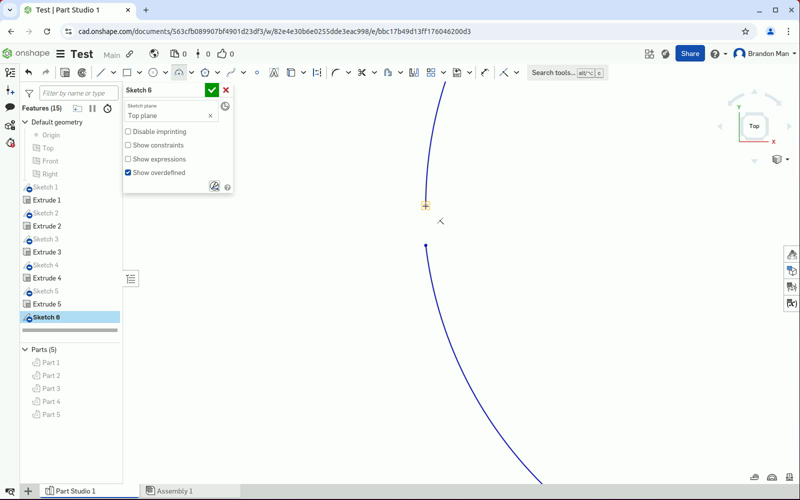
click(425, 205)
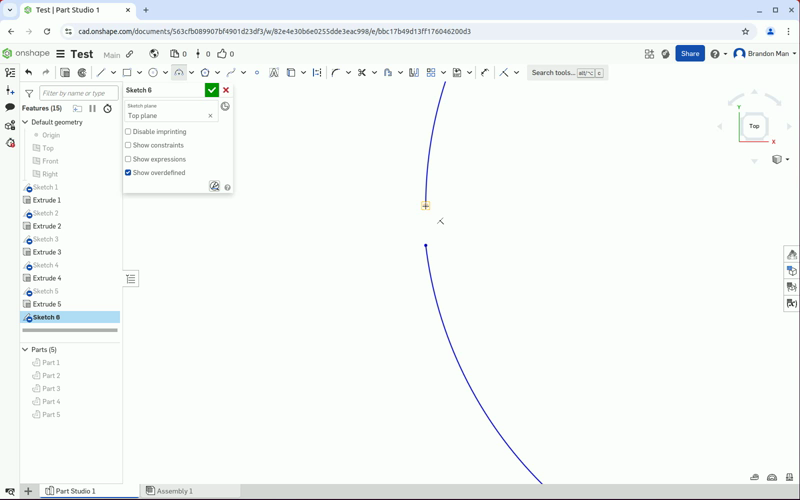
scroll(-6)
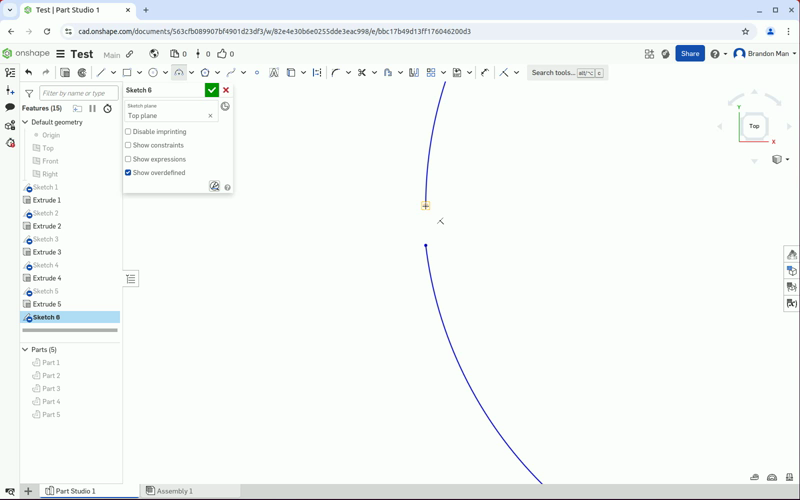
scroll(-6)
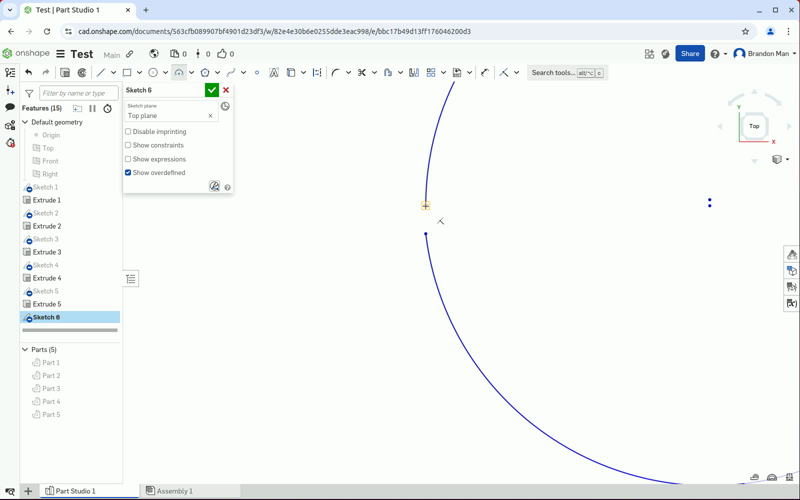
scroll(-6)
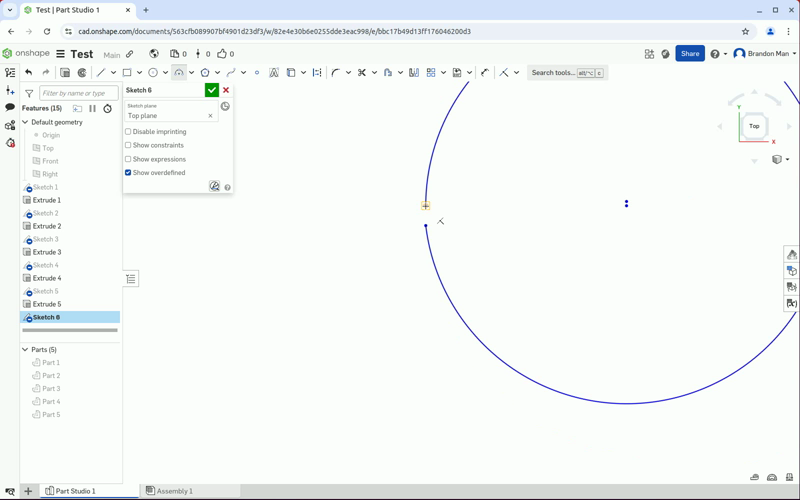
scroll(-6)
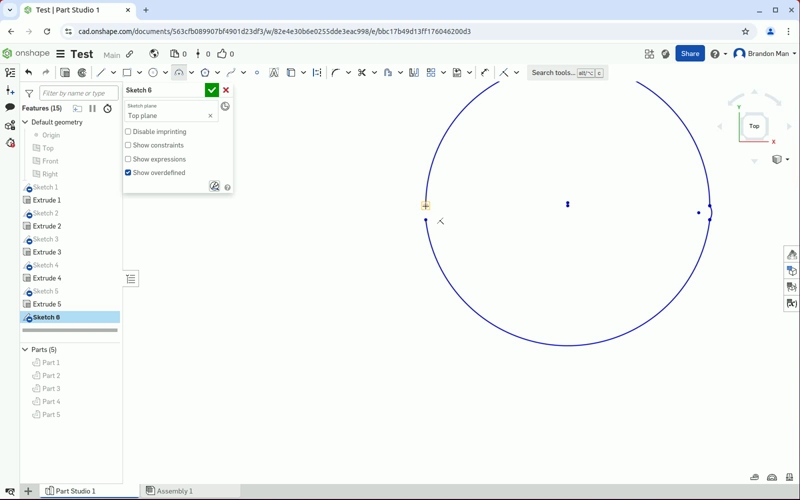
scroll(-6)
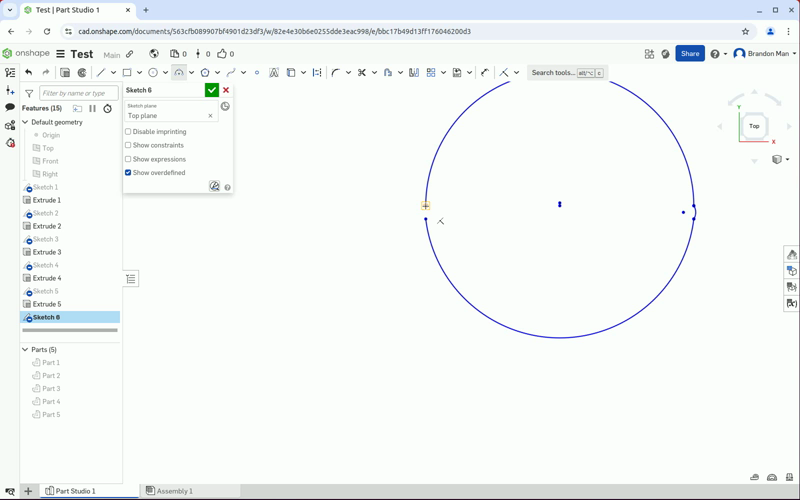
scroll(-6)
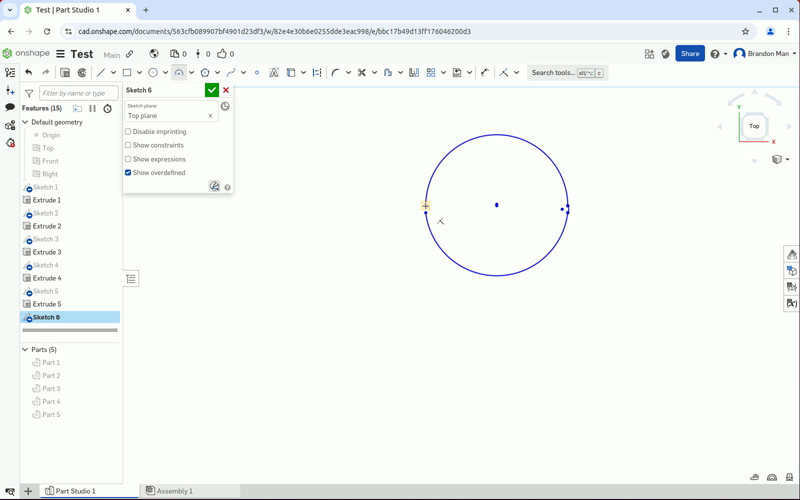
scroll(-6)
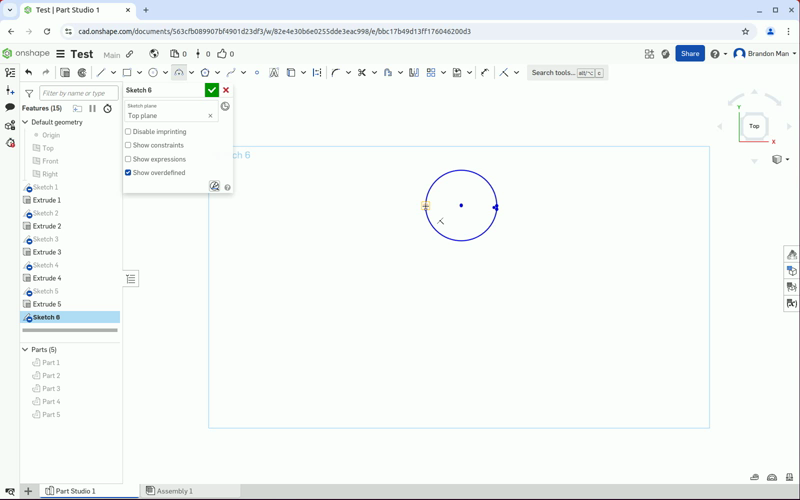
mouse_move(425, 209)
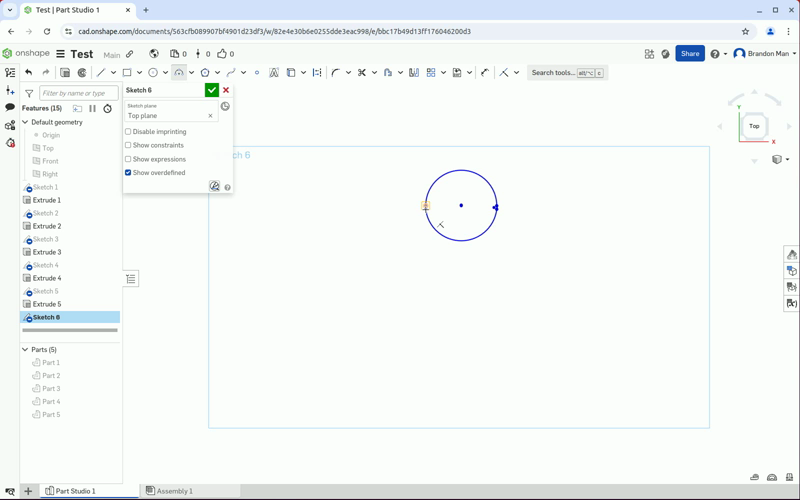
scroll(6)
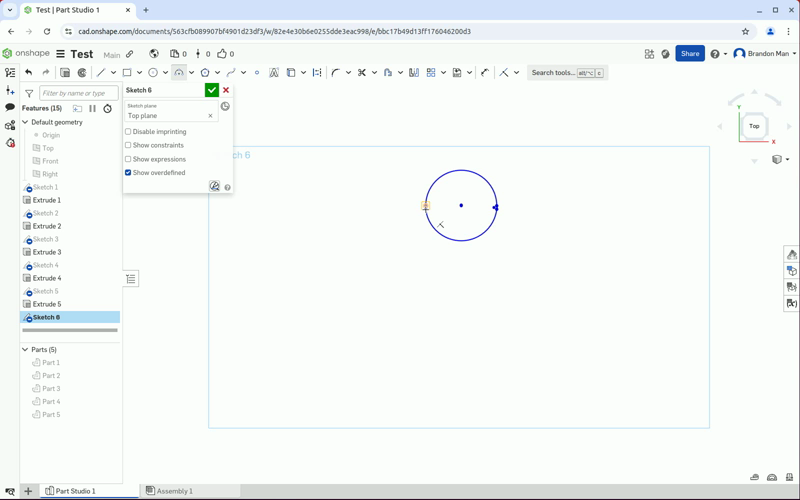
scroll(6)
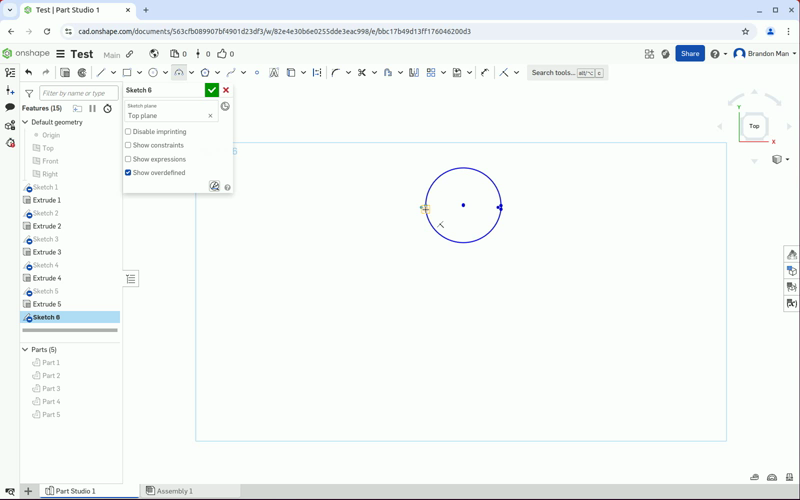
scroll(6)
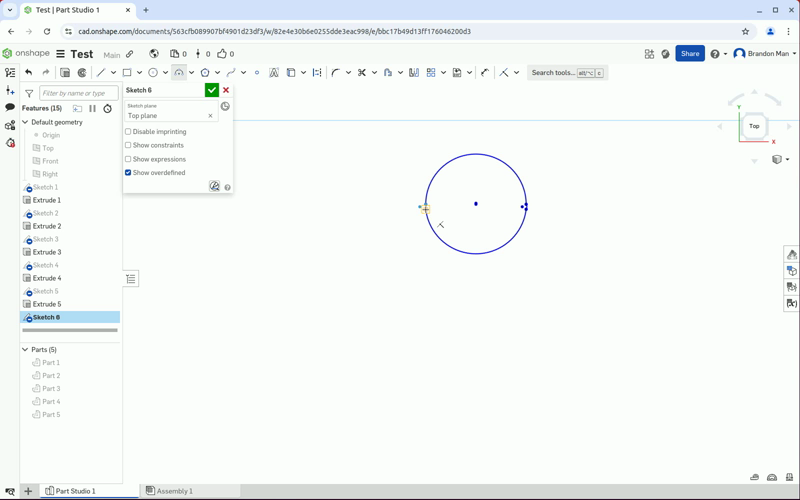
scroll(6)
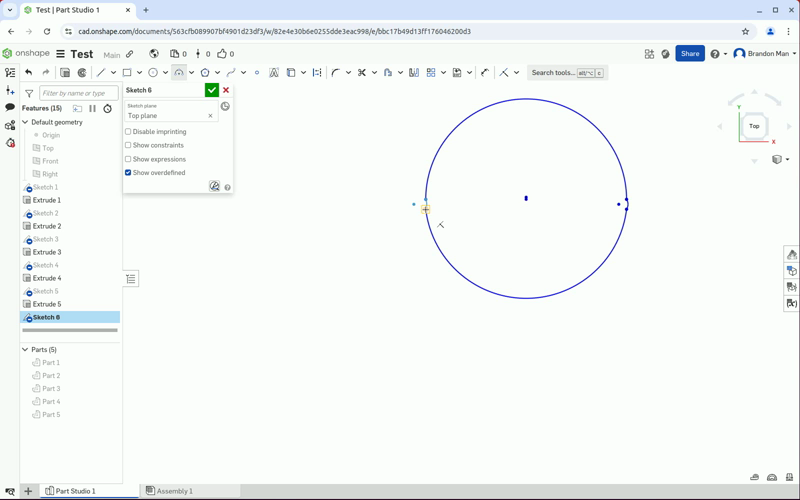
scroll(6)
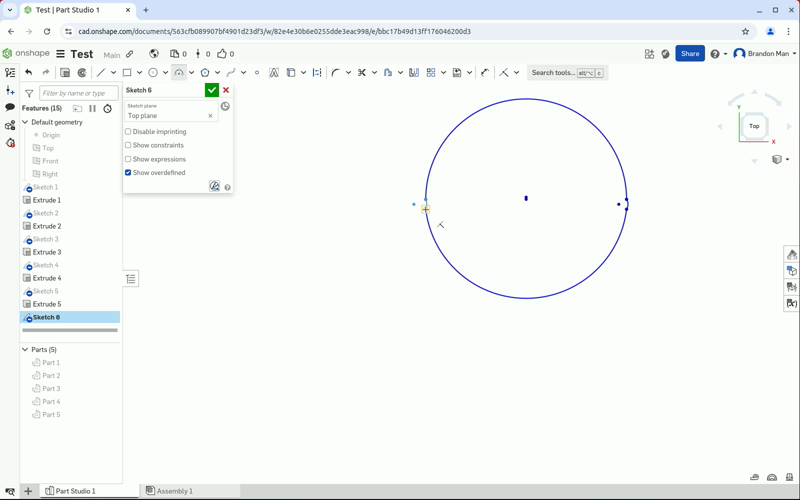
scroll(6)
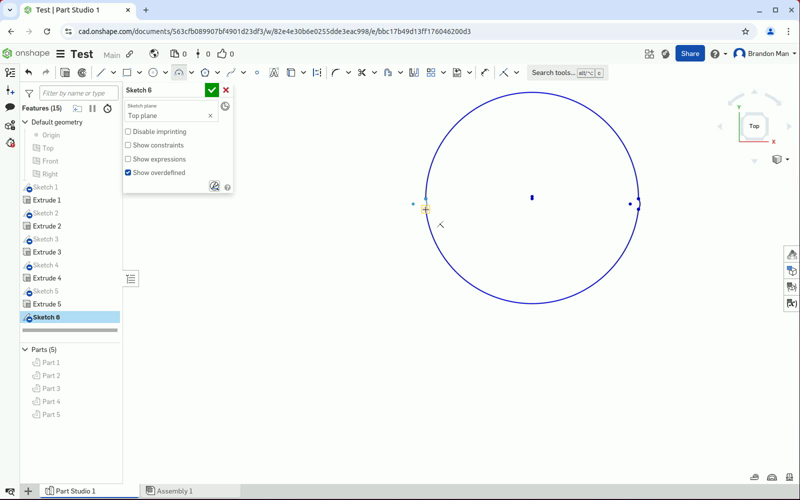
scroll(6)
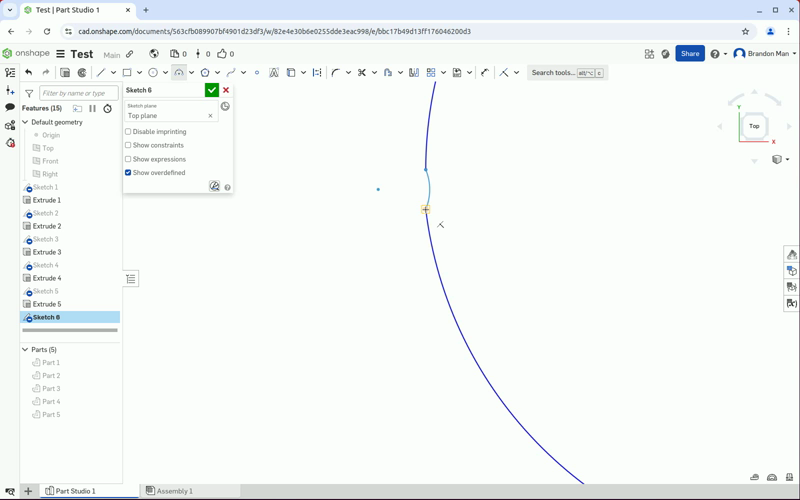
click(425, 209)
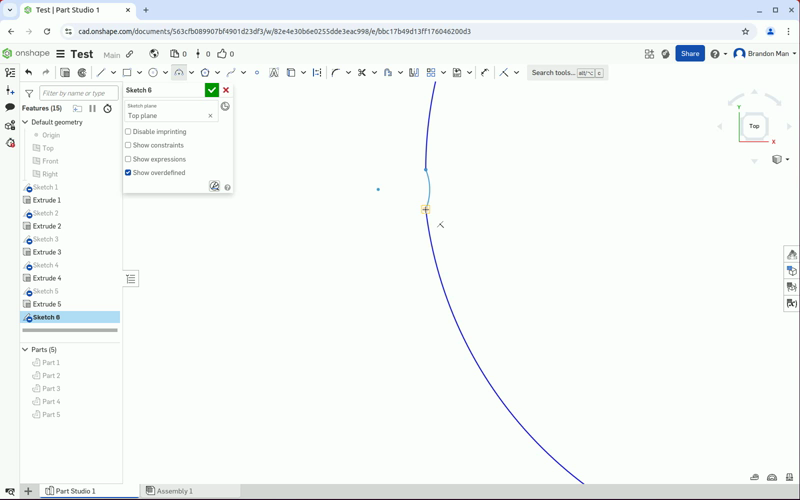
scroll(-6)
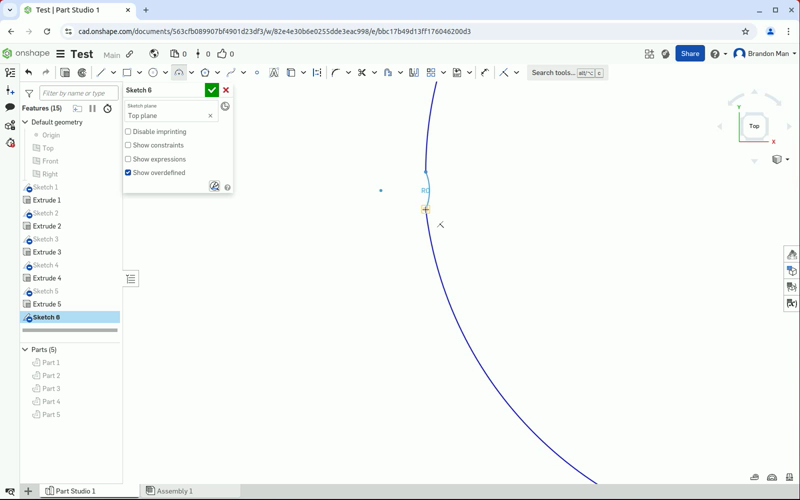
scroll(-6)
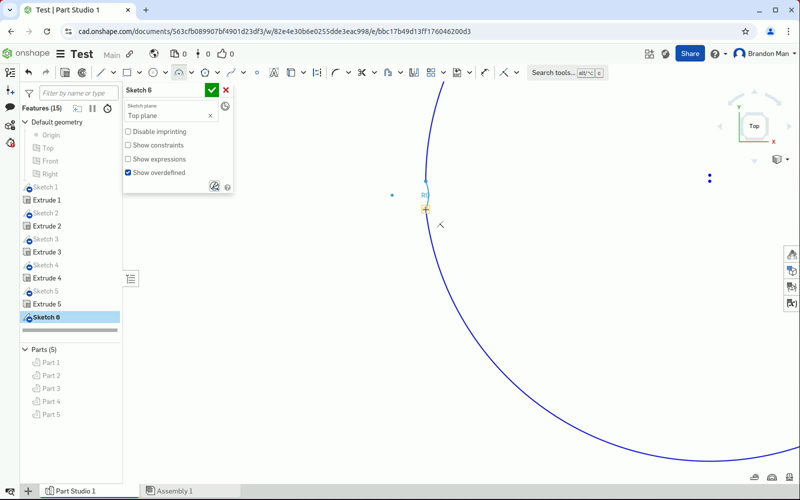
scroll(-6)
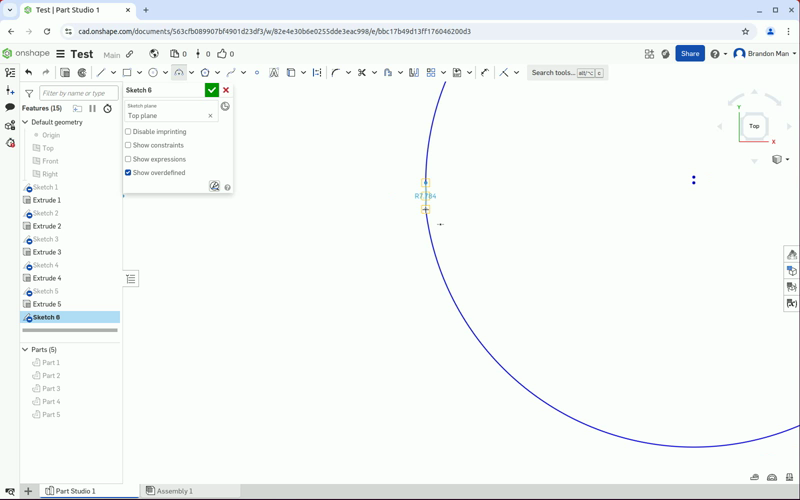
scroll(-6)
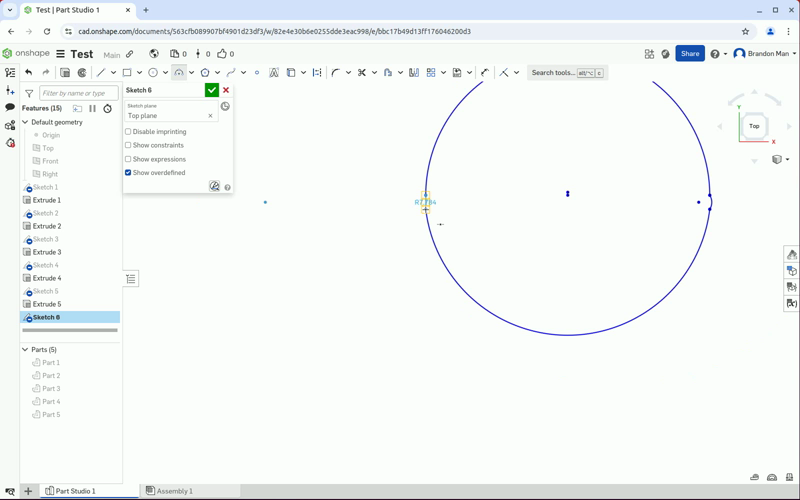
scroll(-6)
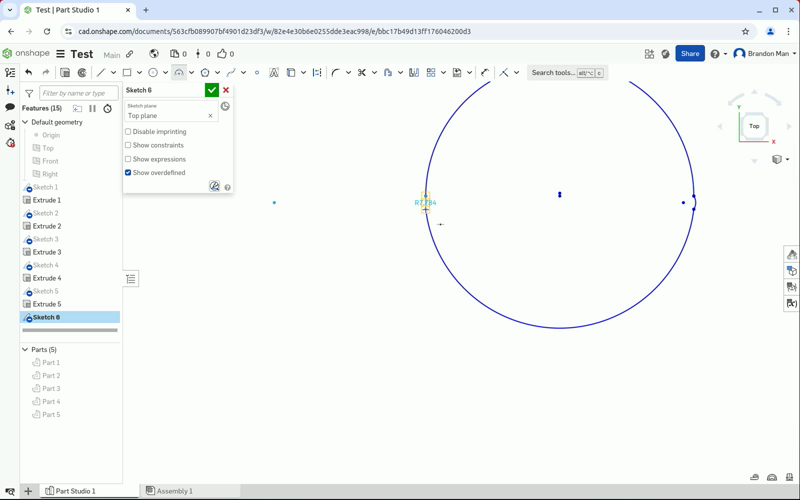
scroll(-6)
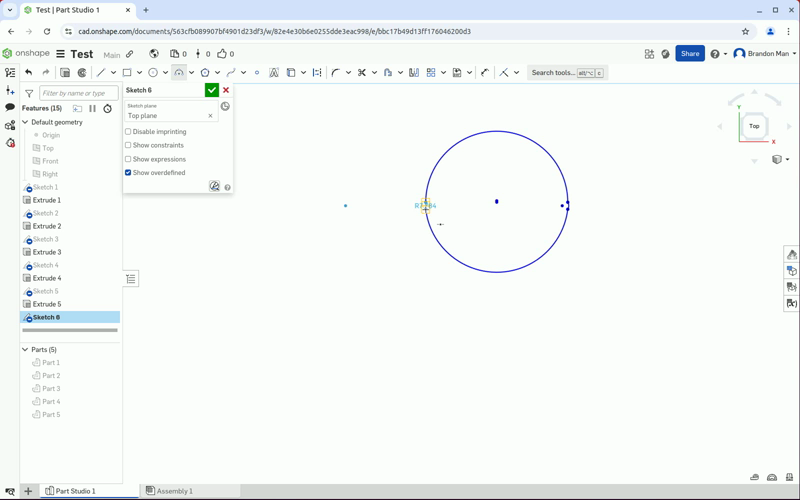
scroll(-6)
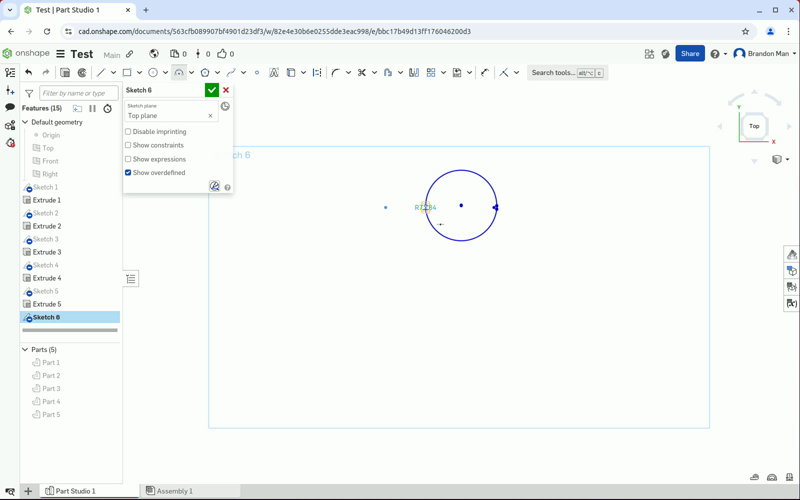
key_down(shift)
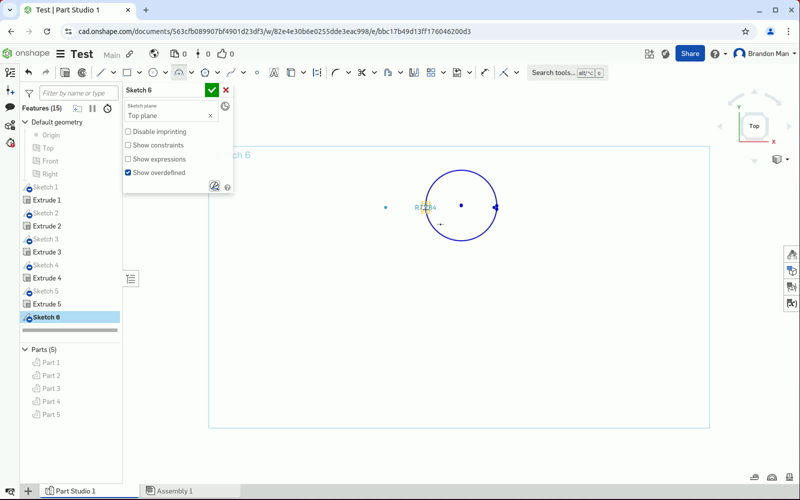
mouse_move(425, 207)
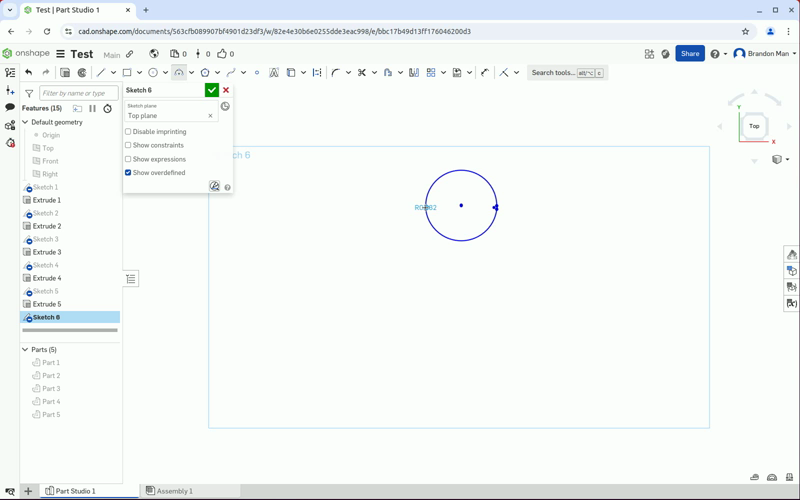
scroll(6)
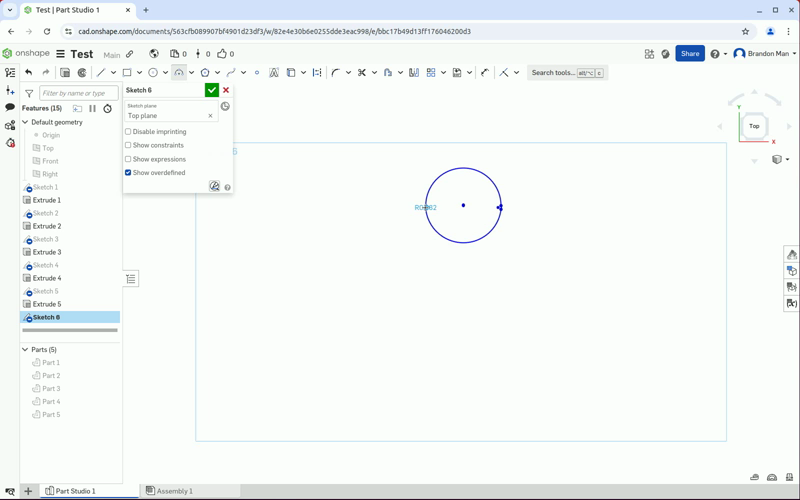
scroll(6)
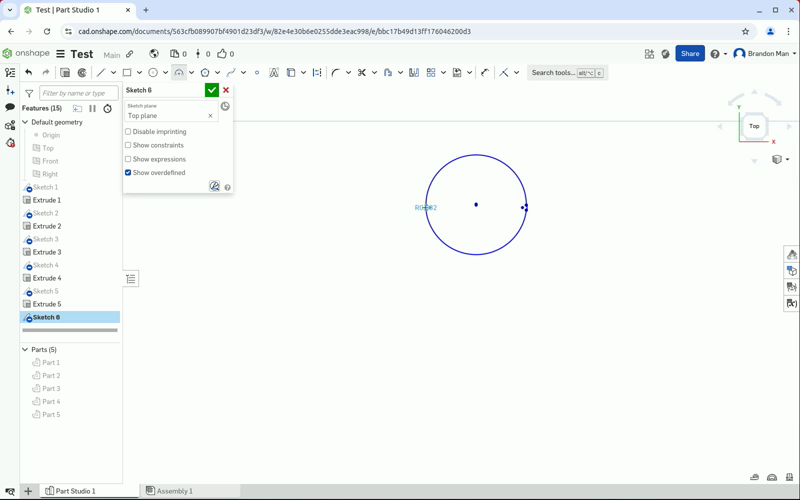
scroll(6)
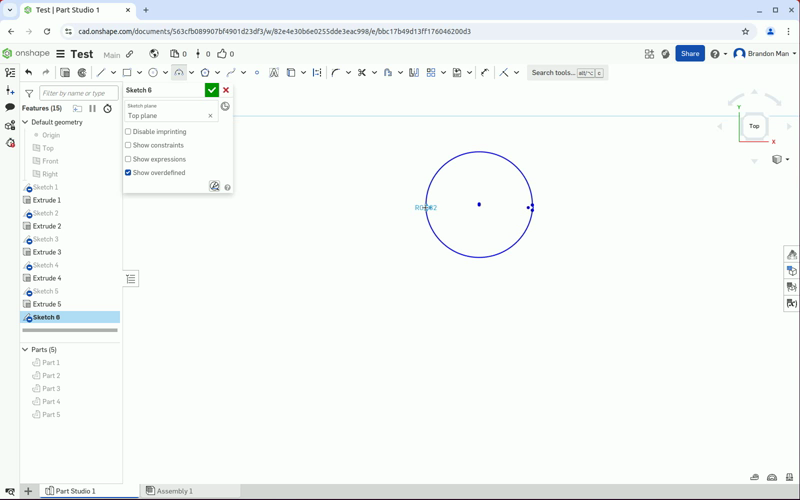
scroll(6)
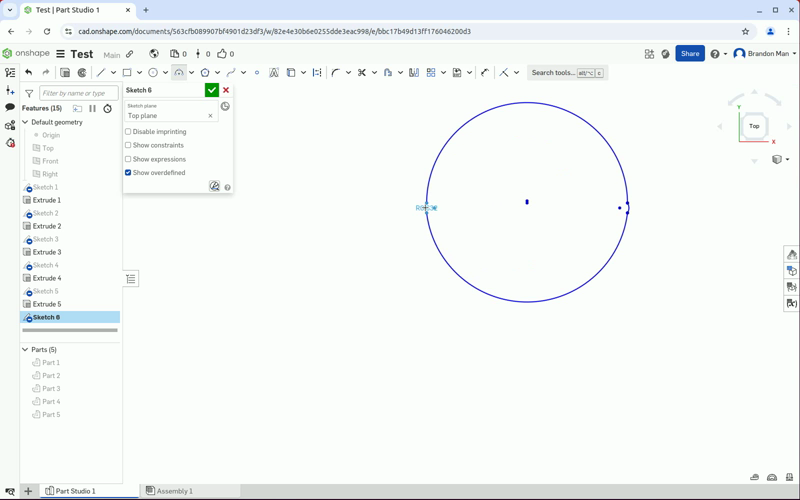
scroll(6)
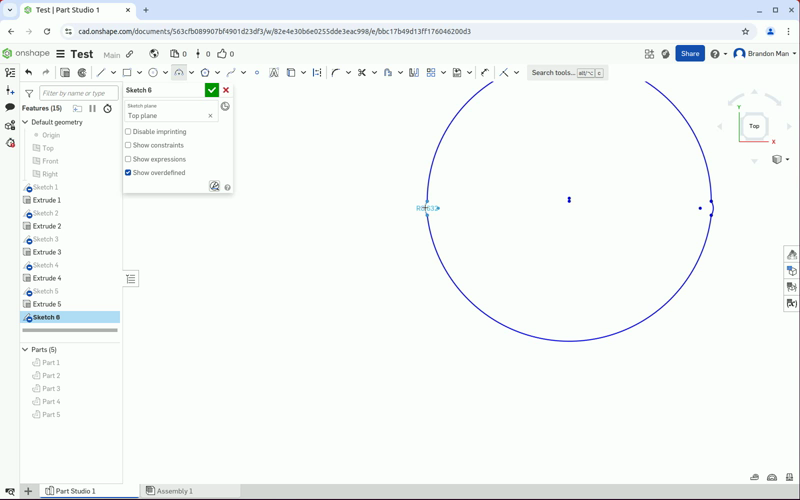
scroll(6)
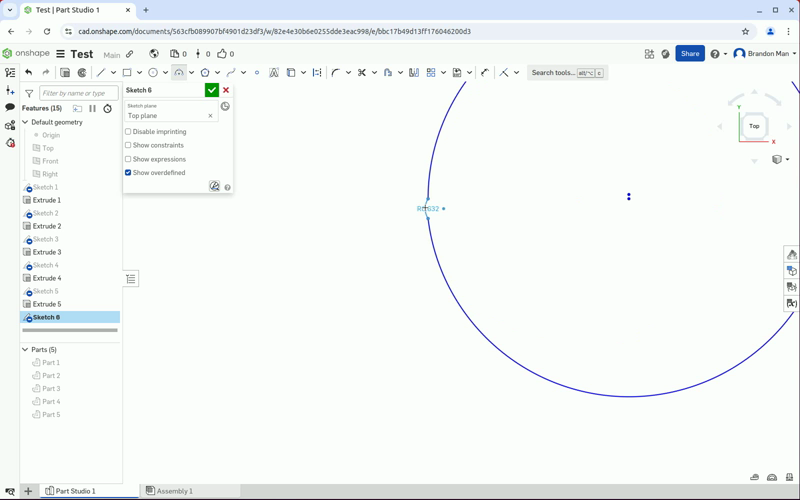
scroll(6)
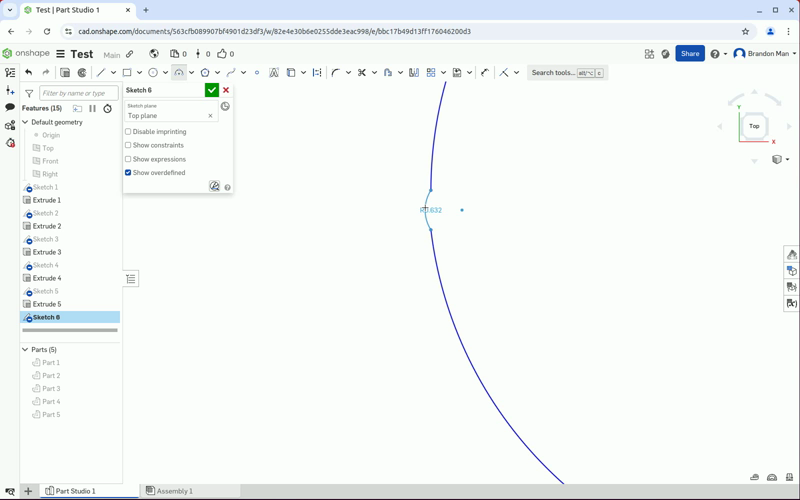
click(425, 207)
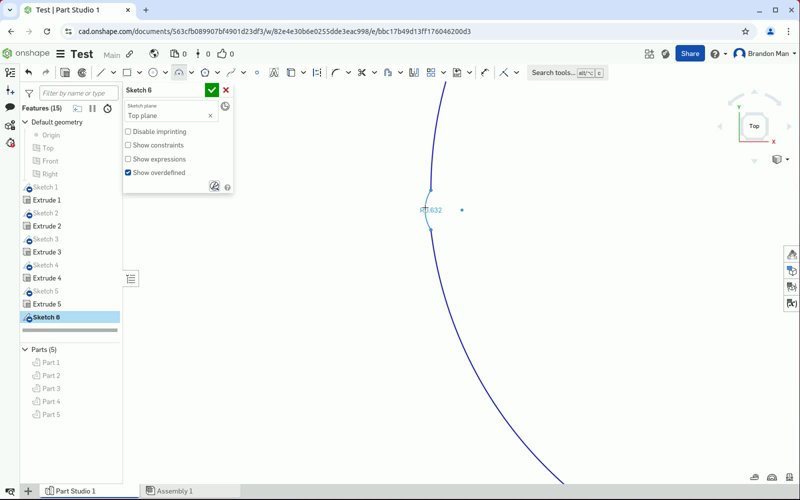
scroll(-6)
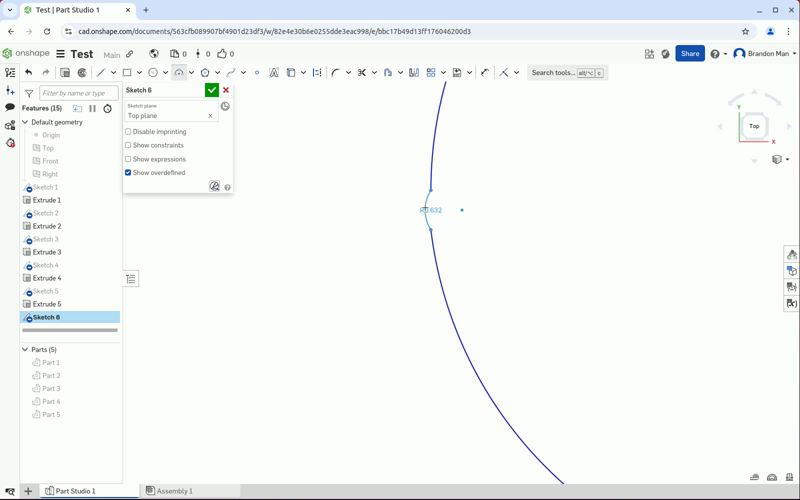
scroll(-6)
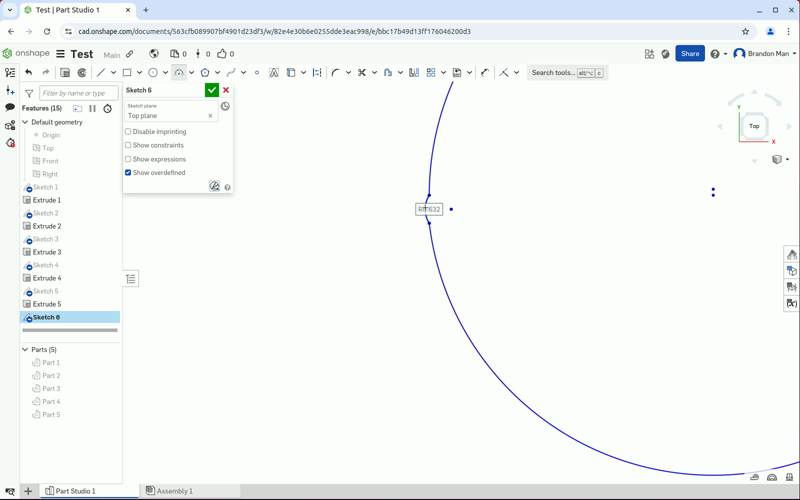
scroll(-6)
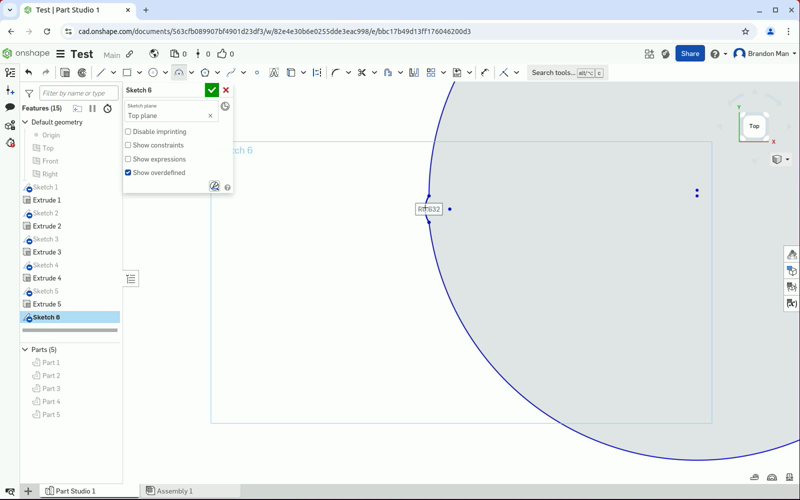
scroll(-6)
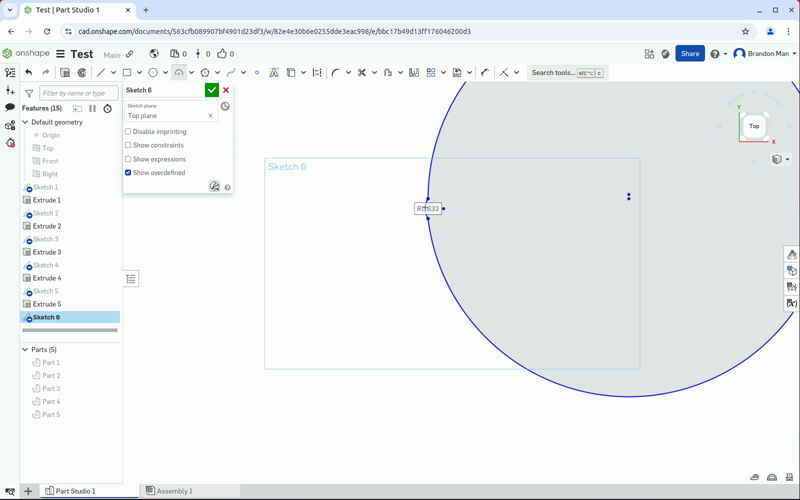
scroll(-6)
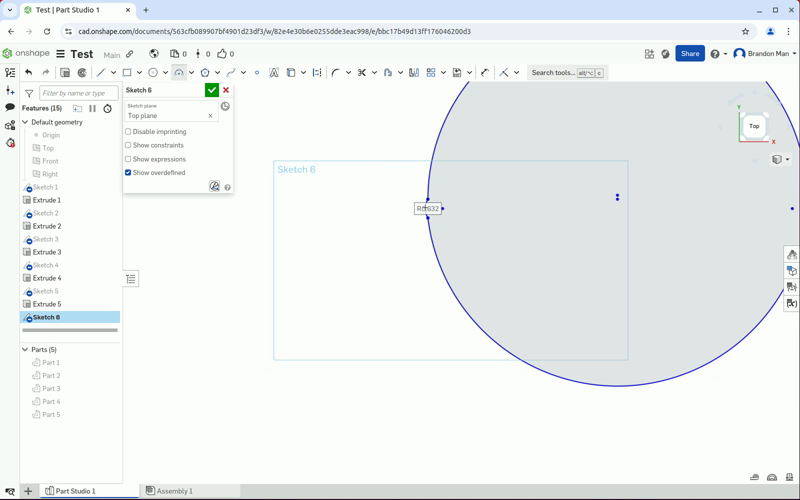
scroll(-6)
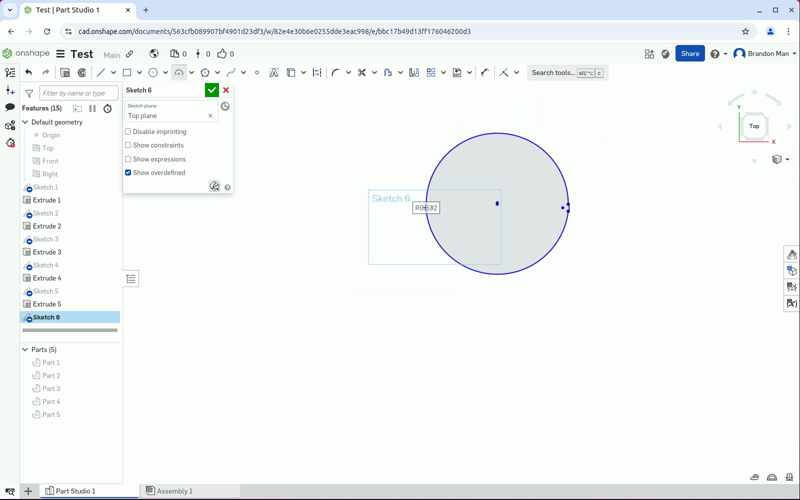
scroll(-6)
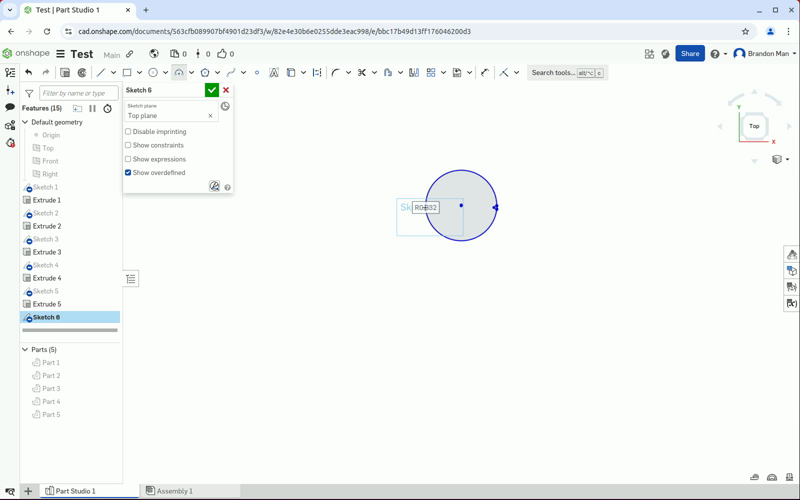
key_up(shift)
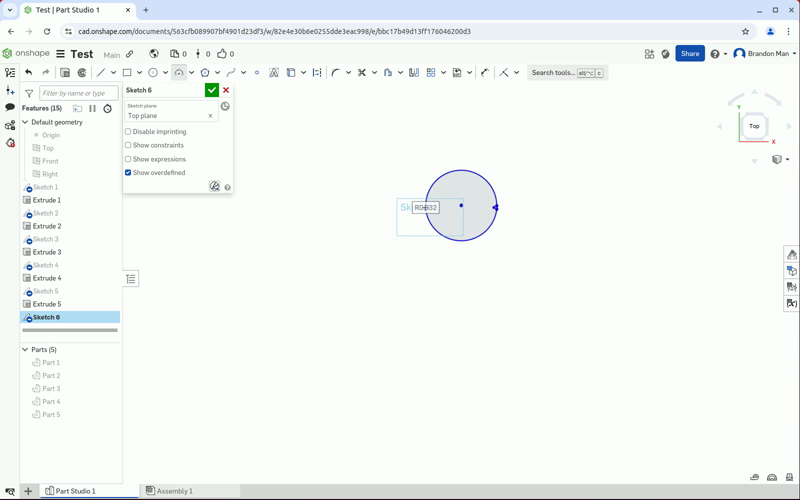
key(esc)
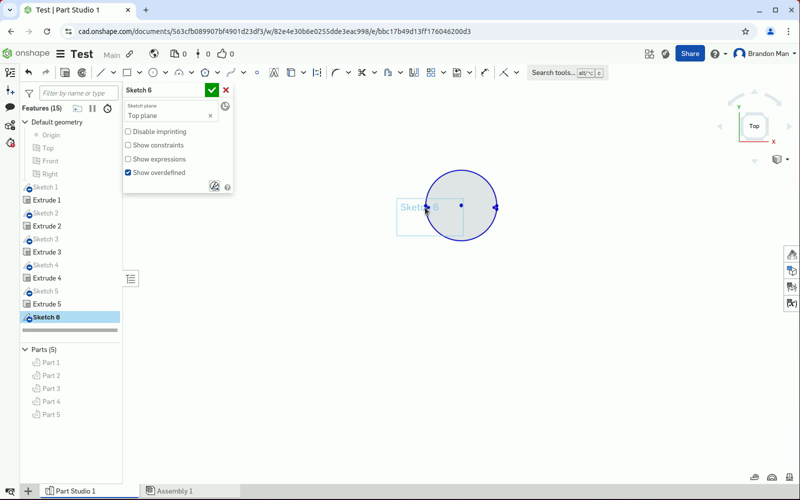
key(c)
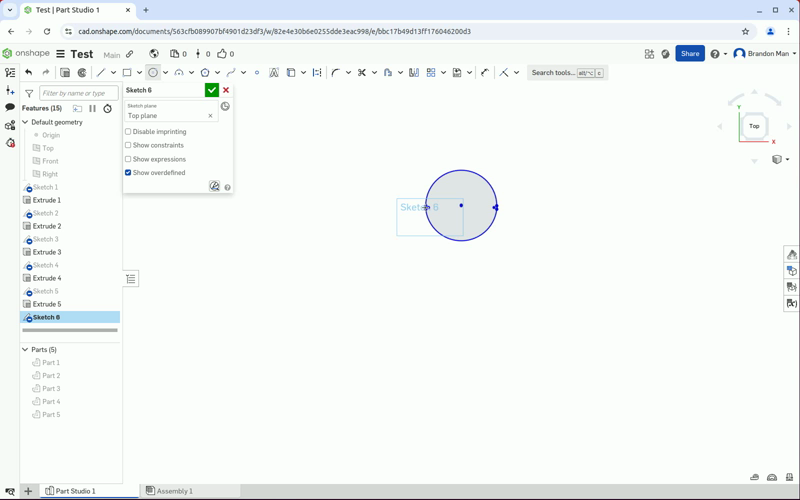
key_down(shift)
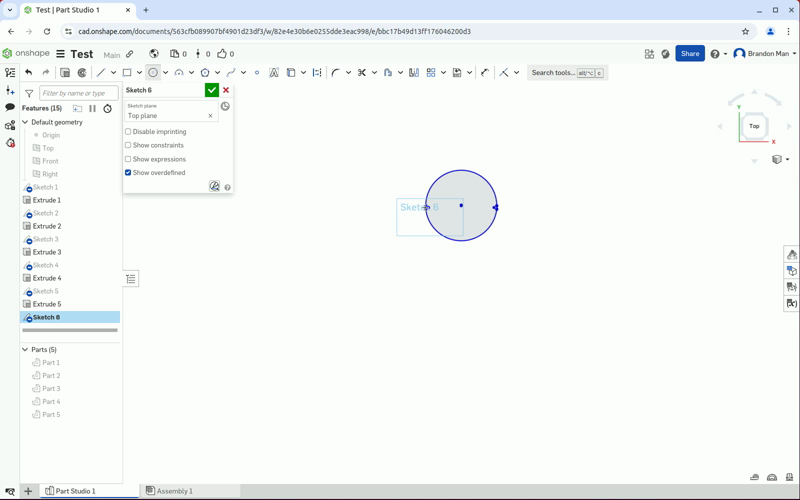
mouse_move(461, 205)
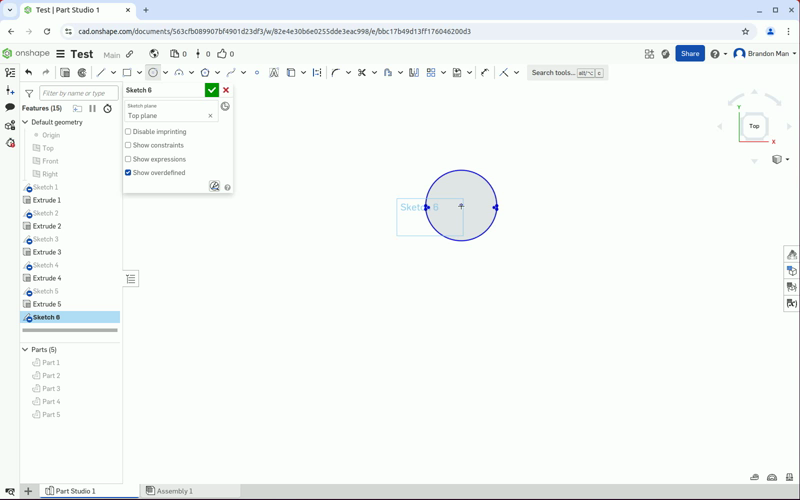
click(461, 205)
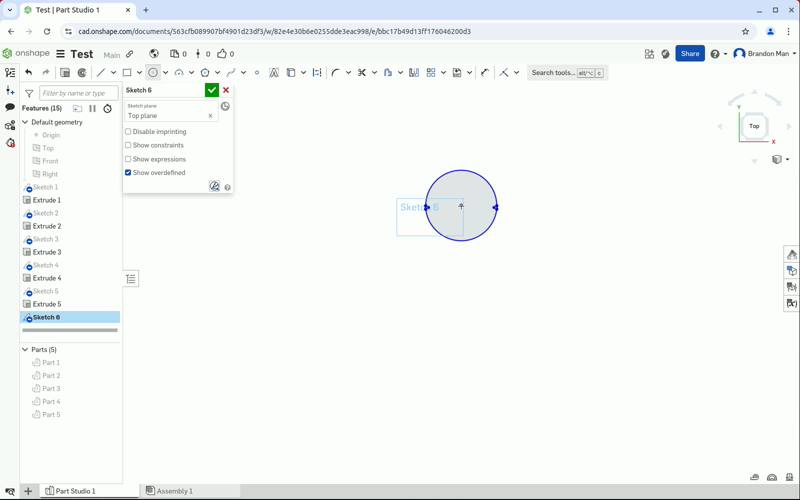
key_up(shift)
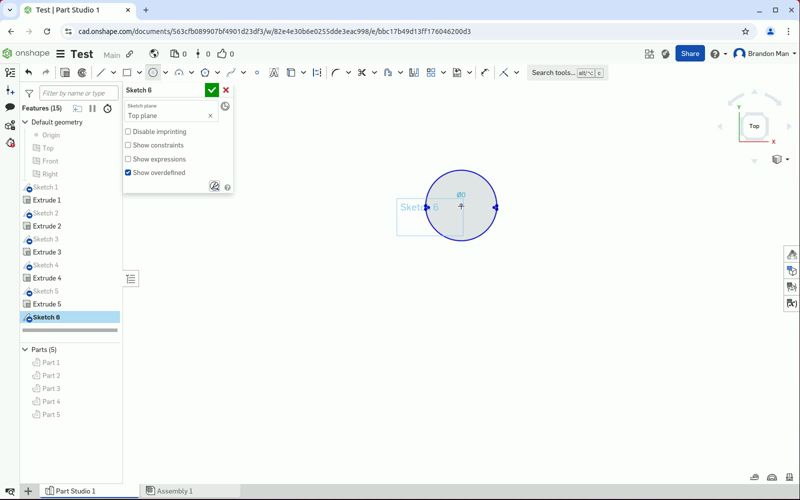
mouse_move(489, 205)
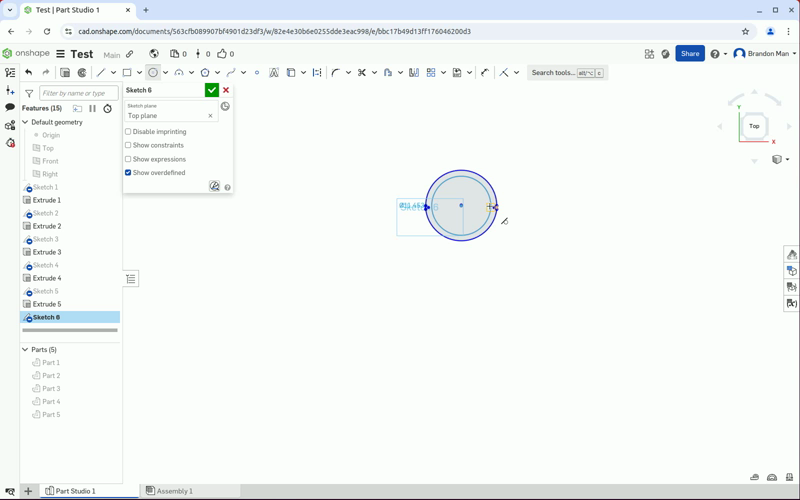
click(489, 205)
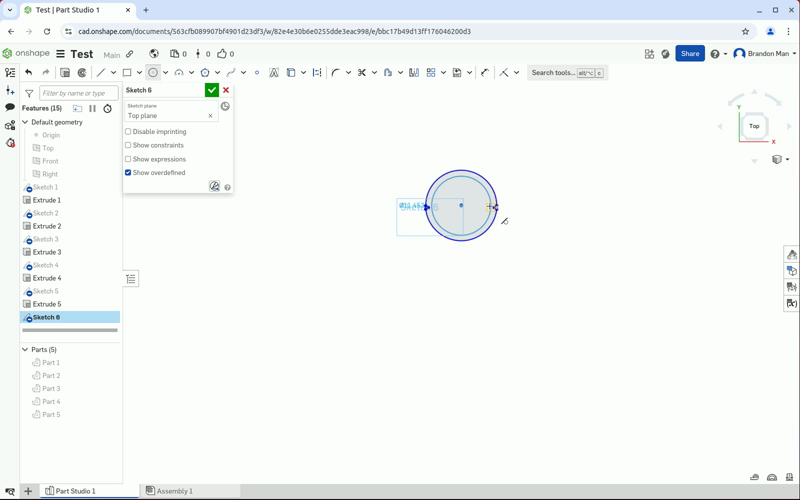
key(esc)
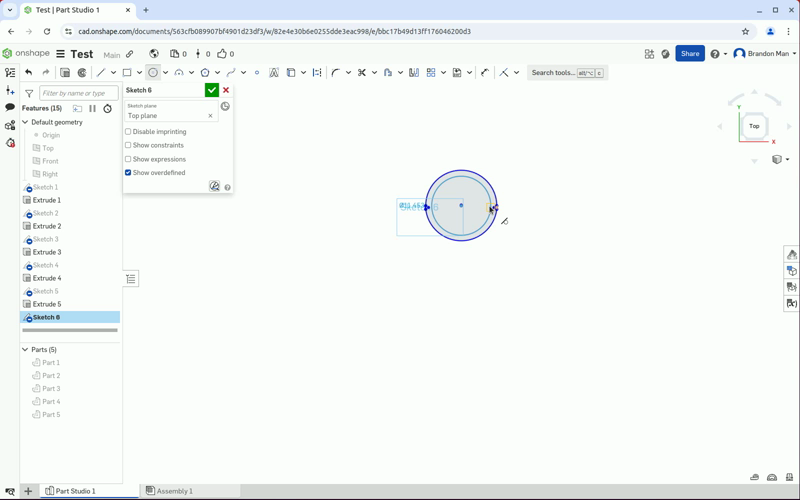
mouse_move(441, 181)
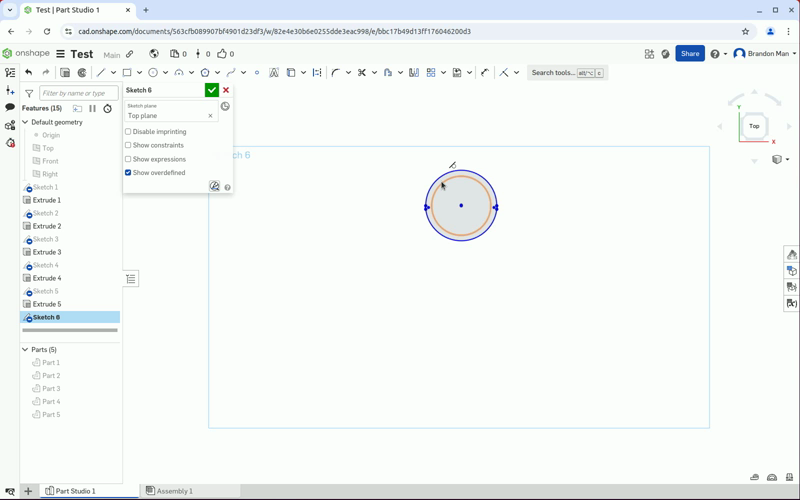
scroll(6)
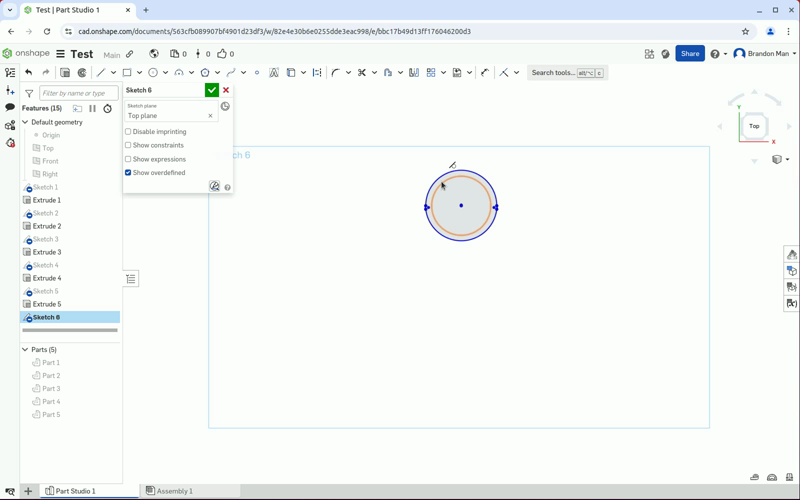
scroll(6)
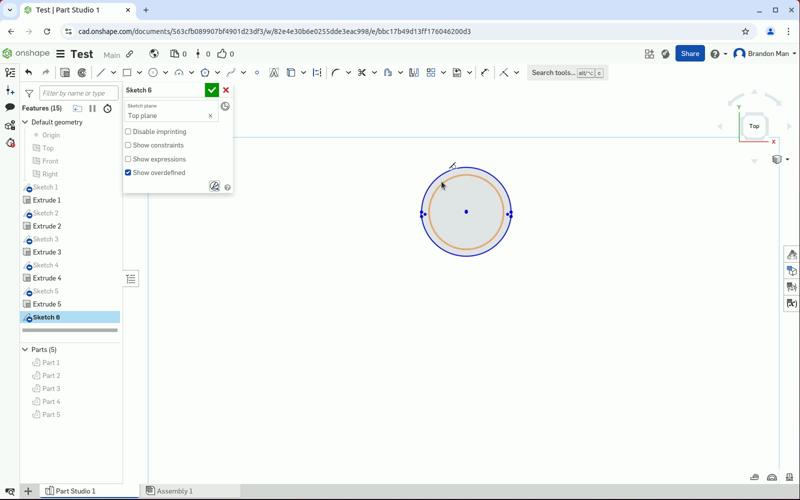
scroll(6)
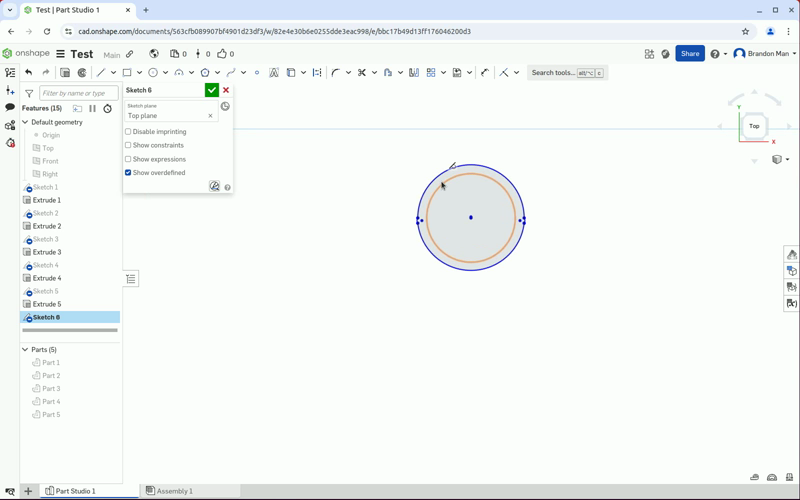
scroll(6)
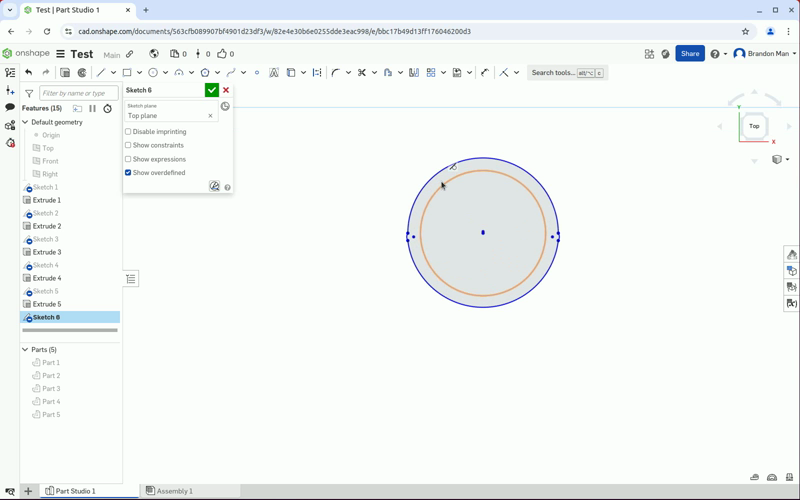
scroll(6)
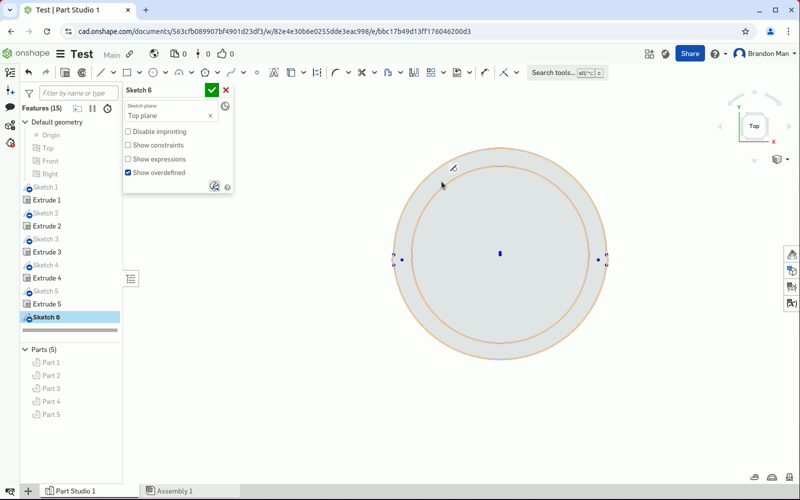
scroll(6)
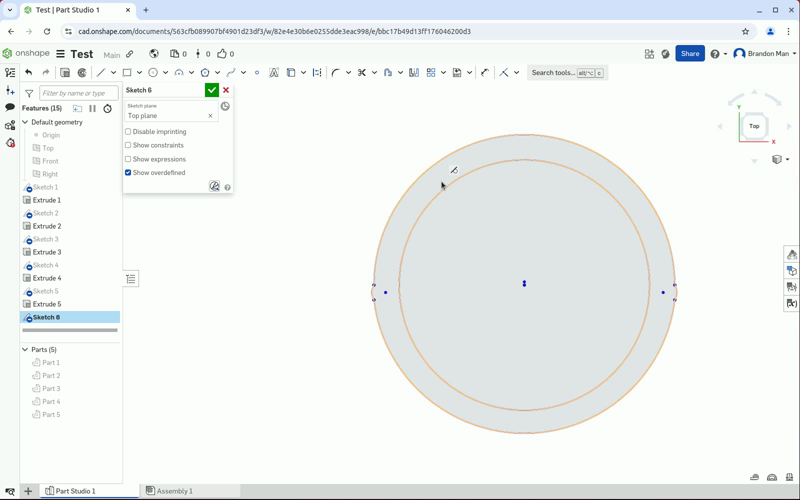
scroll(6)
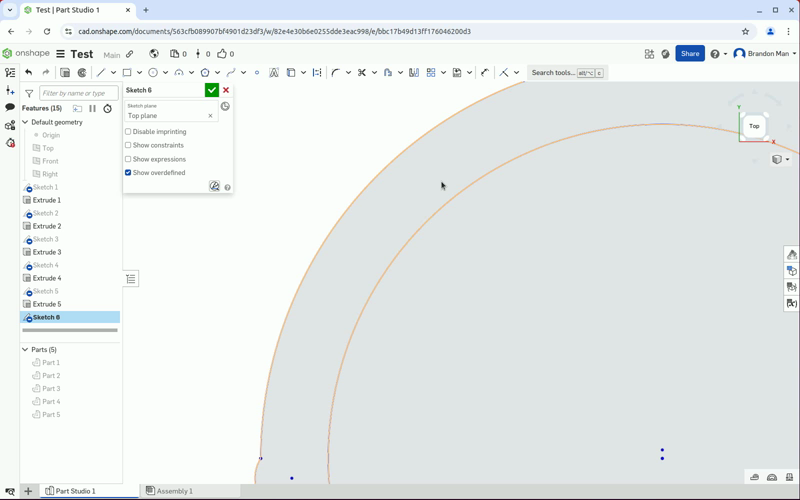
click(441, 181)
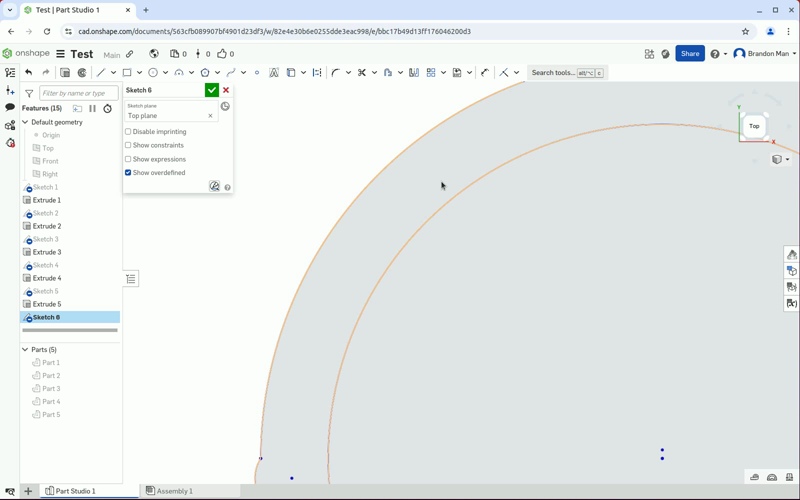
scroll(-6)
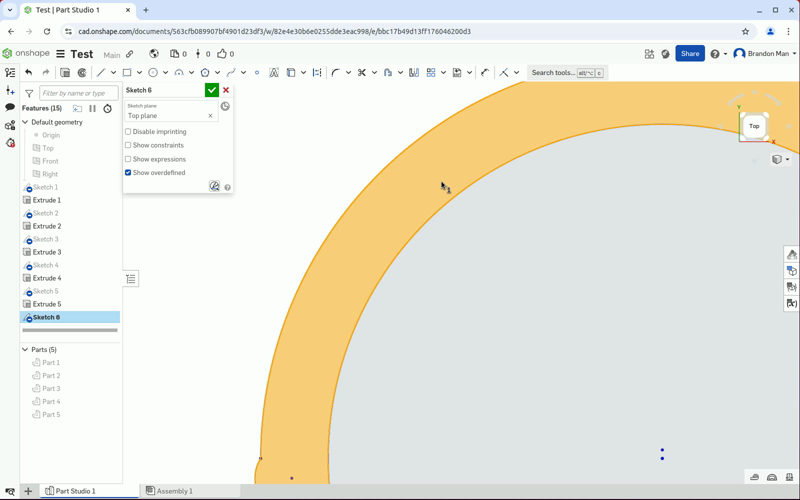
scroll(-6)
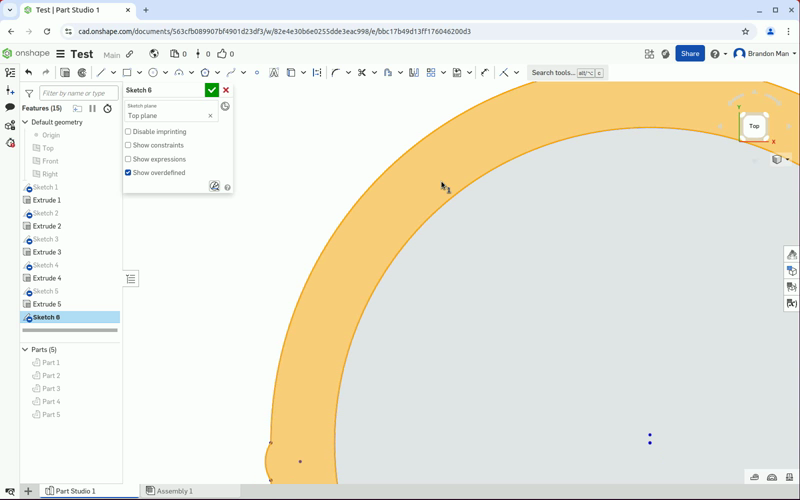
scroll(-6)
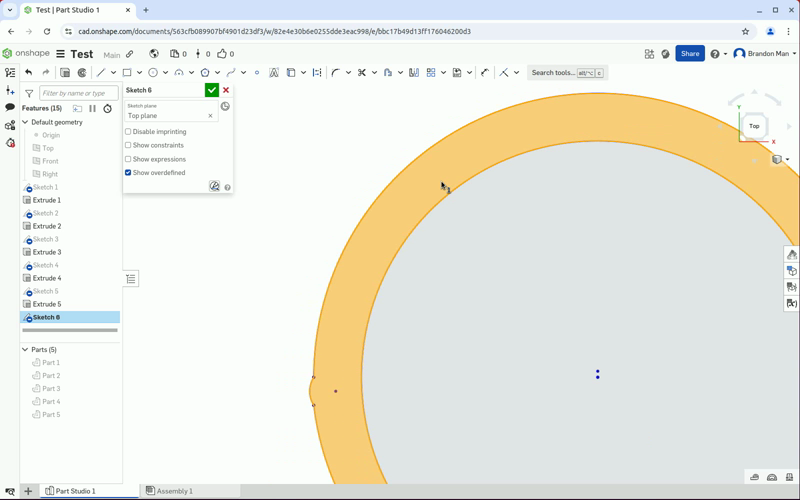
scroll(-6)
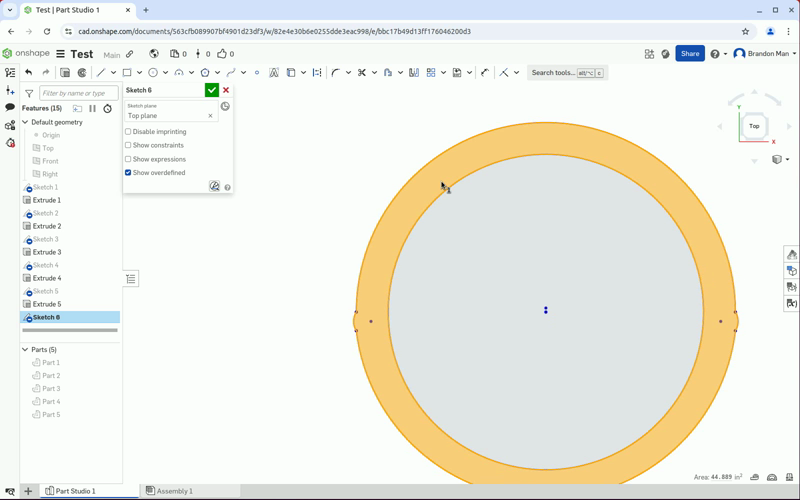
scroll(-6)
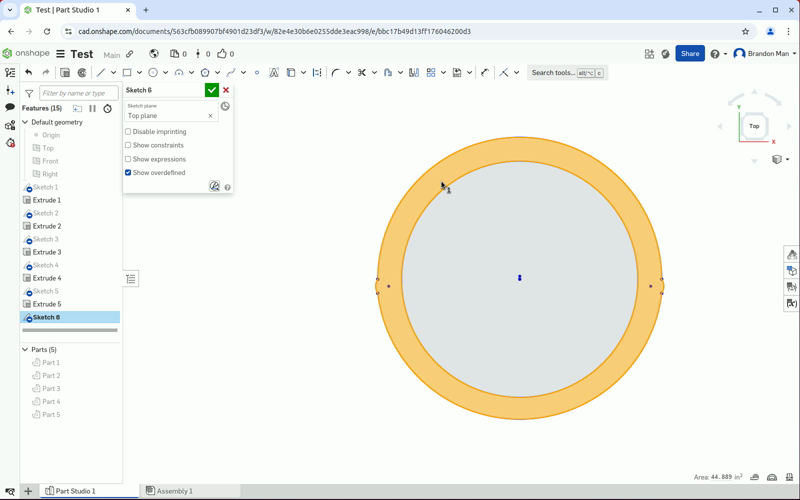
scroll(-6)
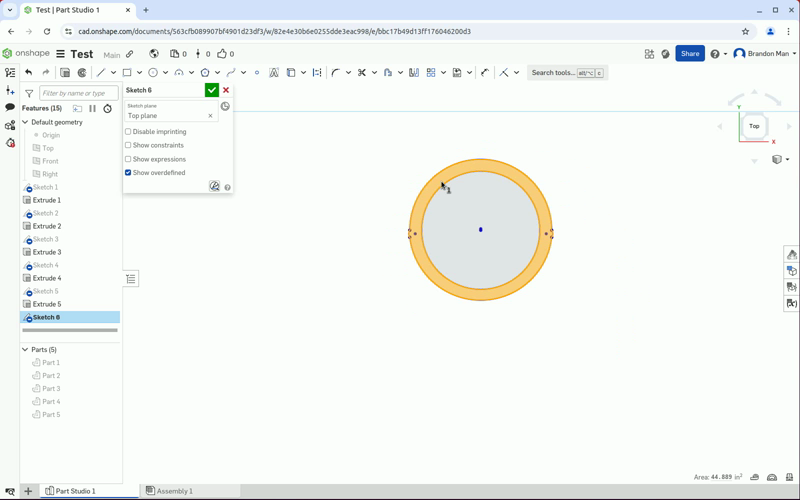
scroll(-6)
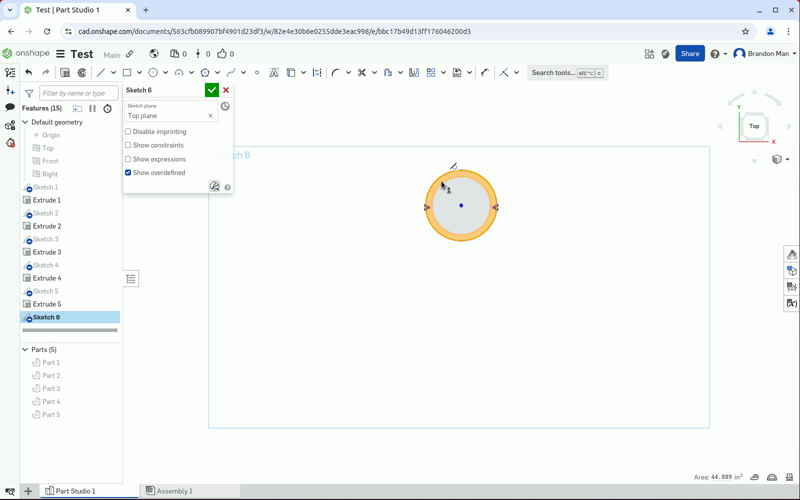
mouse_move(73, 352)
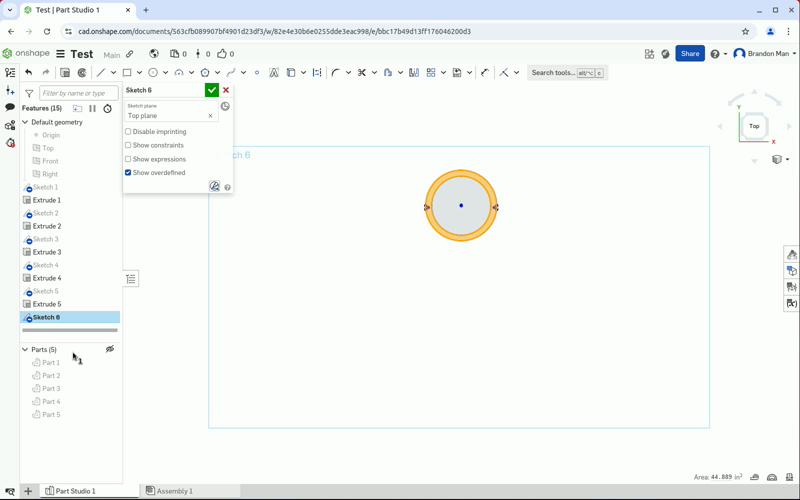
key(shift+y)
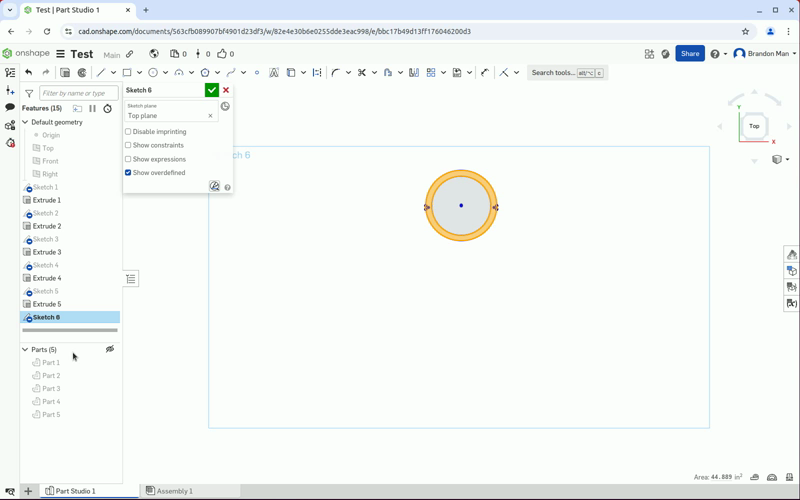
key(shift+e)
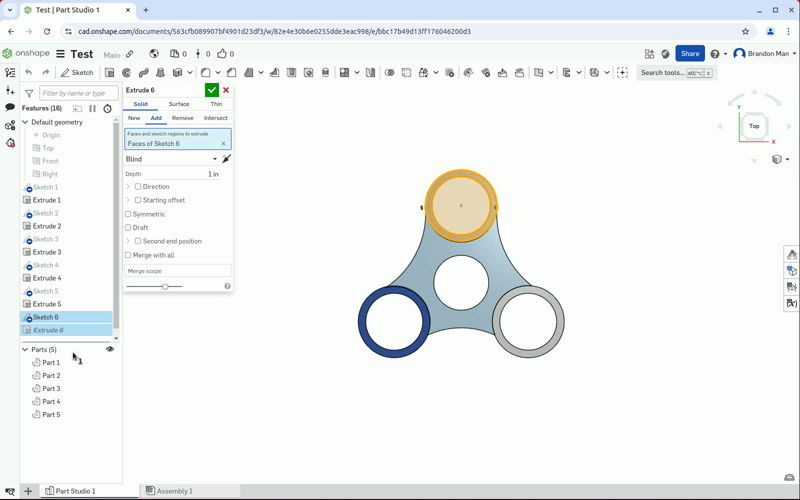
mouse_move(143, 106)
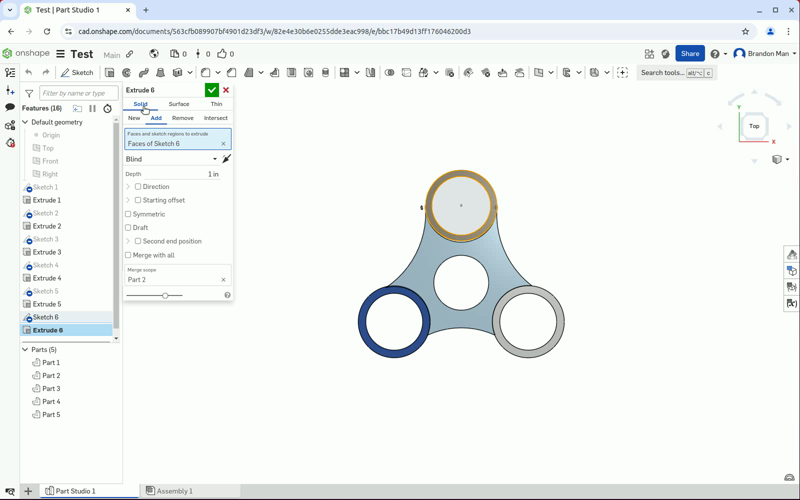
click(143, 106)
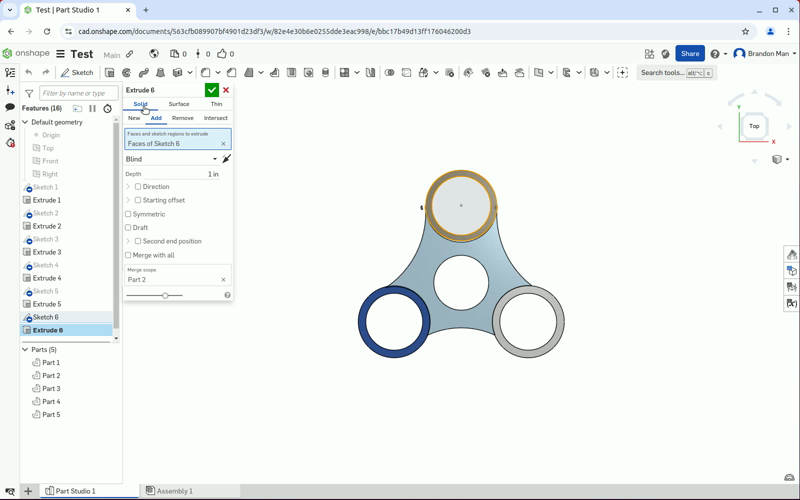
mouse_move(137, 120)
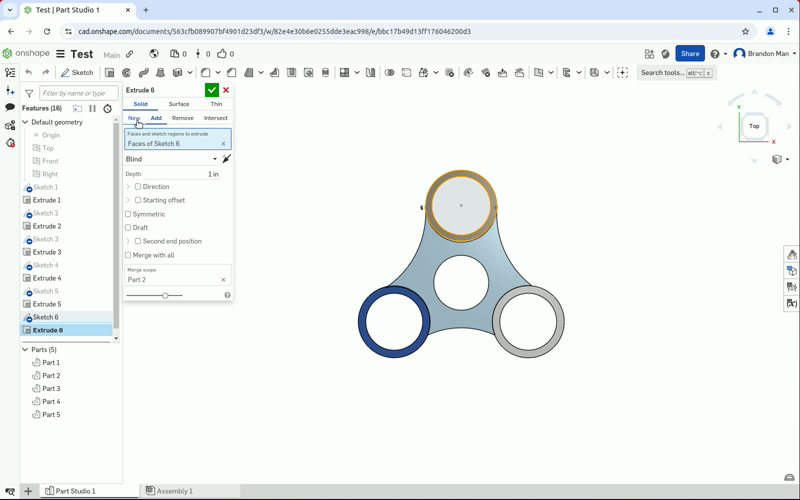
click(137, 120)
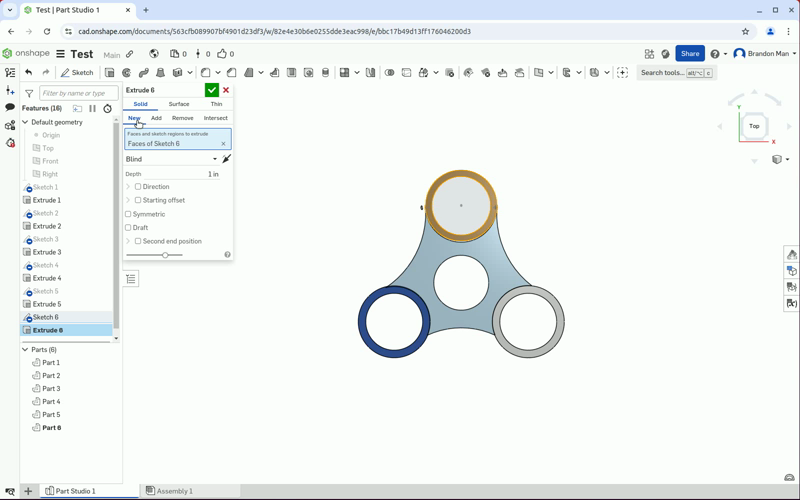
key(tab, 4)
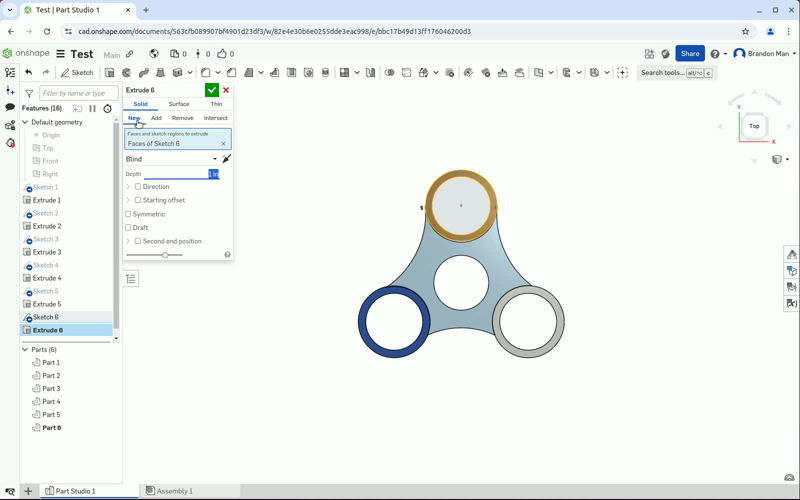
text(3.37)
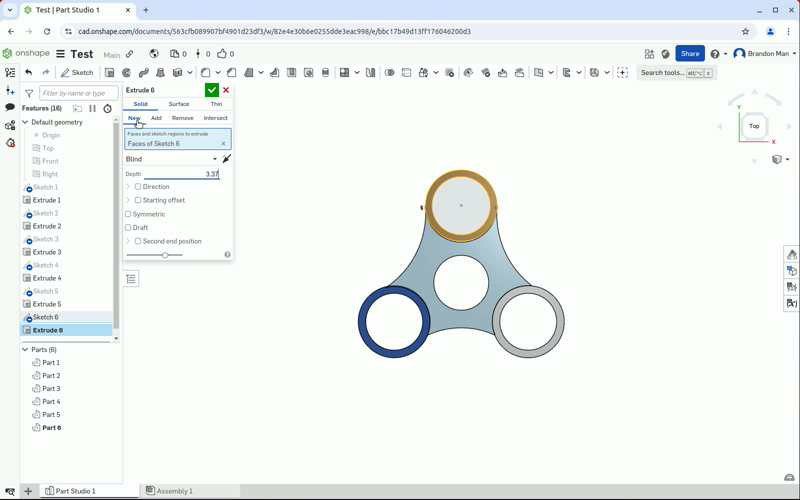
key(enter)
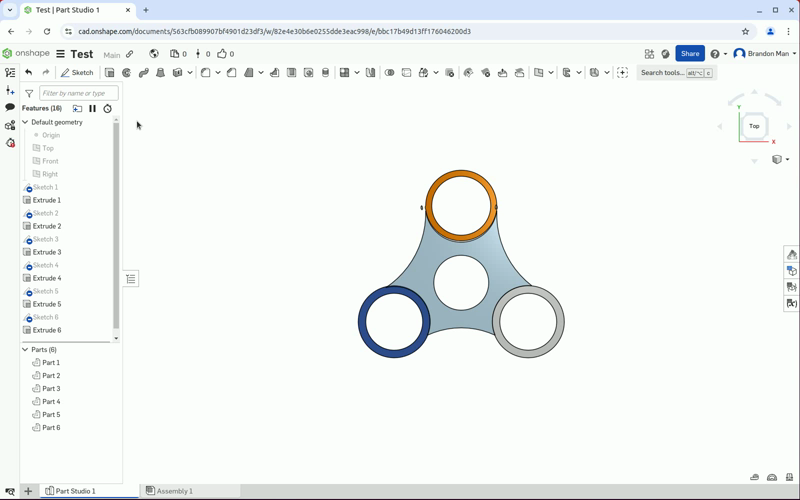
key(shift+h)
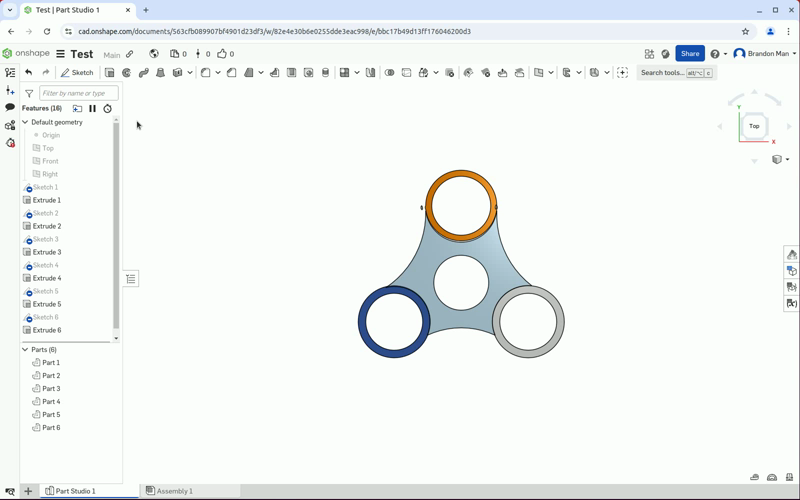
key(shift+h)
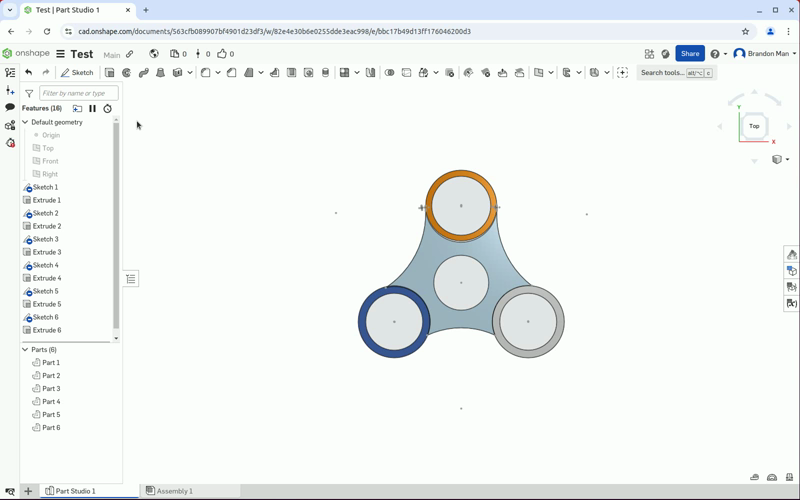
key(shift+7)
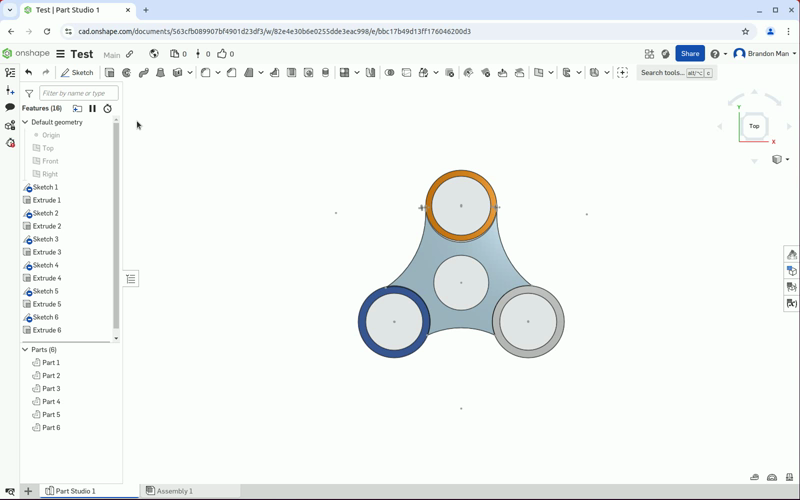
key(up, 3)
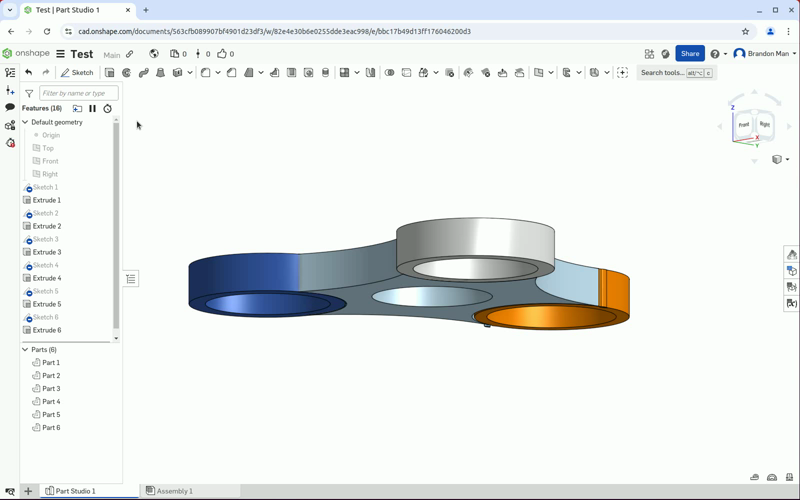
key(left, 3)
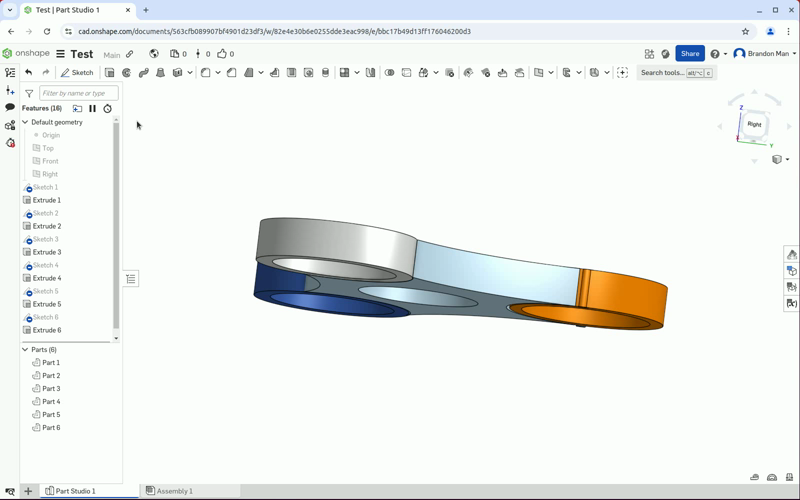
key(right, 3)
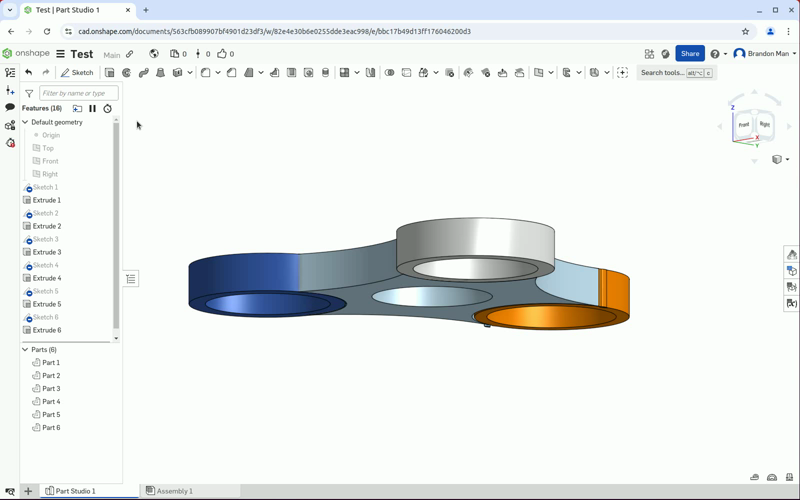
key(down, 3)
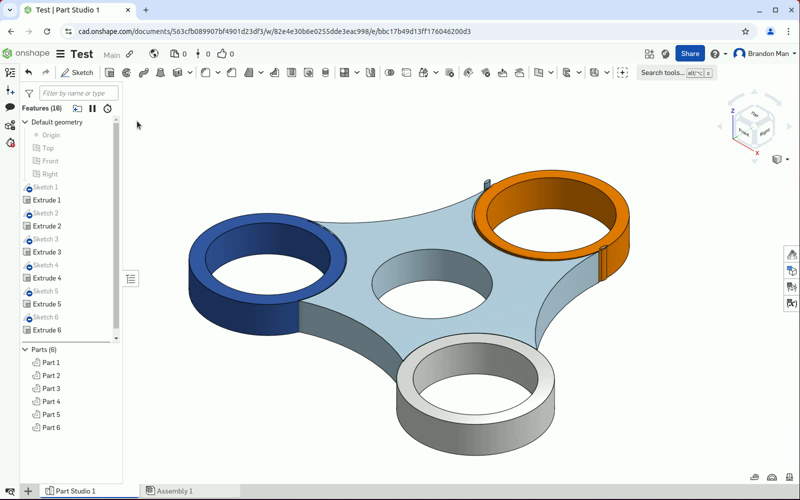
mouse_move(69, 189)
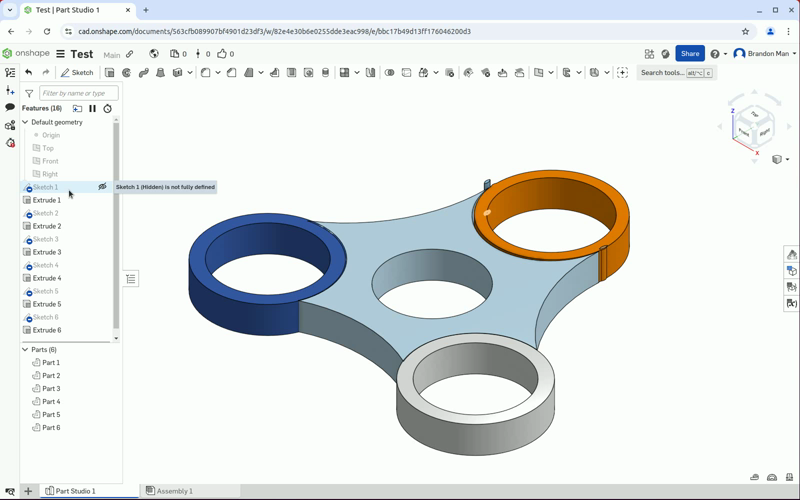
click(69, 189)